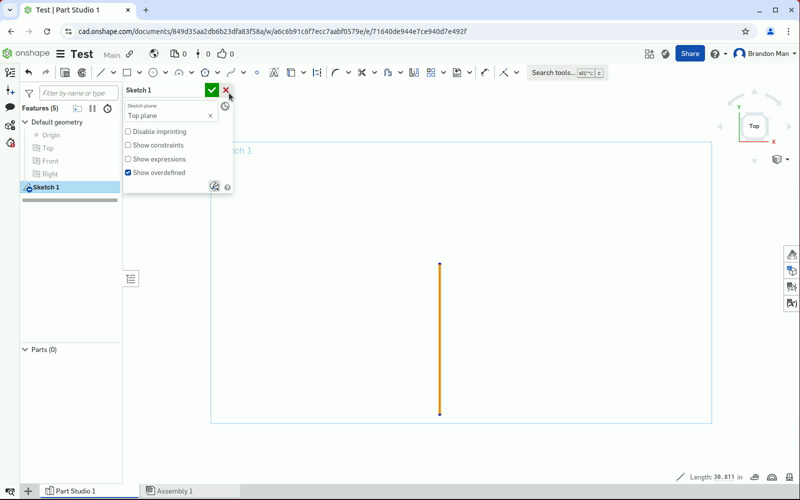
key(shift+h)
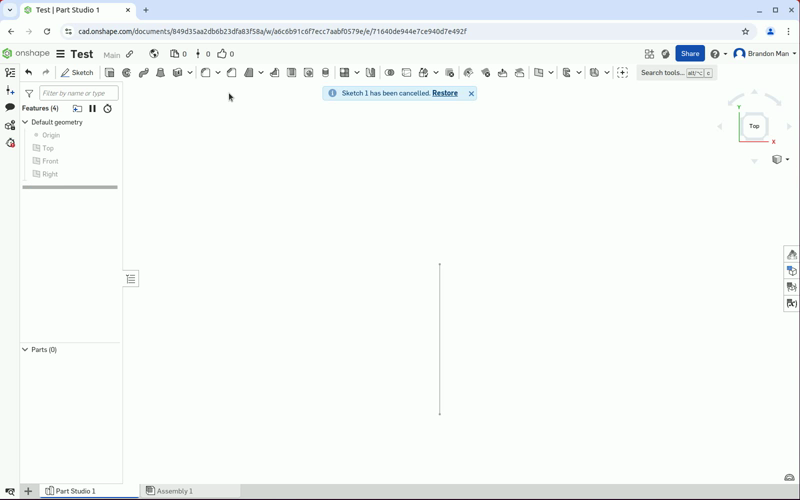
mouse_move(73, 352)
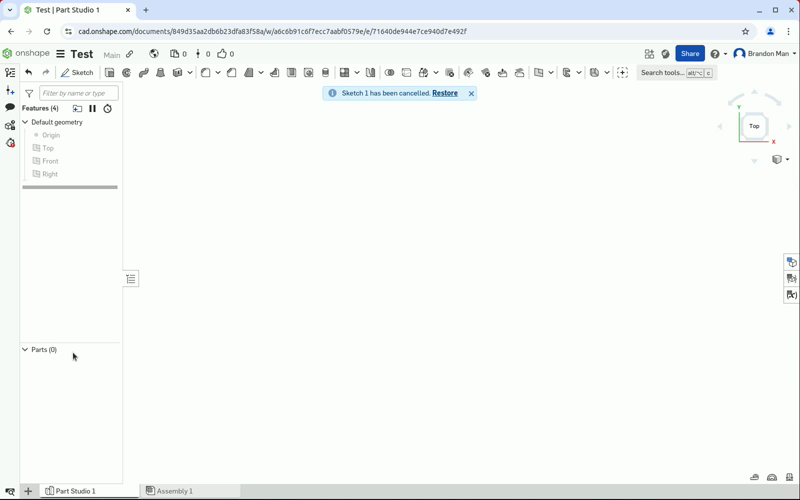
key(y)
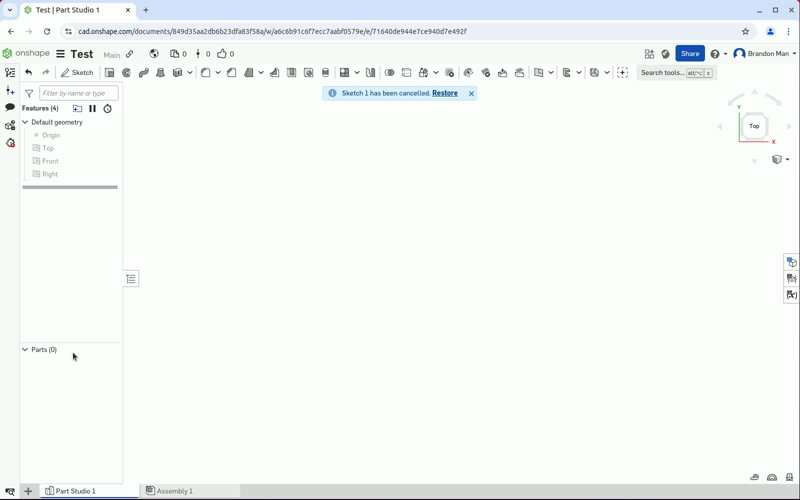
key(shift+p)
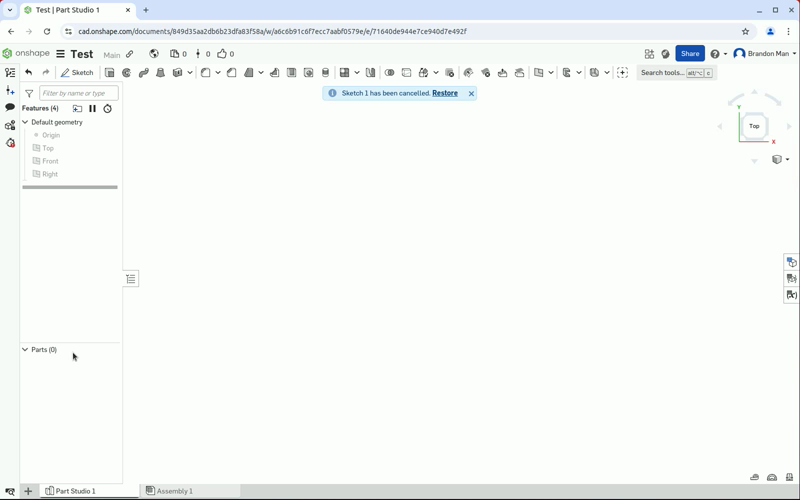
key(space)
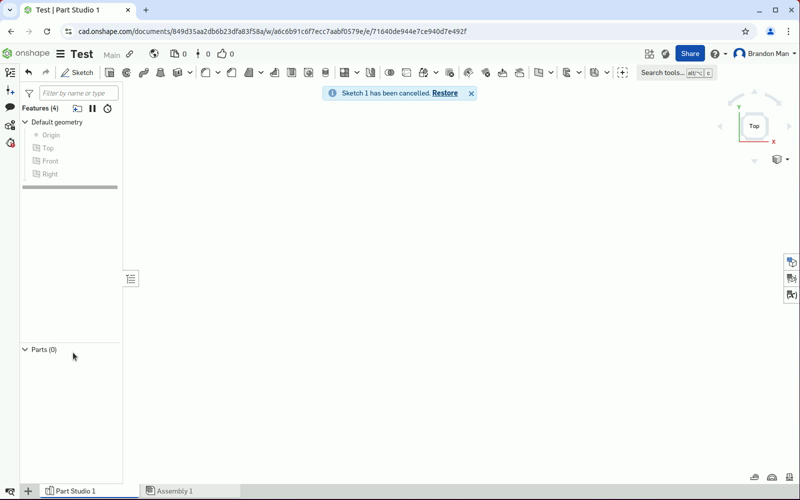
key_down(shift)
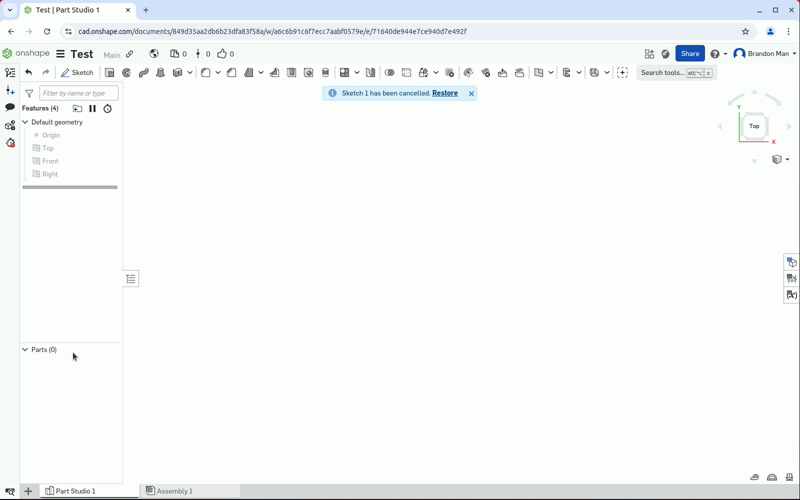
key(up)
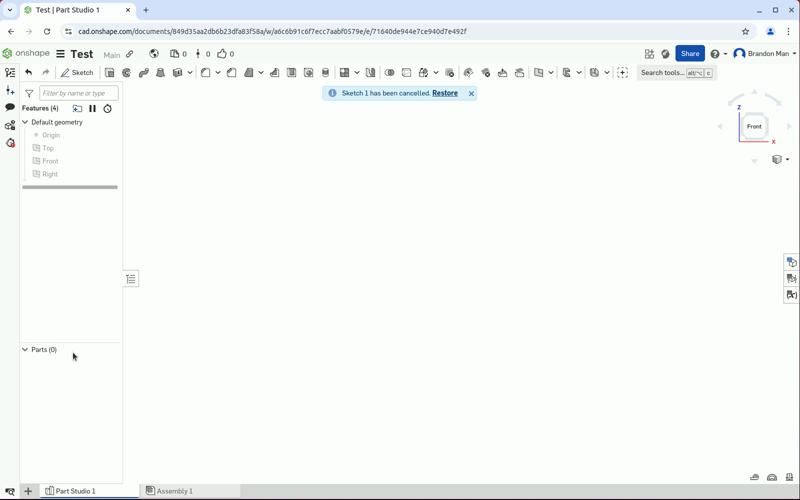
key_up(shift)
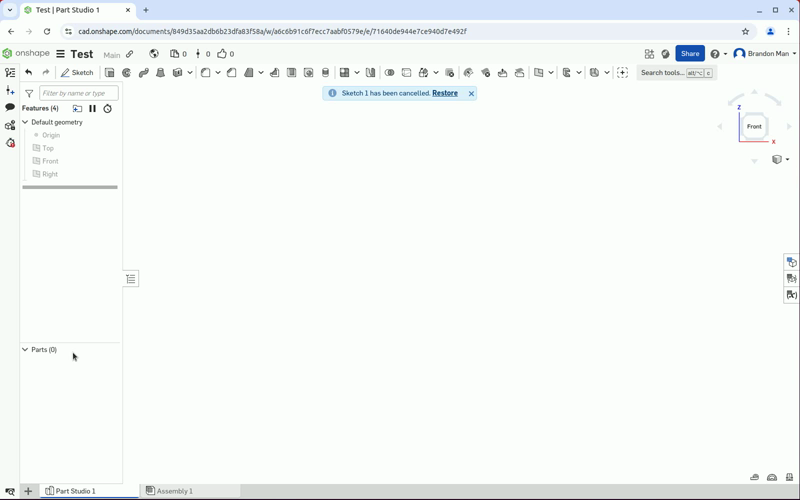
mouse_move(73, 352)
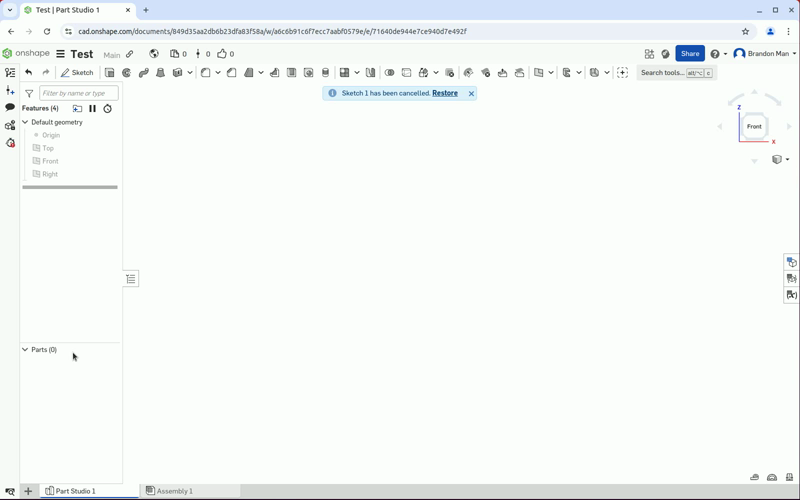
key(shift+y)
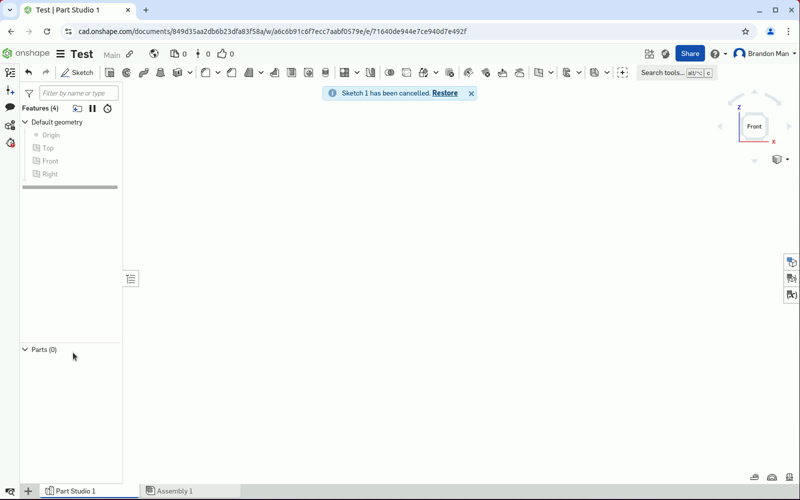
key(shift+s)
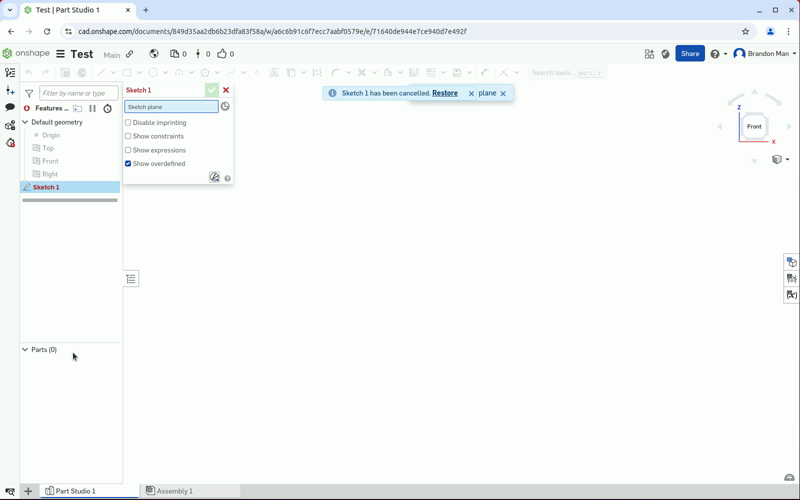
mouse_move(73, 163)
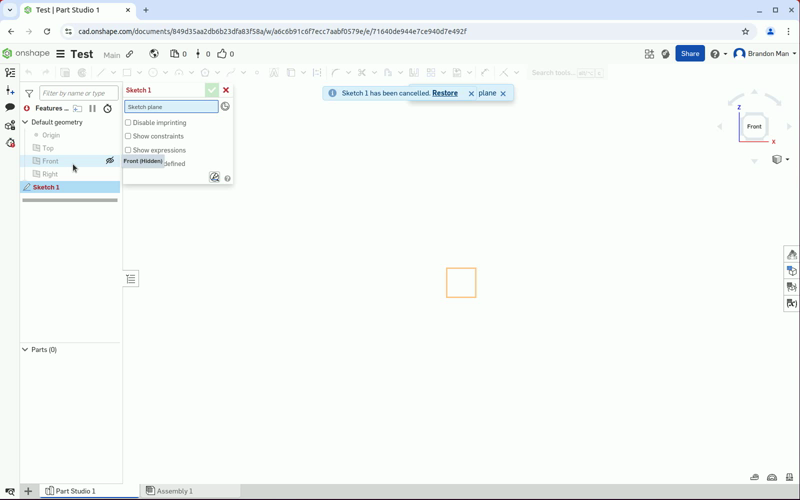
click(73, 163)
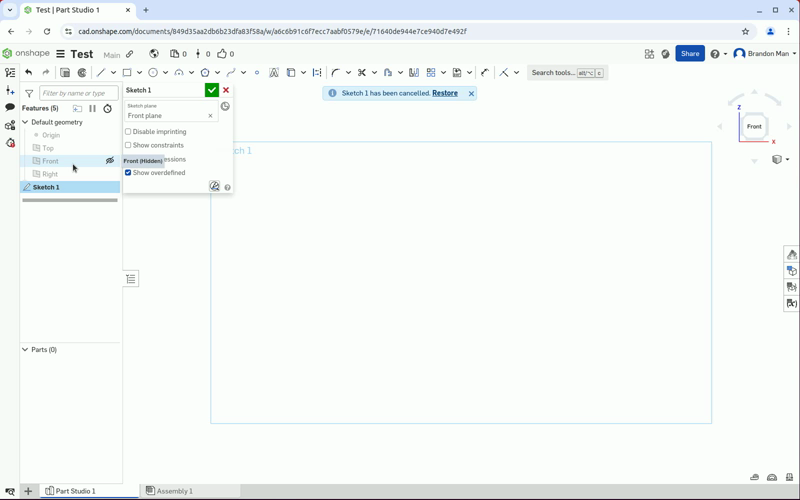
mouse_move(73, 352)
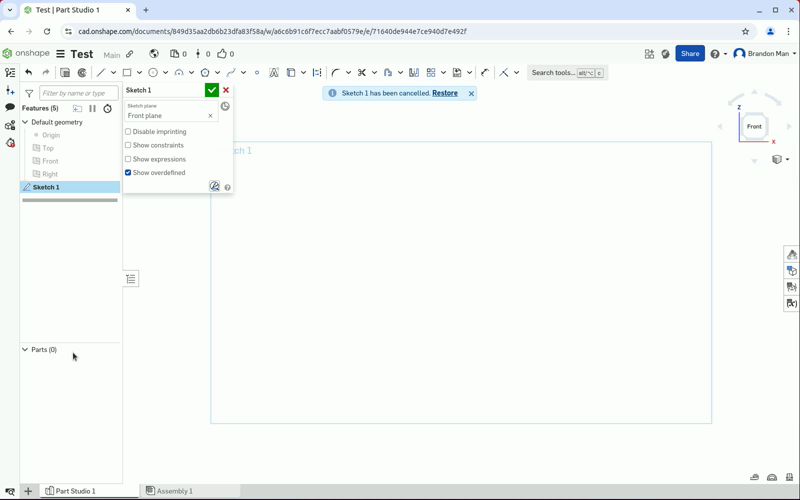
key(y)
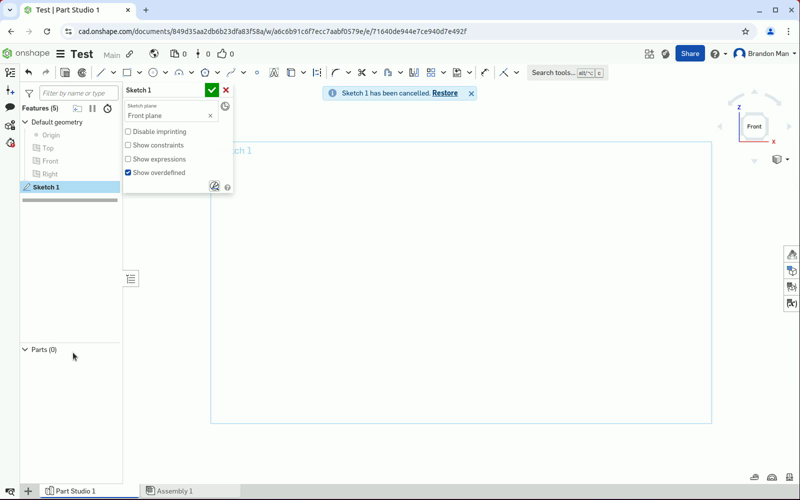
key(a)
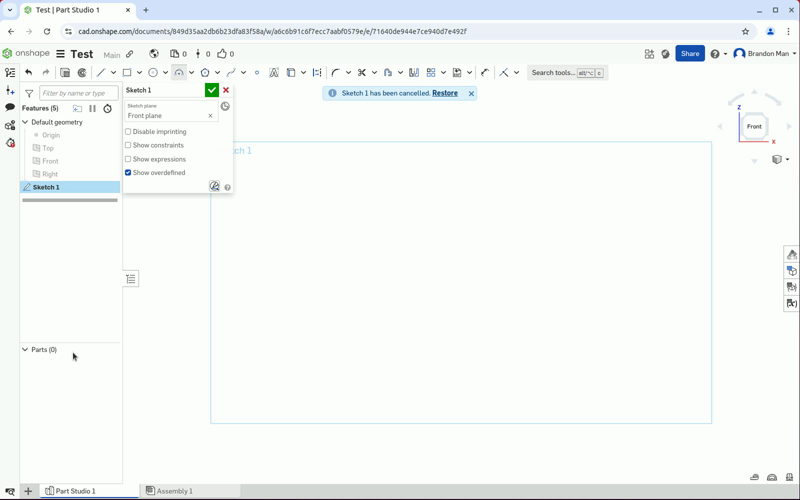
key_down(shift)
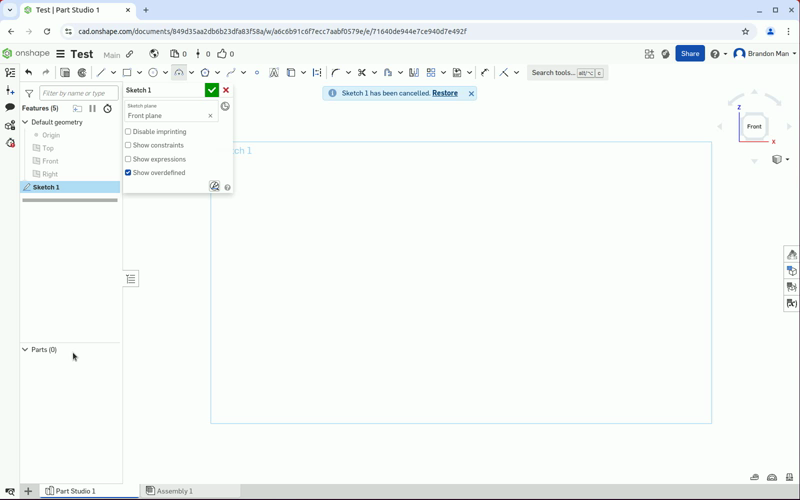
mouse_move(460, 282)
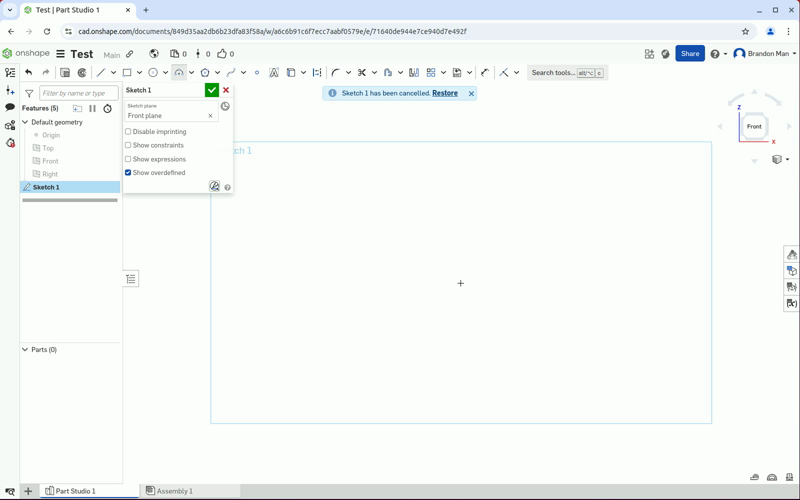
click(460, 282)
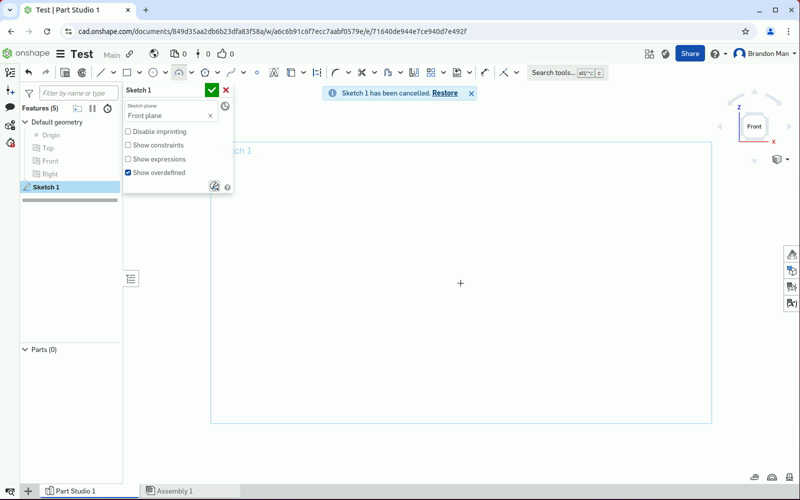
key_up(shift)
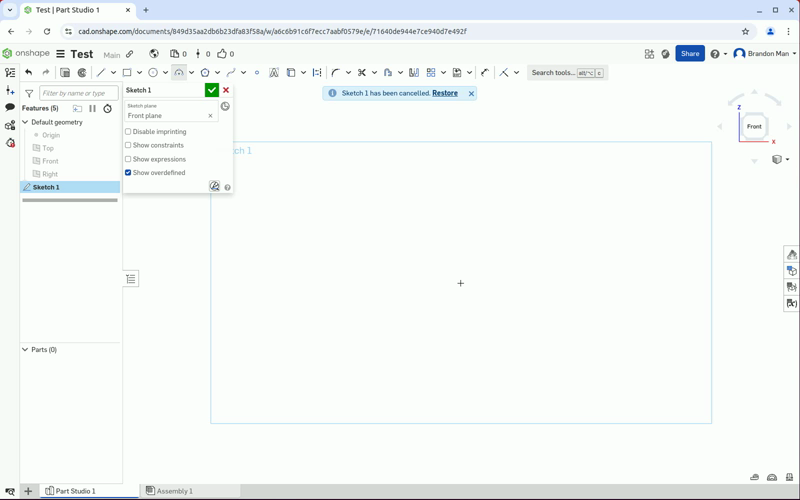
key_down(shift)
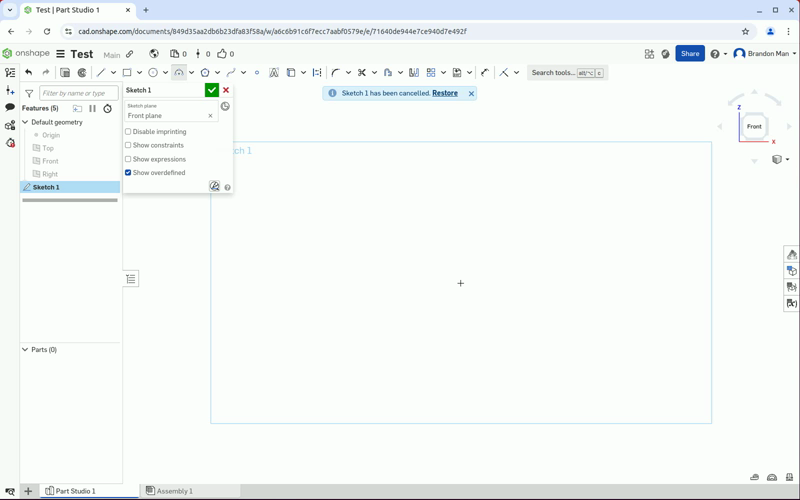
mouse_move(495, 274)
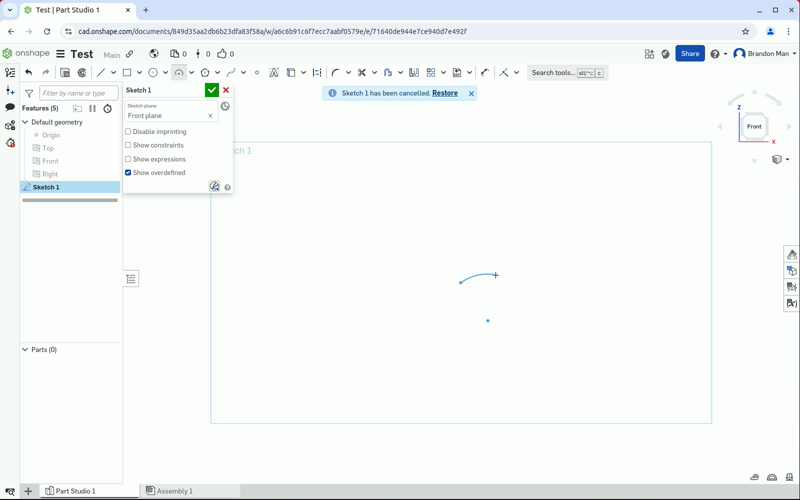
click(495, 274)
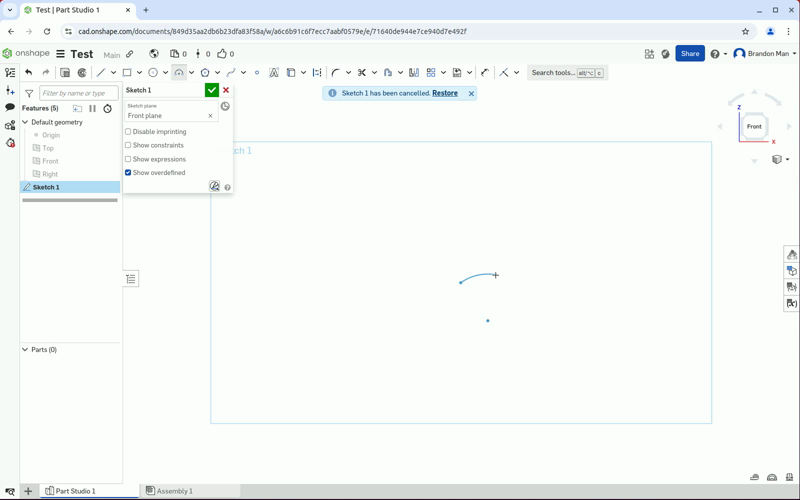
mouse_move(477, 276)
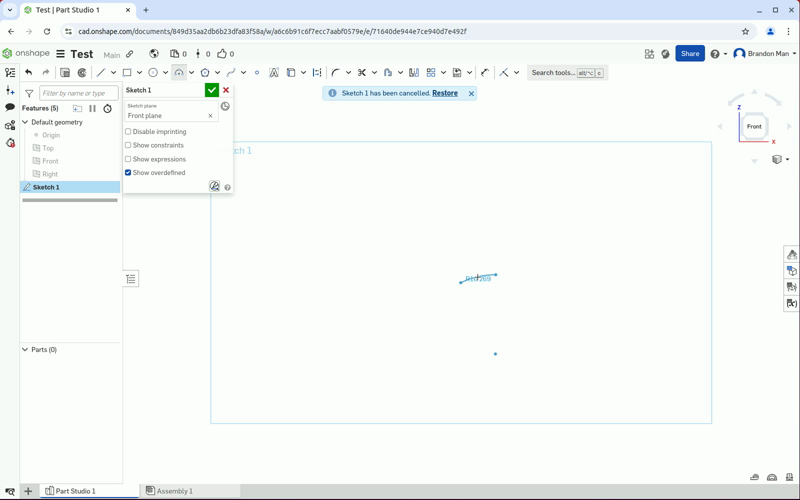
click(477, 276)
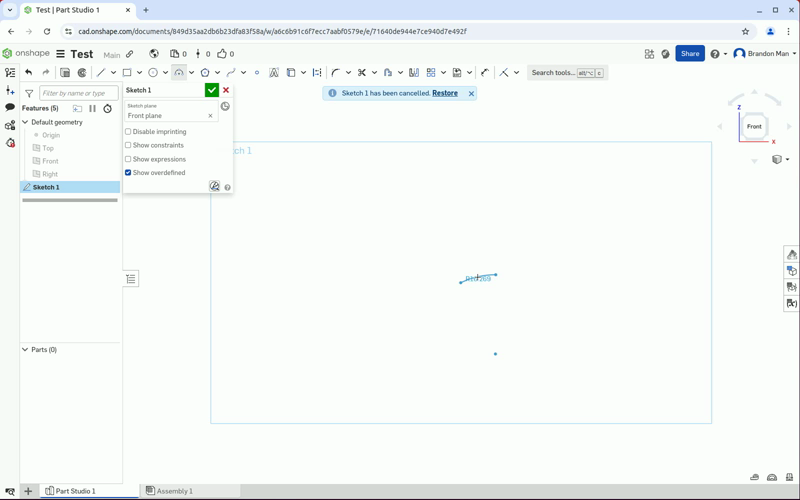
key_up(shift)
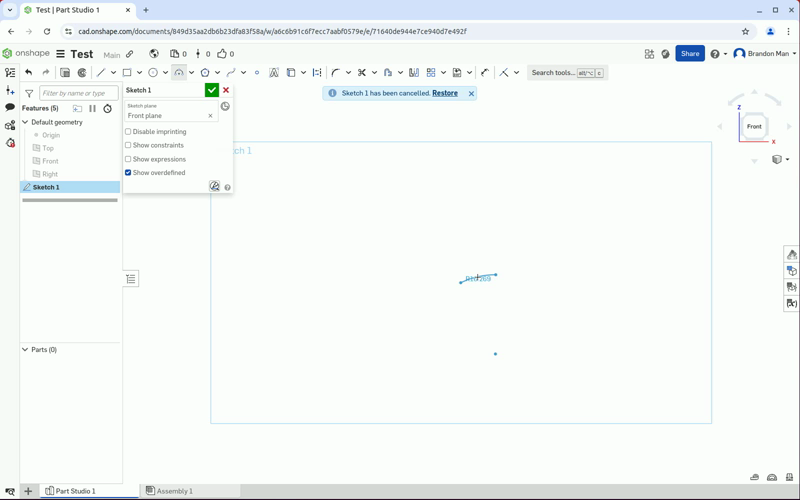
mouse_move(495, 274)
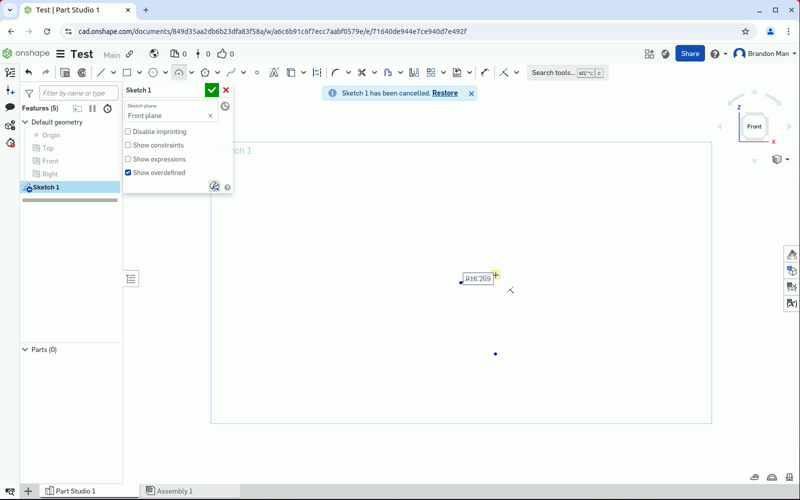
click(495, 274)
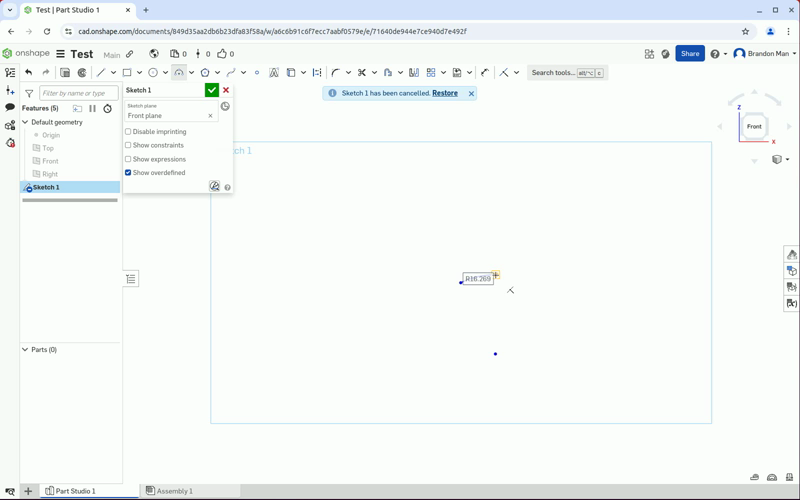
key_down(shift)
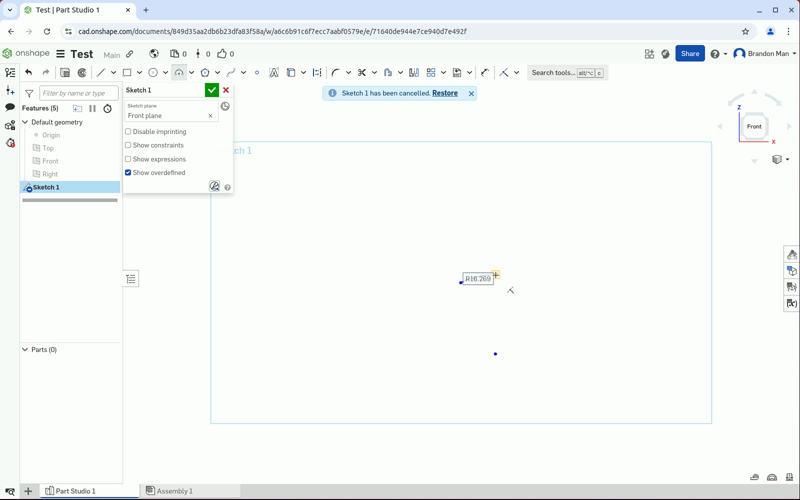
mouse_move(545, 206)
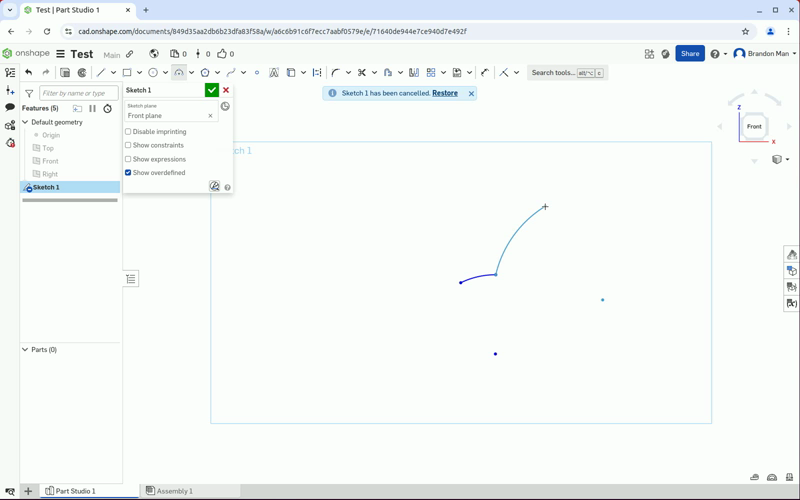
click(545, 206)
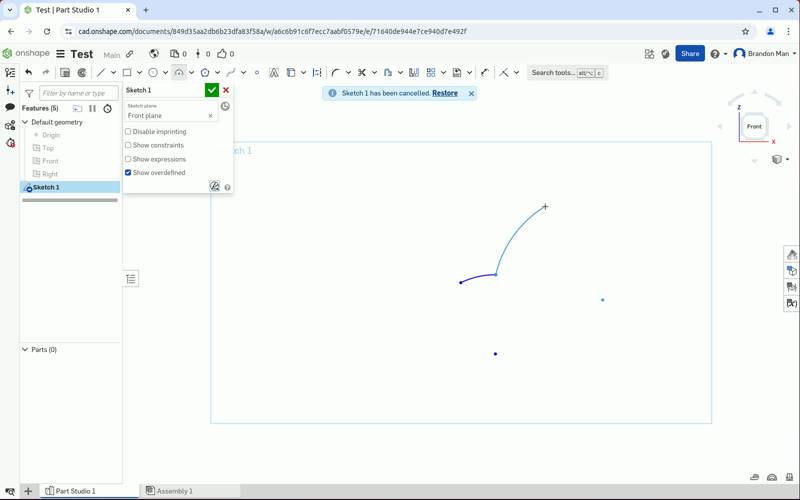
mouse_move(529, 247)
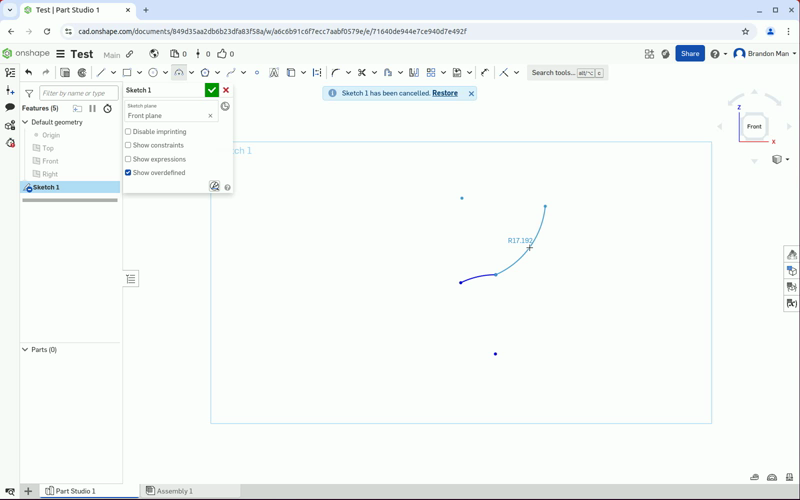
click(529, 247)
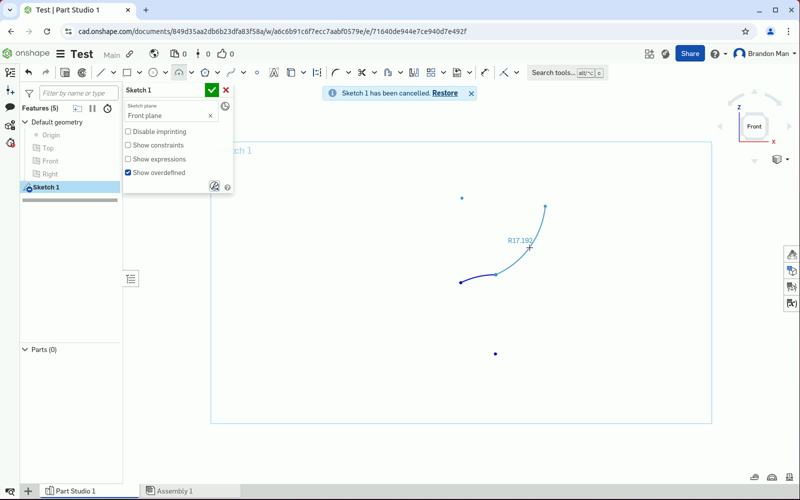
key_up(shift)
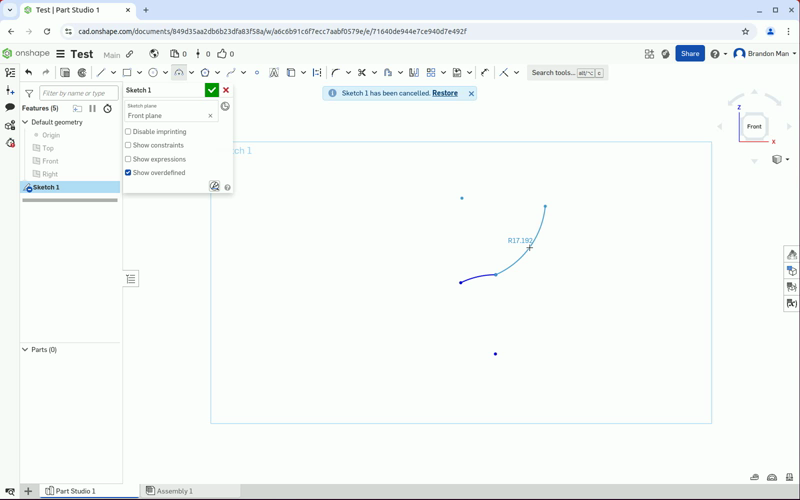
mouse_move(545, 206)
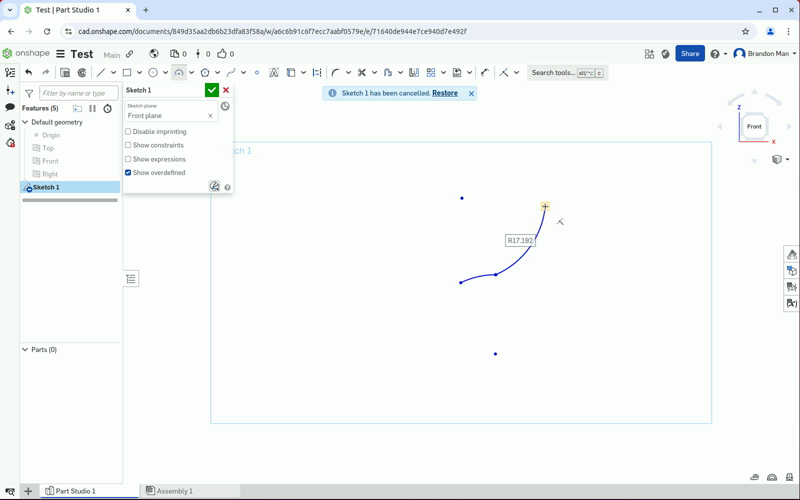
click(545, 206)
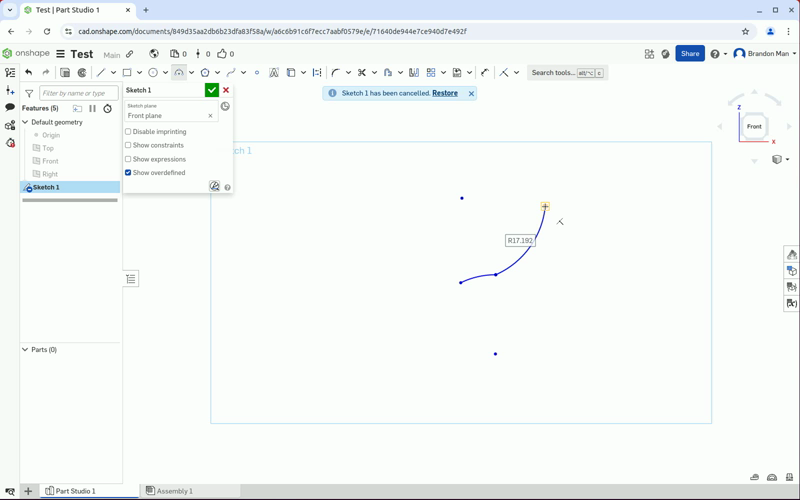
key_down(shift)
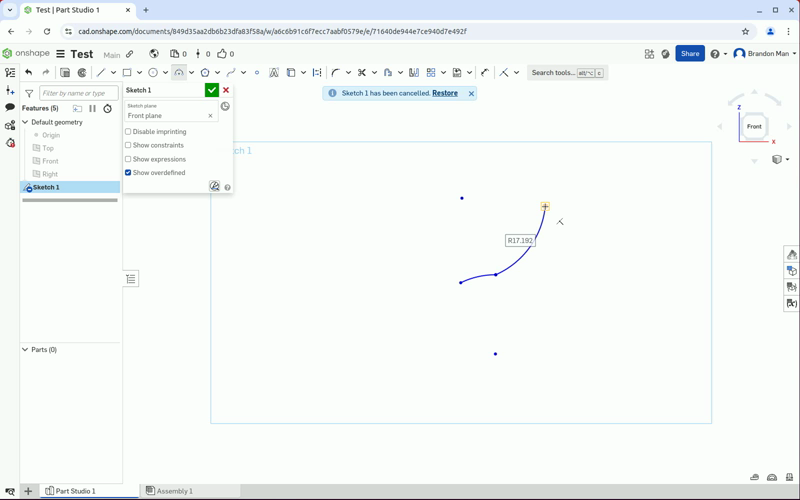
mouse_move(467, 255)
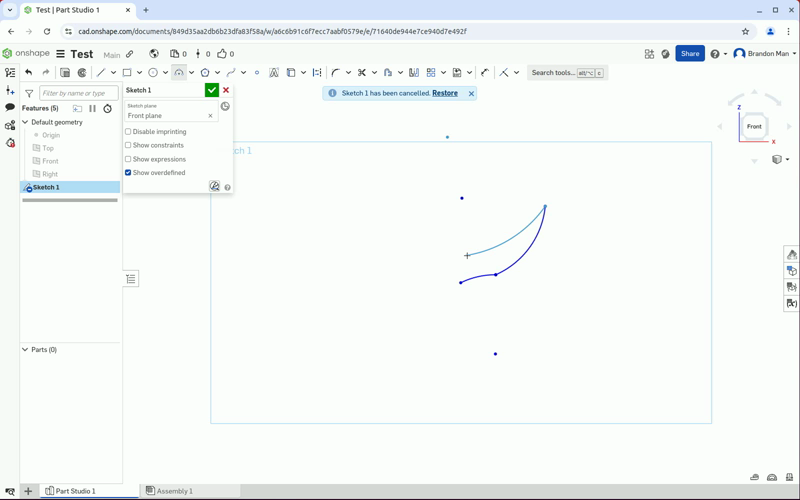
click(467, 255)
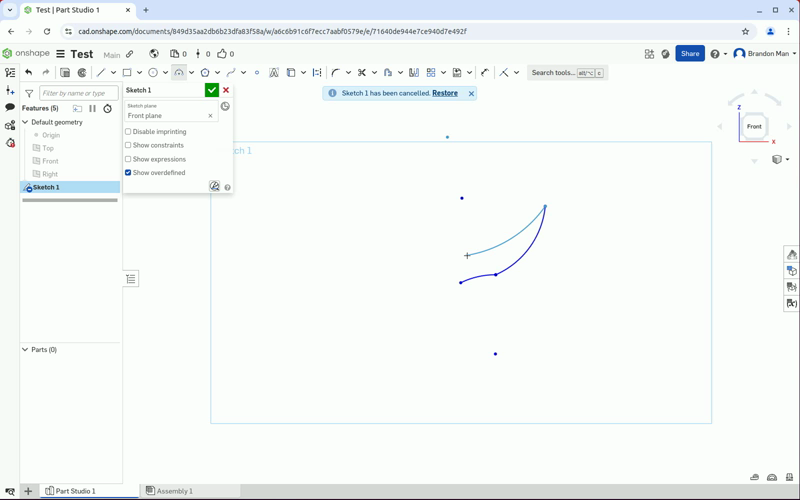
mouse_move(498, 218)
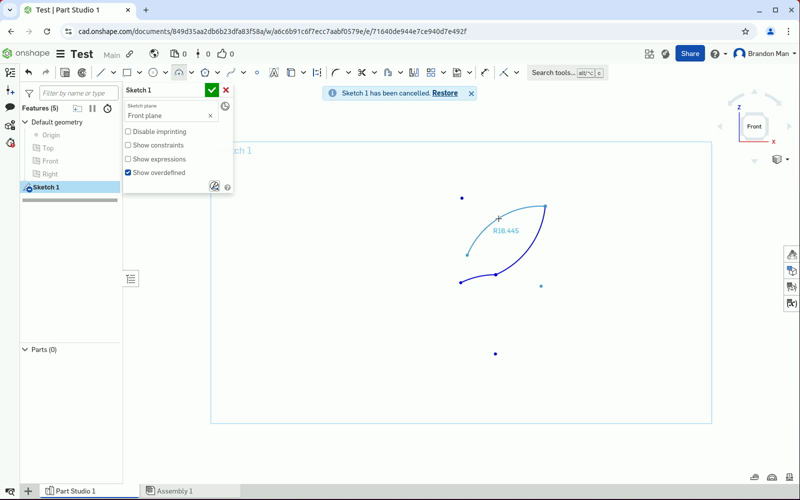
click(498, 218)
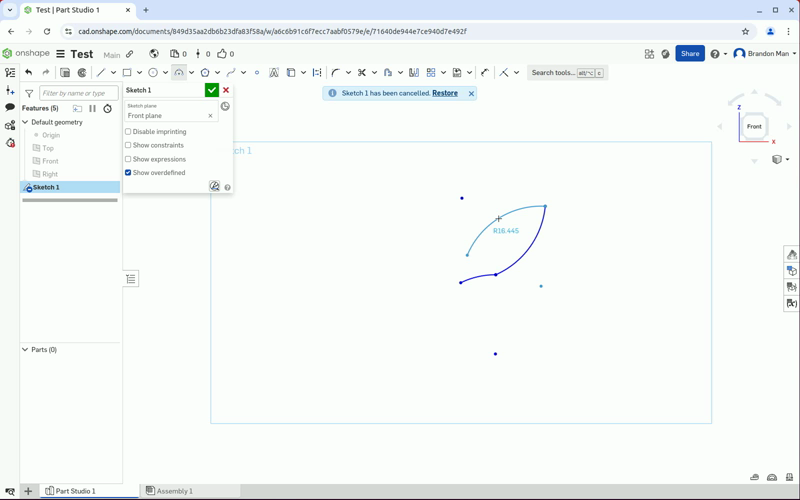
key_up(shift)
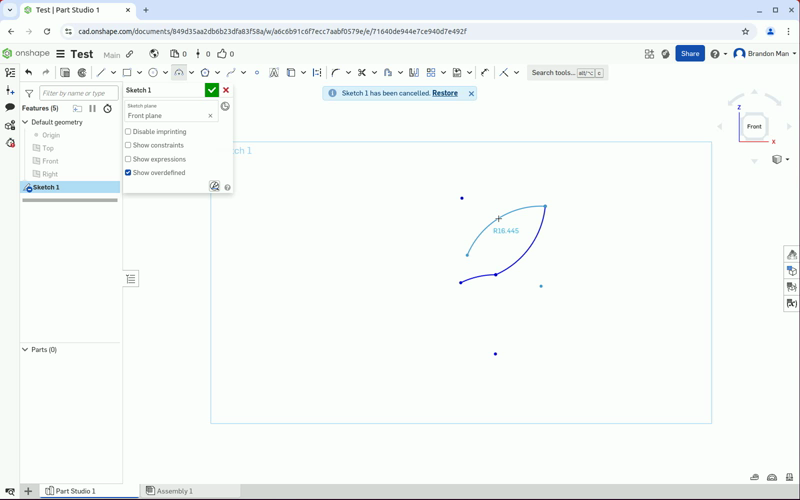
mouse_move(467, 255)
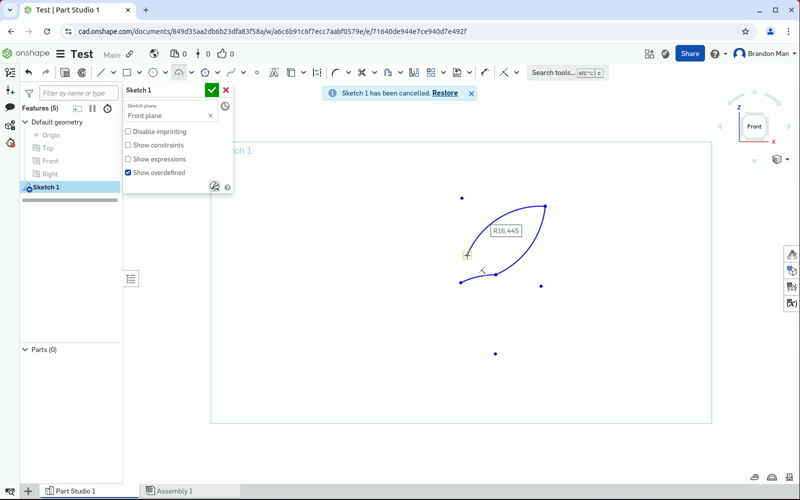
click(467, 255)
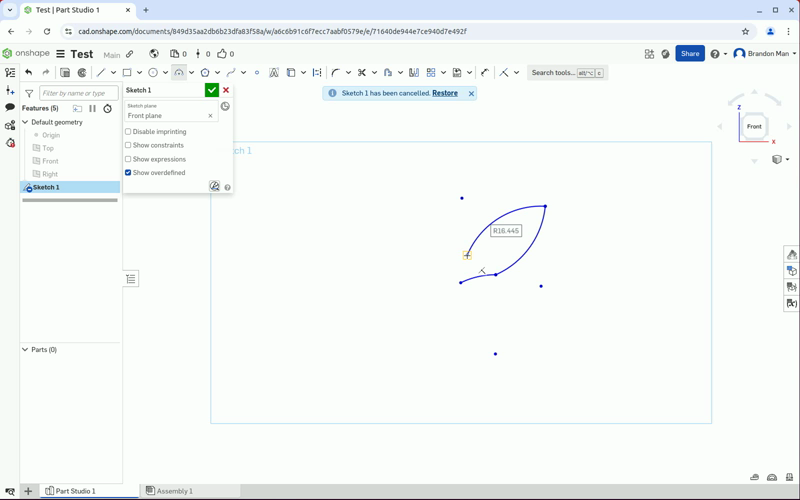
mouse_move(460, 282)
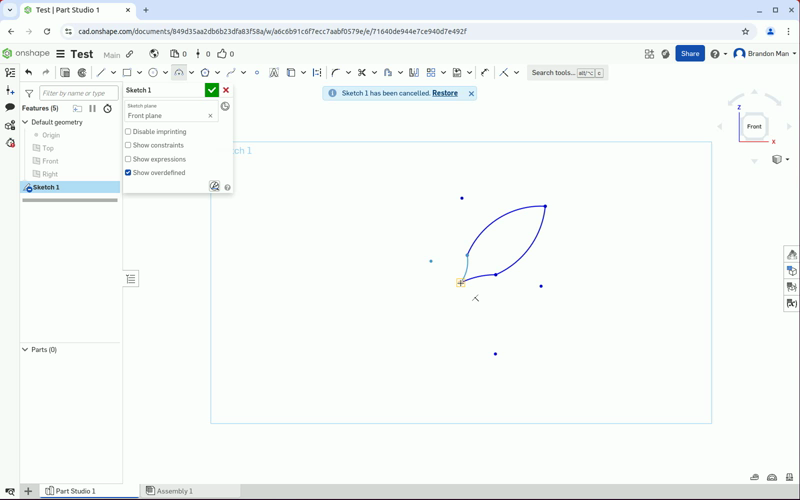
click(460, 282)
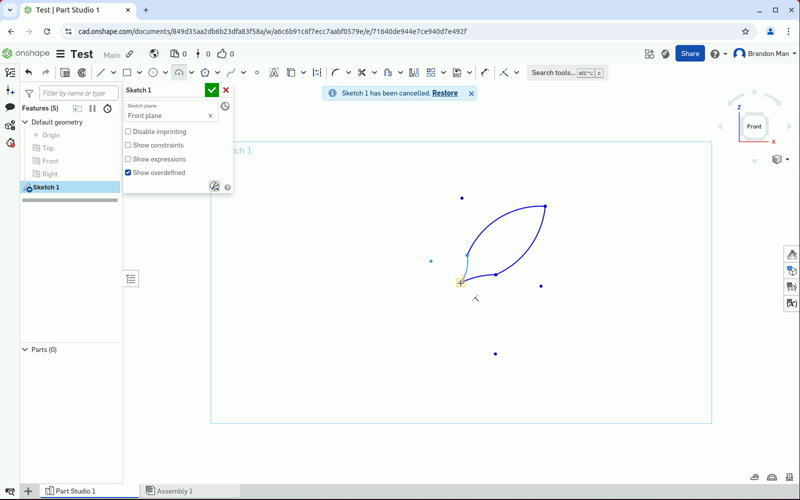
key_down(shift)
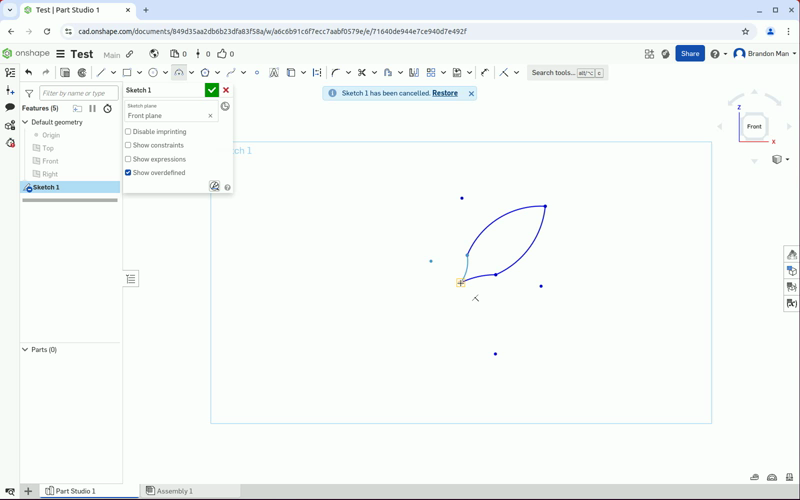
mouse_move(464, 269)
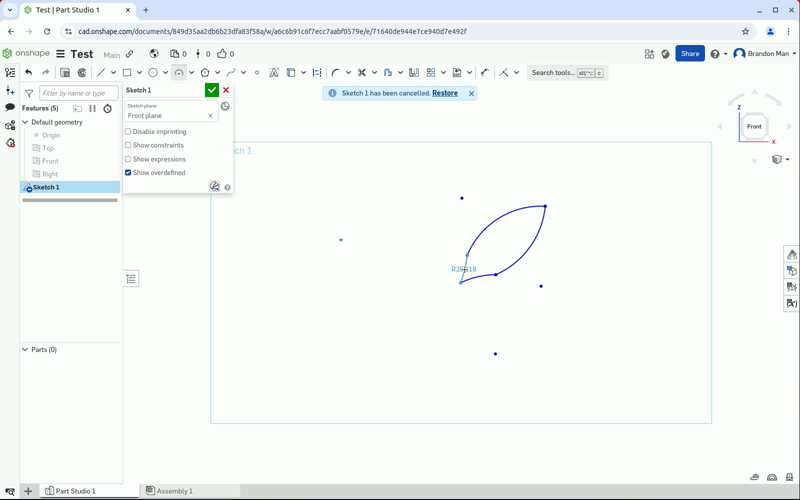
click(464, 269)
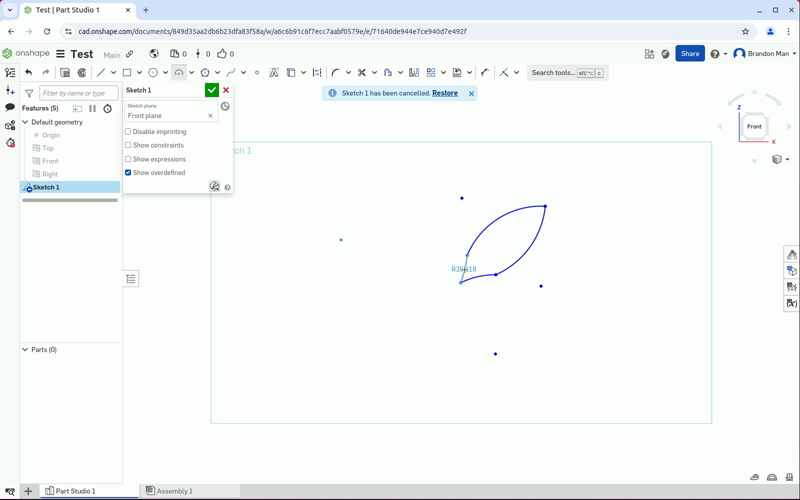
key_up(shift)
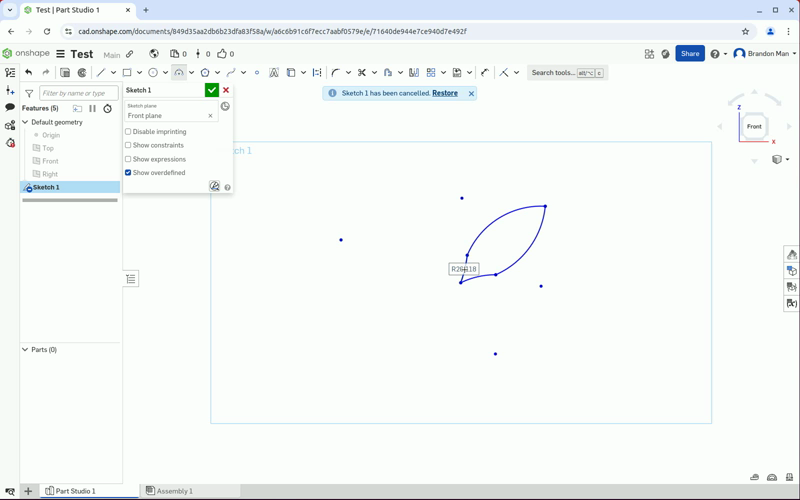
key(esc)
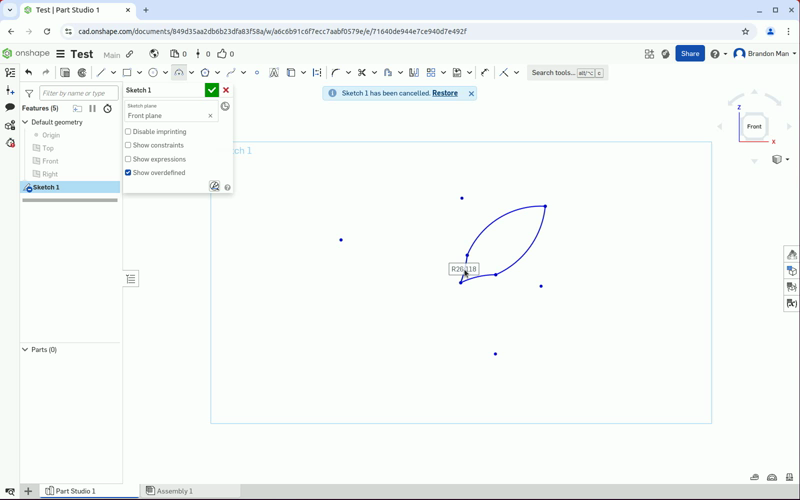
mouse_move(520, 230)
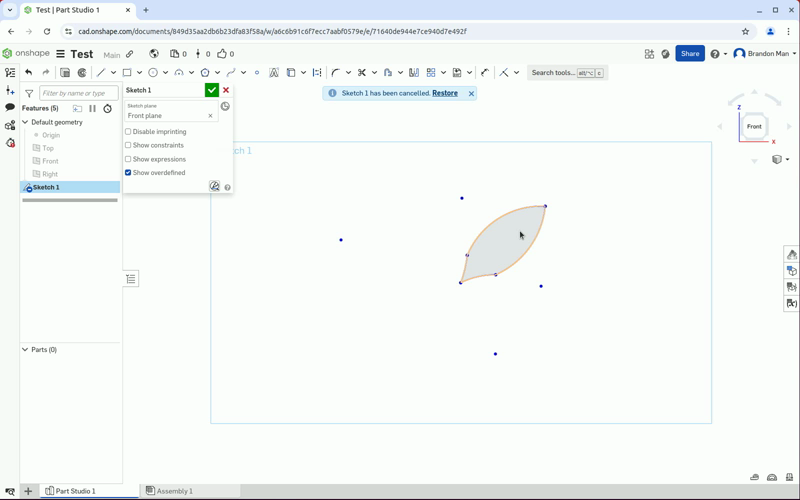
click(520, 230)
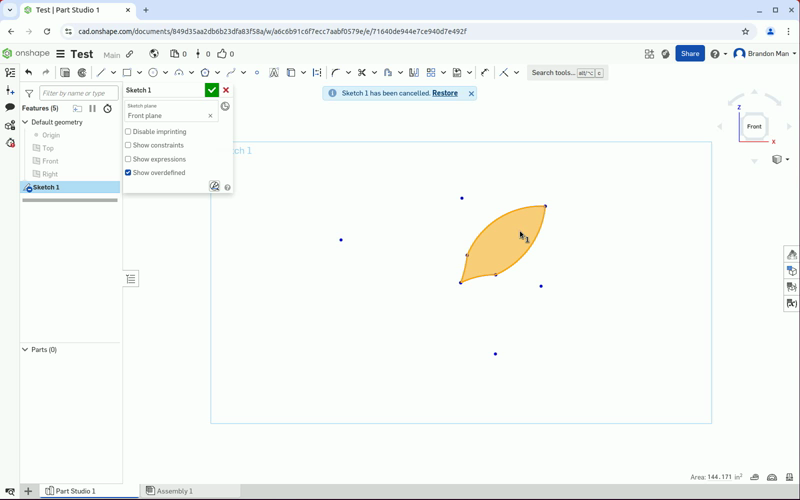
mouse_move(73, 352)
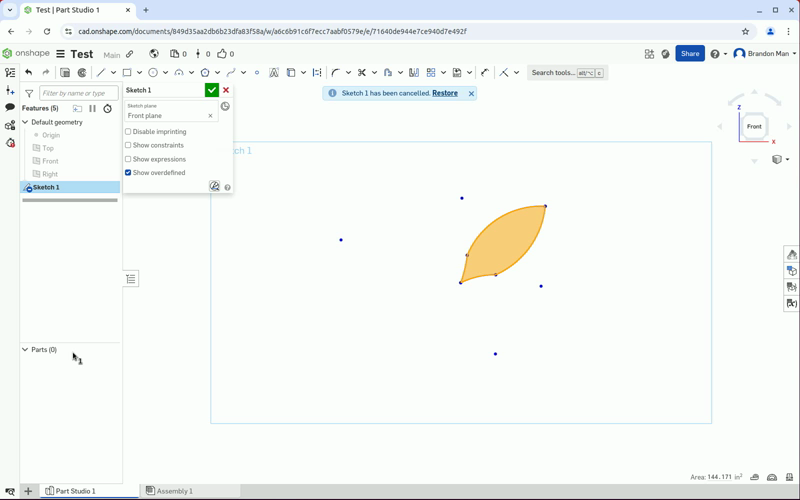
key(shift+y)
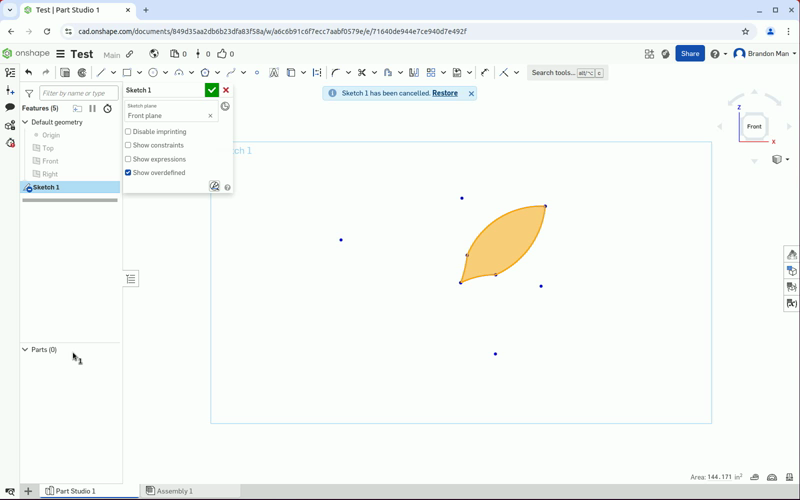
key(shift+e)
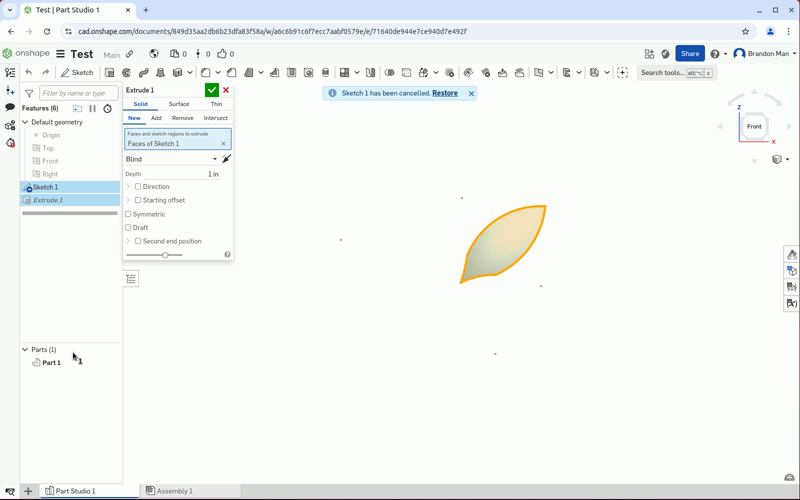
mouse_move(143, 106)
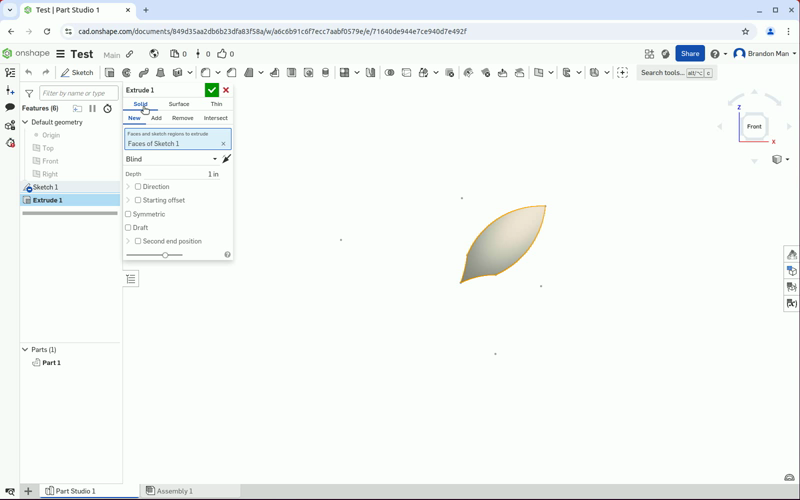
click(143, 106)
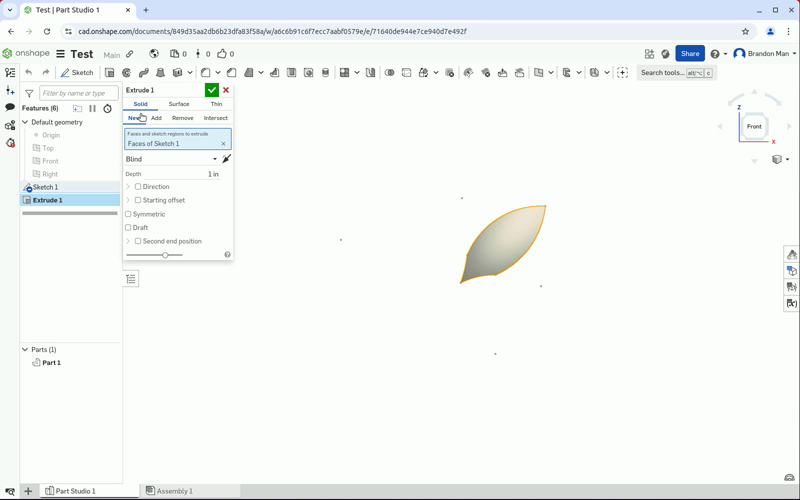
mouse_move(137, 120)
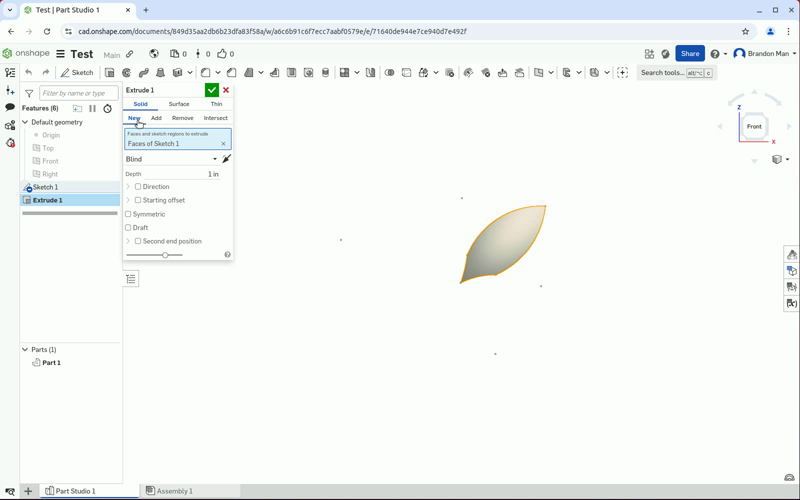
click(137, 120)
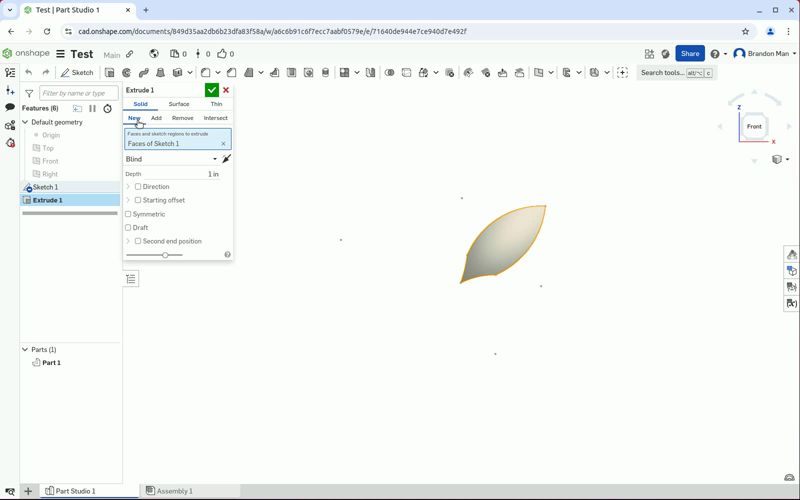
key(tab, 4)
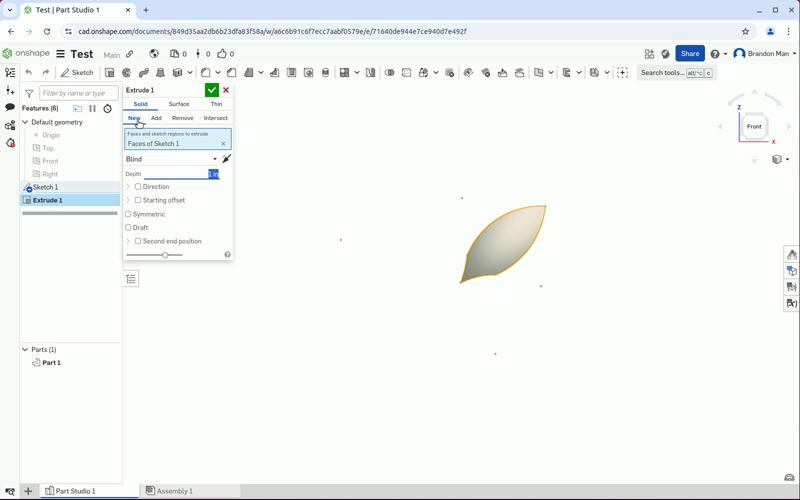
text(23.108)
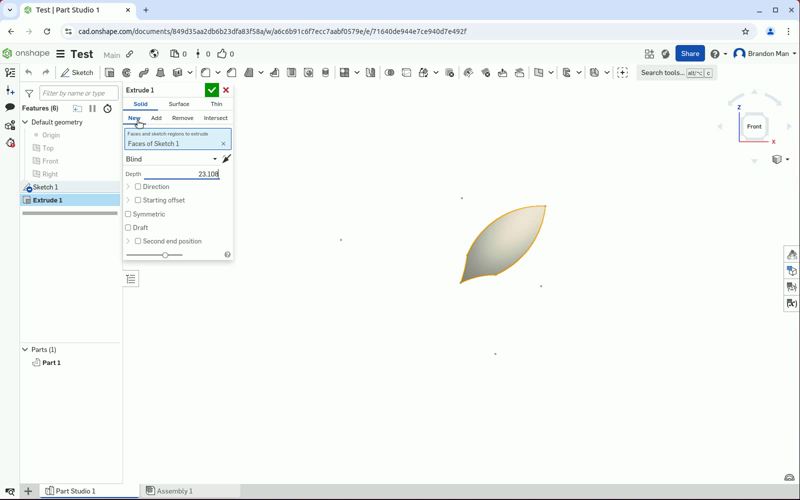
key(enter)
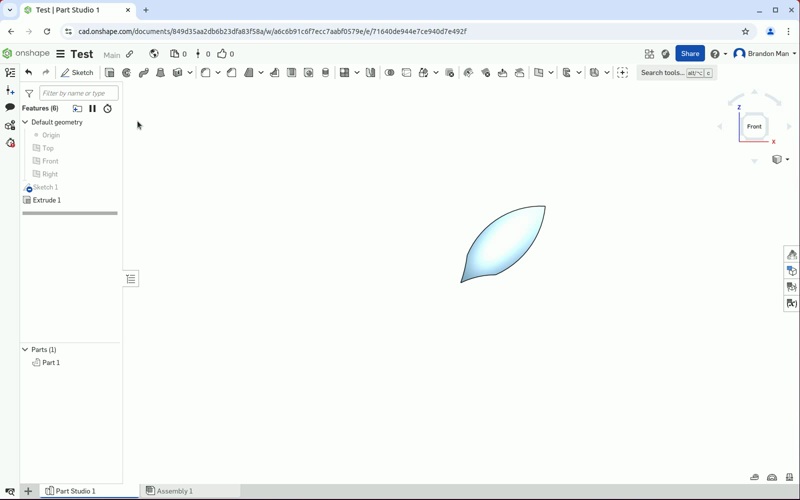
key(shift+h)
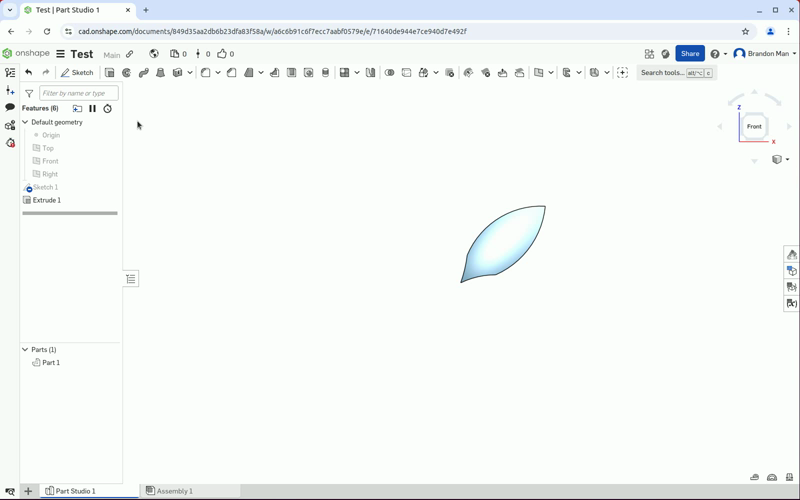
key(shift+h)
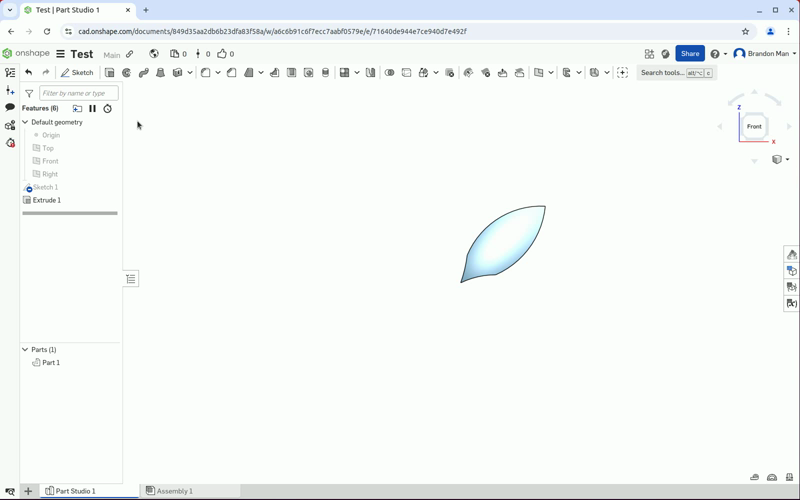
mouse_move(73, 189)
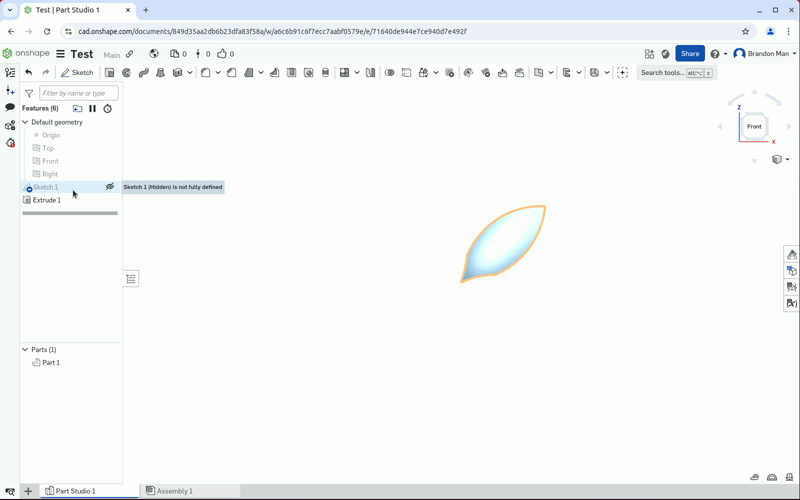
click(73, 189)
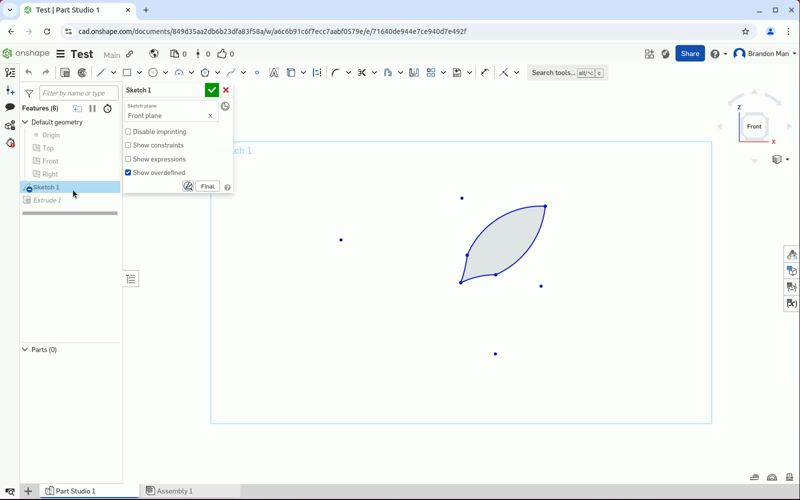
mouse_move(229, 92)
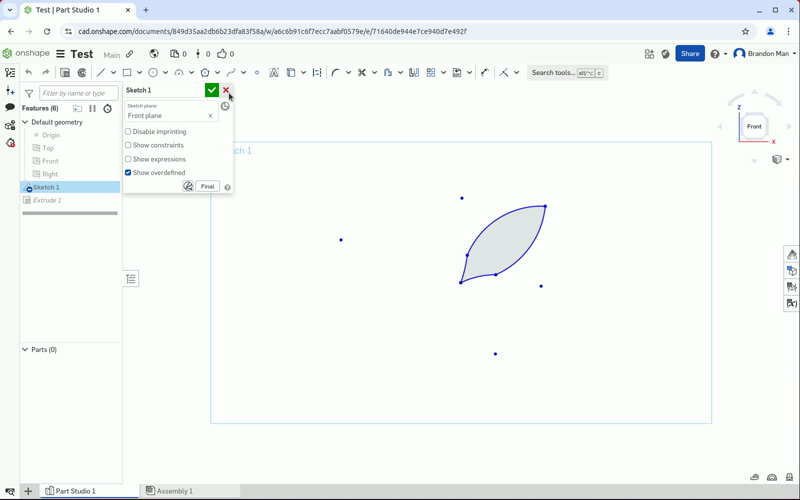
click(229, 92)
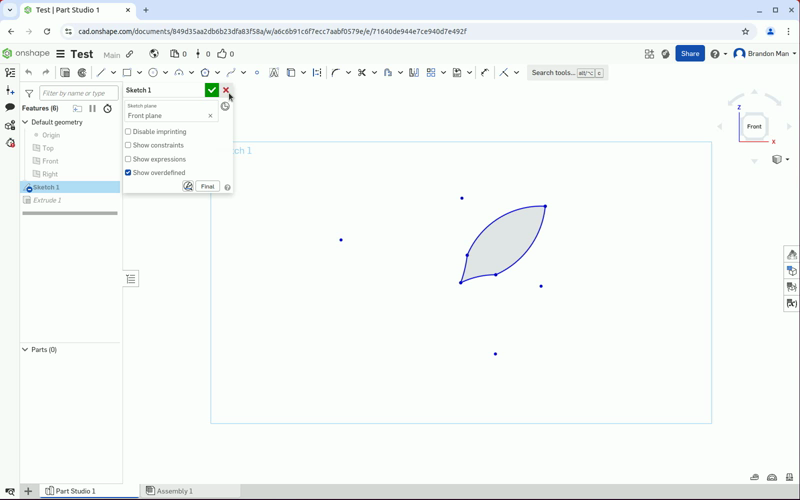
key(shift+s)
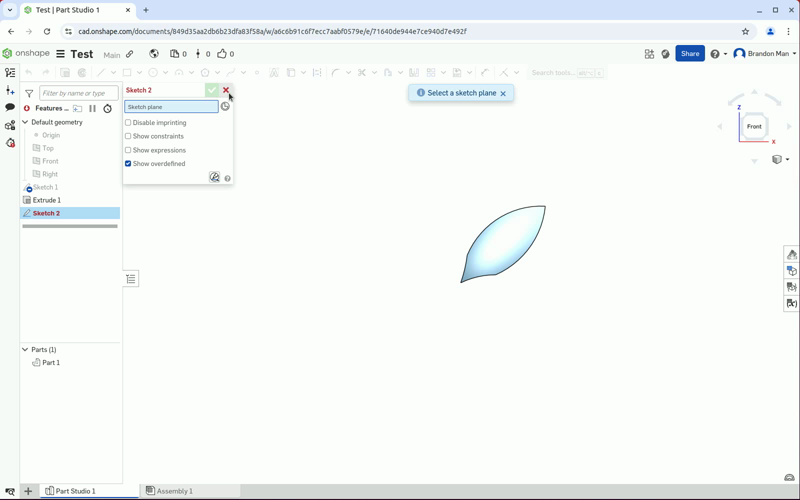
mouse_move(73, 163)
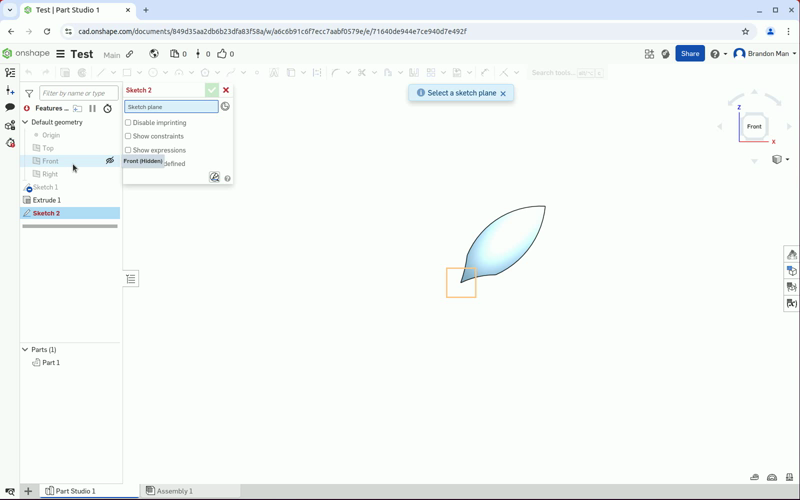
click(73, 163)
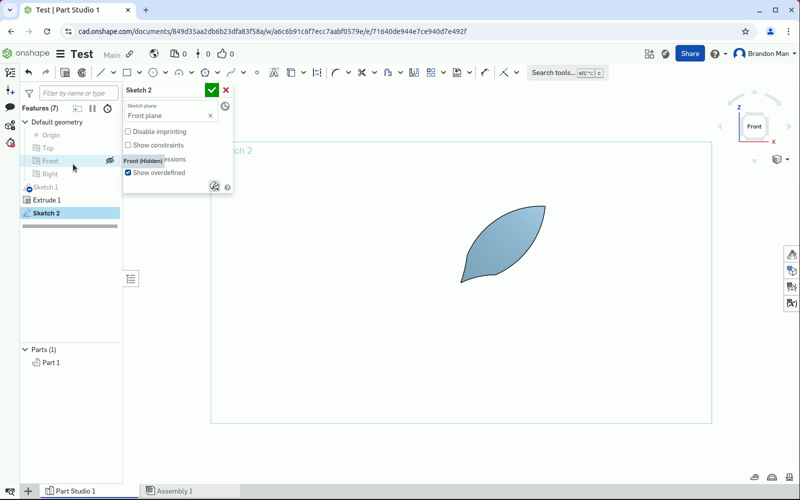
mouse_move(73, 352)
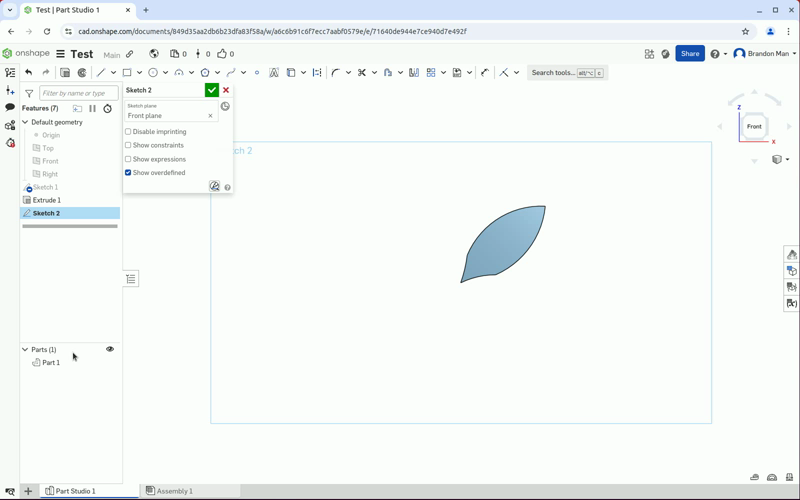
key(y)
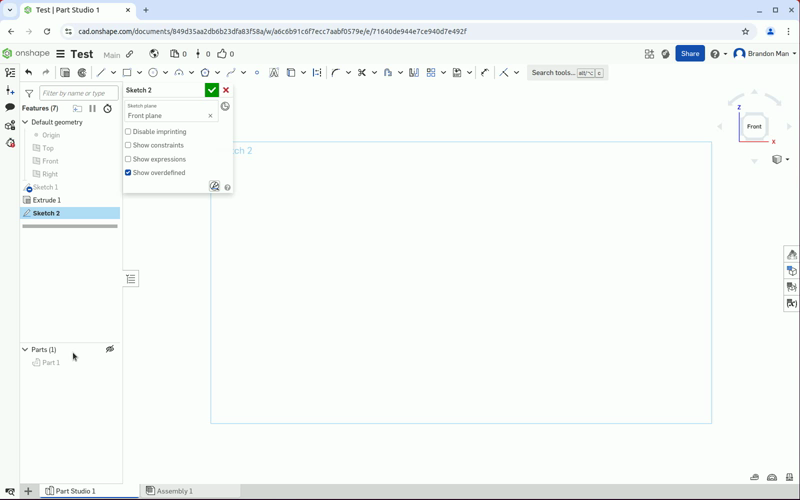
key(a)
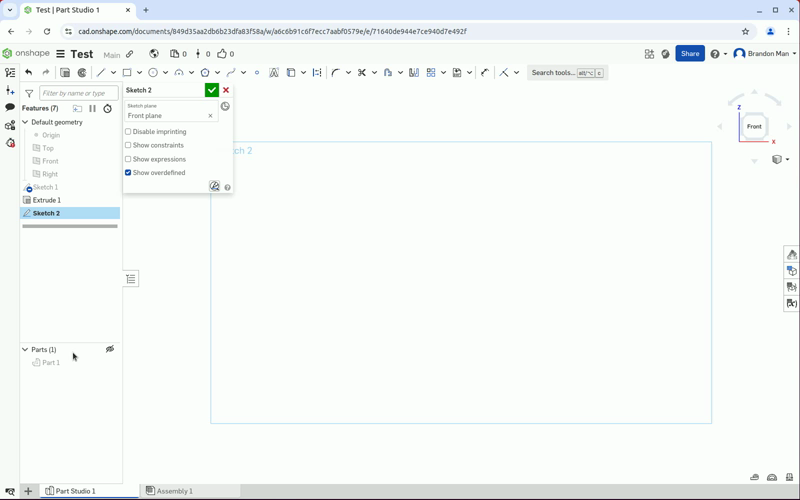
key_down(shift)
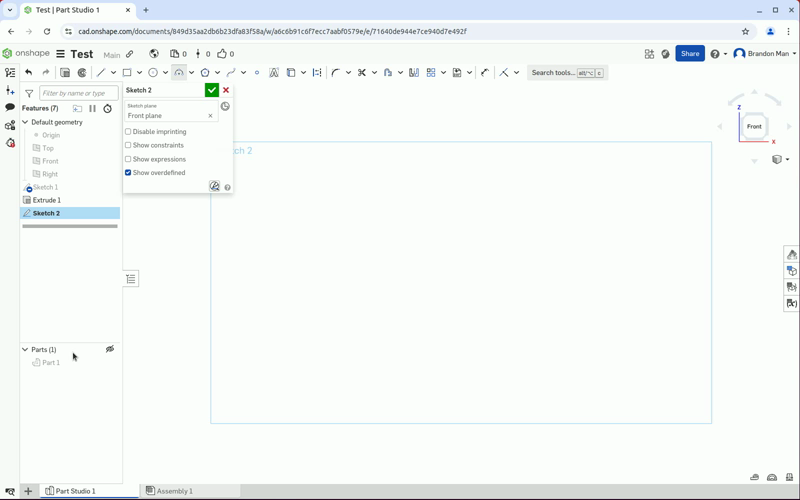
mouse_move(460, 282)
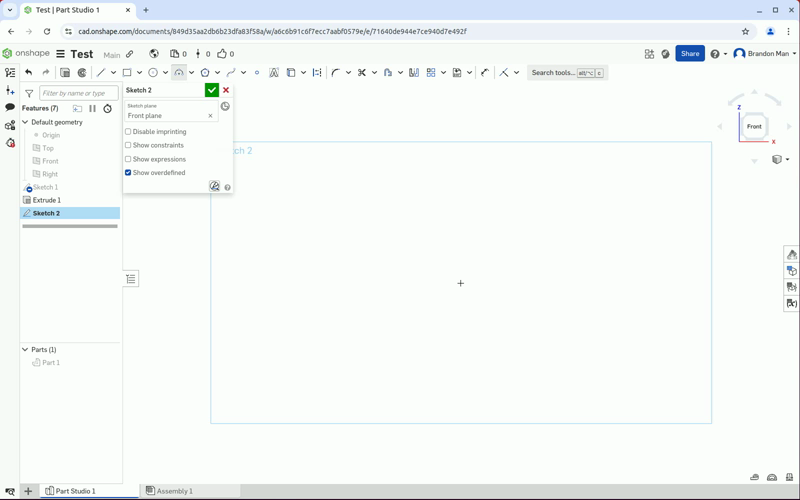
click(460, 282)
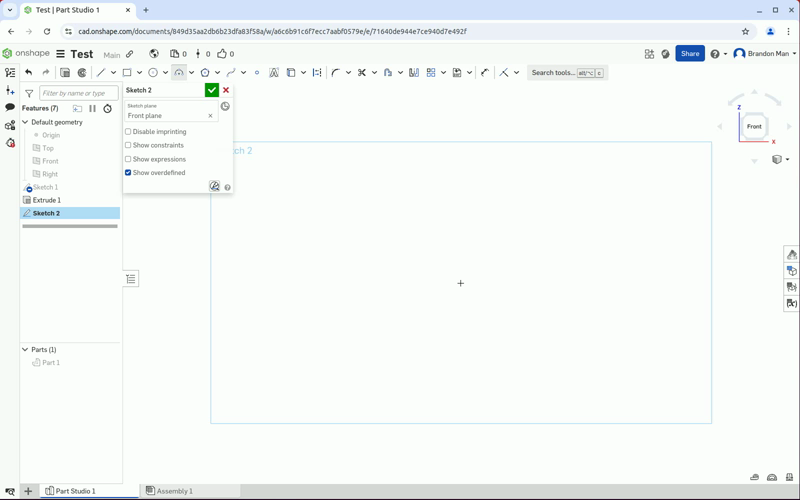
key_up(shift)
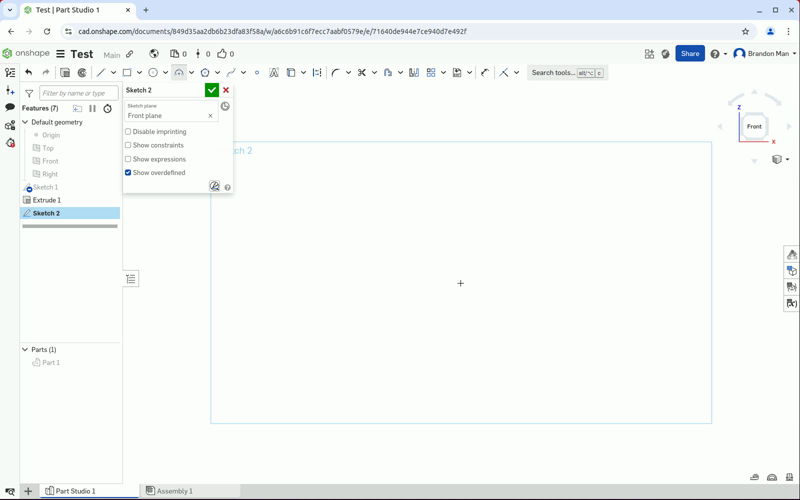
key_down(shift)
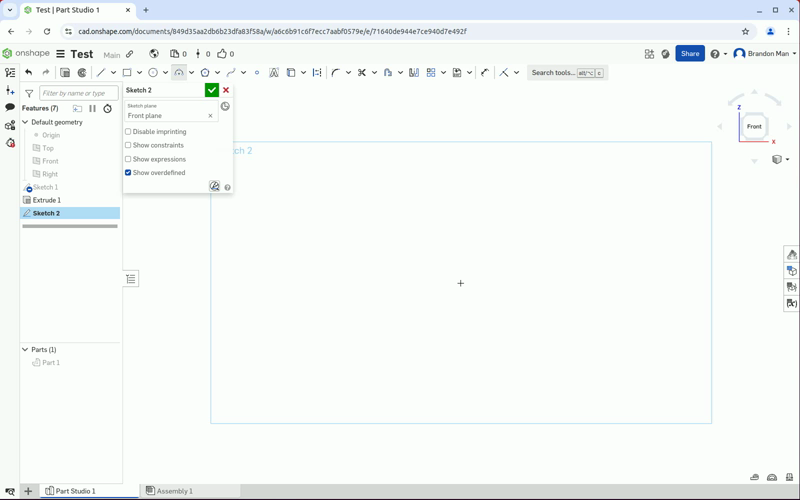
mouse_move(483, 309)
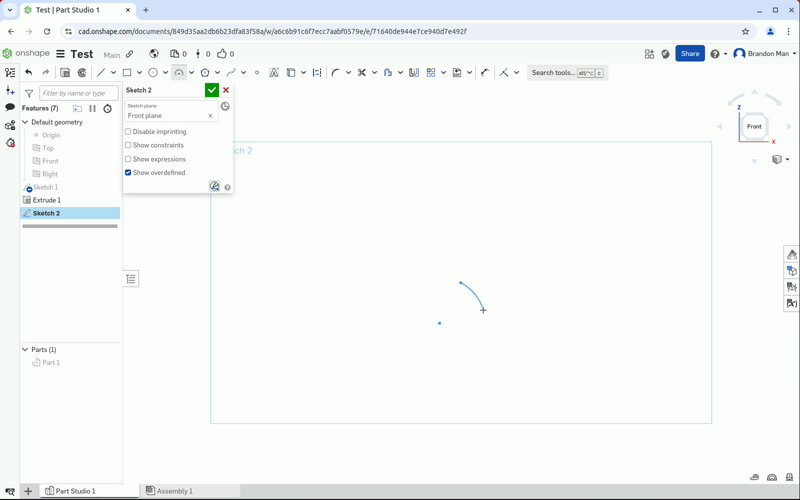
click(483, 309)
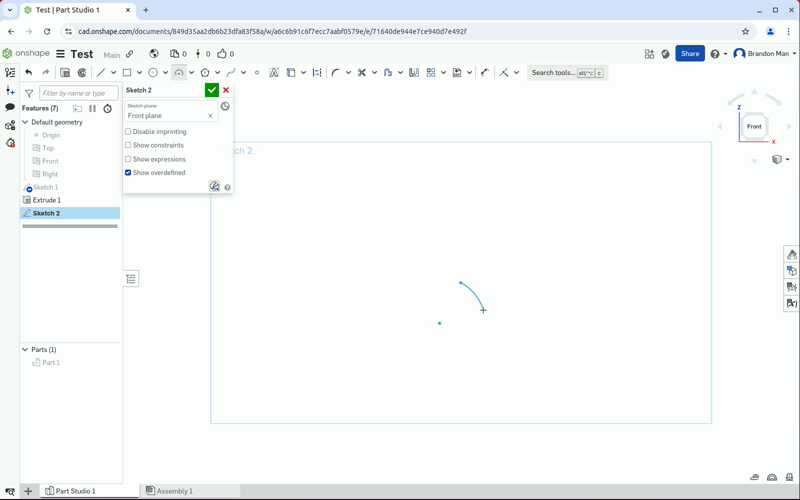
mouse_move(473, 295)
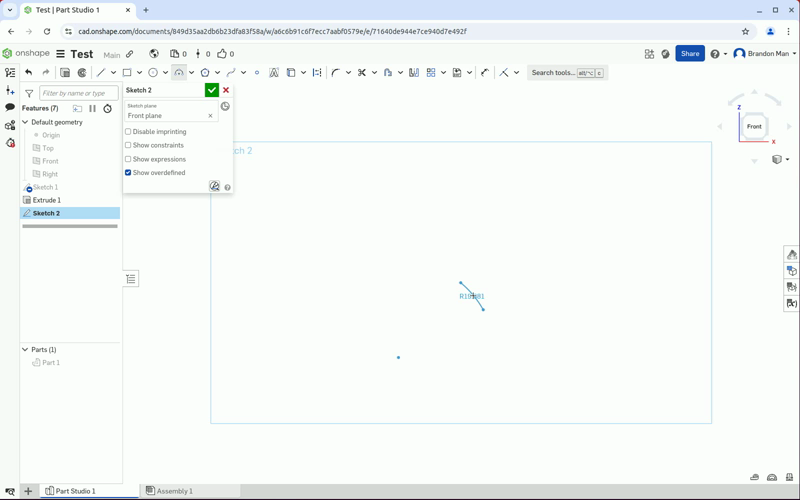
click(473, 295)
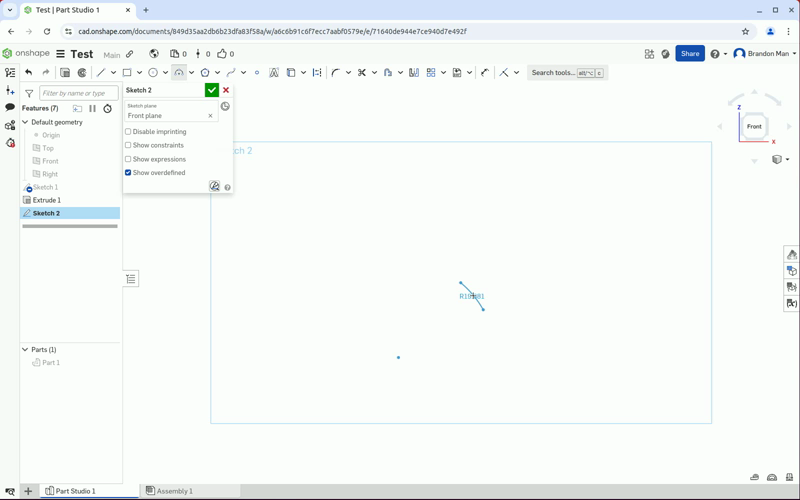
key_up(shift)
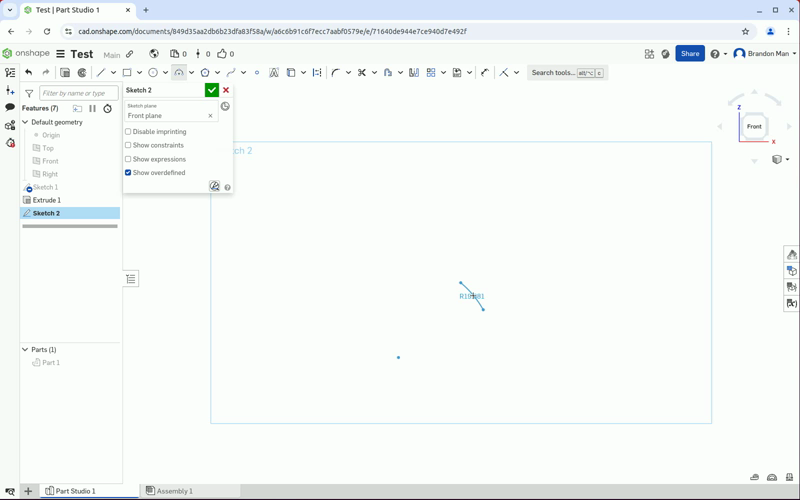
mouse_move(483, 309)
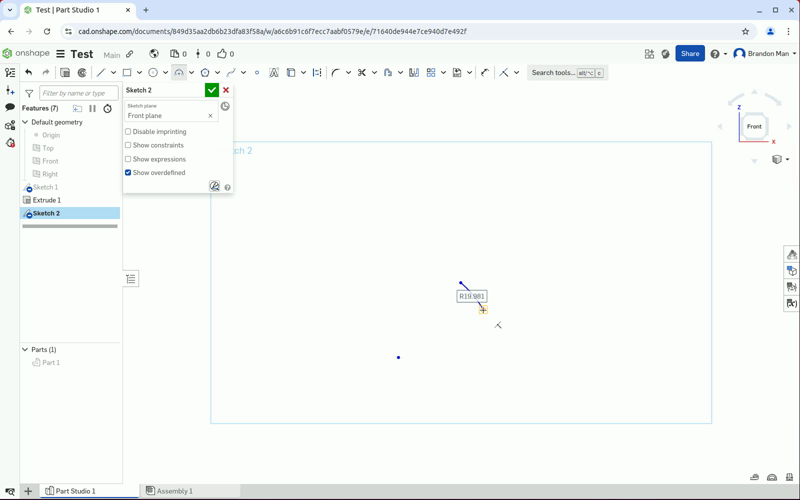
click(483, 309)
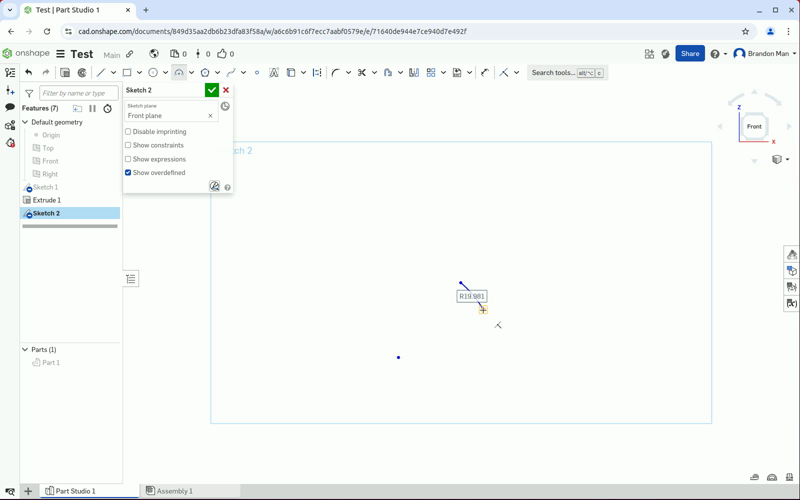
key_down(shift)
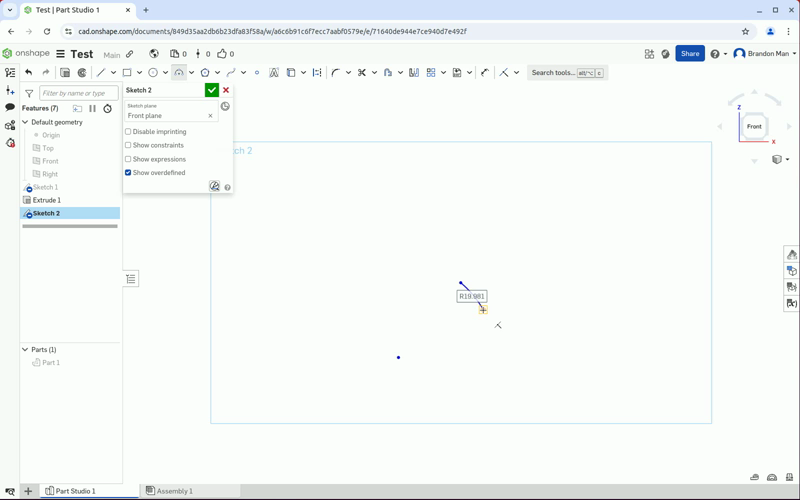
mouse_move(567, 322)
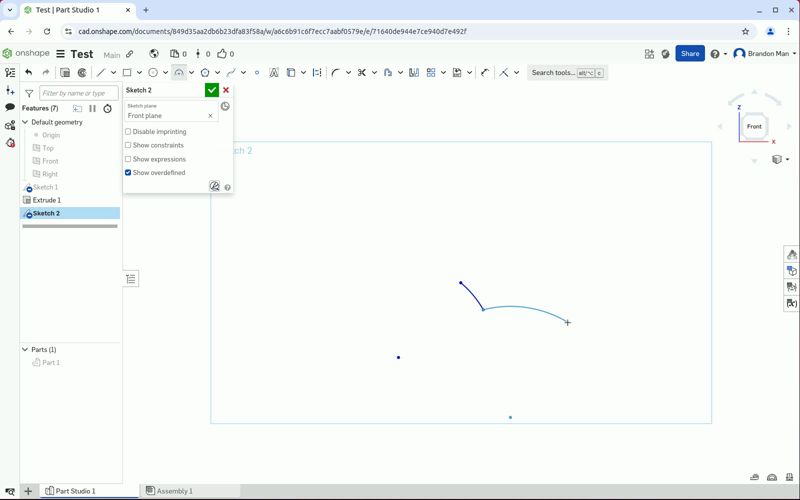
click(567, 322)
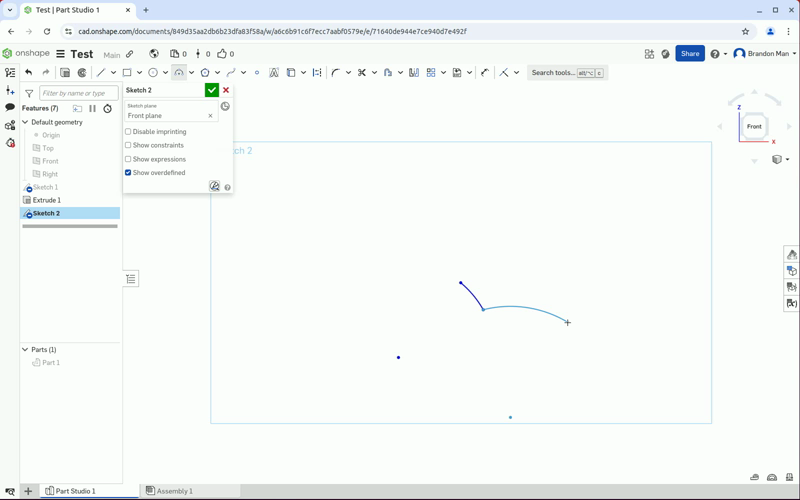
mouse_move(523, 327)
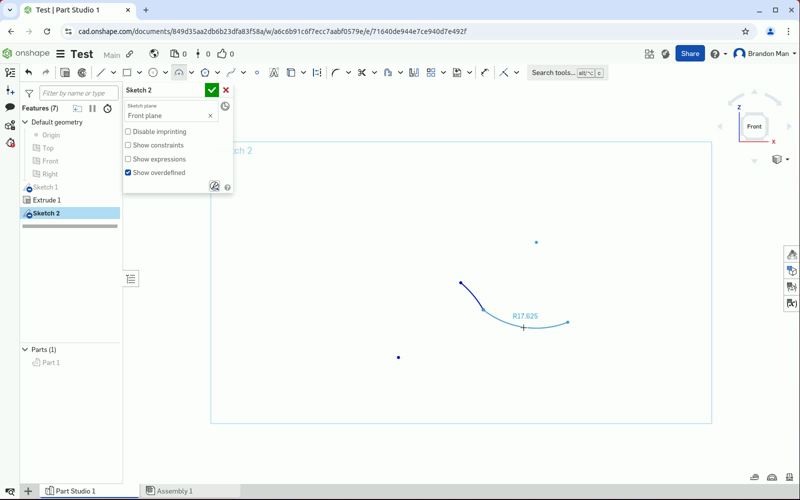
click(523, 327)
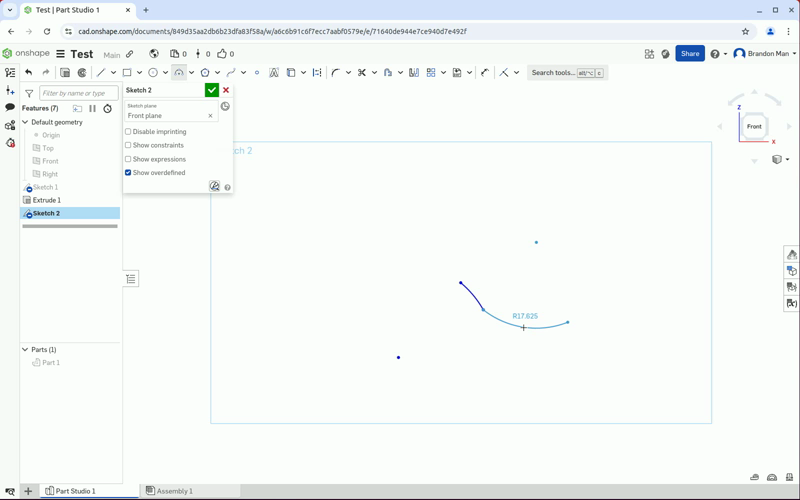
key_up(shift)
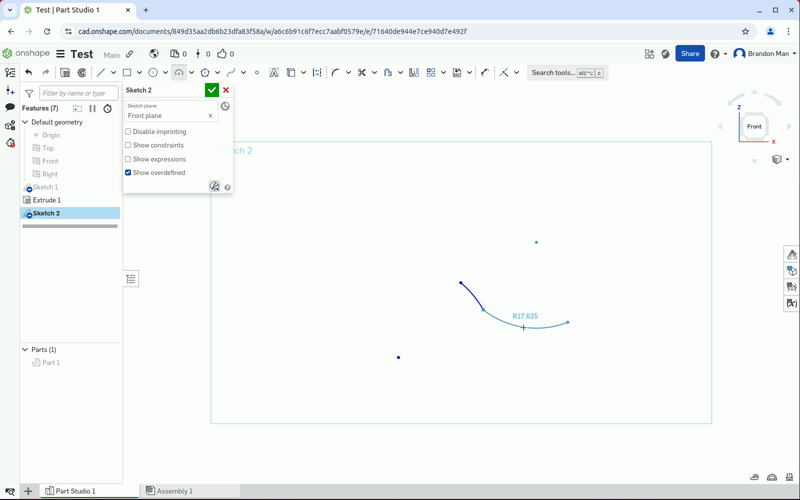
mouse_move(567, 322)
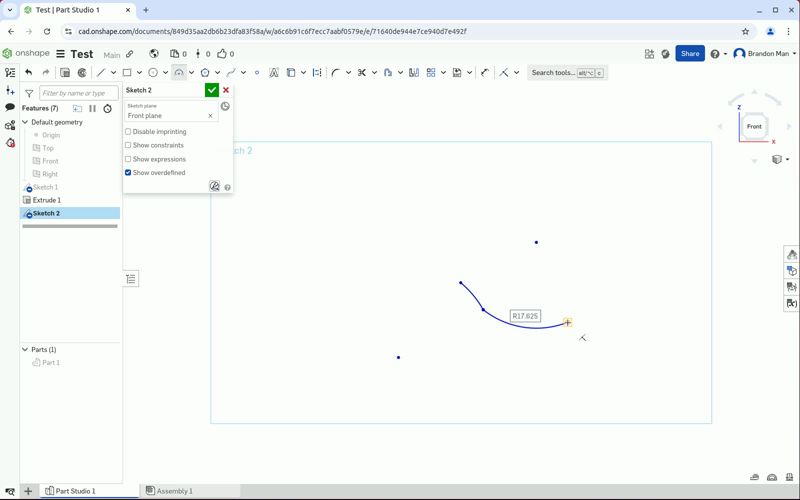
click(567, 322)
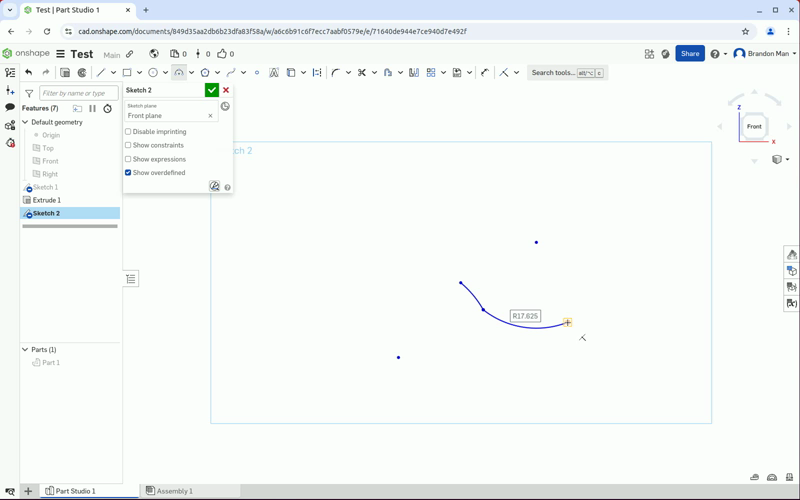
key_down(shift)
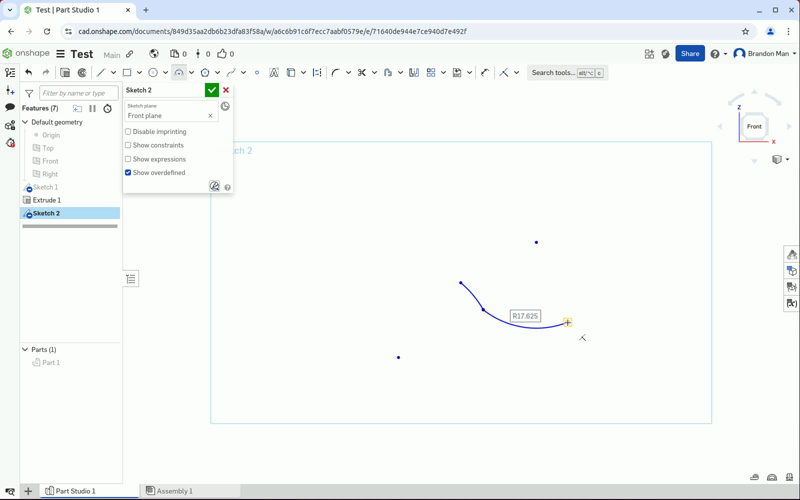
mouse_move(494, 275)
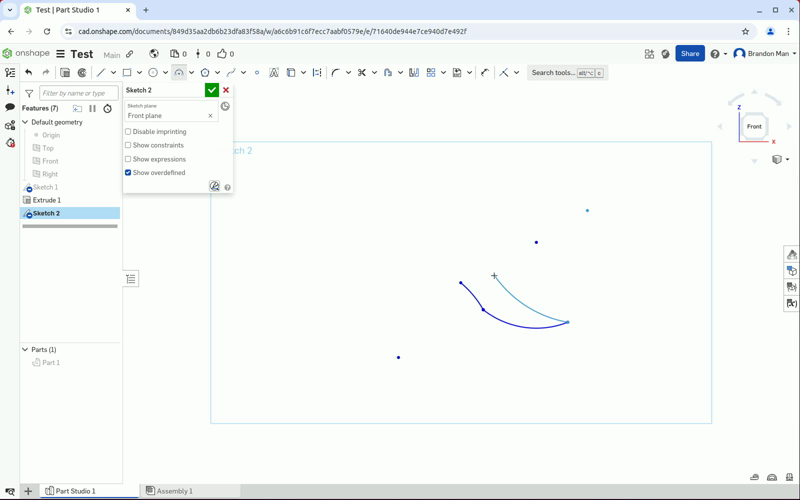
click(494, 275)
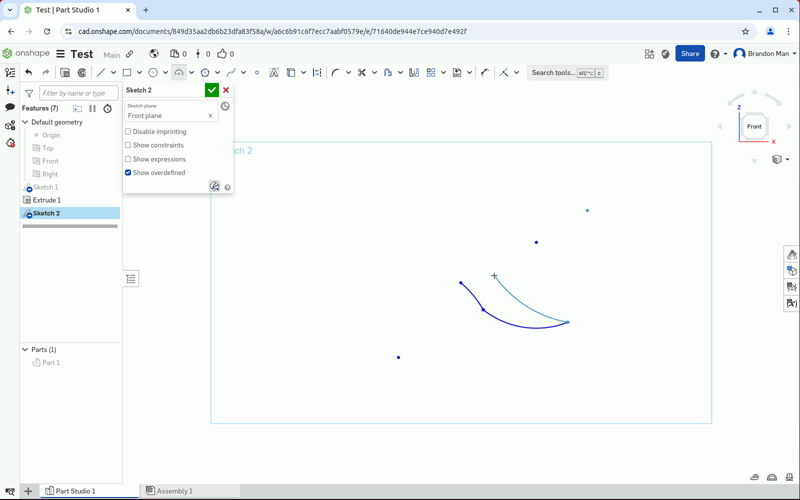
mouse_move(537, 287)
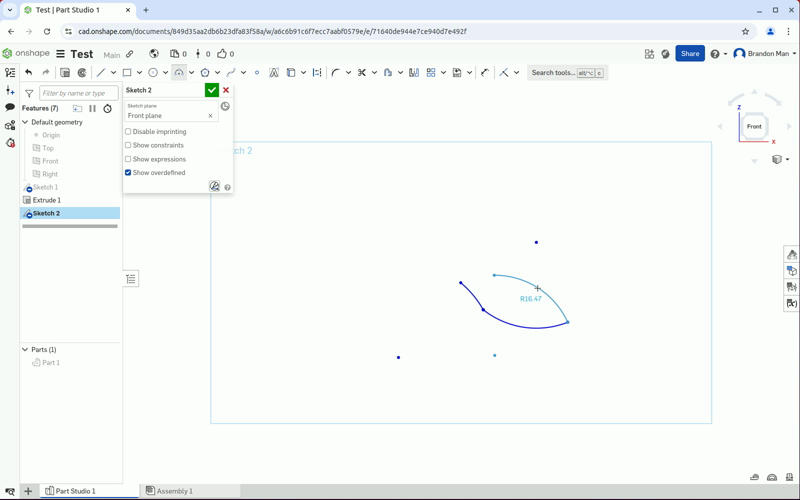
click(537, 287)
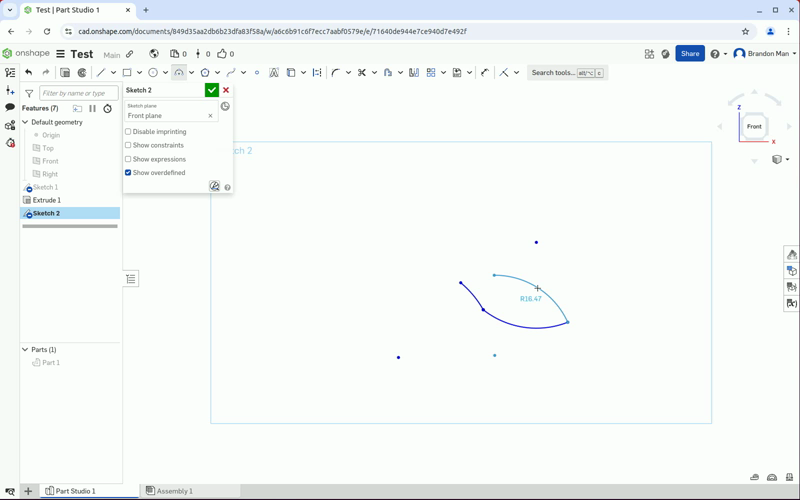
key_up(shift)
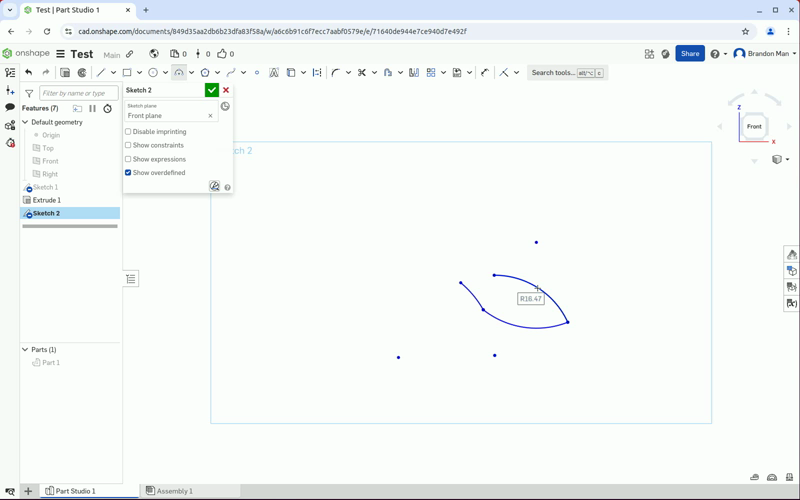
mouse_move(494, 275)
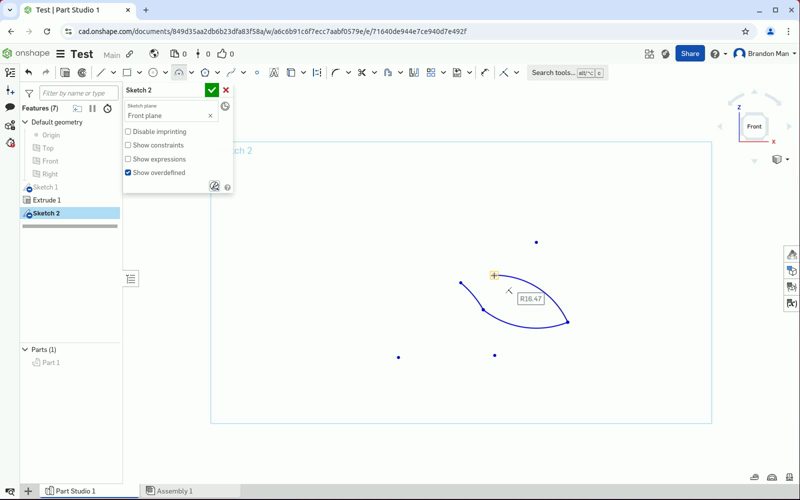
click(494, 275)
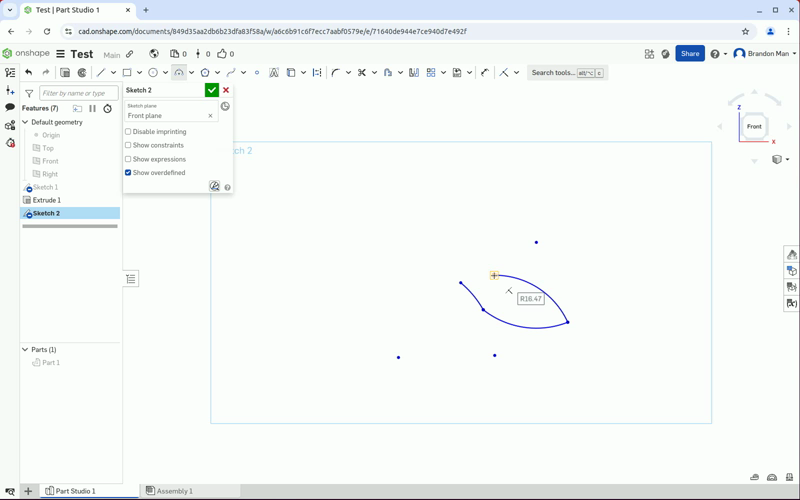
mouse_move(460, 282)
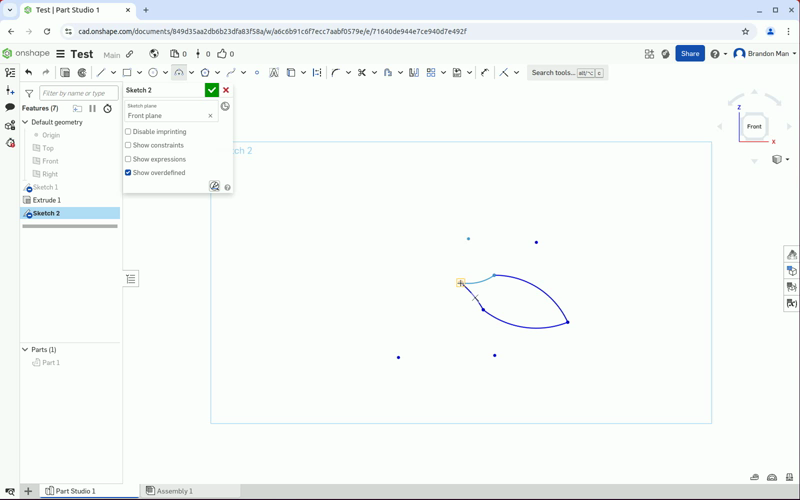
click(460, 282)
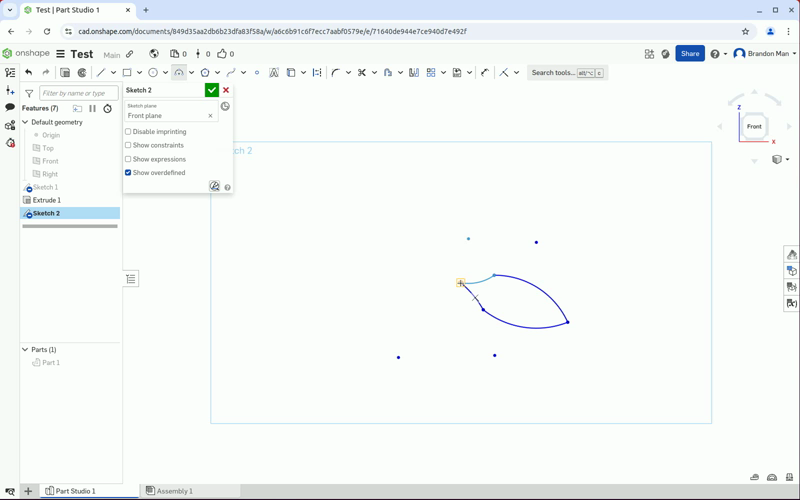
key_down(shift)
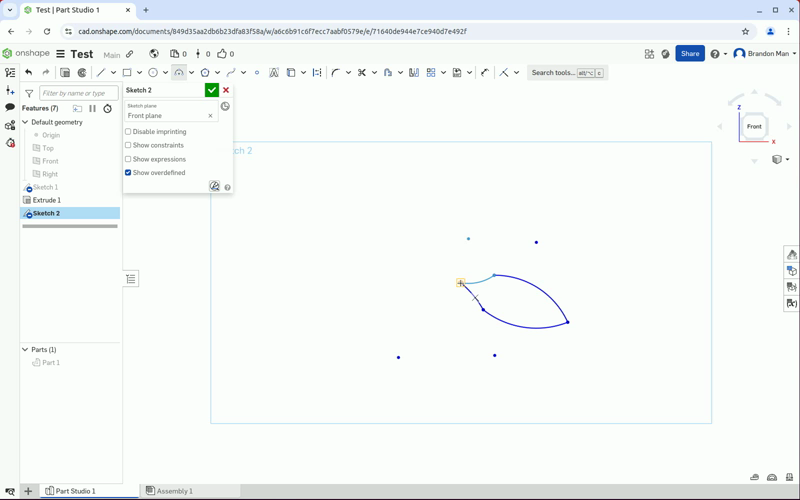
mouse_move(478, 280)
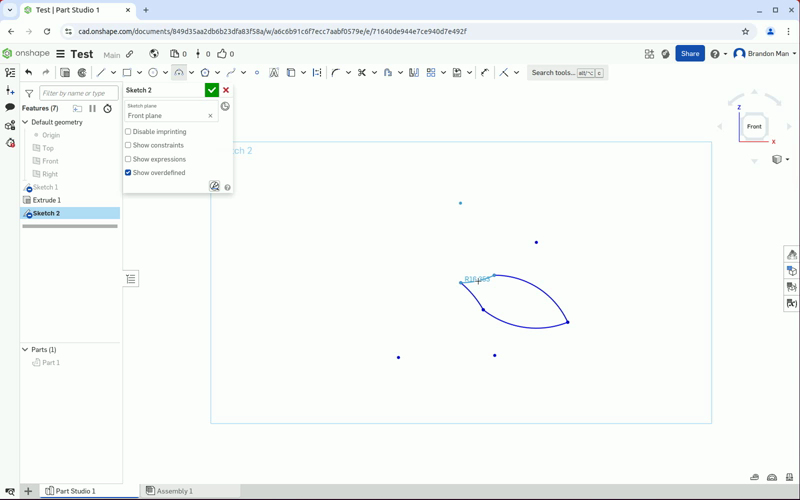
click(478, 280)
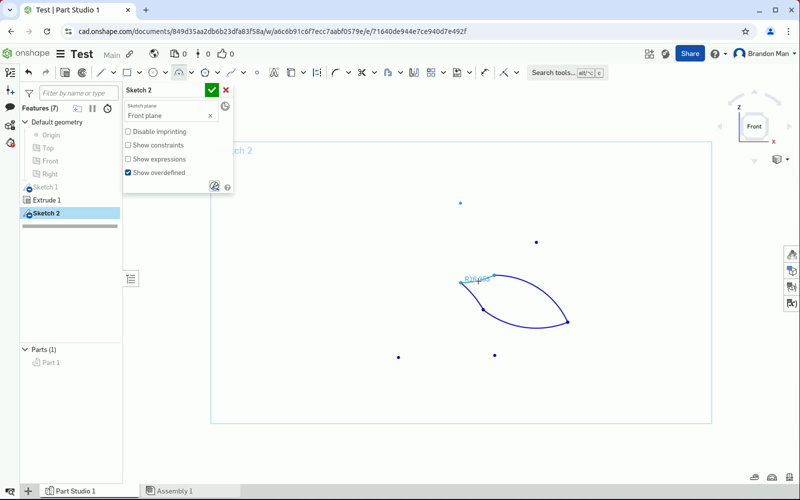
key_up(shift)
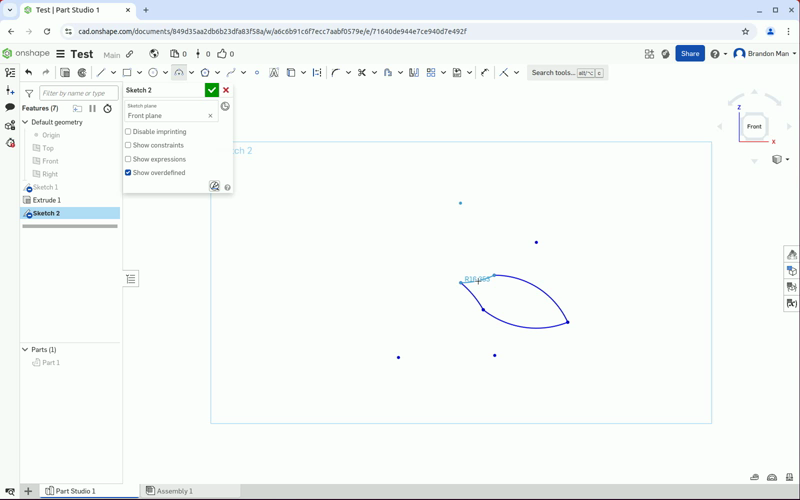
key(esc)
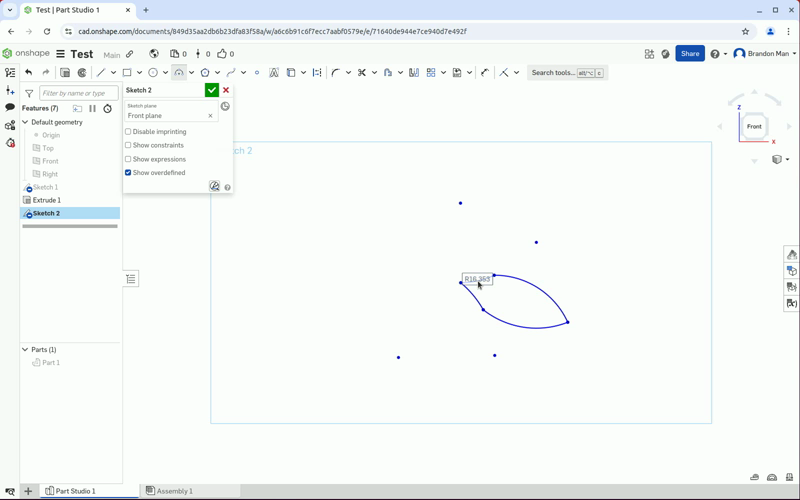
mouse_move(501, 316)
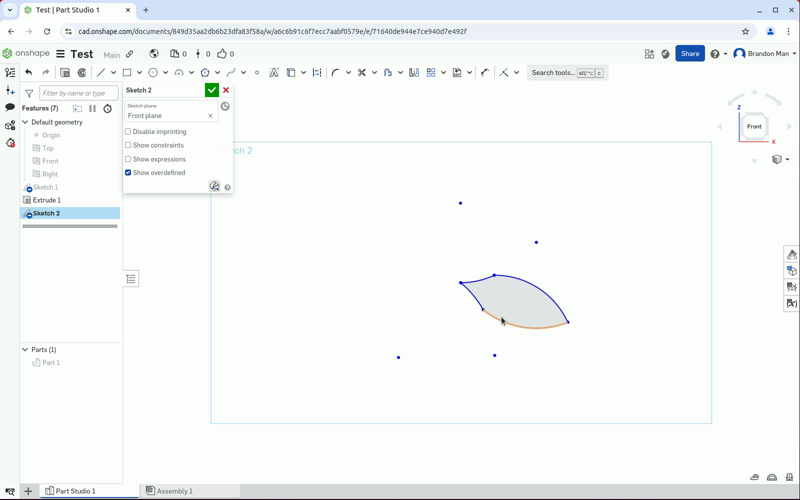
click(501, 316)
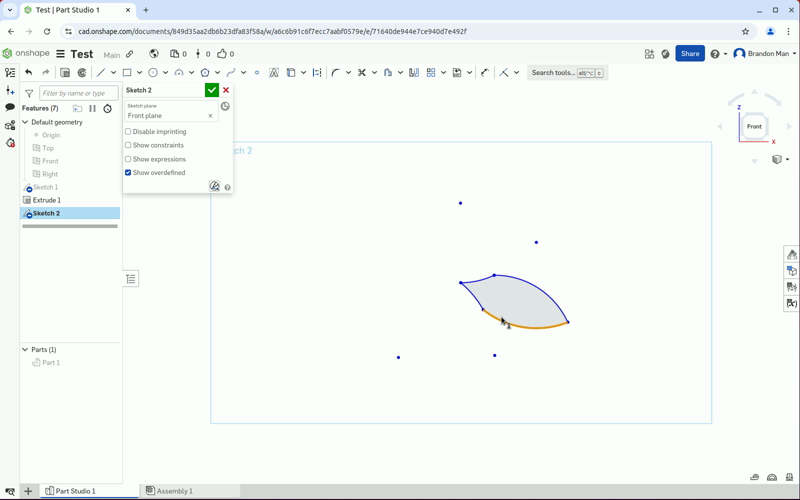
mouse_move(73, 352)
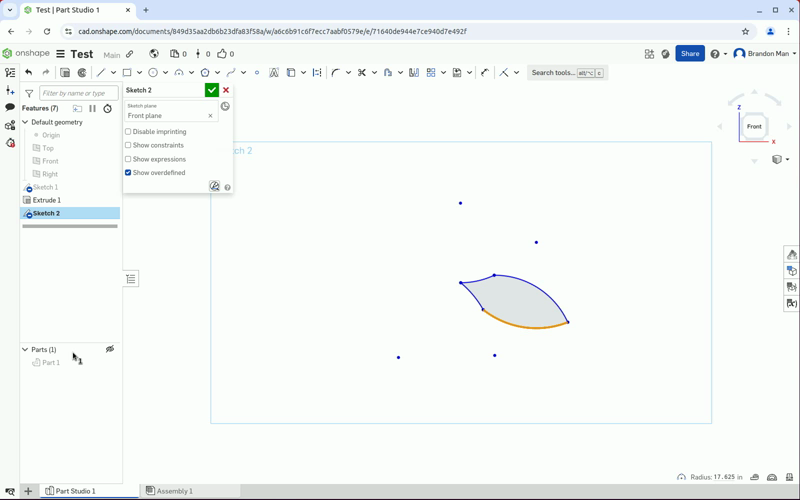
key(shift+y)
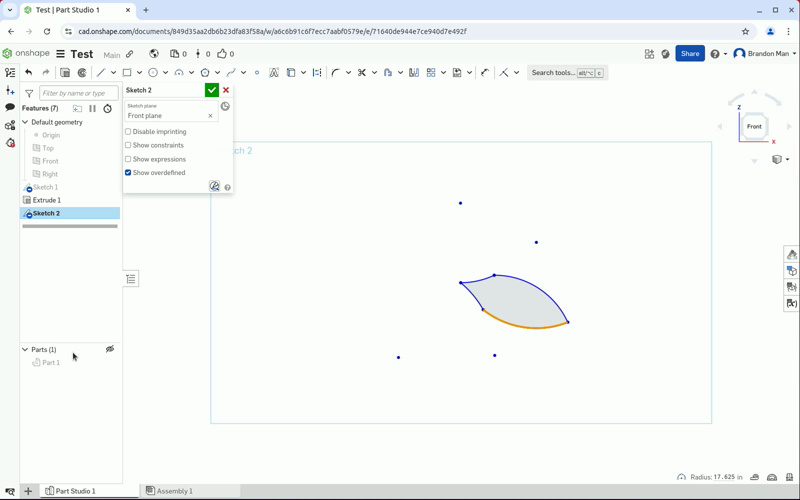
key(shift+e)
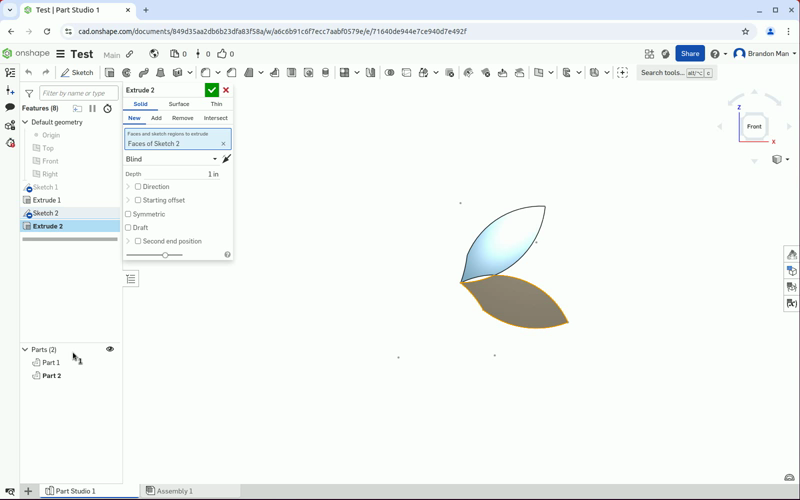
mouse_move(143, 106)
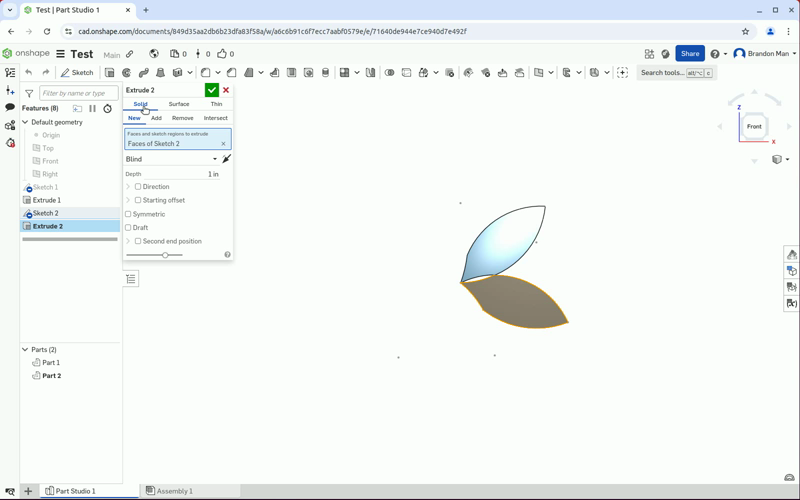
click(143, 106)
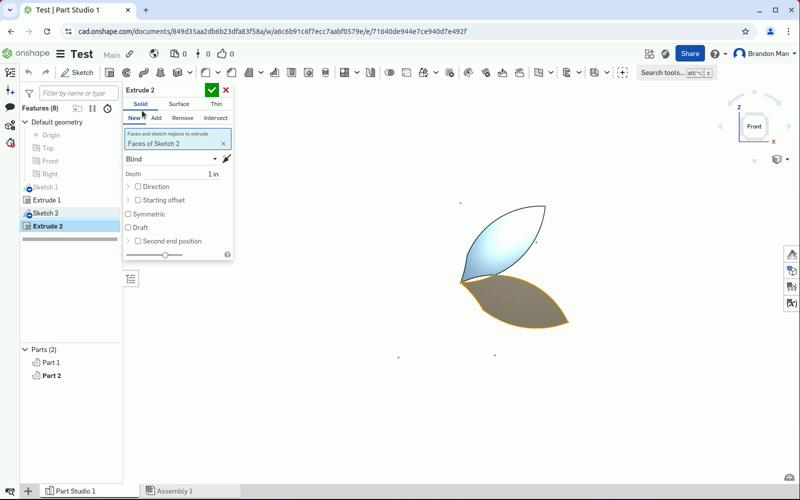
mouse_move(137, 120)
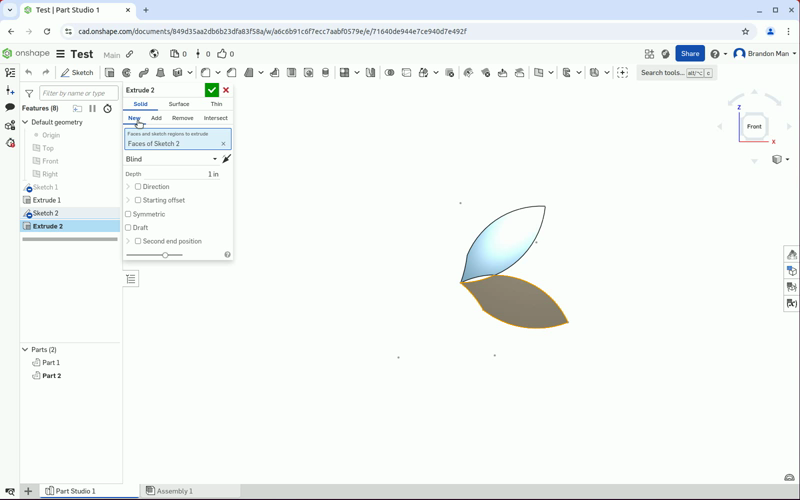
click(137, 120)
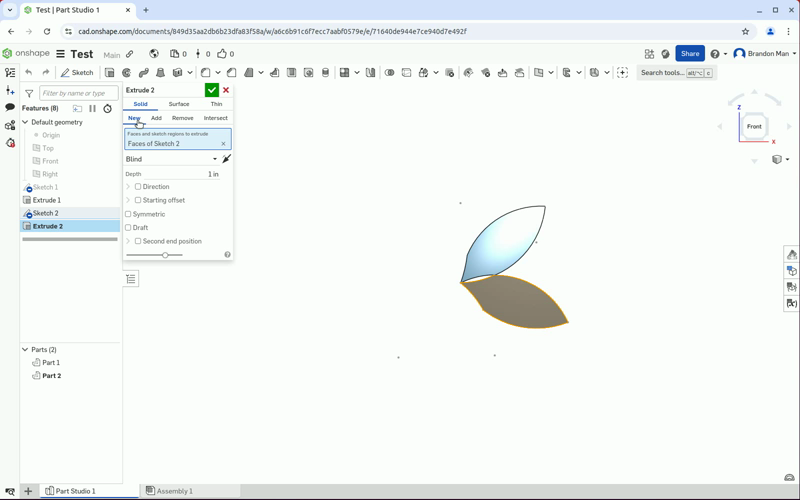
key(tab, 4)
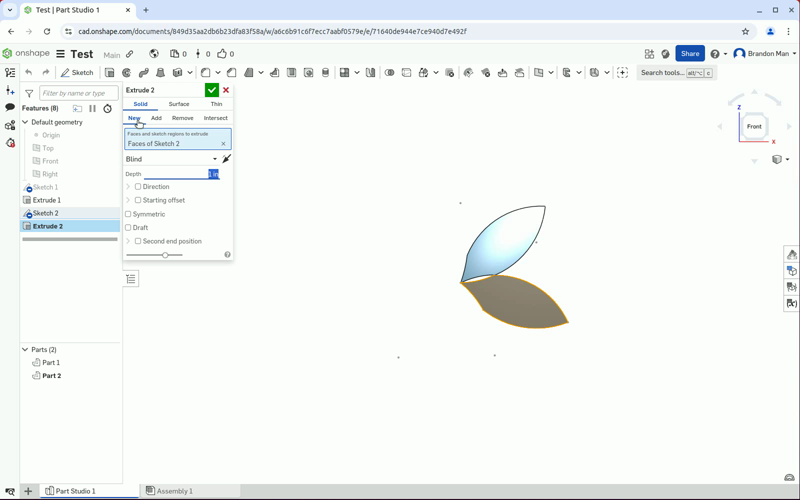
text(23.108)
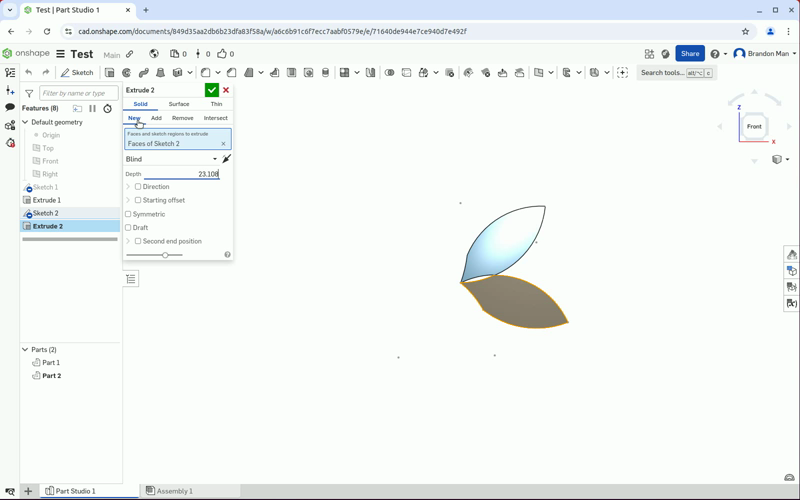
key(enter)
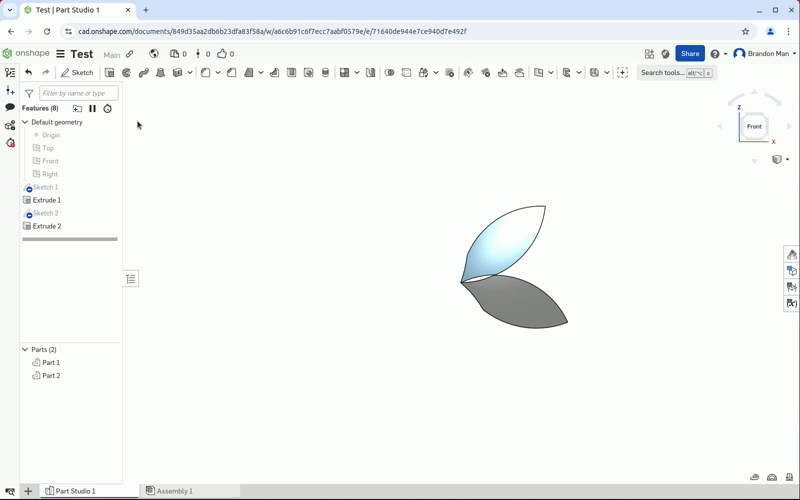
key(shift+h)
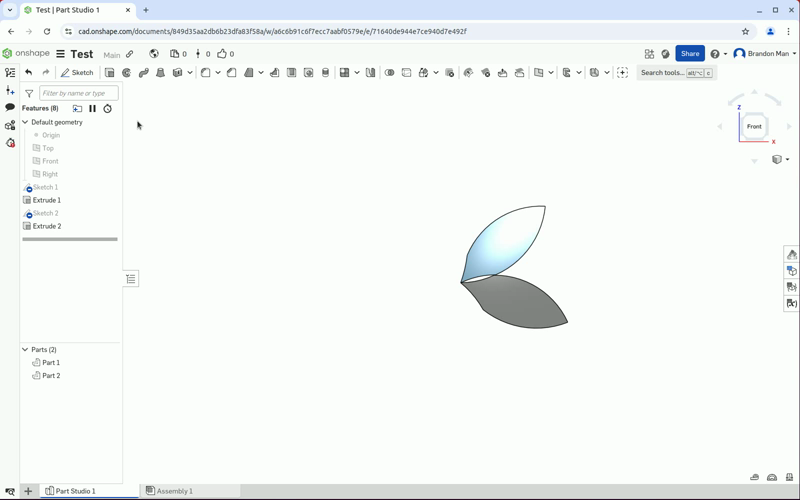
key(shift+h)
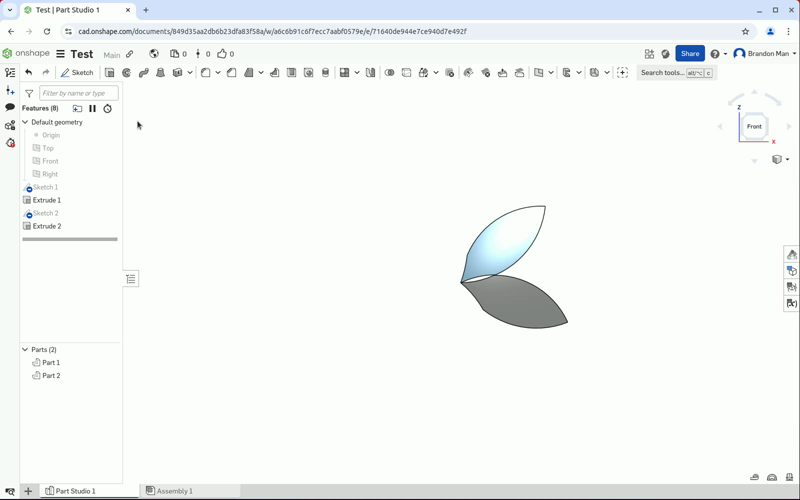
mouse_move(73, 189)
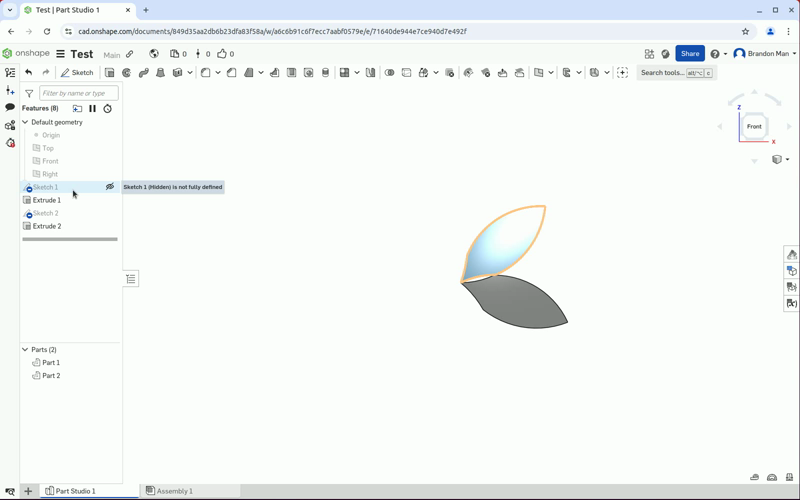
click(73, 189)
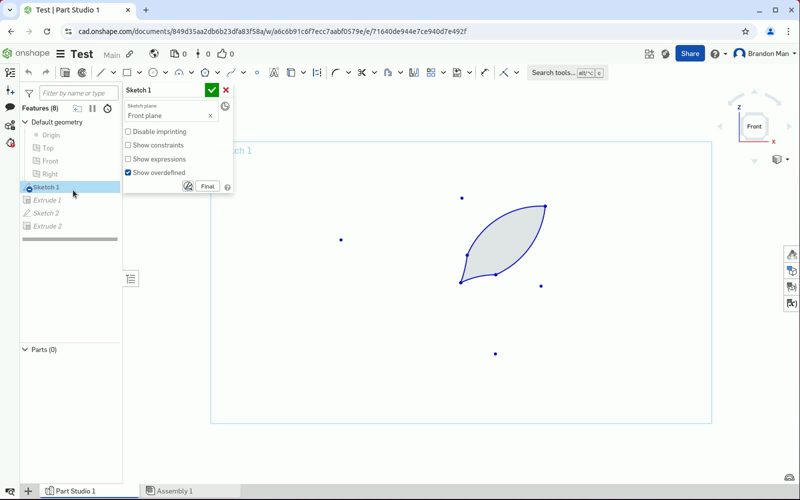
mouse_move(229, 92)
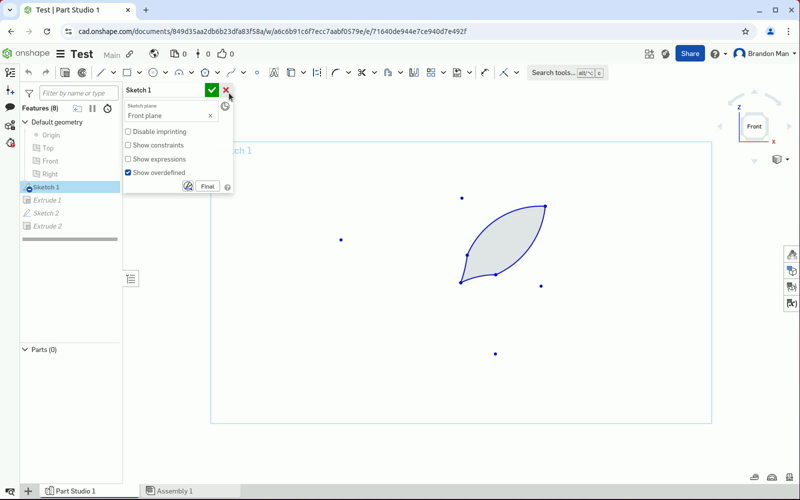
click(229, 92)
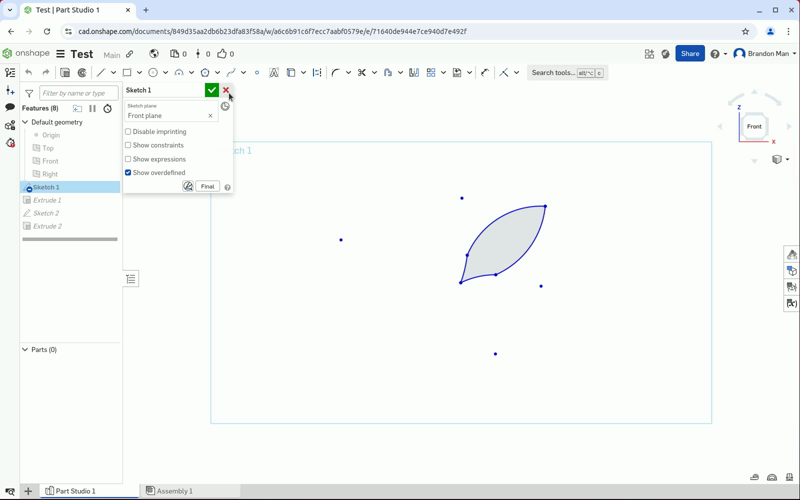
key(shift+s)
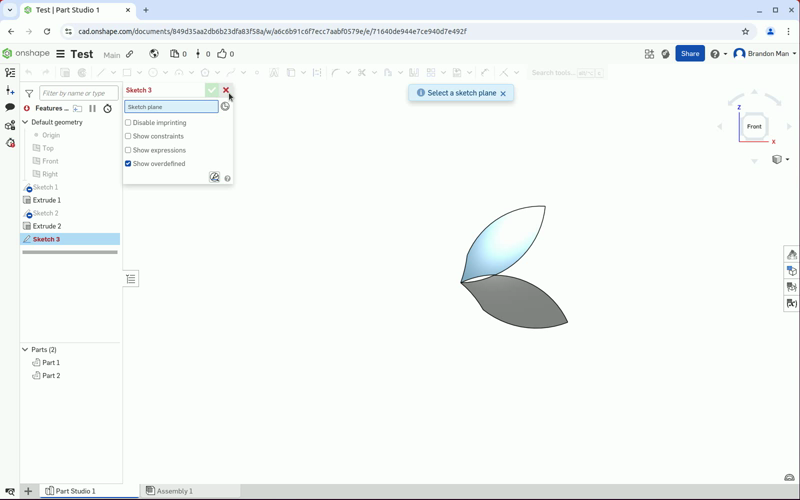
mouse_move(73, 163)
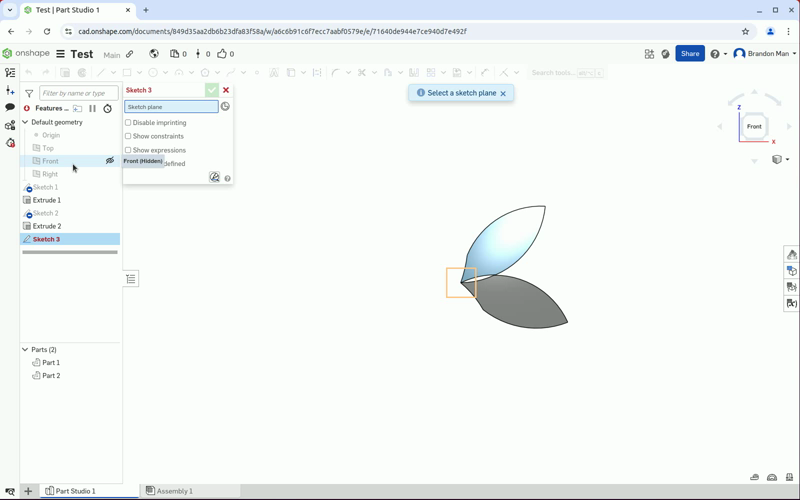
click(73, 163)
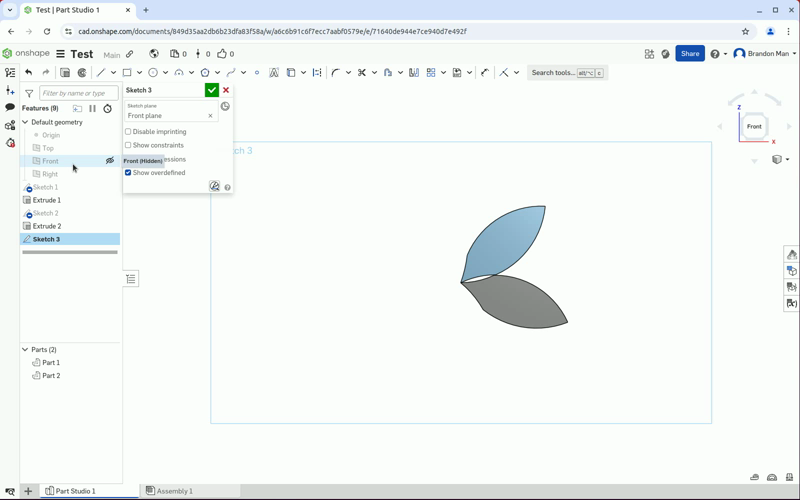
mouse_move(73, 352)
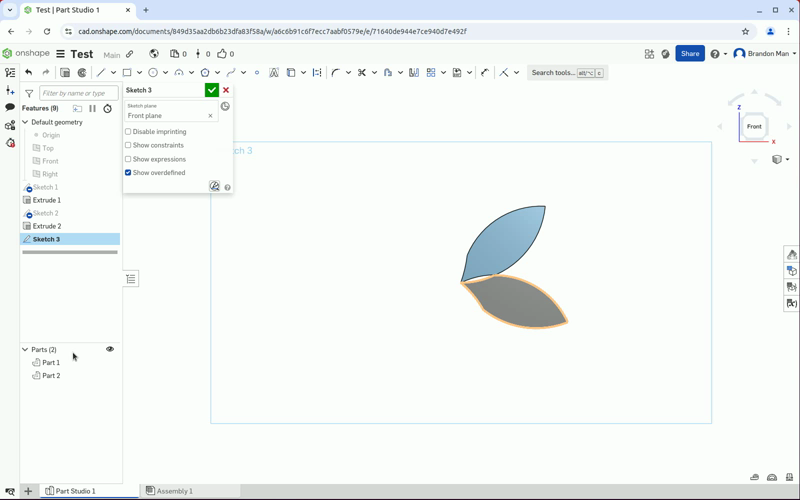
key(y)
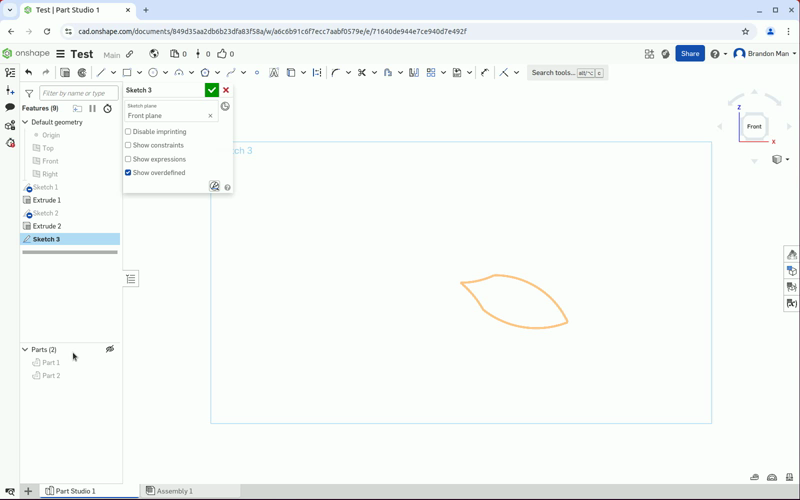
key(a)
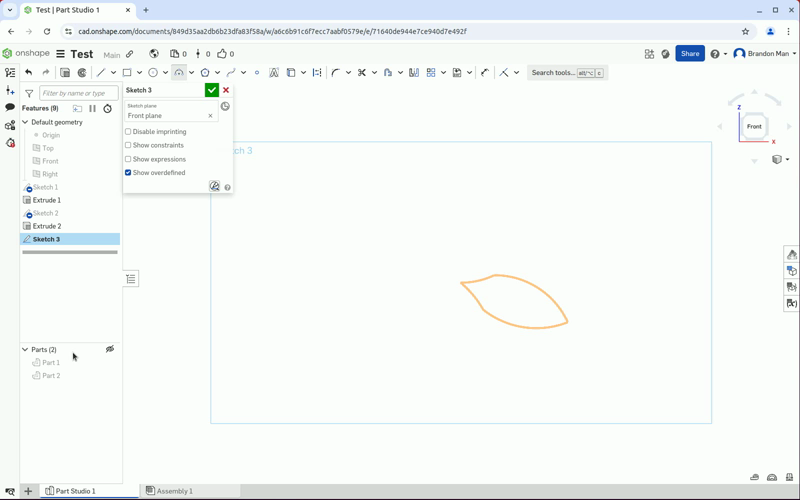
key_down(shift)
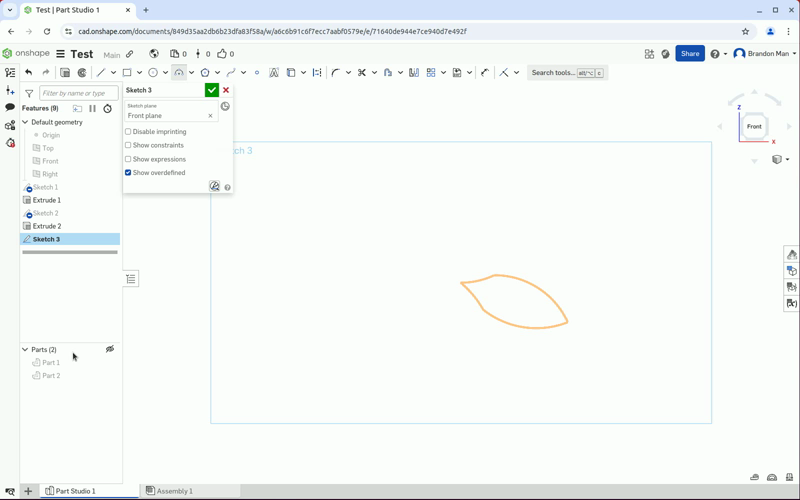
mouse_move(458, 286)
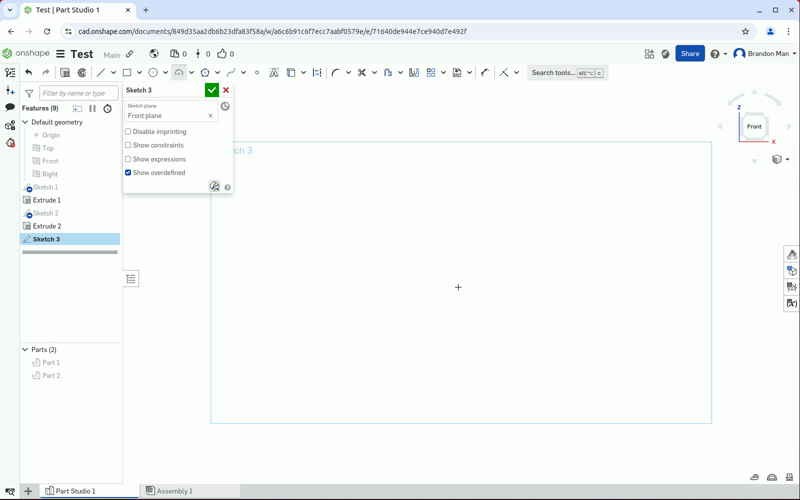
click(458, 286)
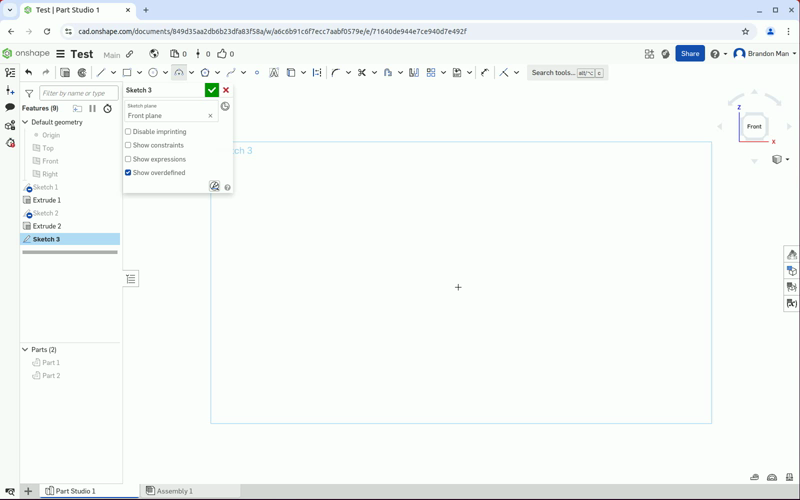
key_up(shift)
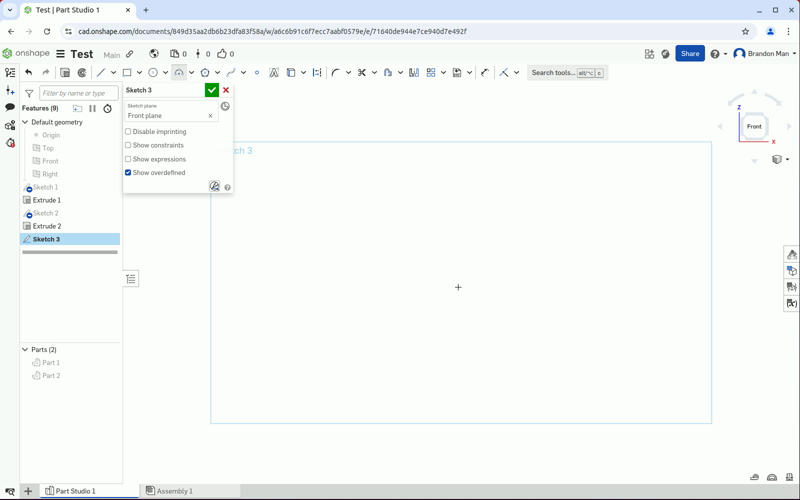
key_down(shift)
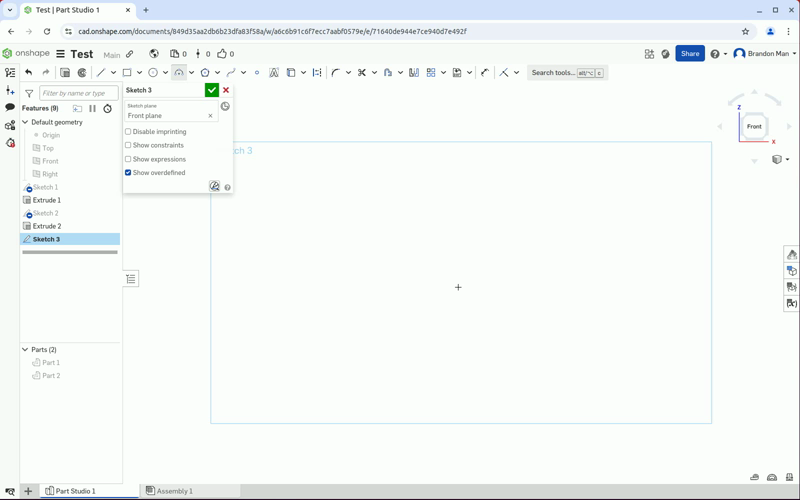
mouse_move(475, 394)
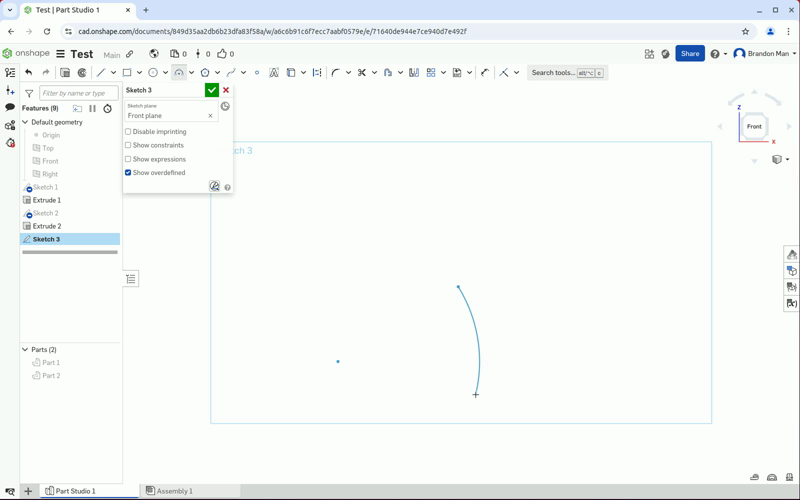
click(475, 394)
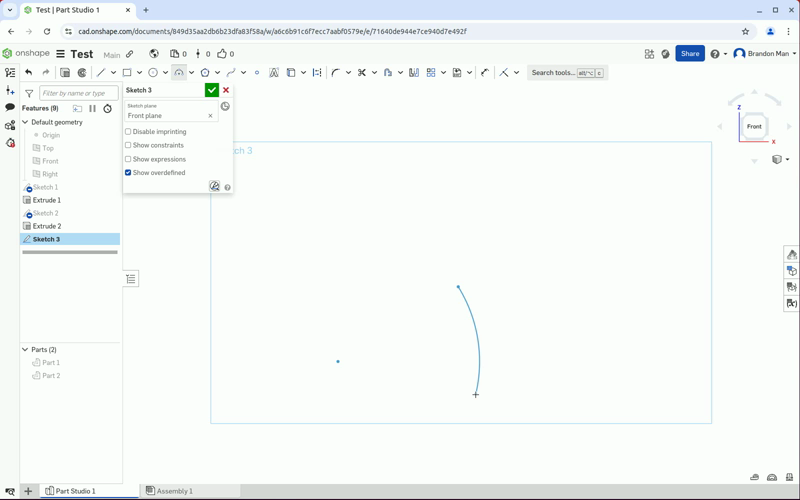
mouse_move(447, 343)
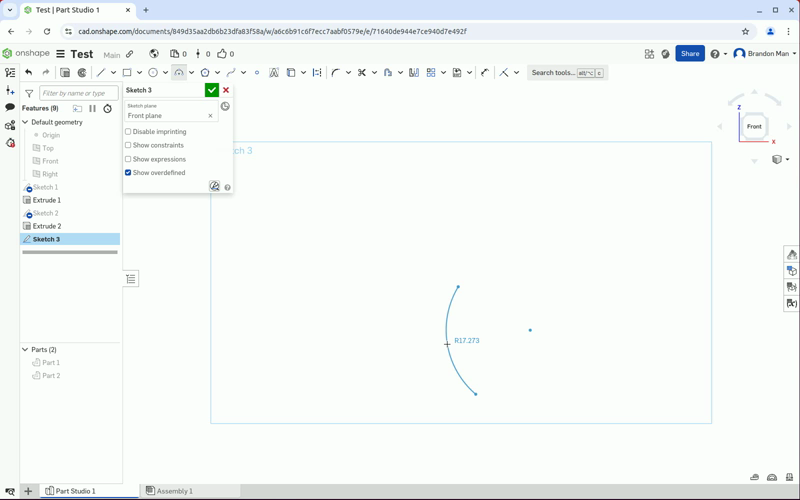
click(447, 343)
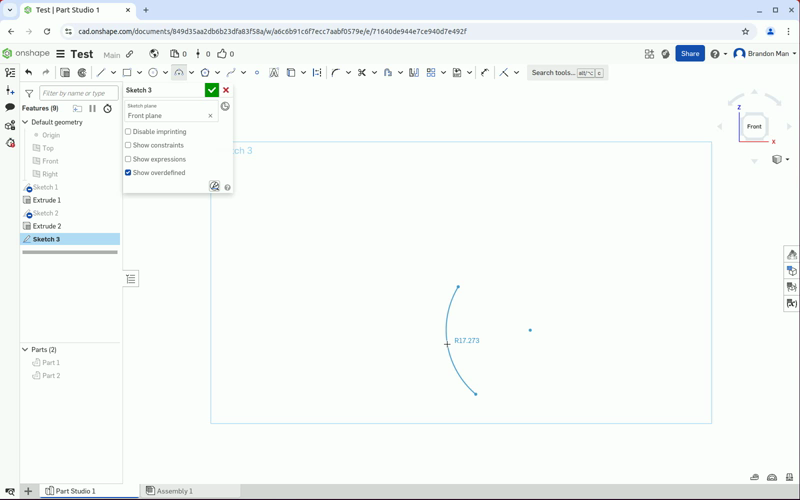
key_up(shift)
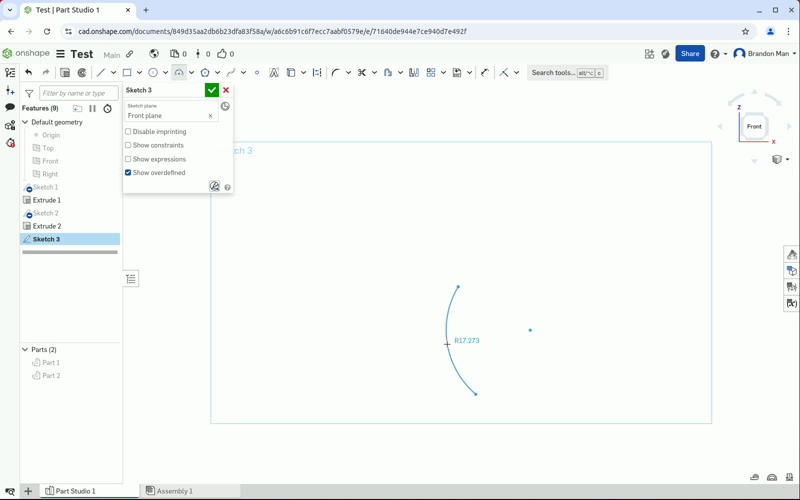
mouse_move(475, 394)
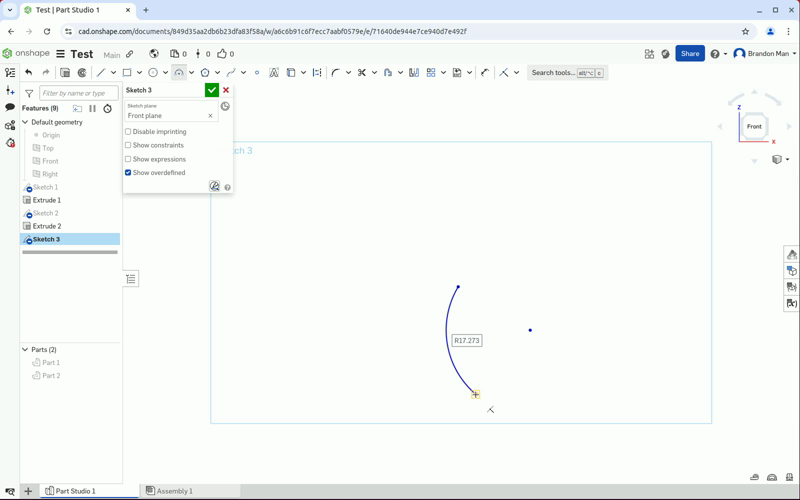
click(475, 394)
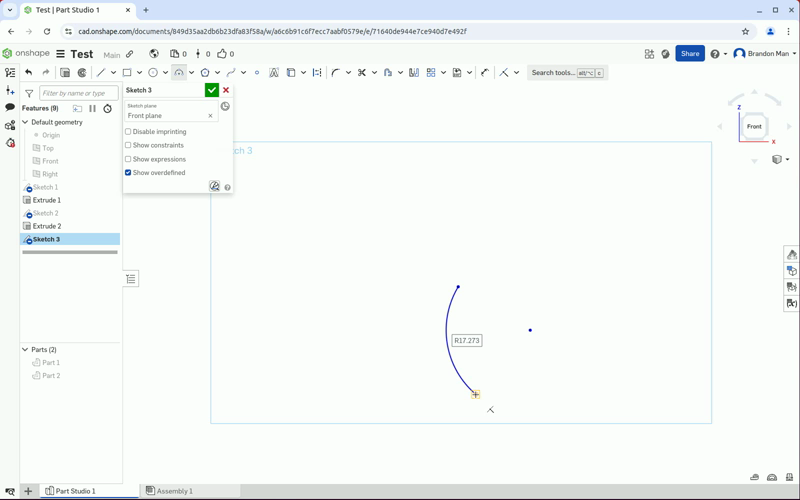
key_down(shift)
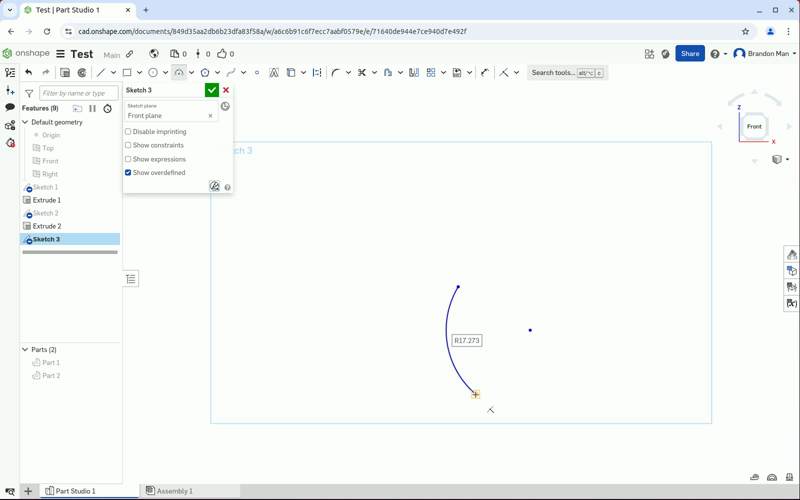
mouse_move(483, 309)
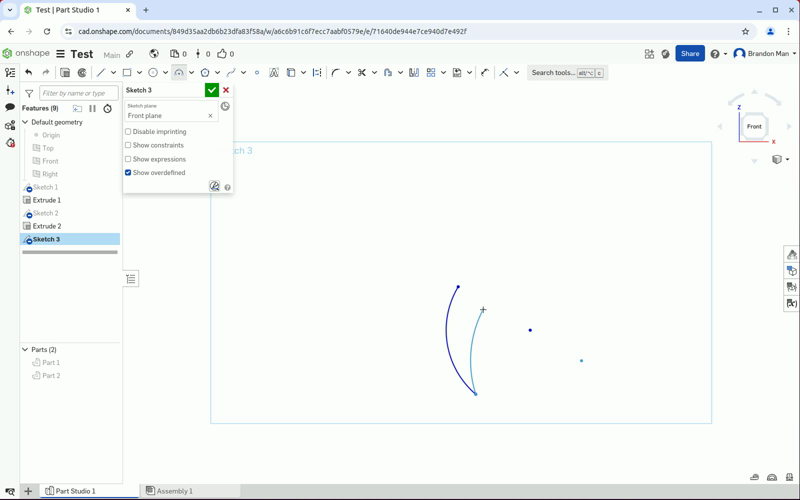
click(483, 309)
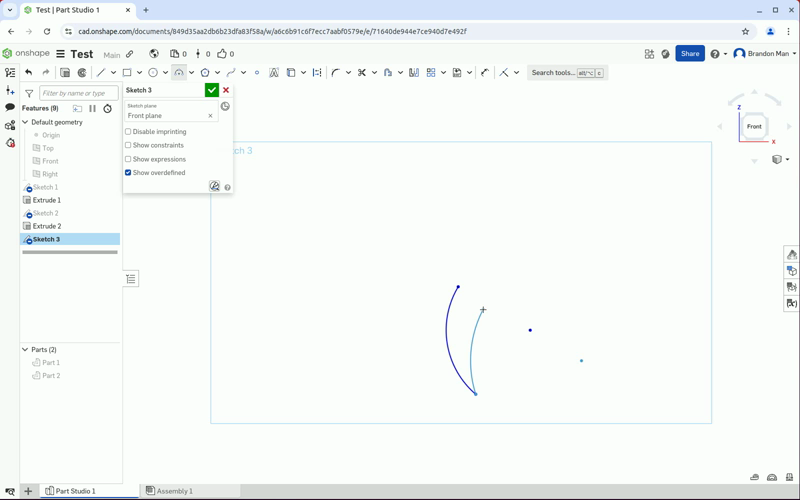
mouse_move(492, 352)
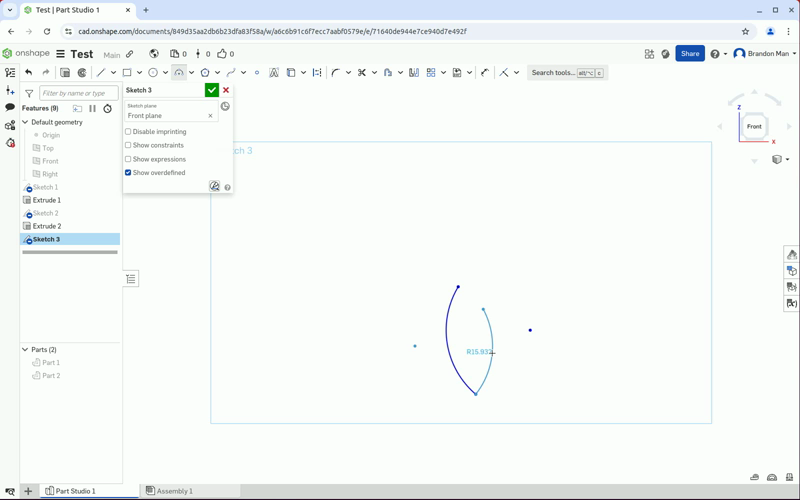
click(492, 352)
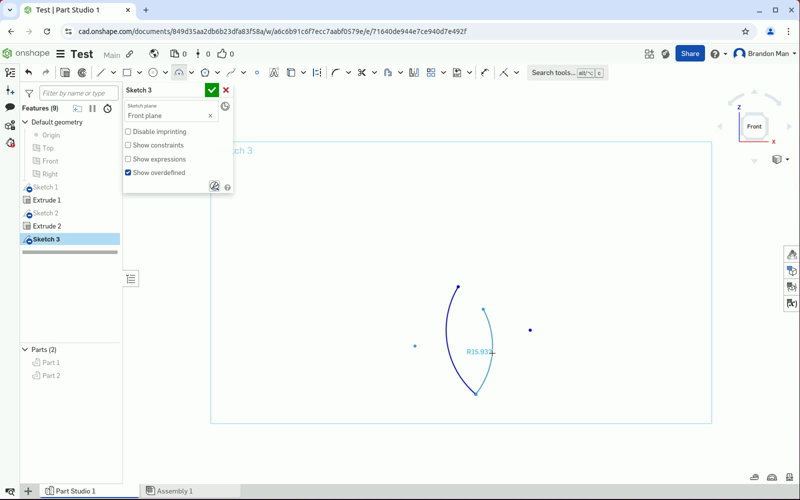
key_up(shift)
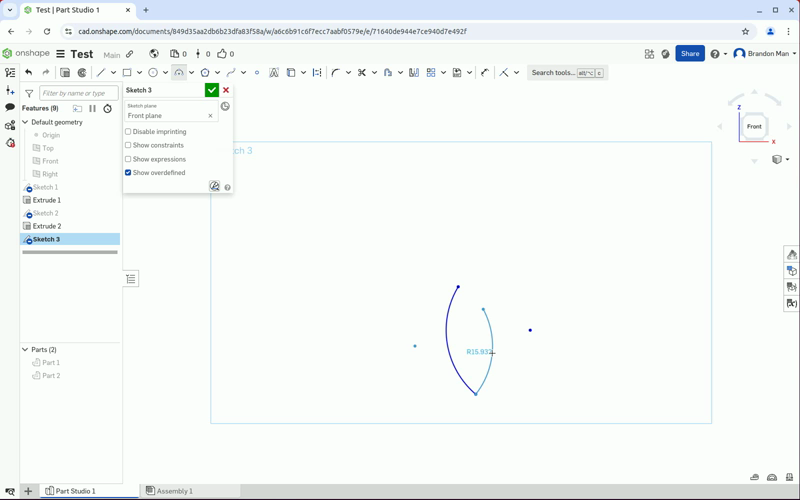
mouse_move(483, 309)
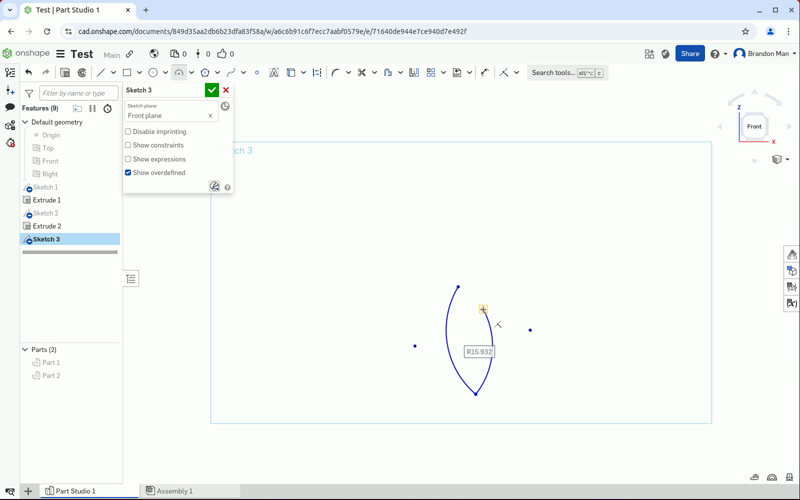
click(483, 309)
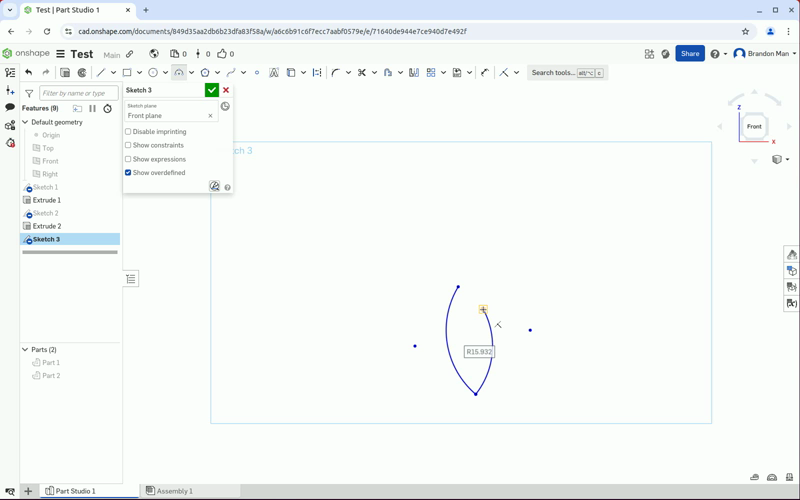
key_down(shift)
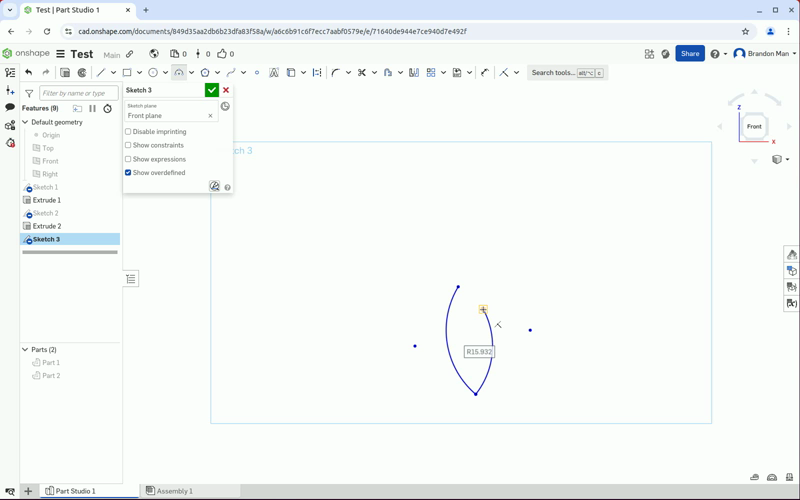
mouse_move(460, 282)
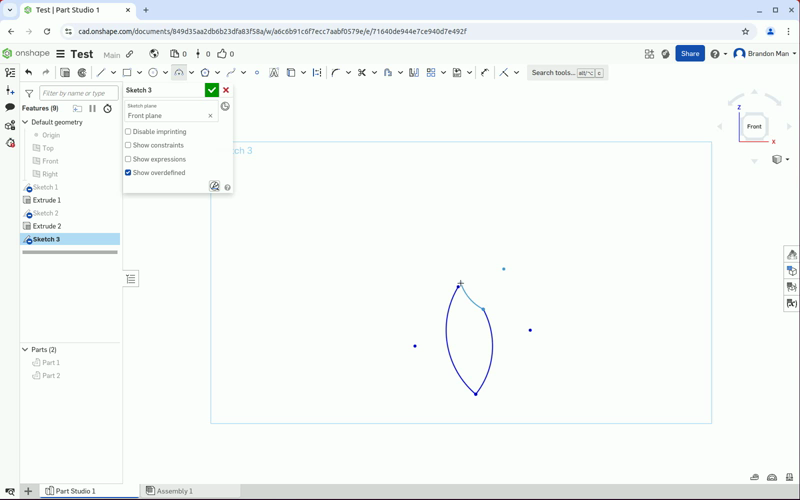
scroll(6)
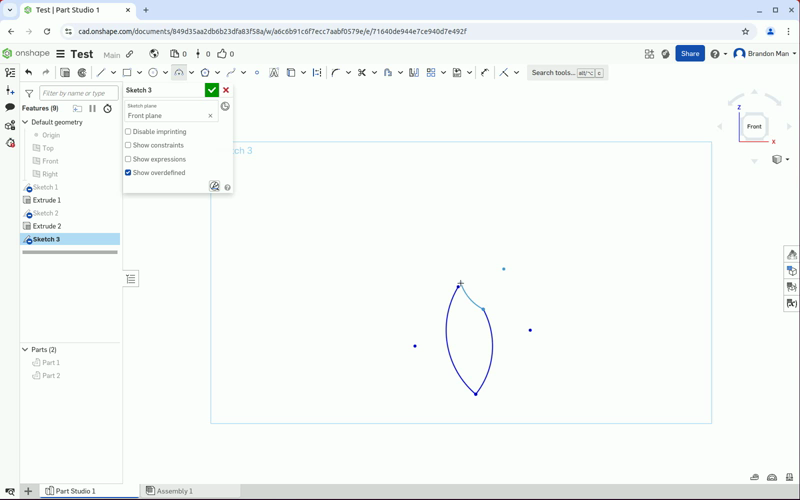
scroll(6)
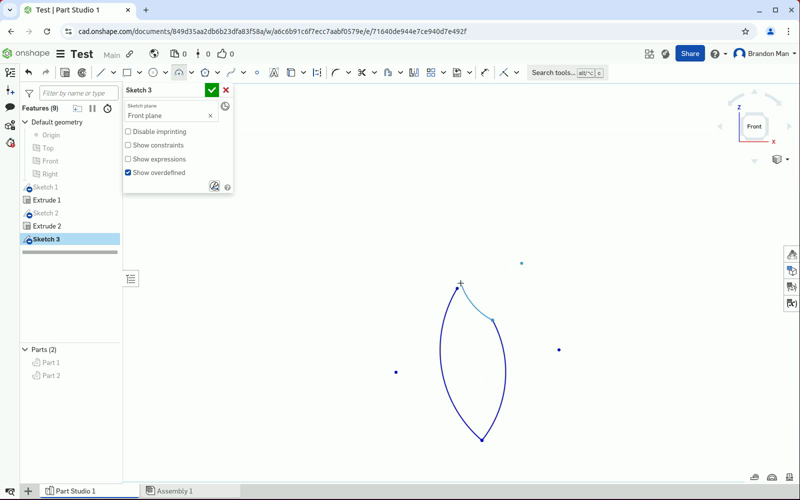
scroll(6)
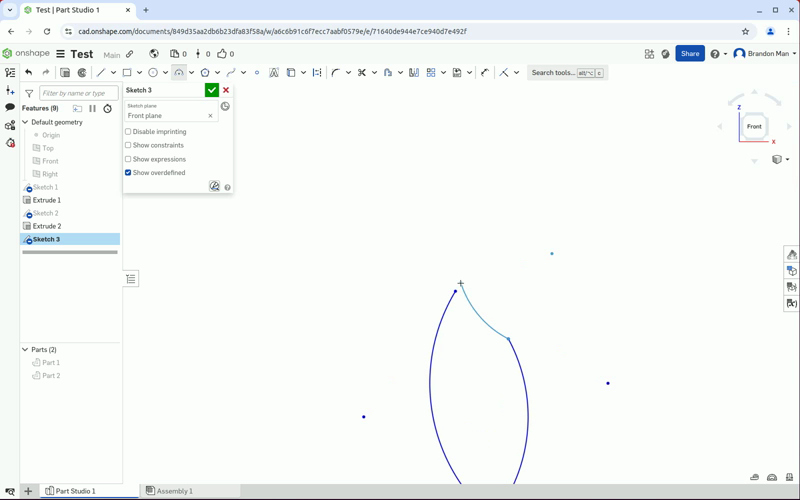
scroll(6)
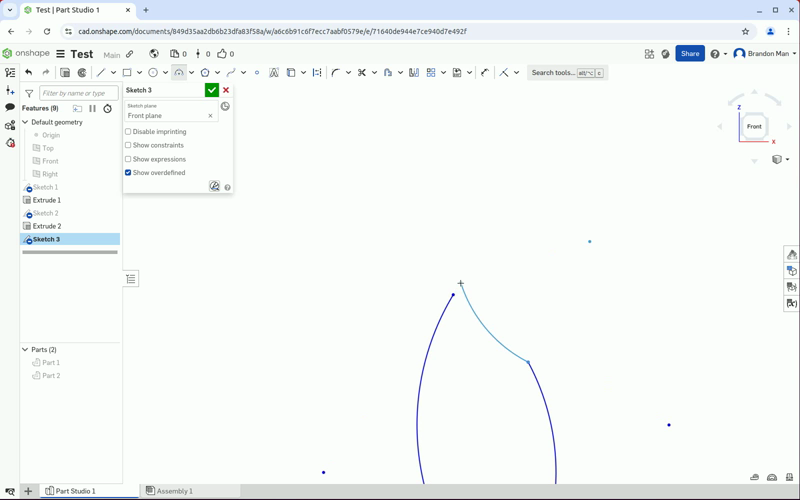
scroll(6)
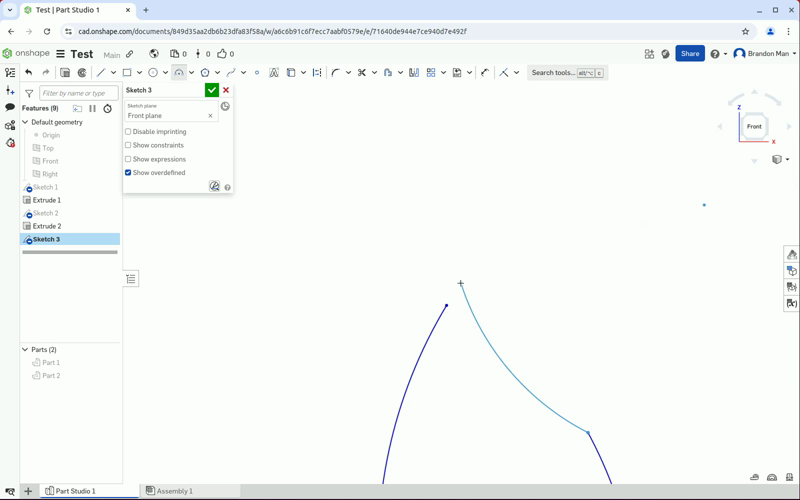
scroll(6)
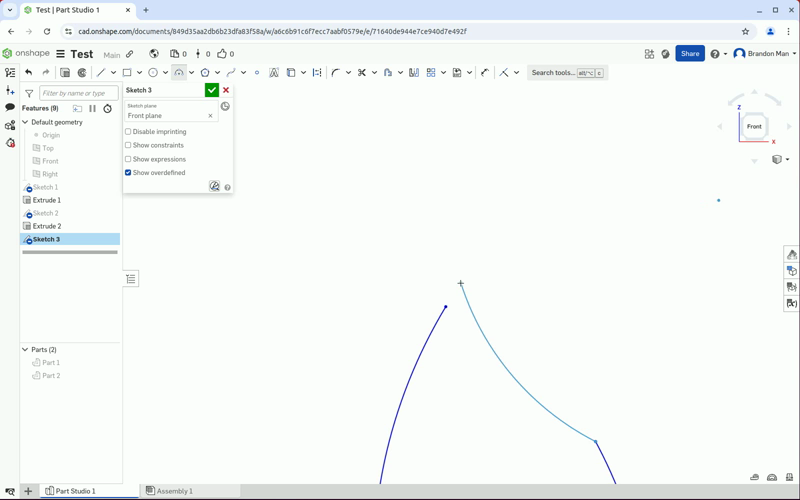
scroll(6)
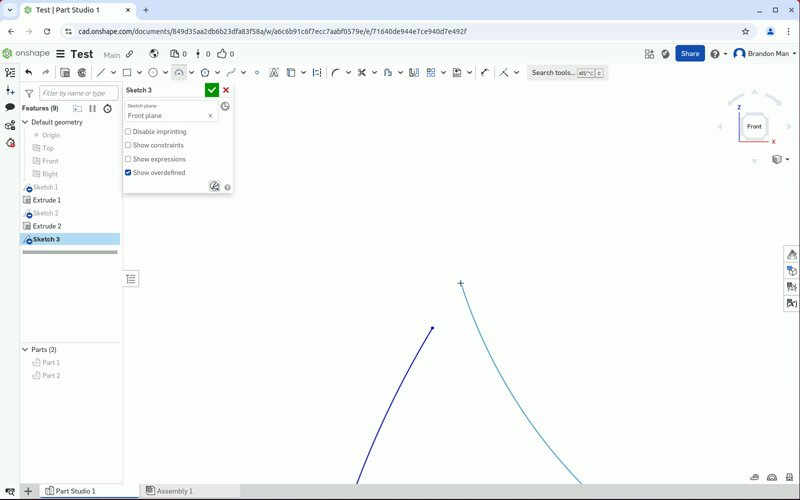
click(460, 282)
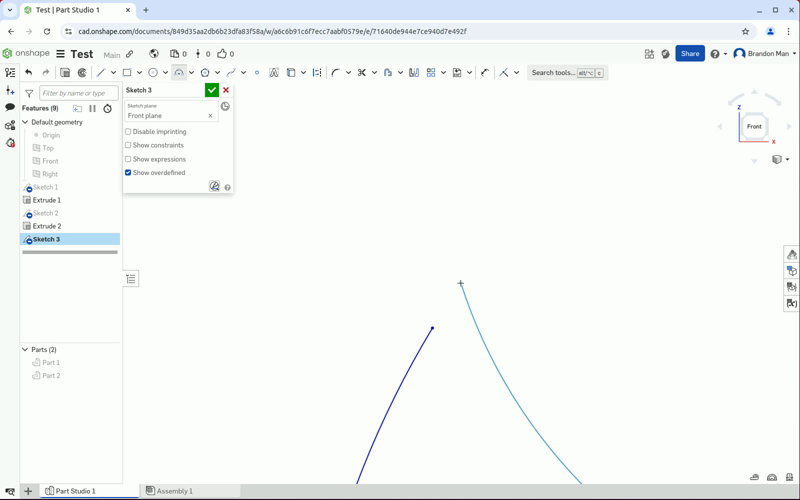
scroll(-6)
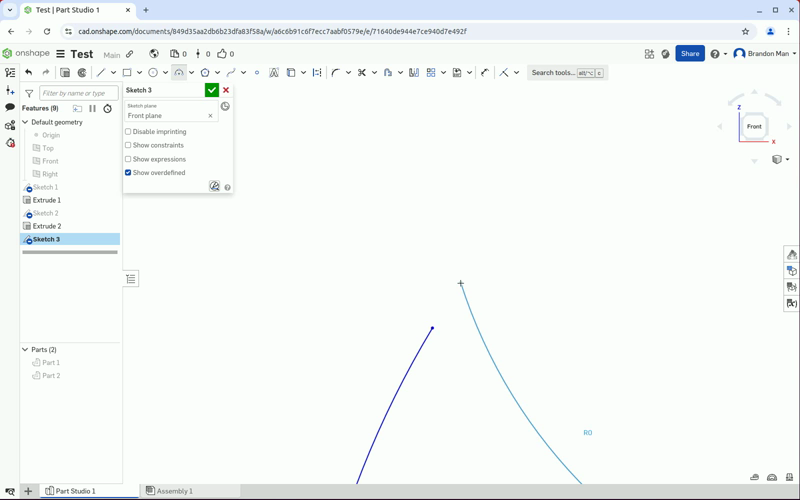
scroll(-6)
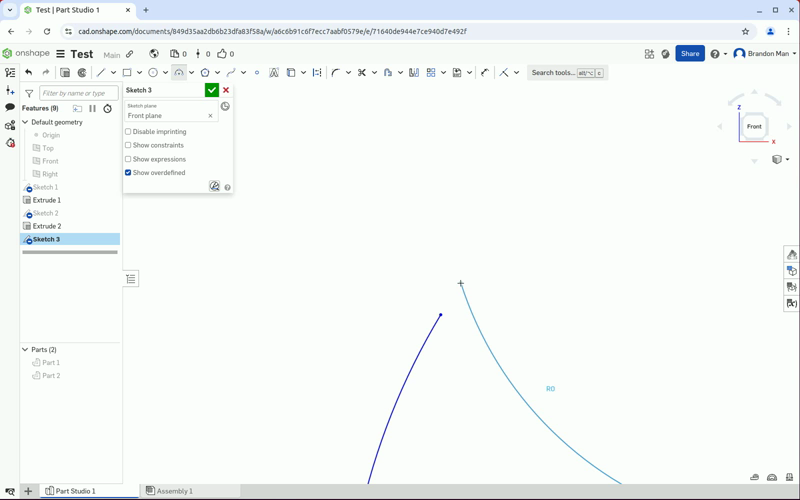
scroll(-6)
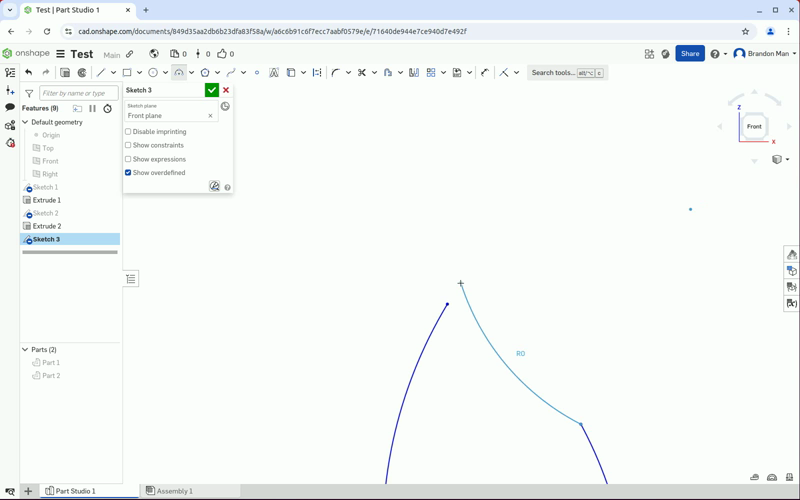
scroll(-6)
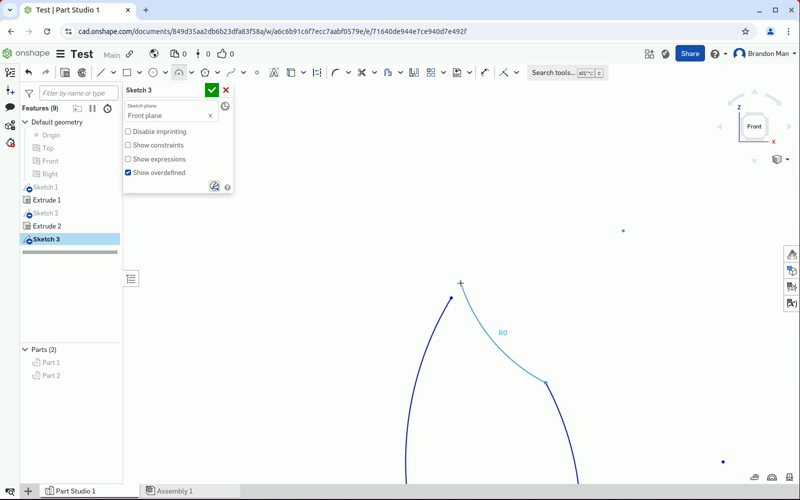
scroll(-6)
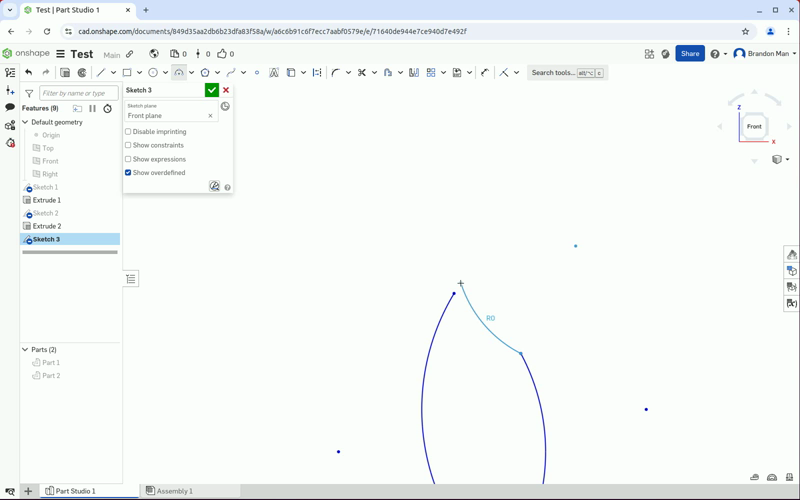
scroll(-6)
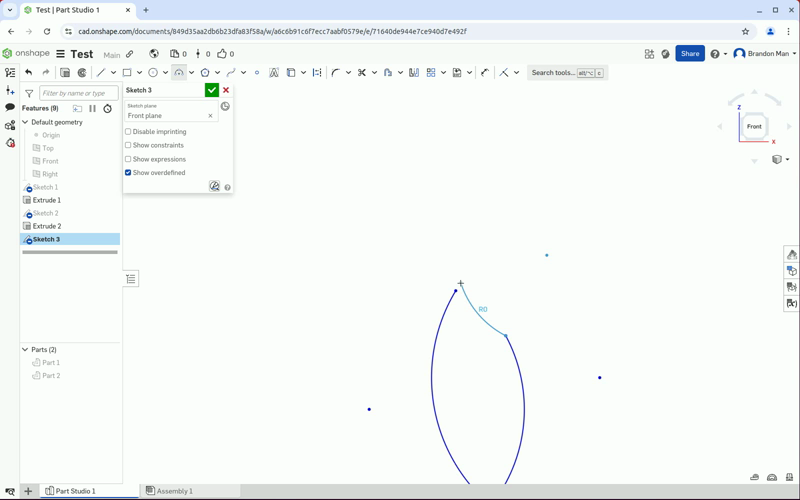
scroll(-6)
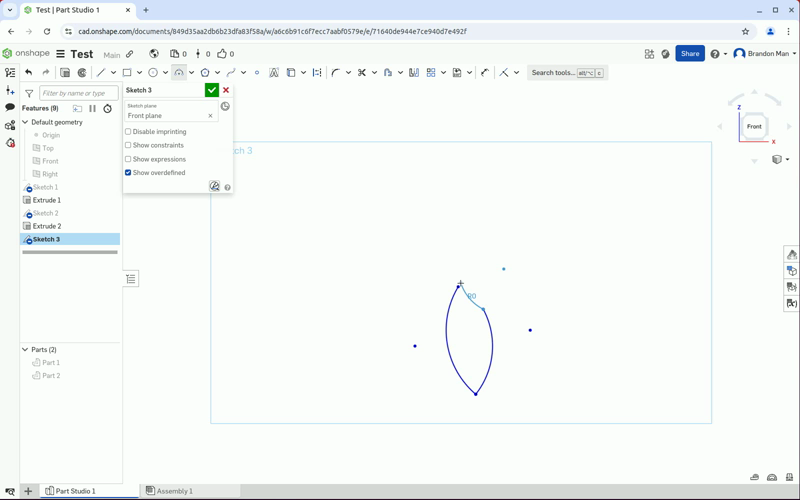
mouse_move(470, 297)
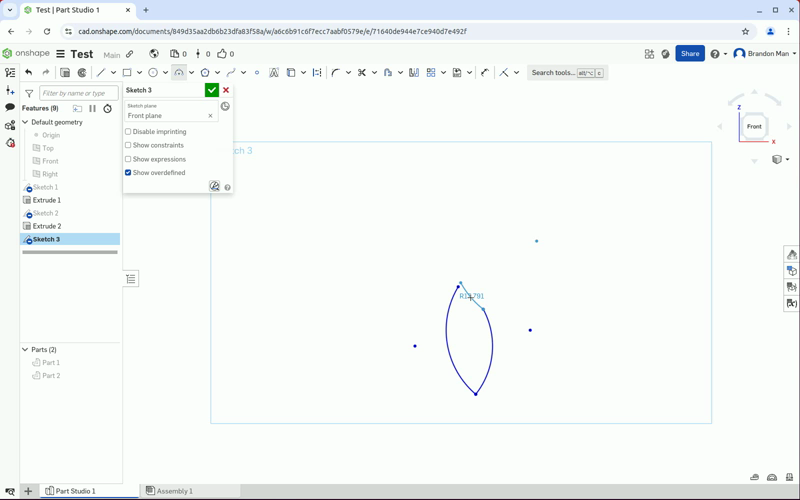
click(470, 297)
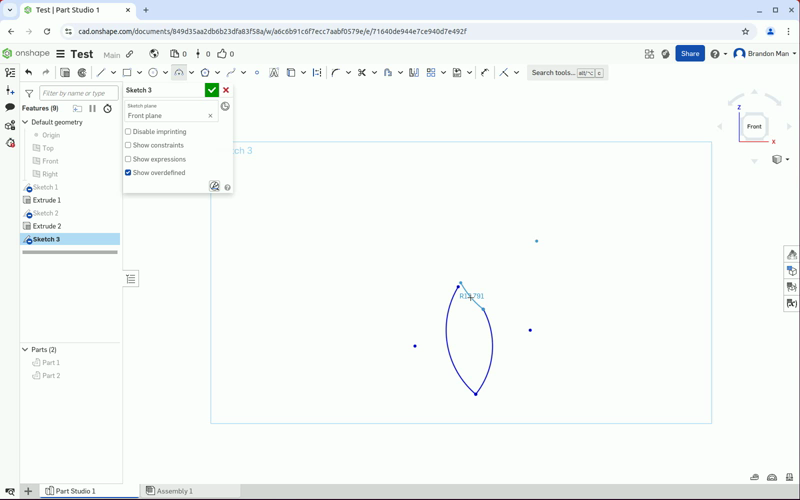
key_up(shift)
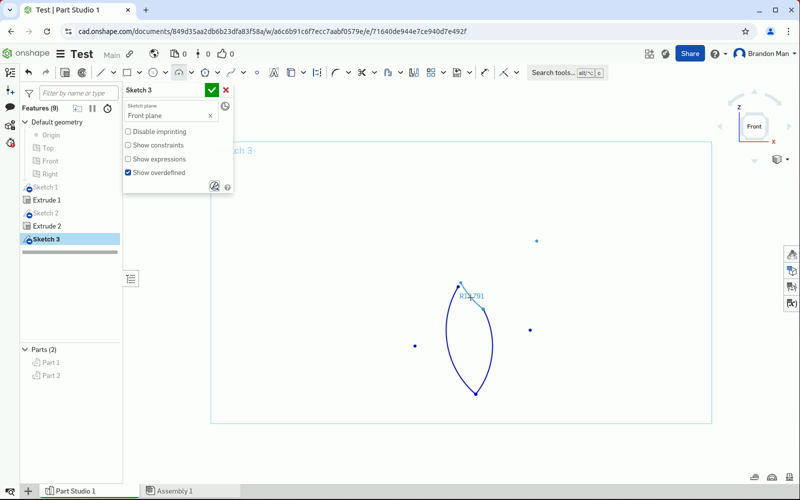
mouse_move(460, 282)
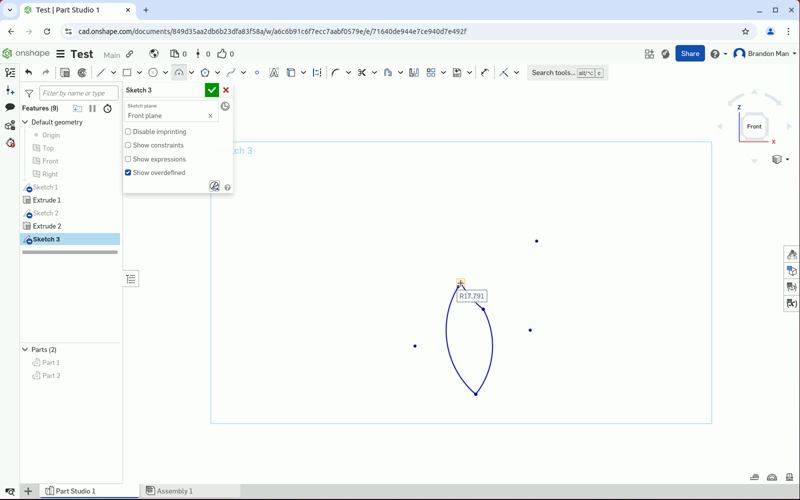
scroll(6)
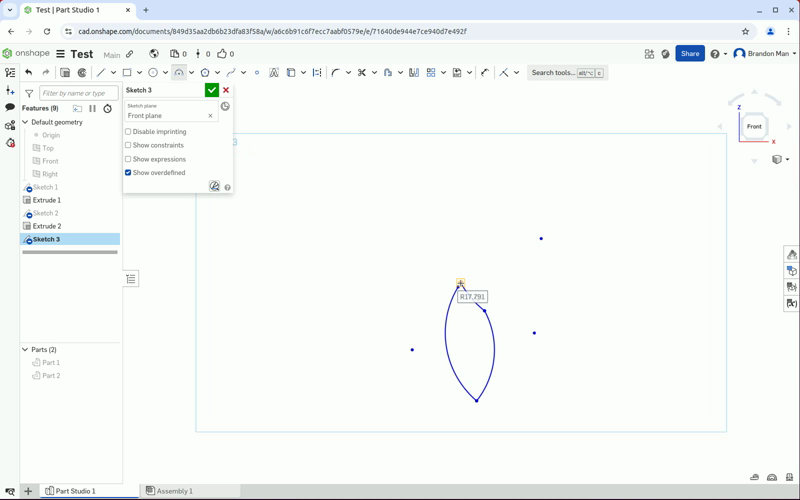
scroll(6)
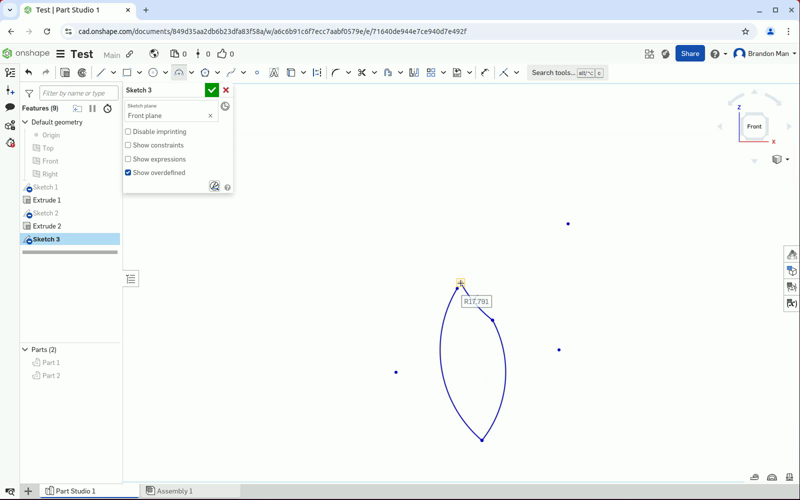
scroll(6)
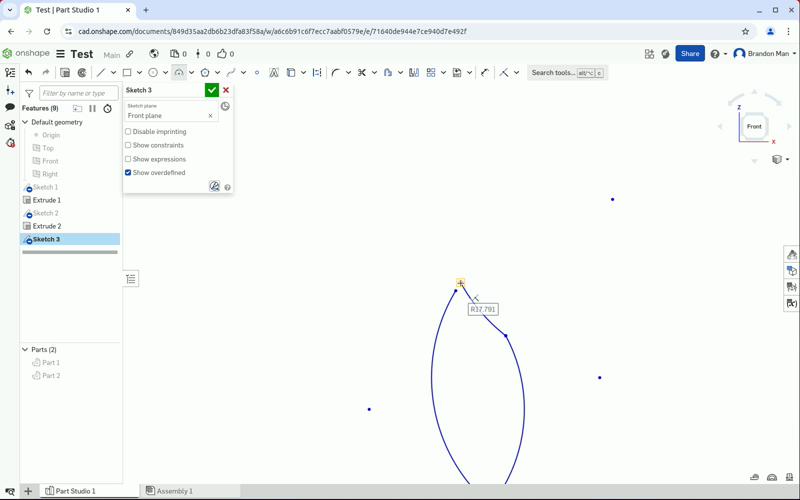
scroll(6)
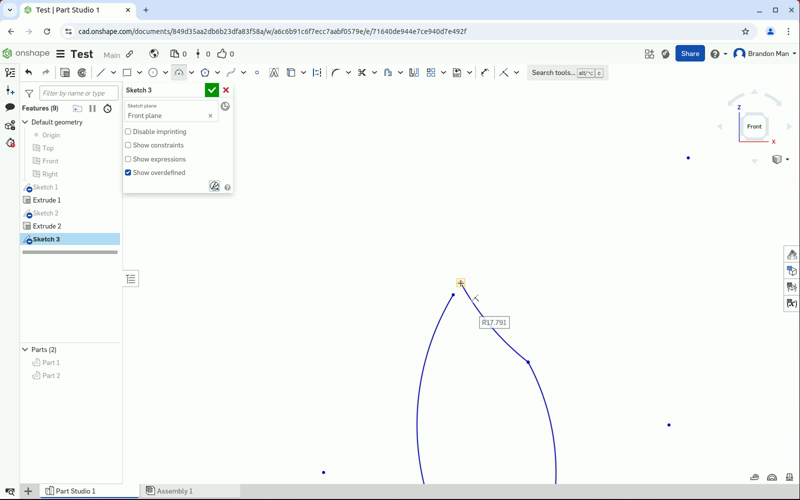
scroll(6)
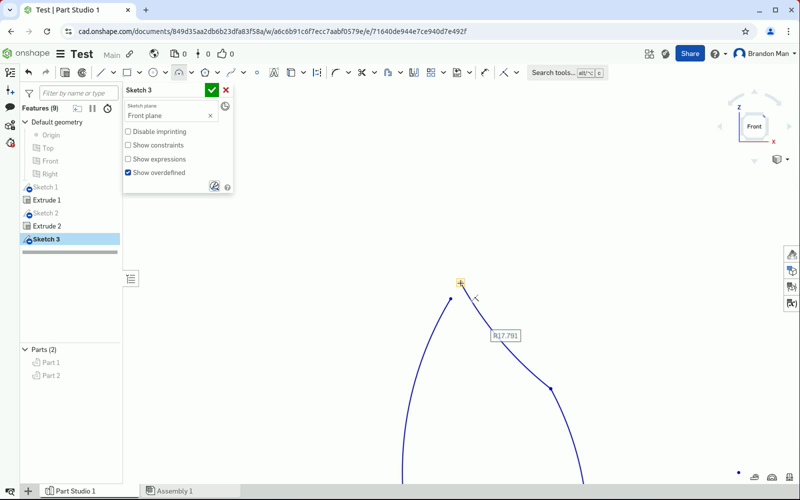
scroll(6)
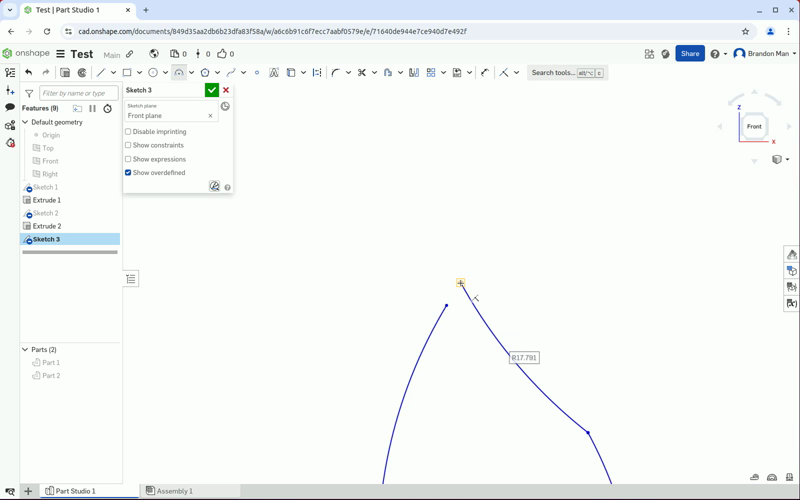
scroll(6)
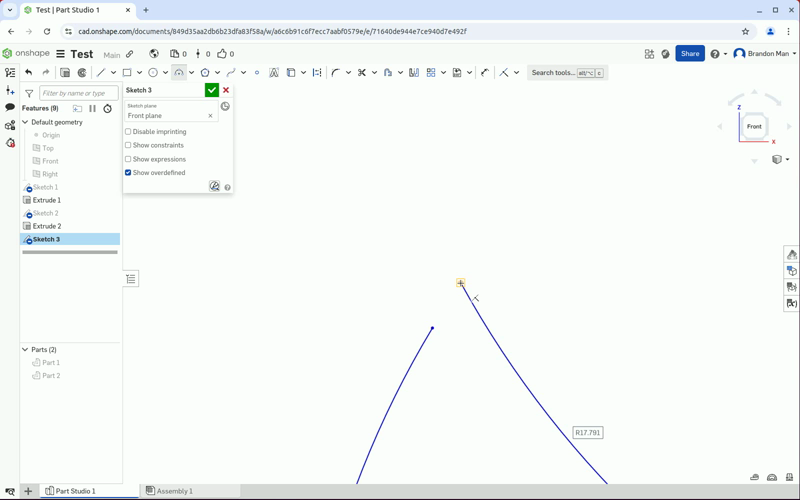
click(460, 282)
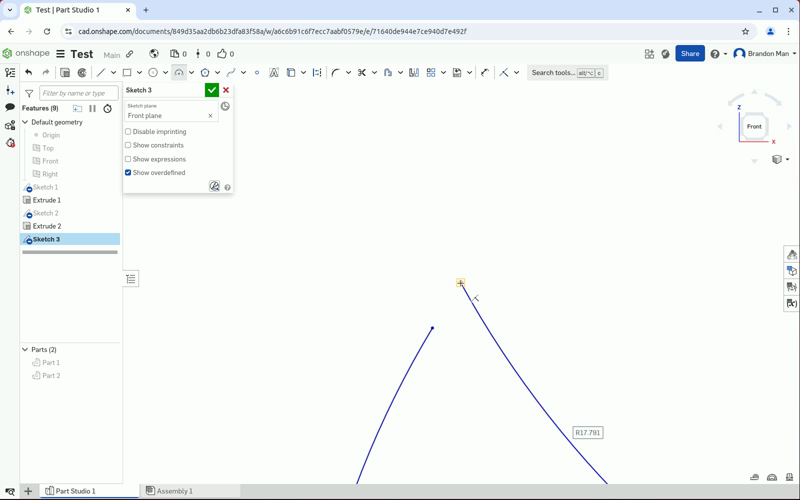
scroll(-6)
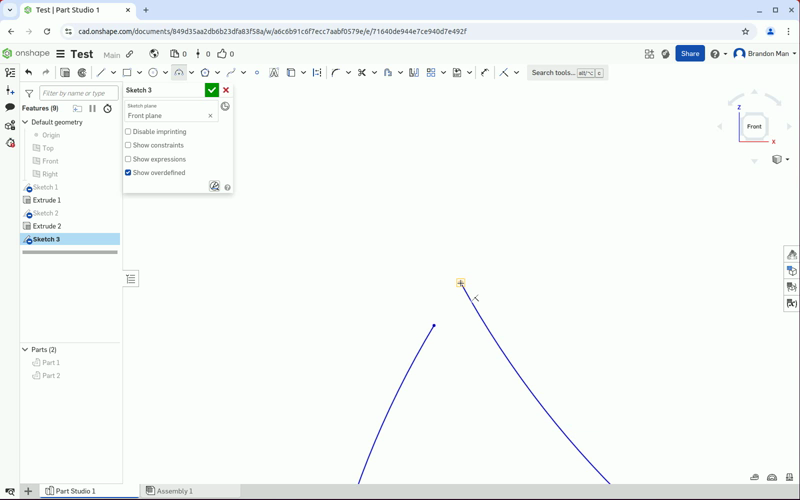
scroll(-6)
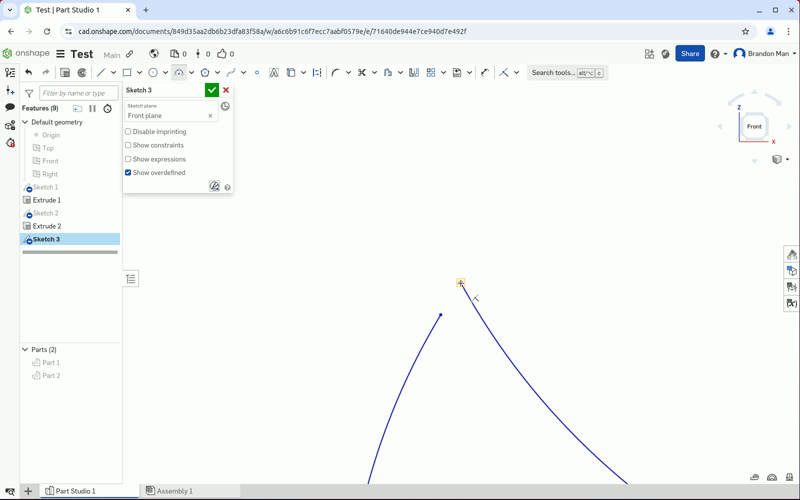
scroll(-6)
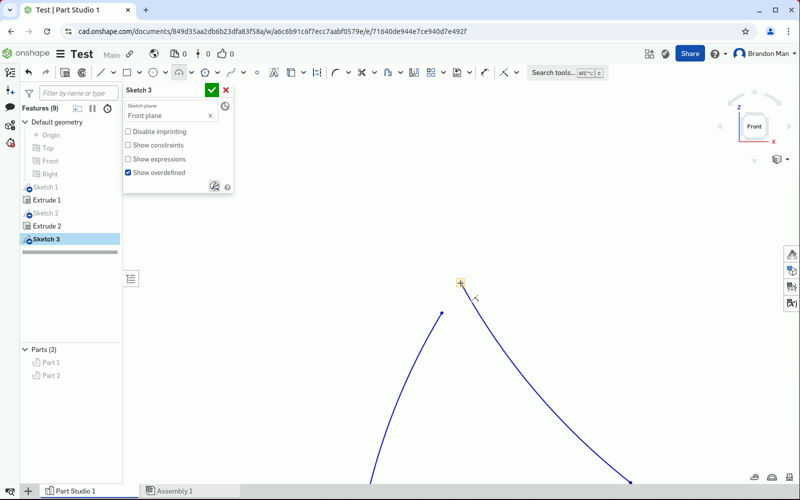
scroll(-6)
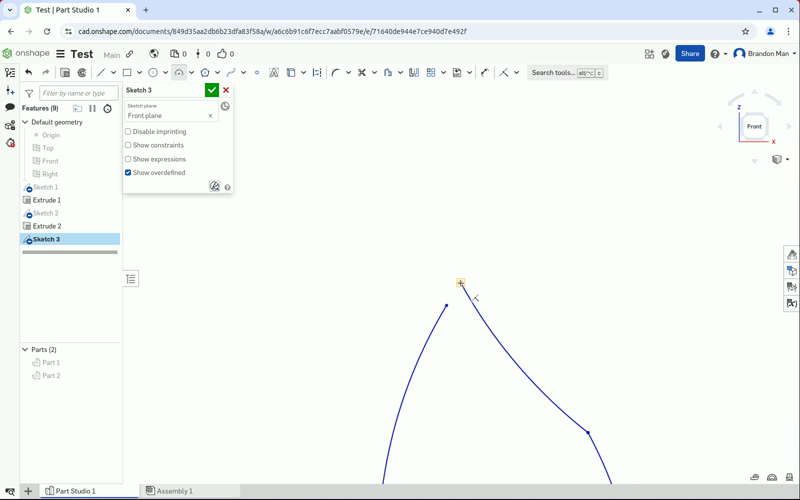
scroll(-6)
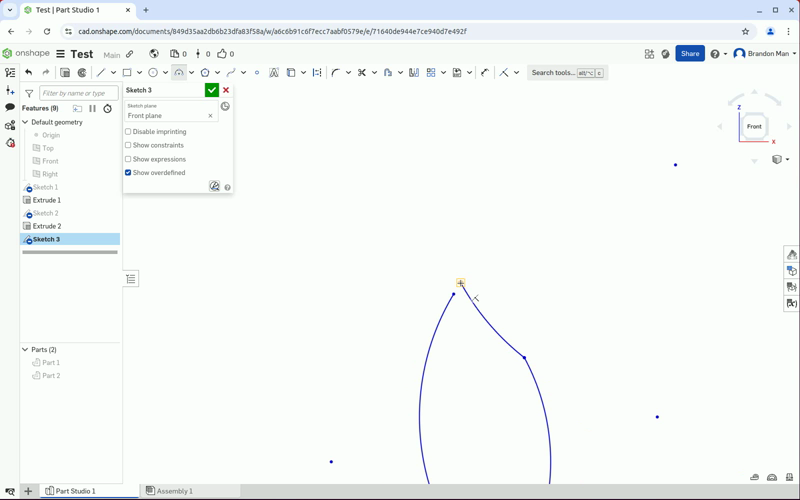
scroll(-6)
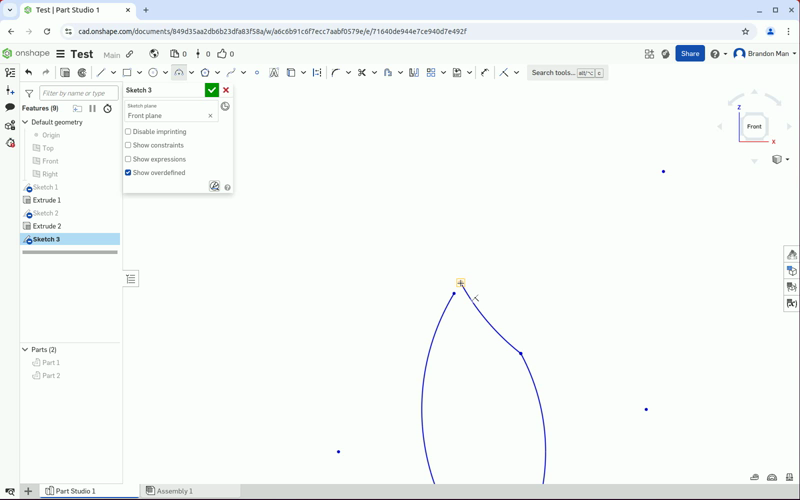
scroll(-6)
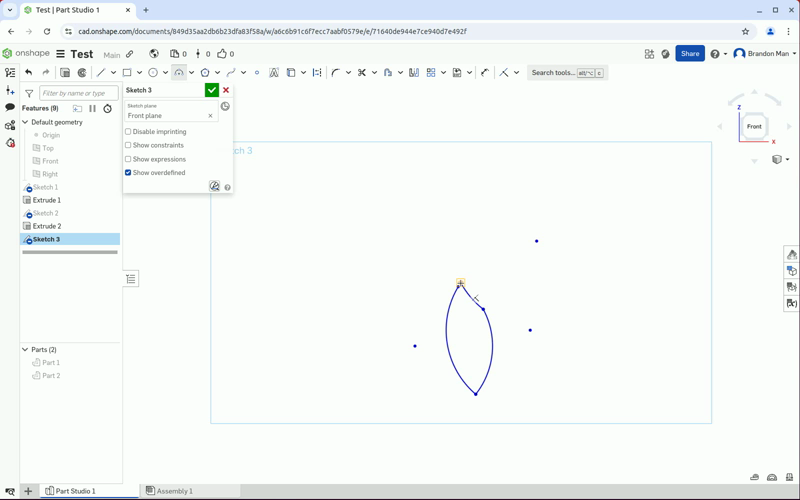
mouse_move(458, 286)
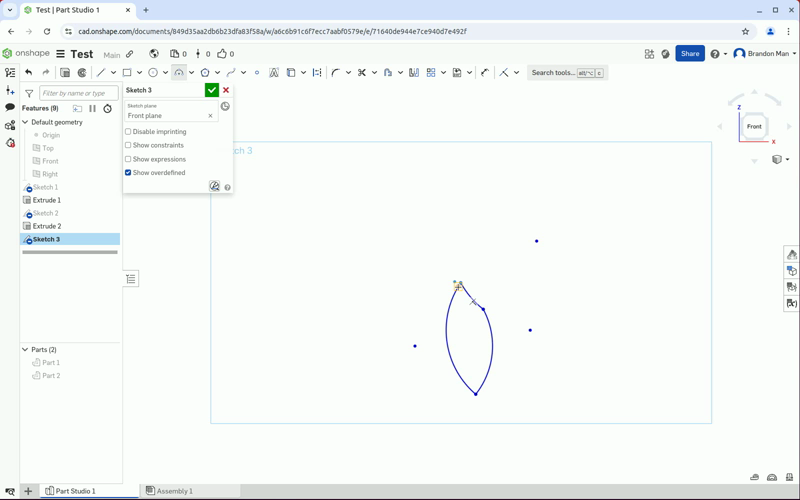
scroll(6)
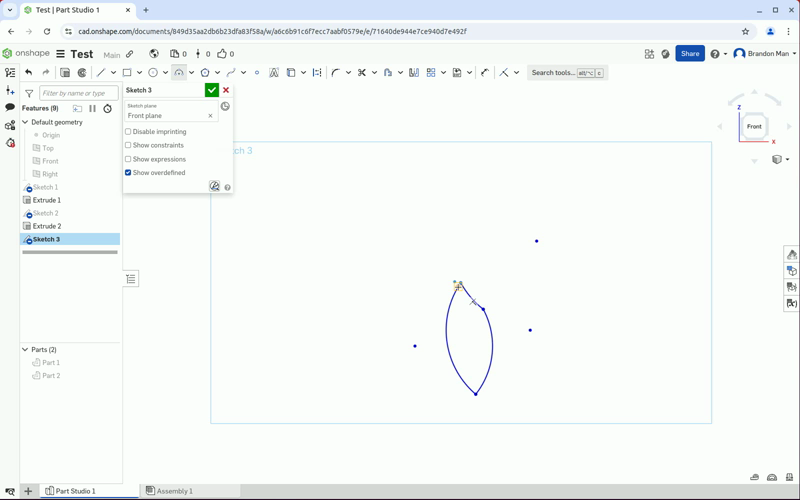
scroll(6)
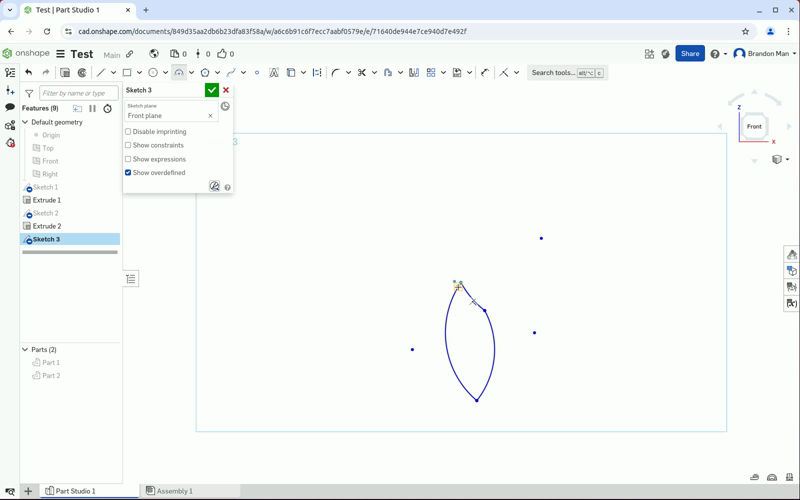
scroll(6)
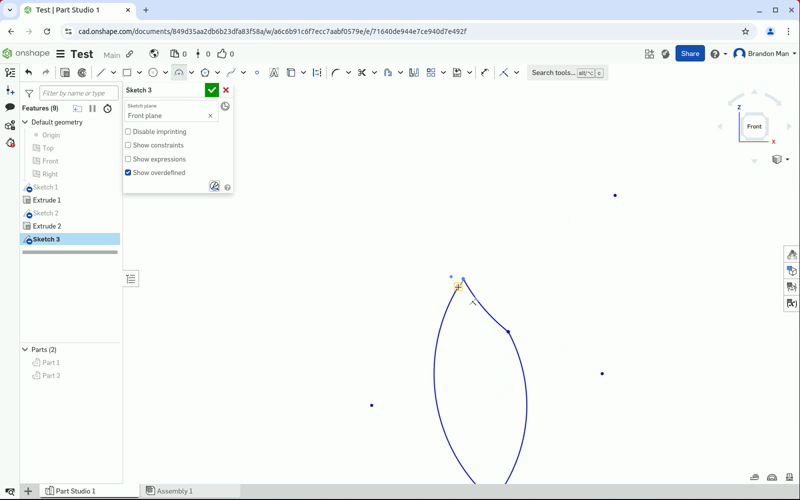
scroll(6)
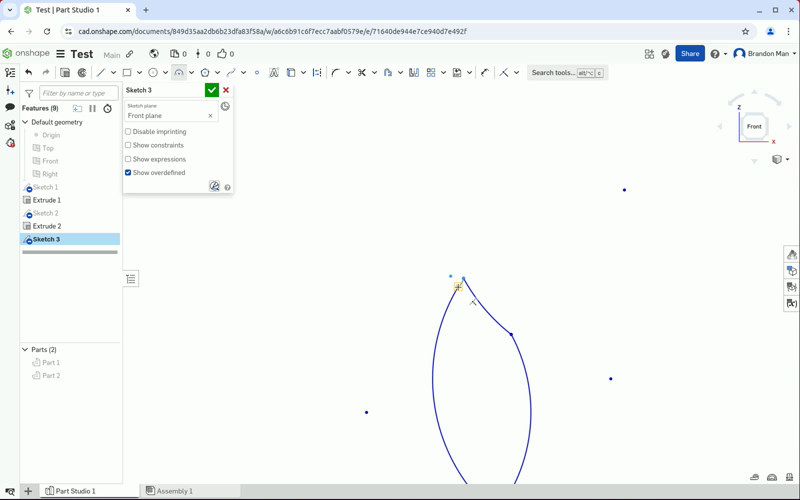
scroll(6)
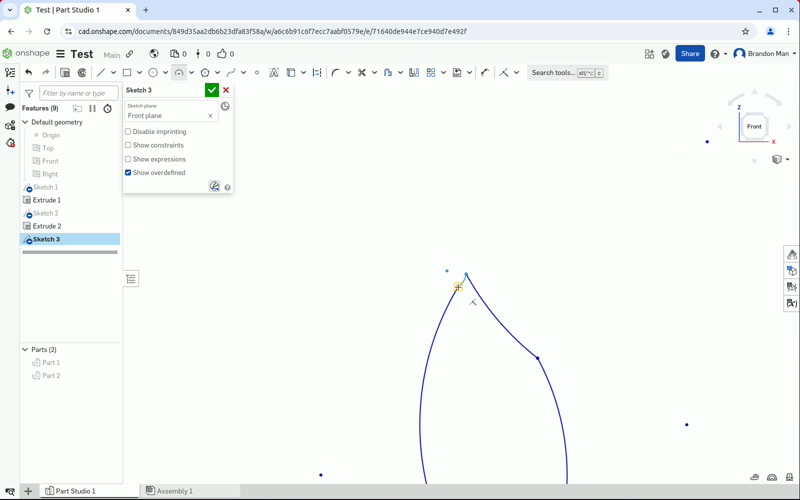
scroll(6)
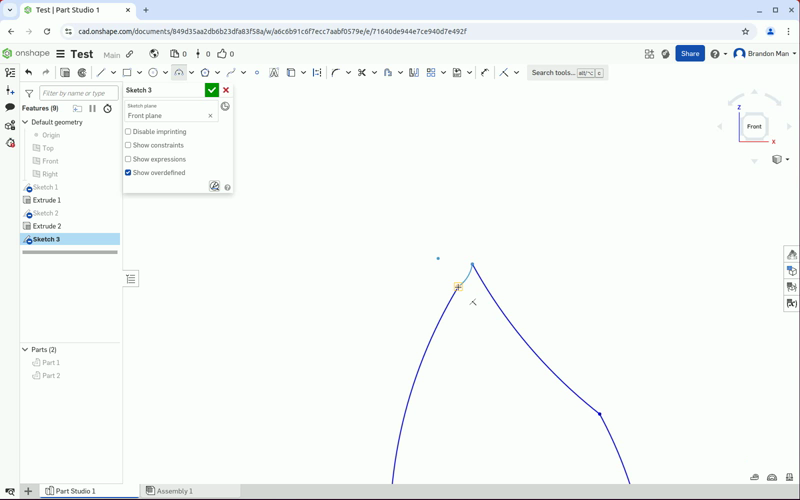
scroll(6)
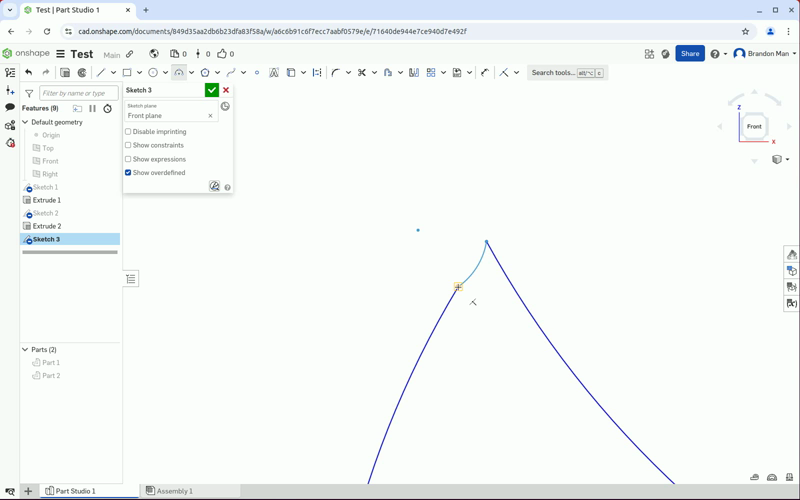
click(458, 286)
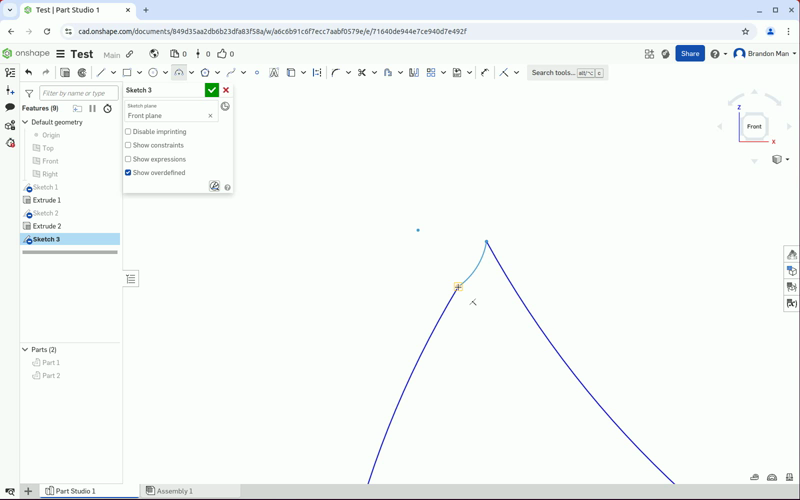
scroll(-6)
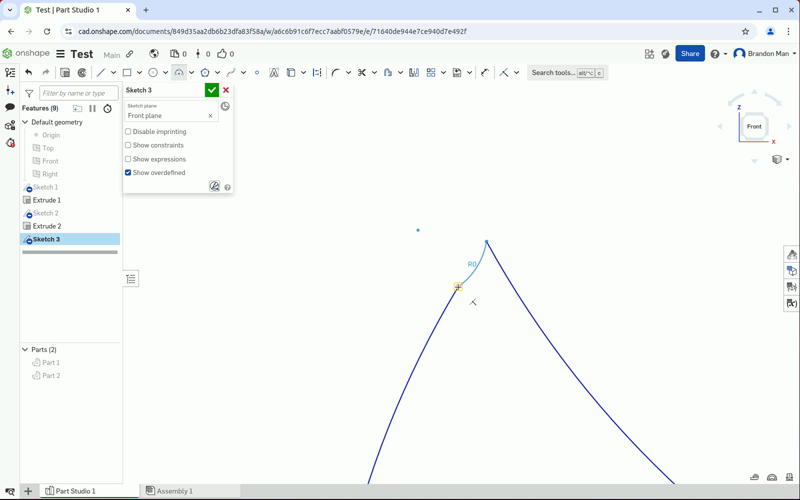
scroll(-6)
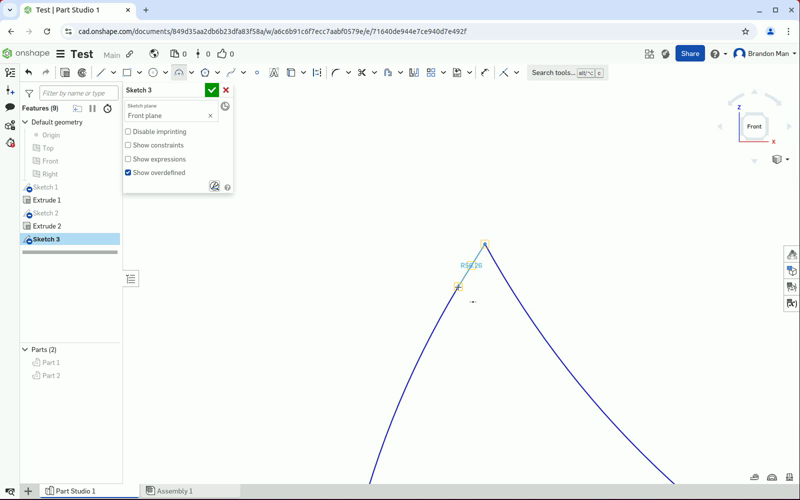
scroll(-6)
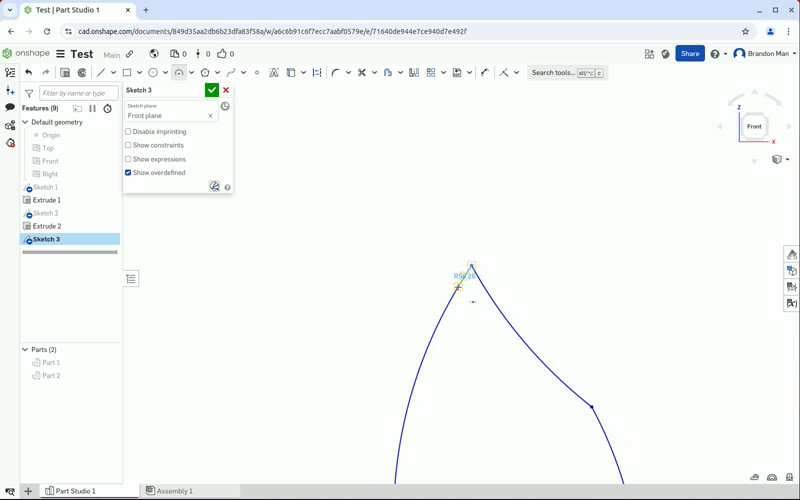
scroll(-6)
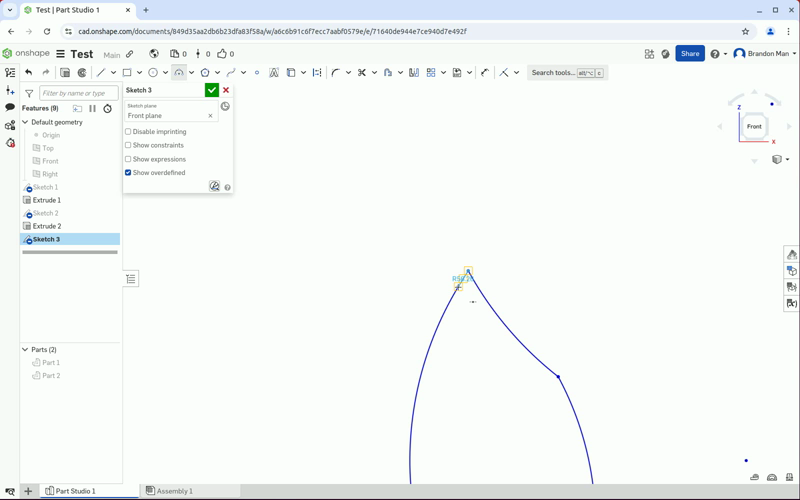
scroll(-6)
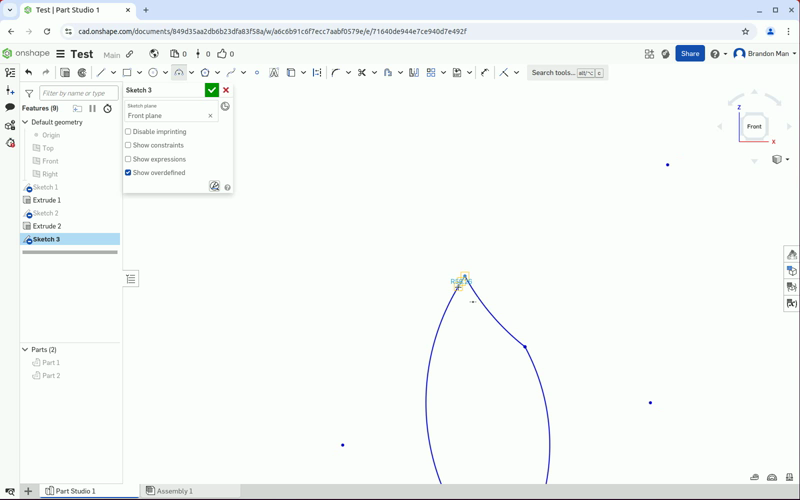
scroll(-6)
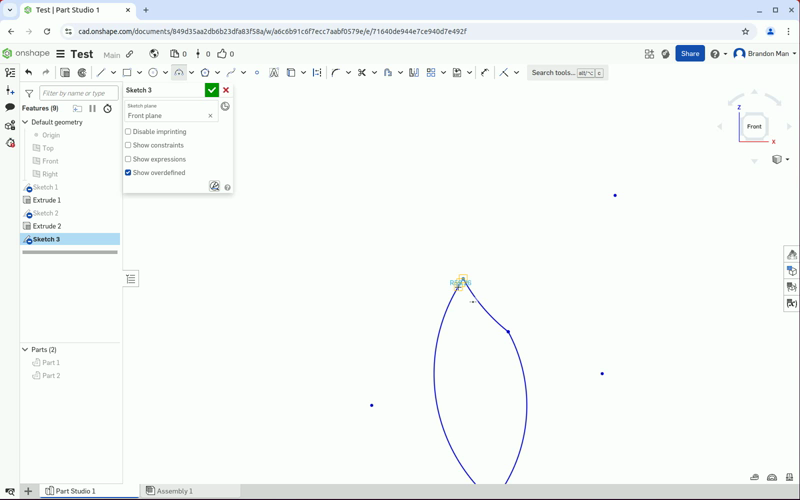
scroll(-6)
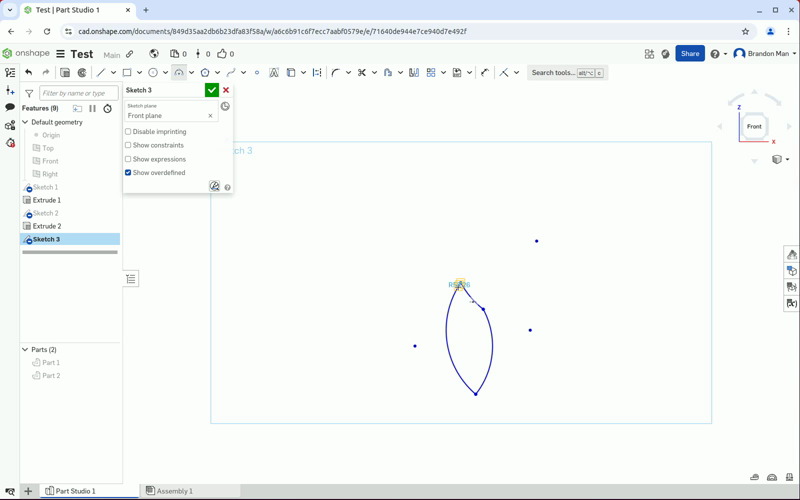
key_down(shift)
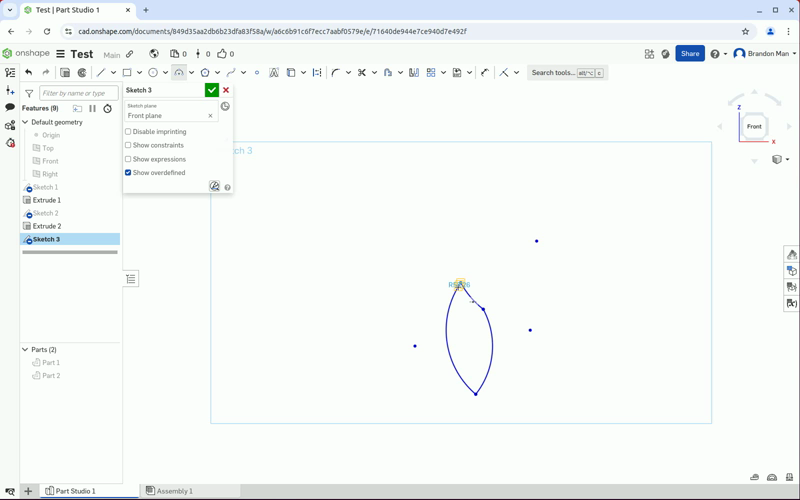
mouse_move(459, 284)
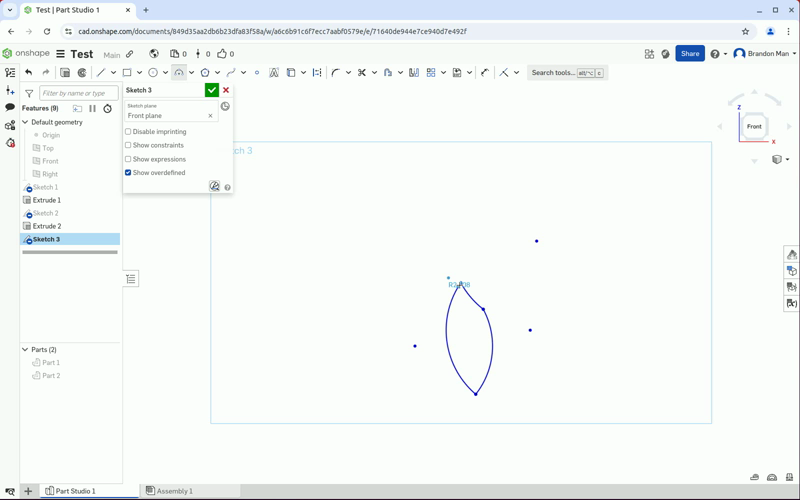
scroll(6)
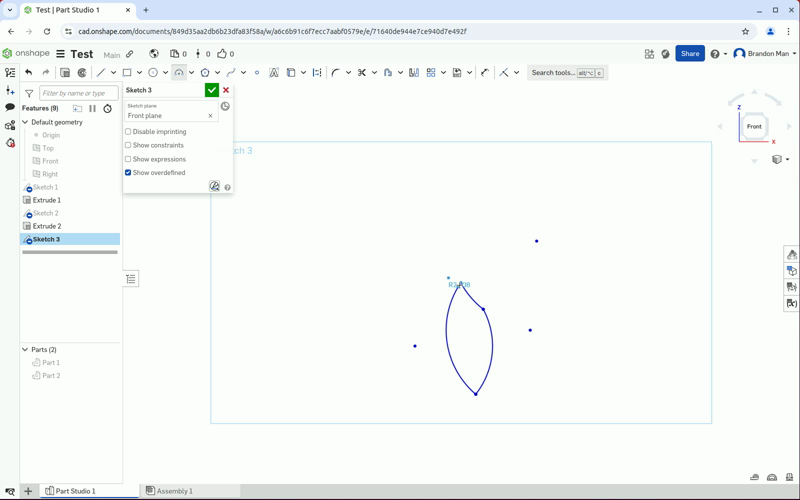
scroll(6)
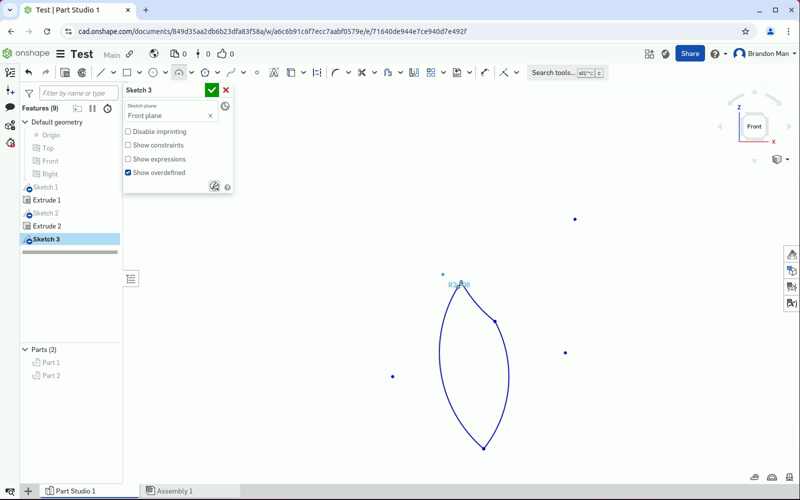
scroll(6)
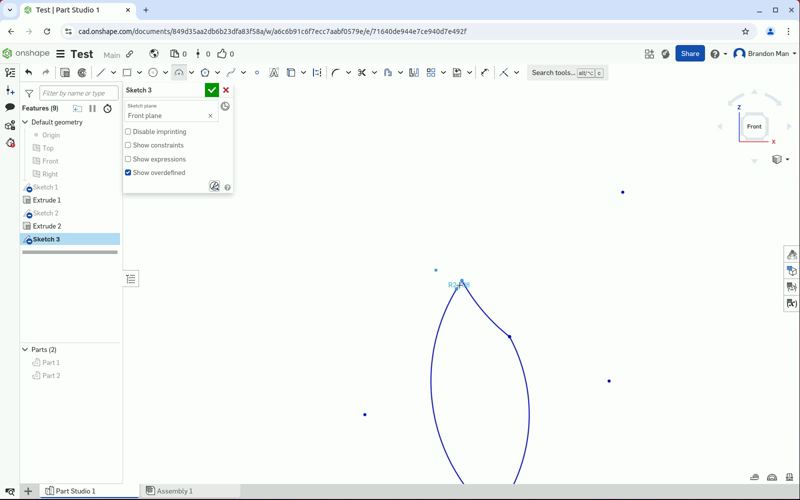
scroll(6)
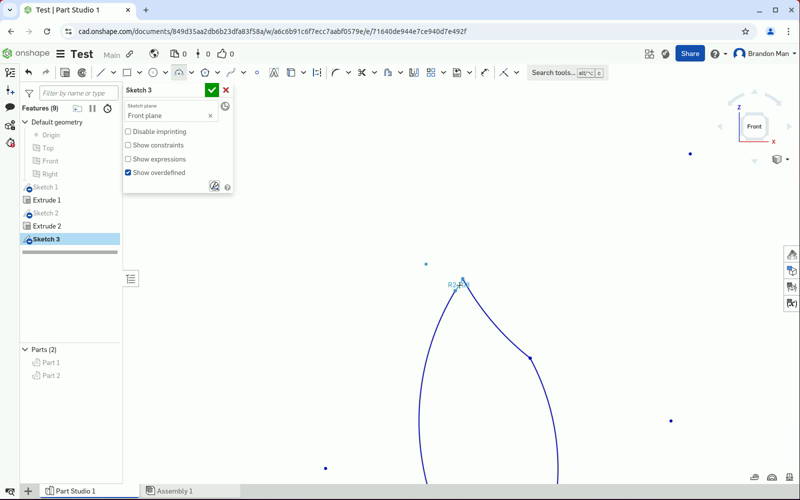
scroll(6)
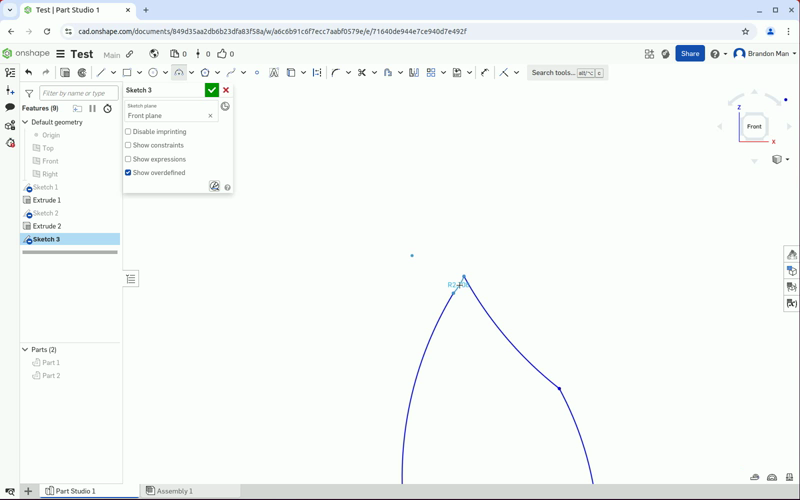
scroll(6)
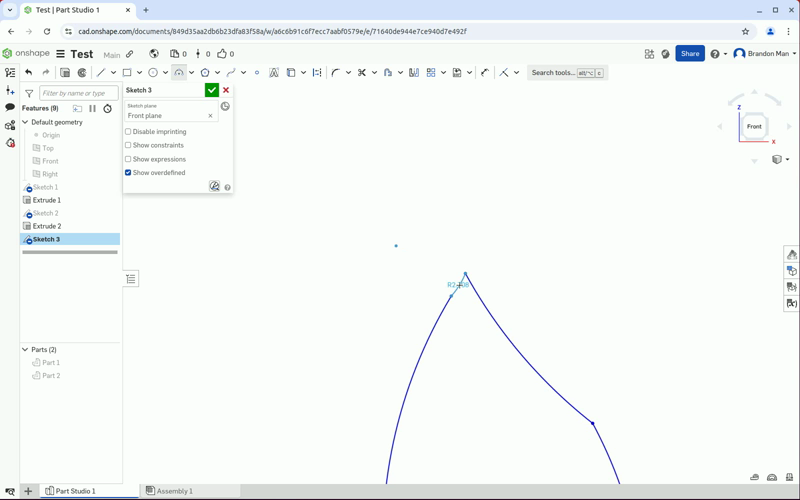
scroll(6)
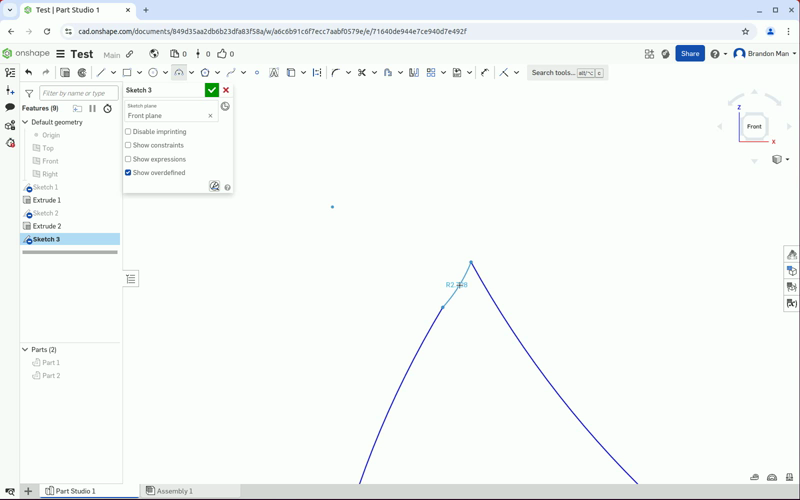
click(459, 284)
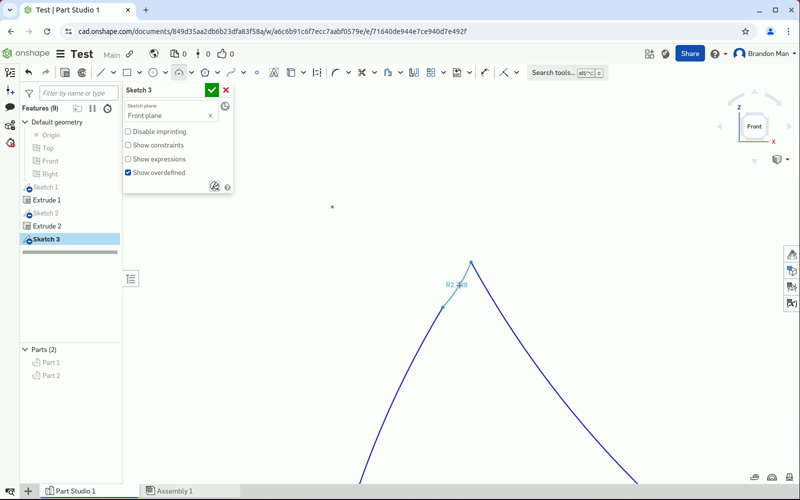
scroll(-6)
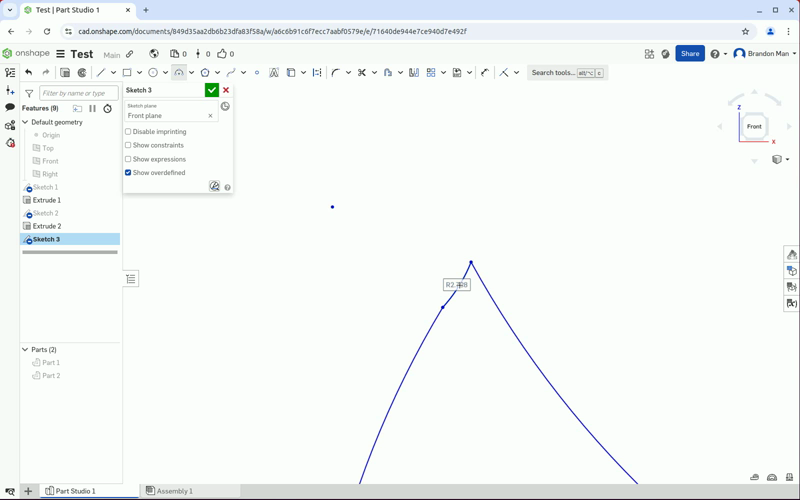
scroll(-6)
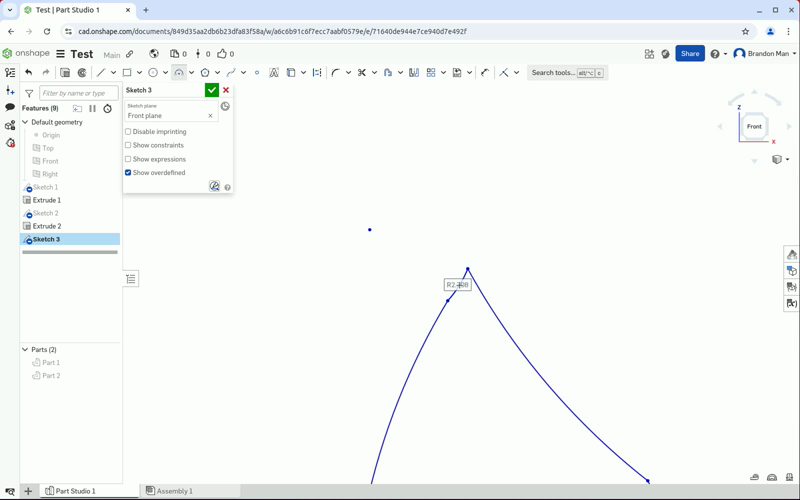
scroll(-6)
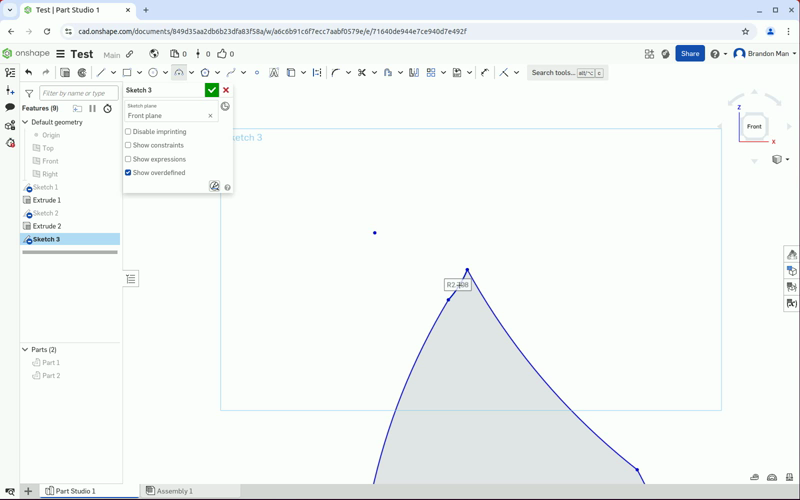
scroll(-6)
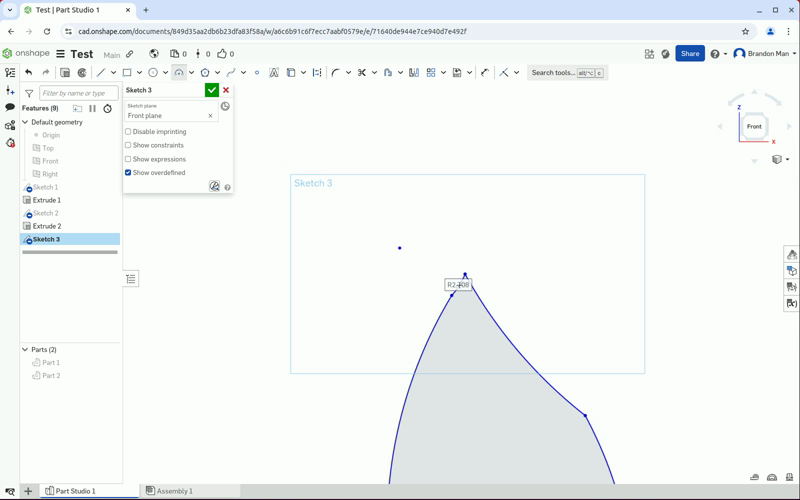
scroll(-6)
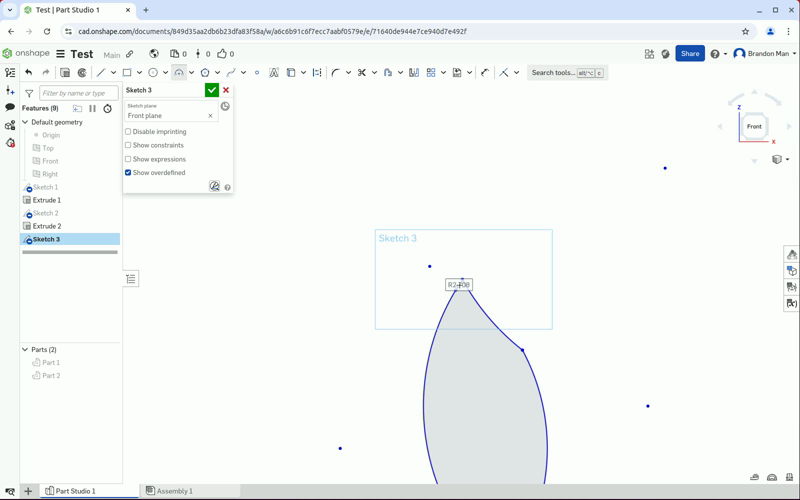
scroll(-6)
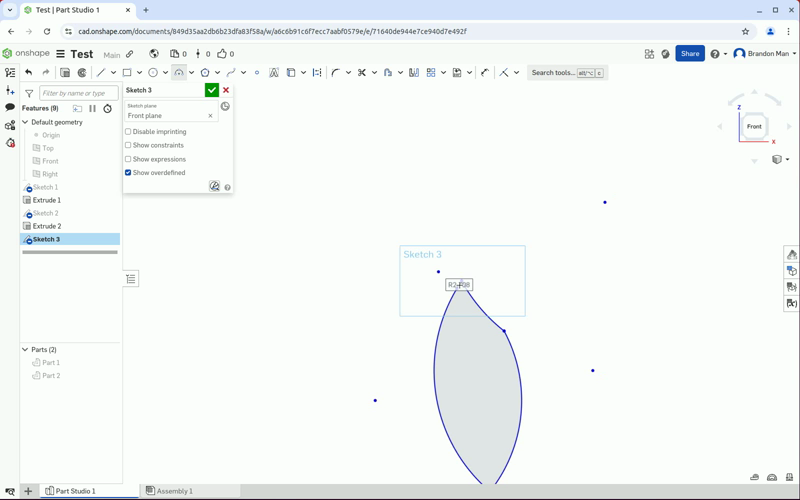
scroll(-6)
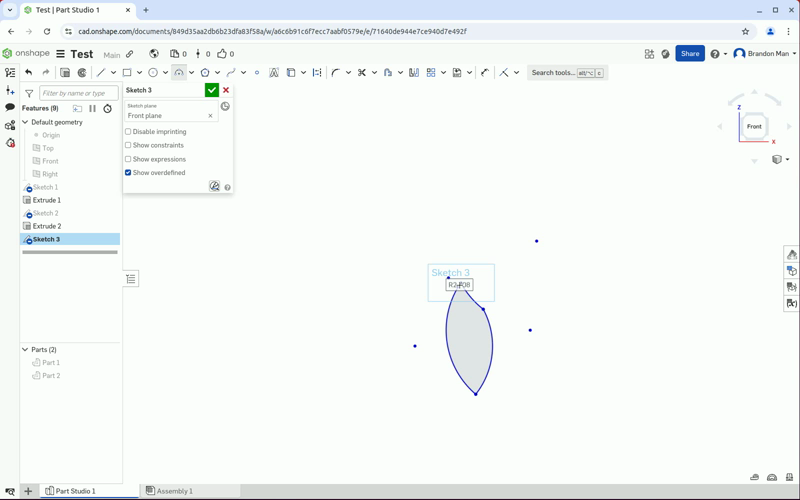
key_up(shift)
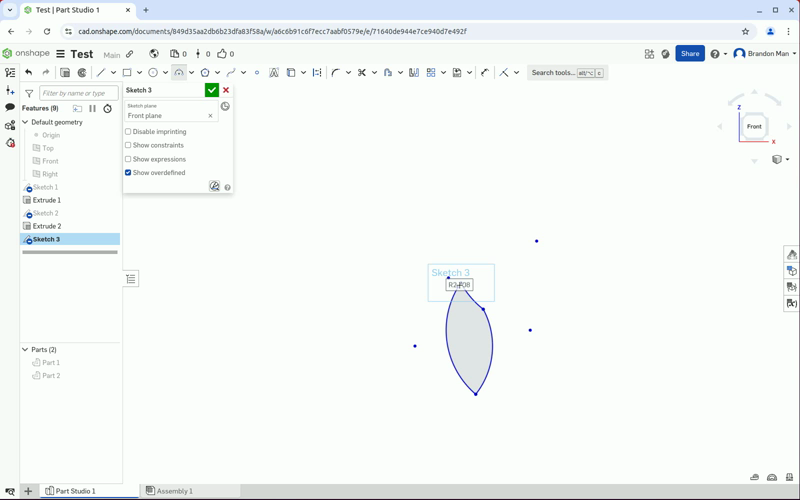
key(esc)
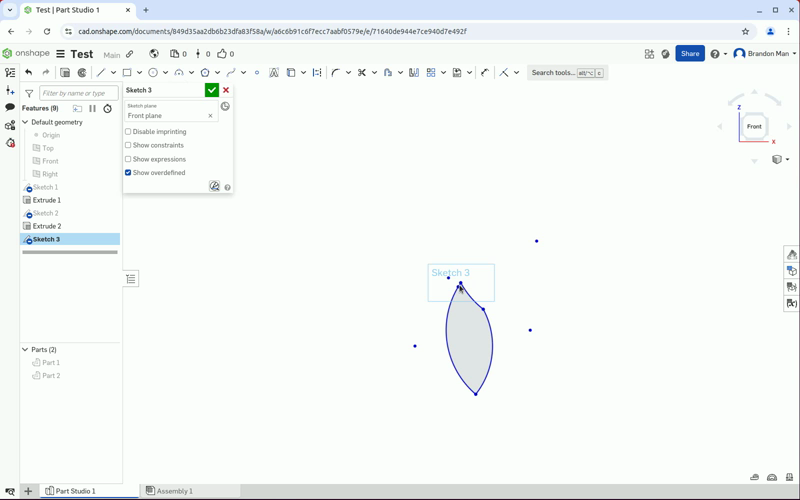
mouse_move(449, 318)
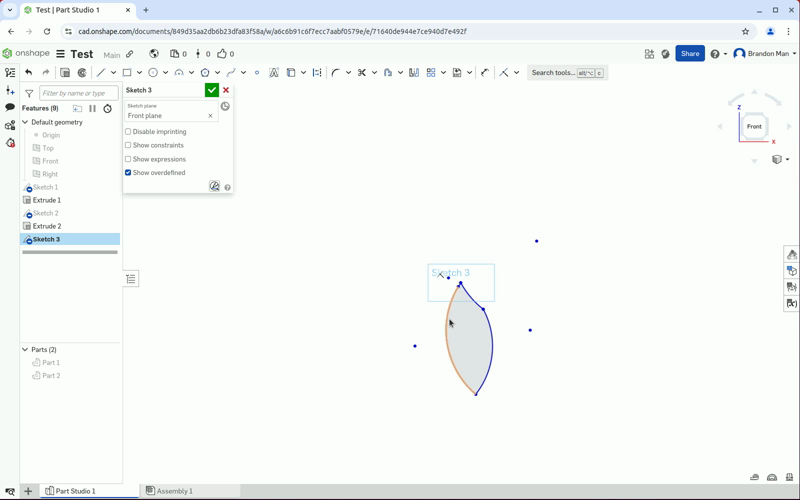
click(449, 318)
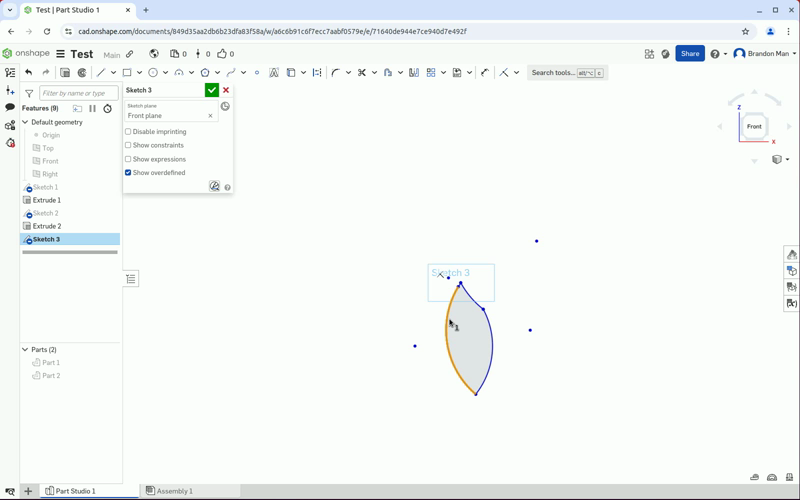
mouse_move(73, 352)
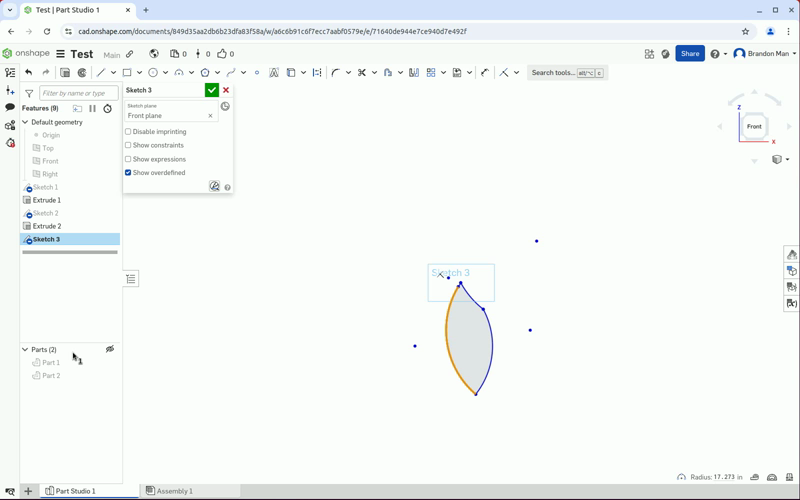
key(shift+y)
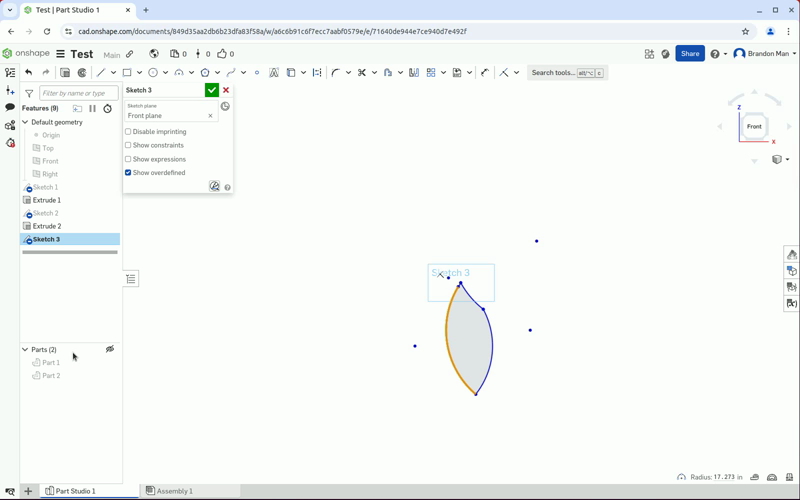
key(shift+e)
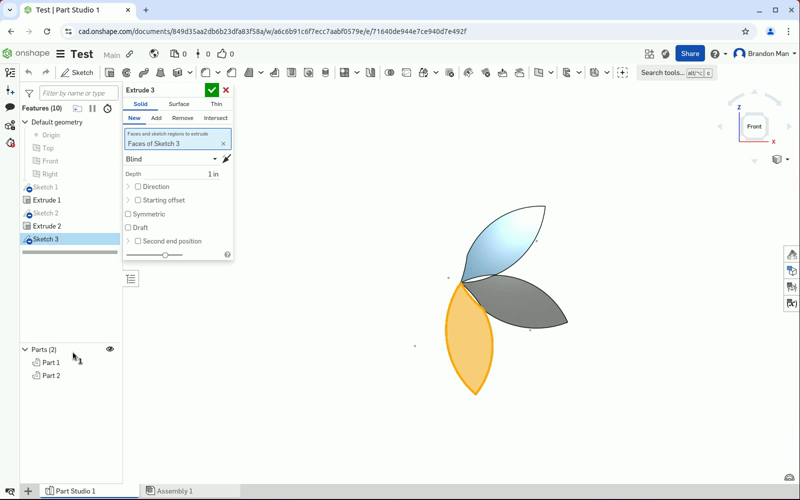
mouse_move(143, 106)
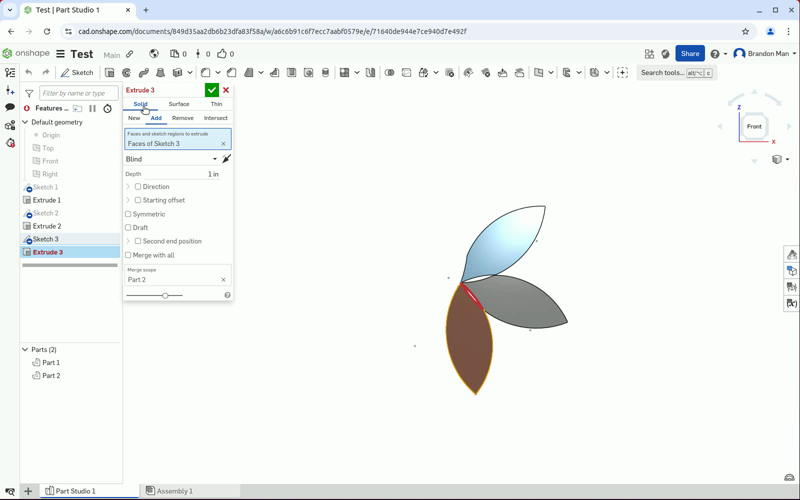
click(143, 106)
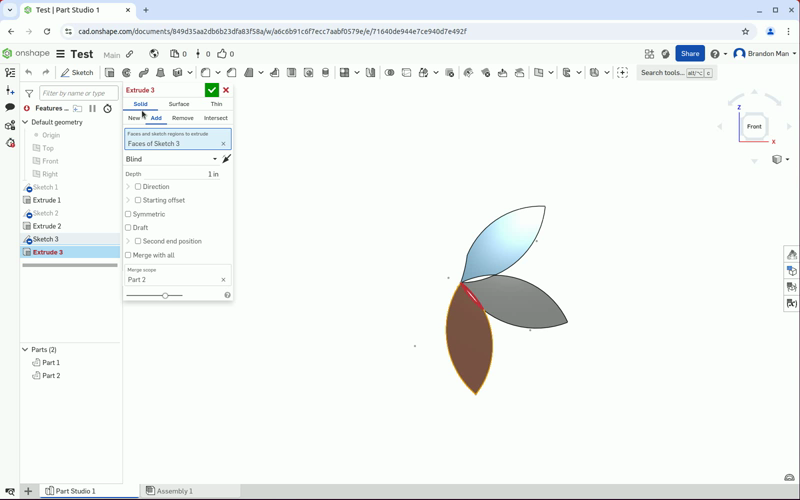
mouse_move(137, 120)
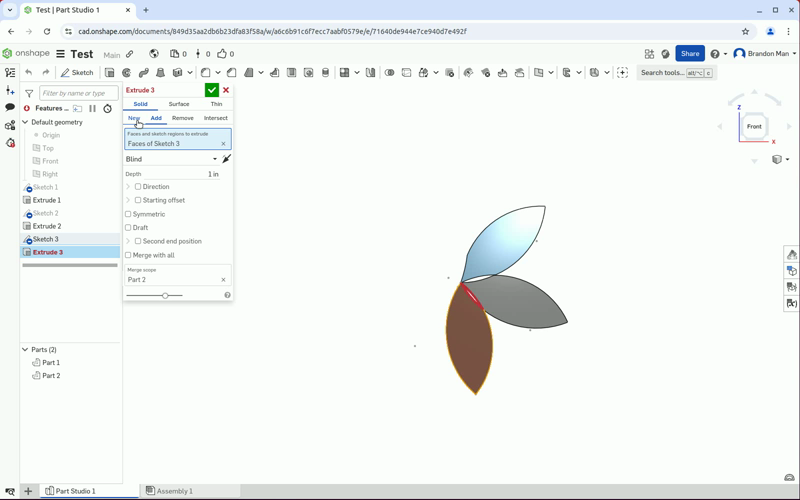
click(137, 120)
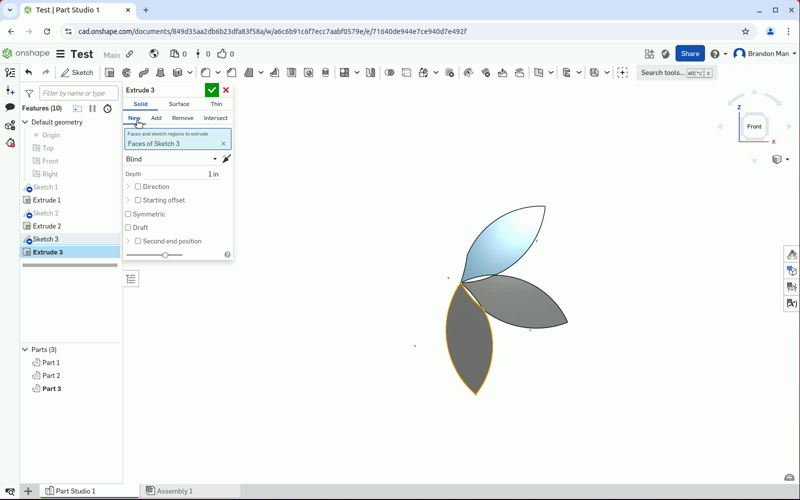
key(tab, 4)
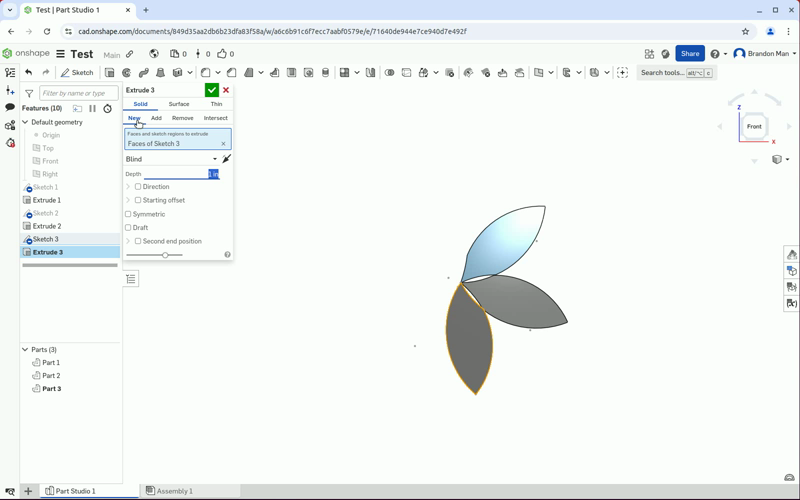
text(23.108)
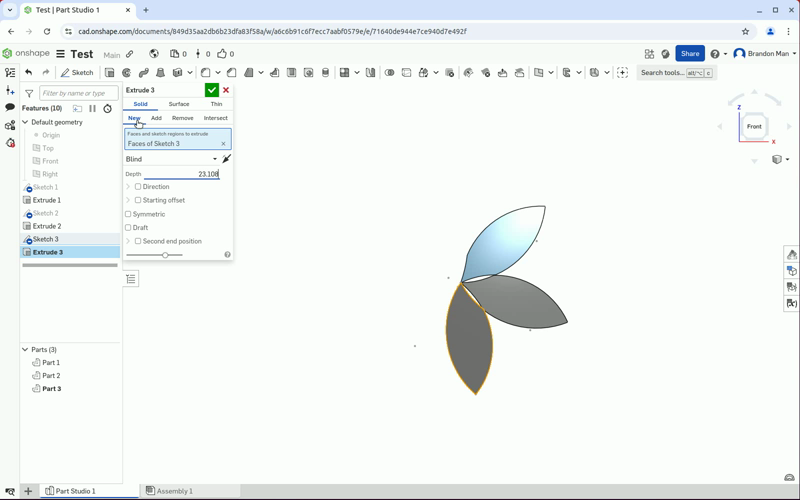
key(enter)
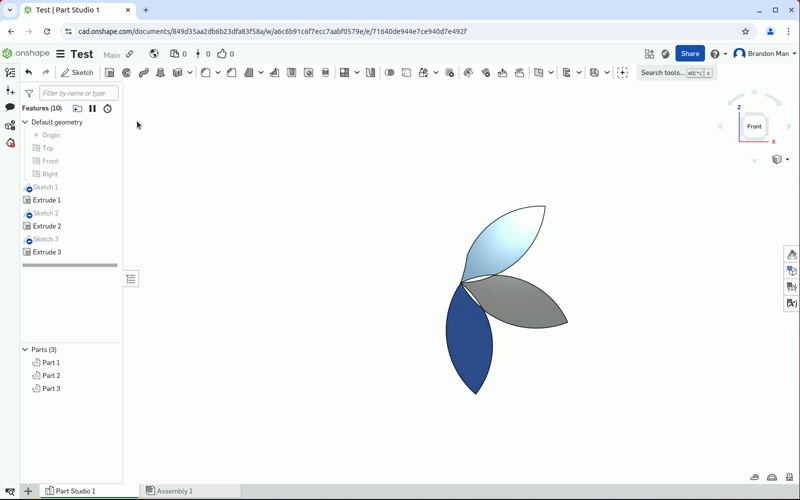
key(shift+h)
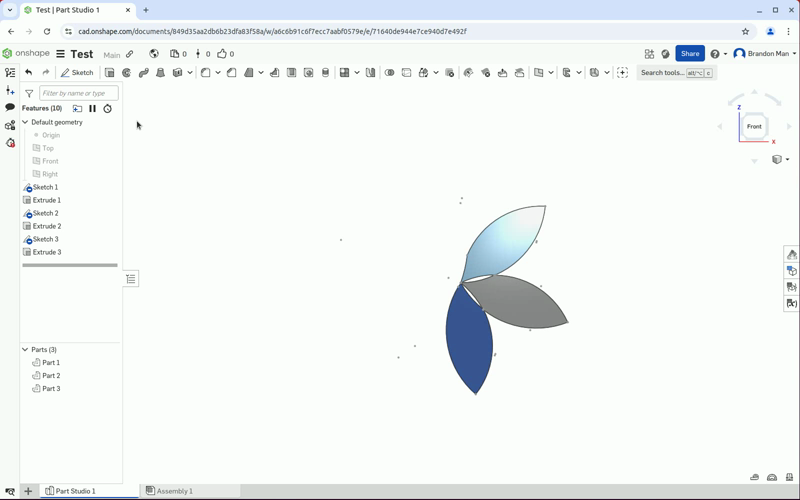
key(shift+h)
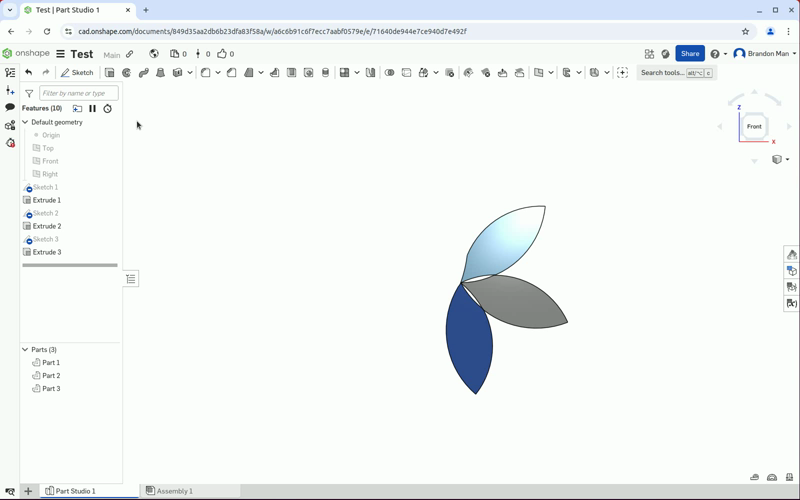
mouse_move(73, 189)
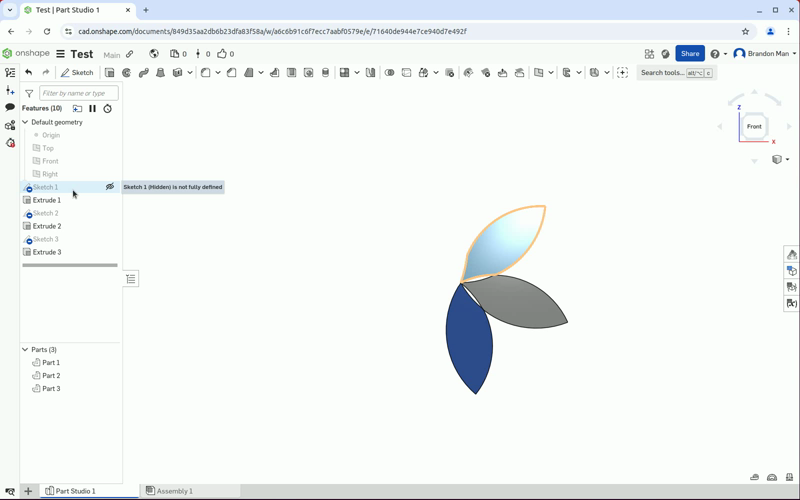
click(73, 189)
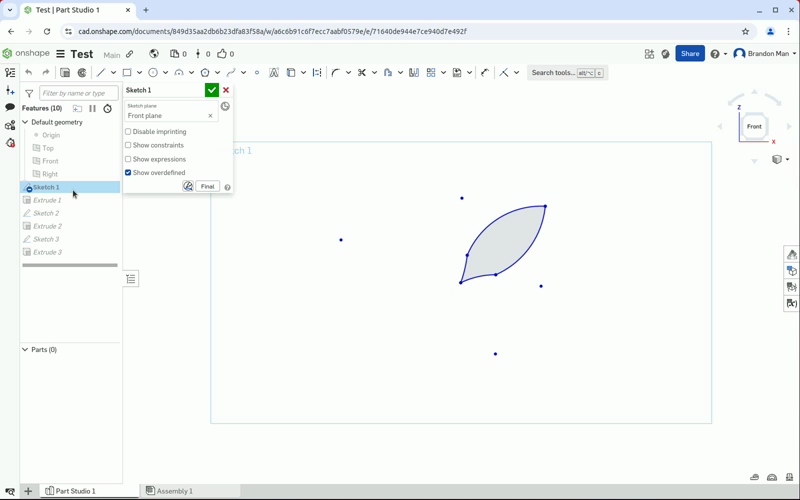
mouse_move(229, 92)
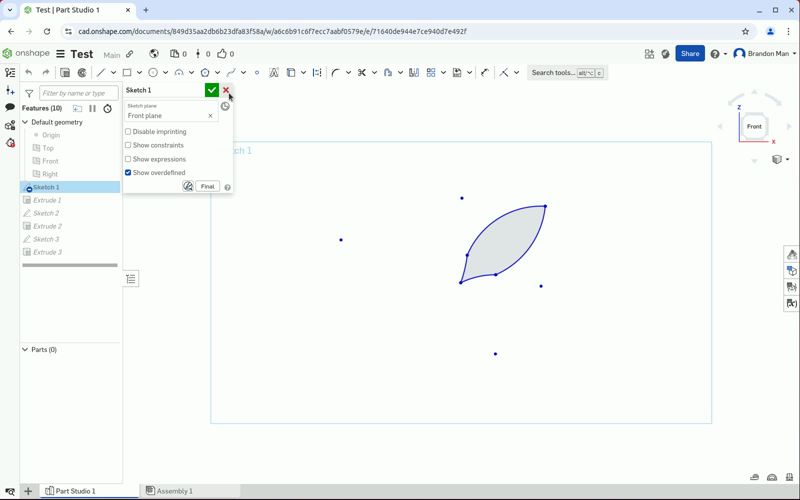
click(229, 92)
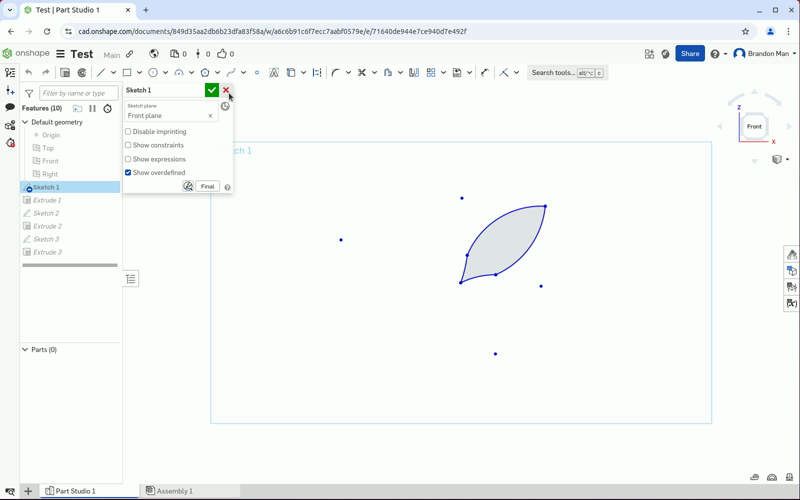
key(shift+s)
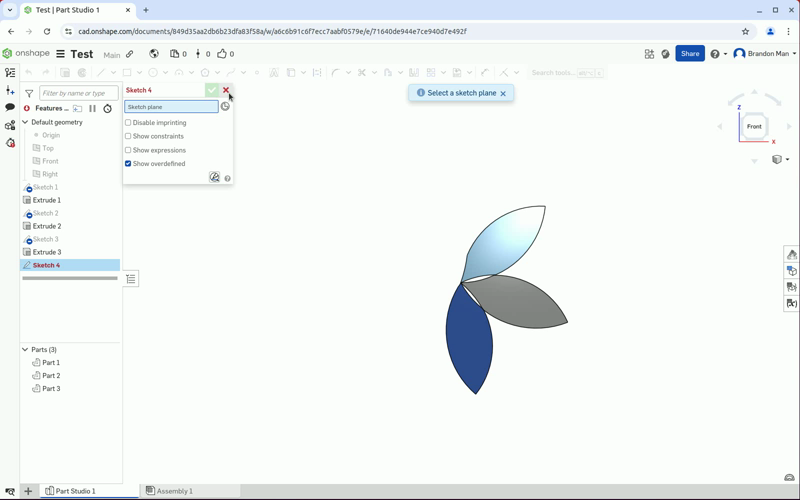
mouse_move(73, 163)
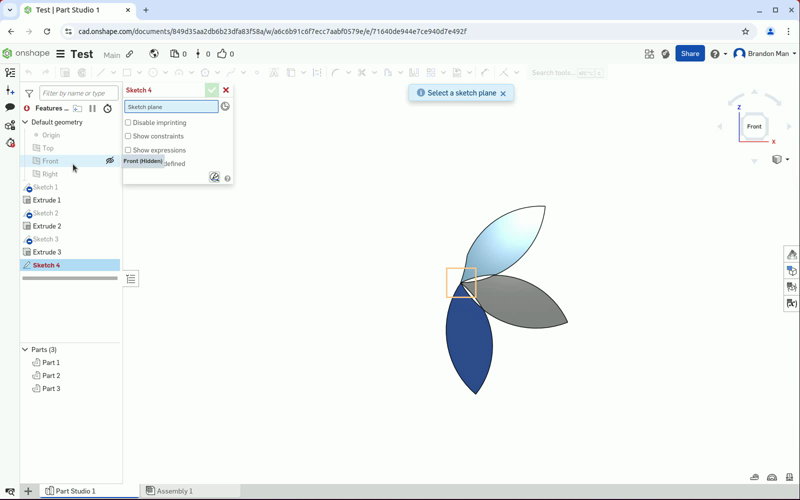
click(73, 163)
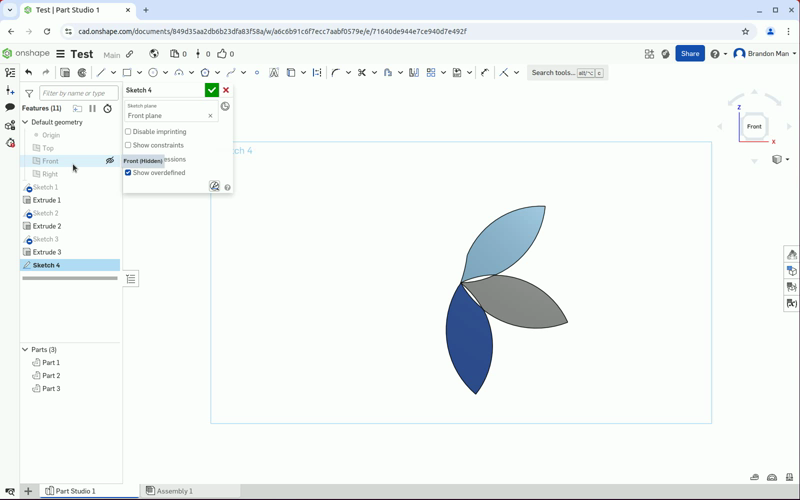
mouse_move(73, 352)
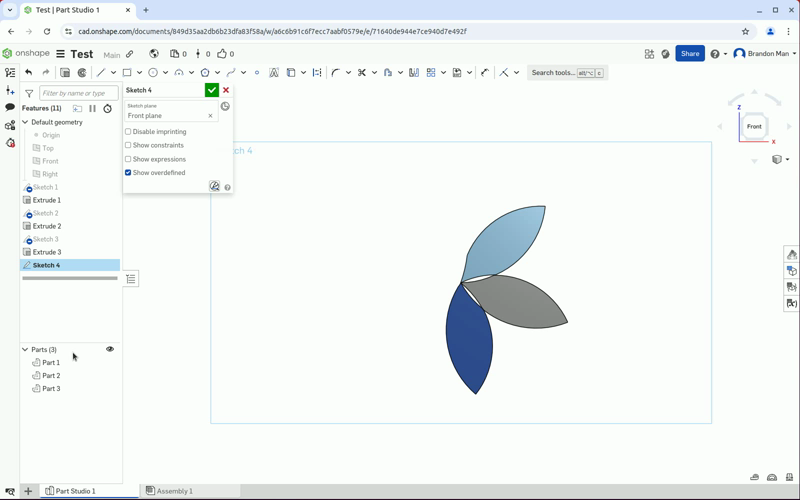
key(y)
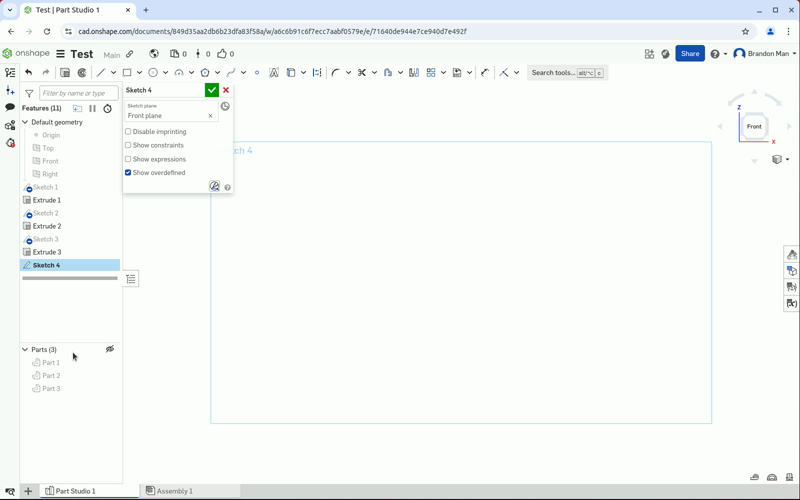
key(a)
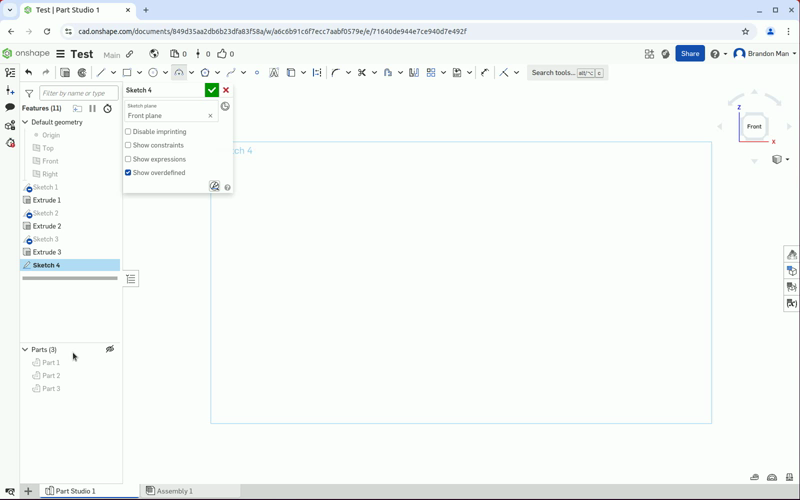
key_down(shift)
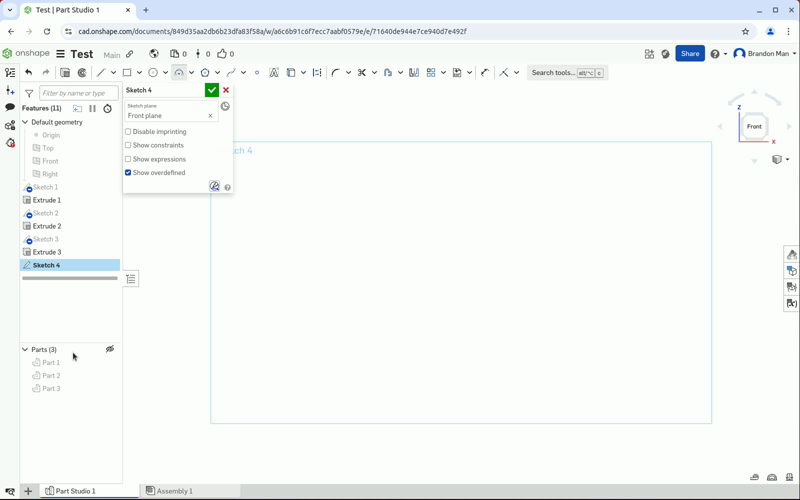
mouse_move(350, 309)
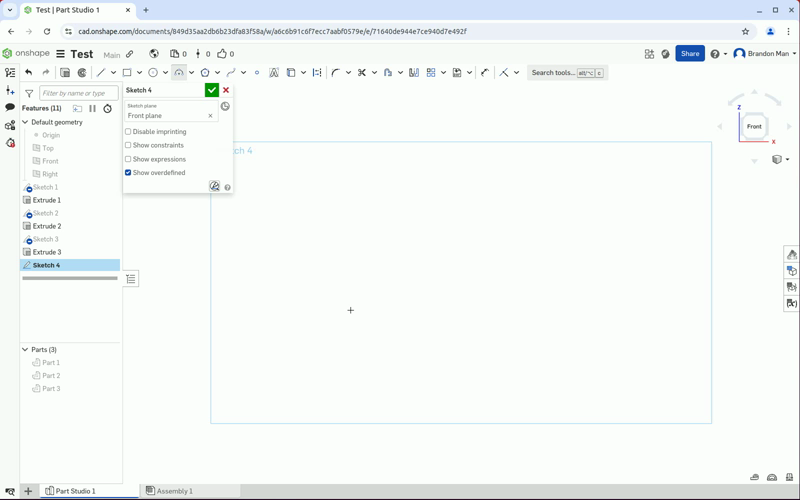
click(350, 309)
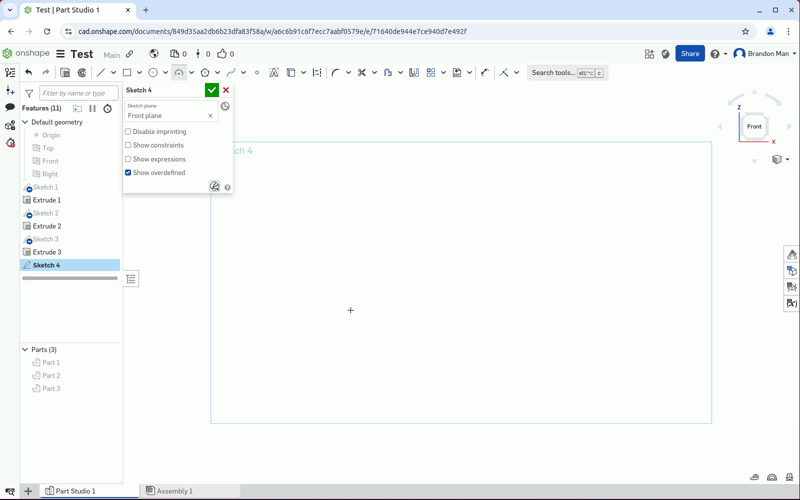
key_up(shift)
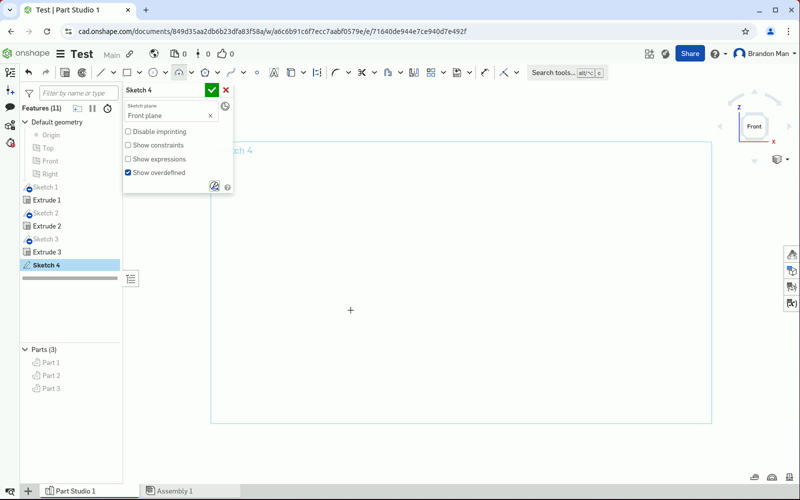
key_down(shift)
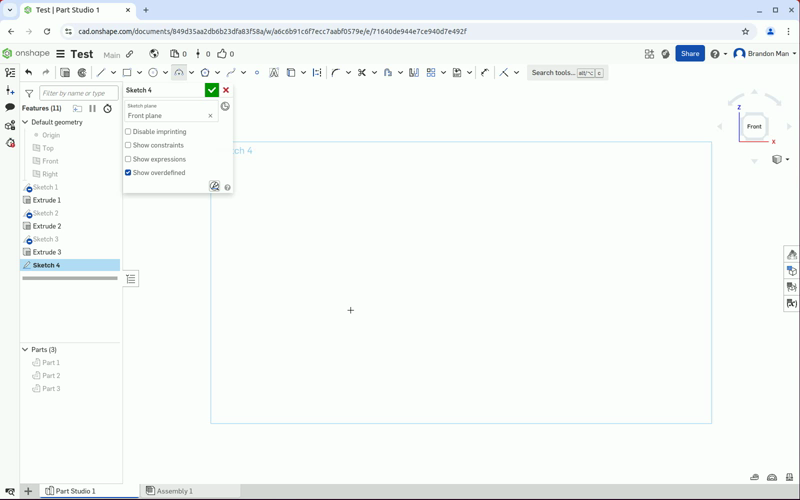
mouse_move(458, 288)
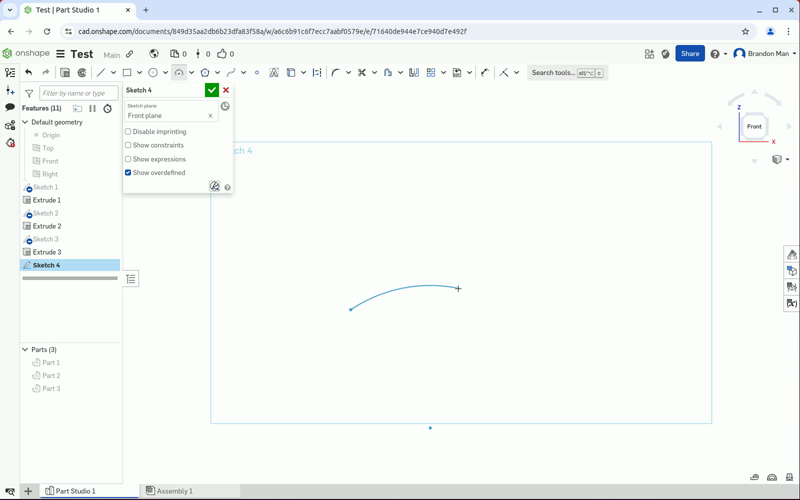
click(458, 288)
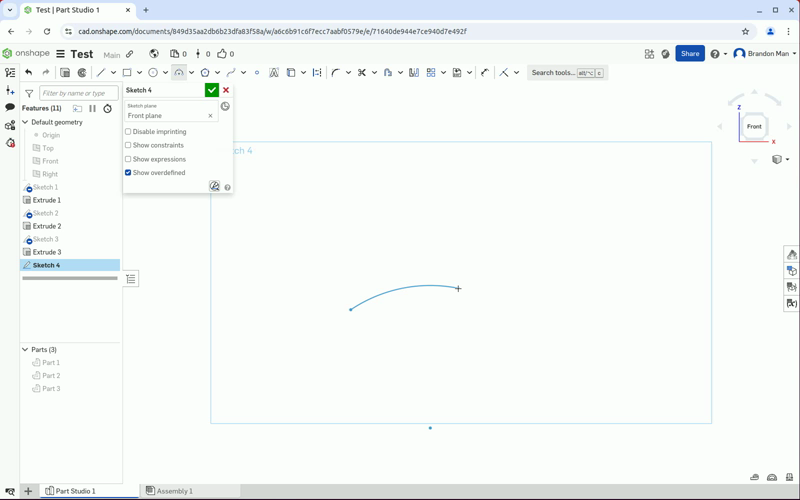
mouse_move(408, 320)
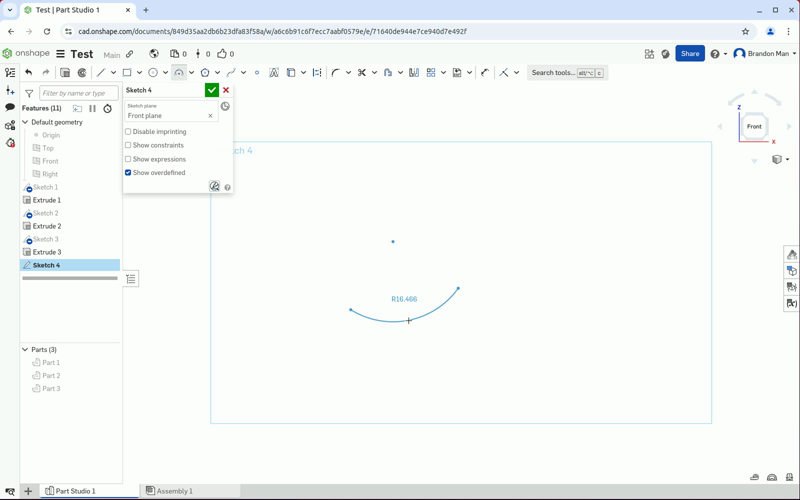
click(408, 320)
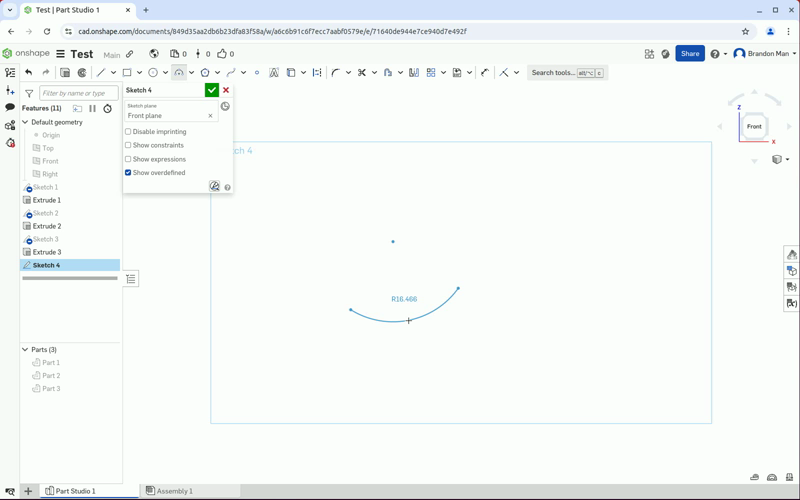
key_up(shift)
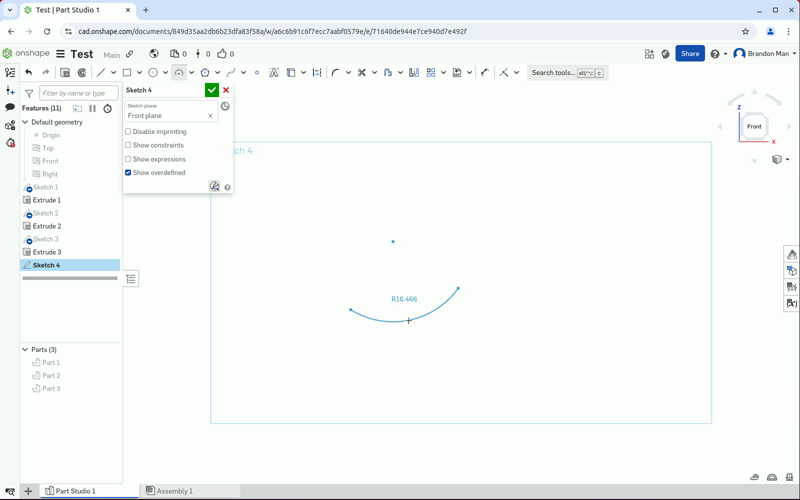
mouse_move(458, 288)
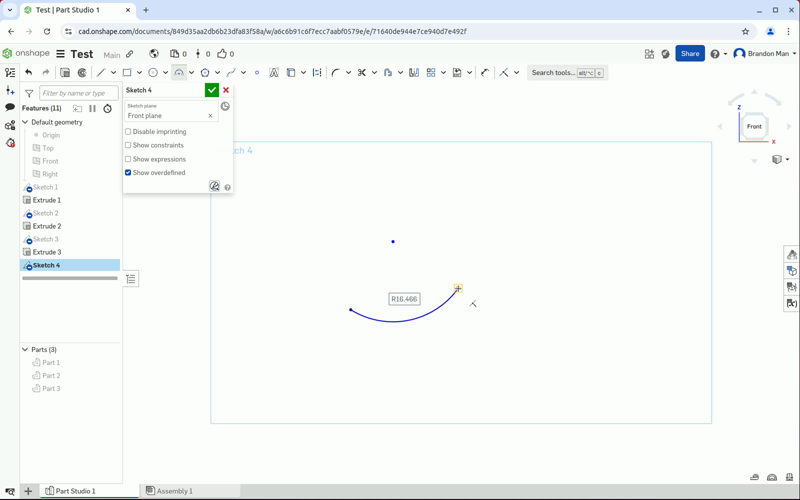
click(458, 288)
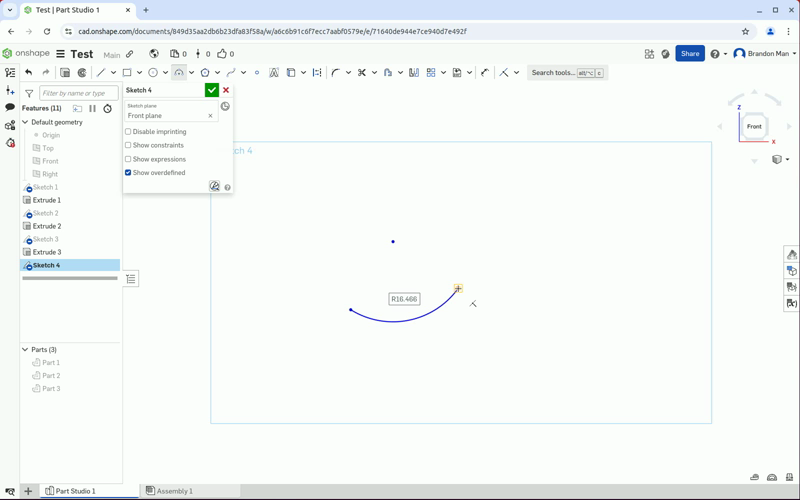
key_down(shift)
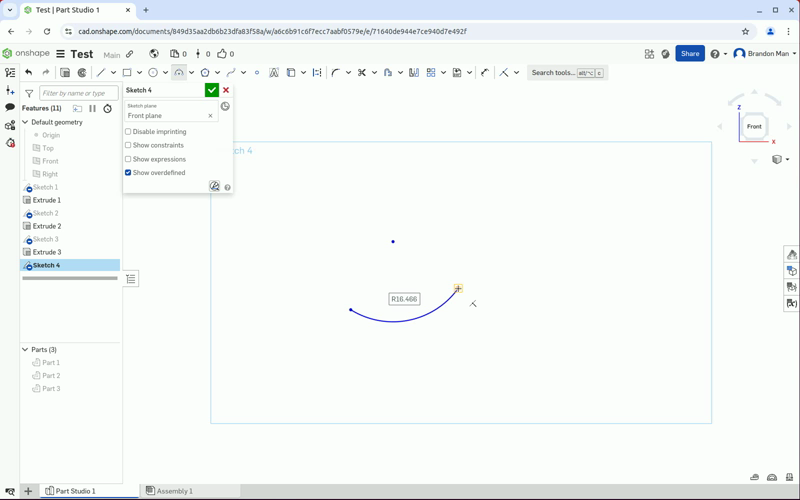
mouse_move(460, 283)
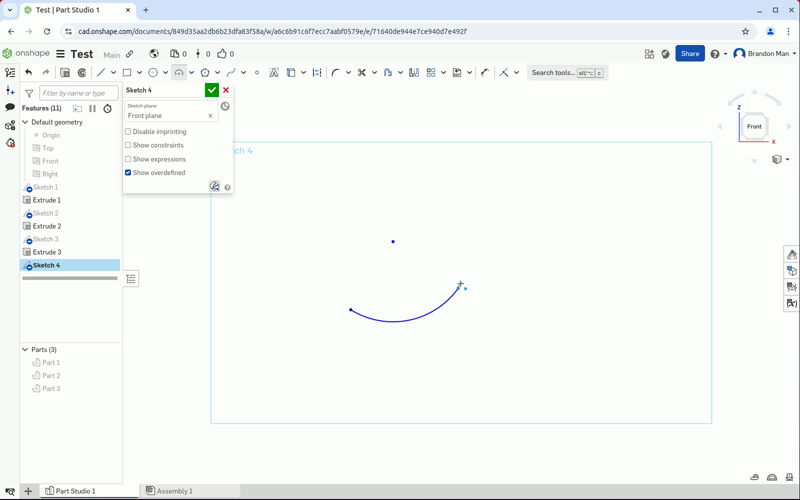
scroll(6)
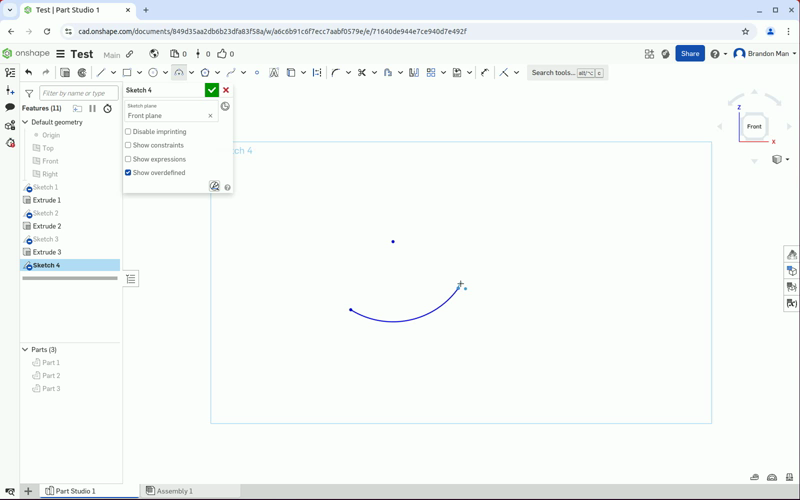
scroll(6)
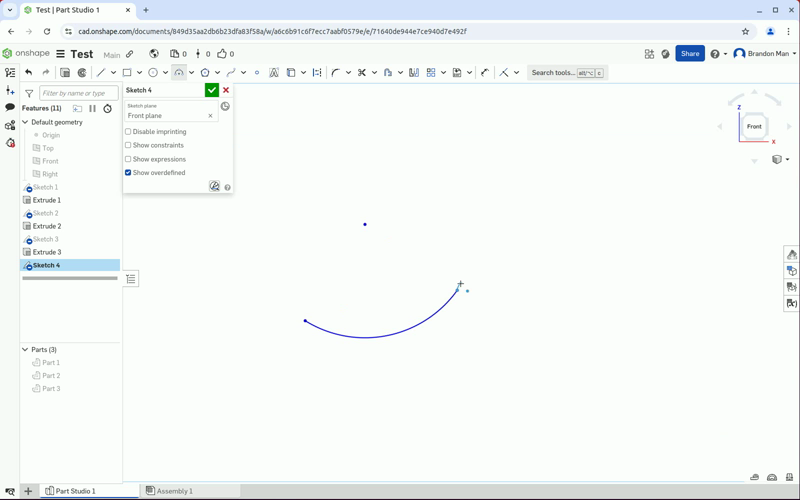
scroll(6)
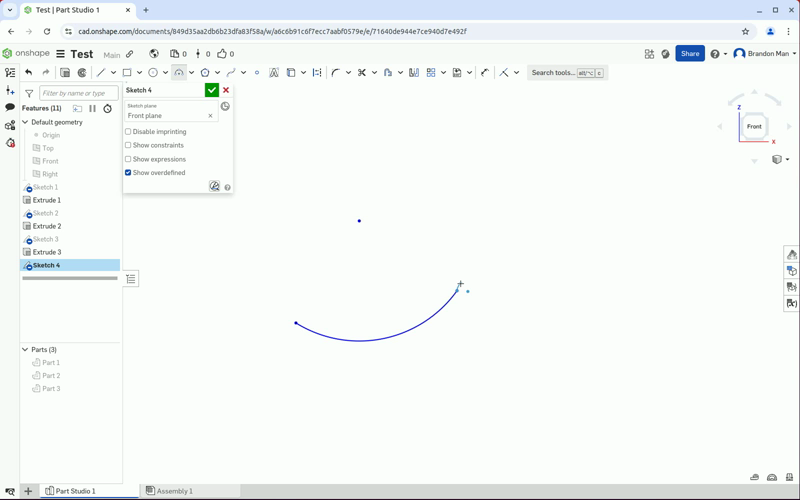
scroll(6)
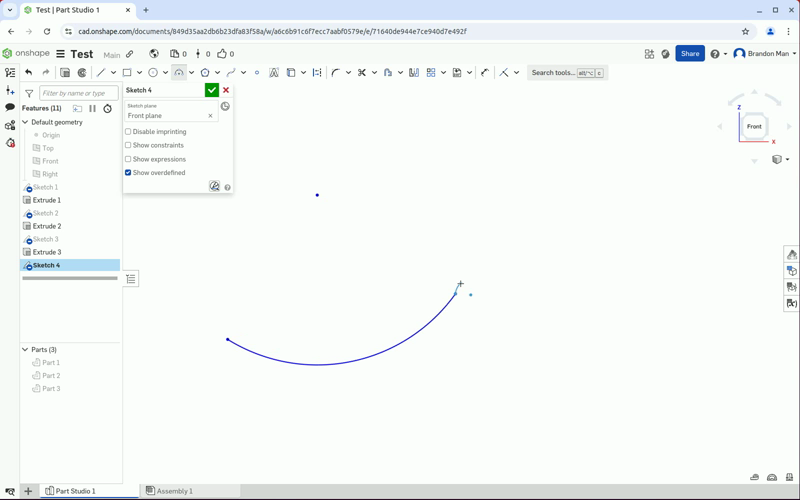
scroll(6)
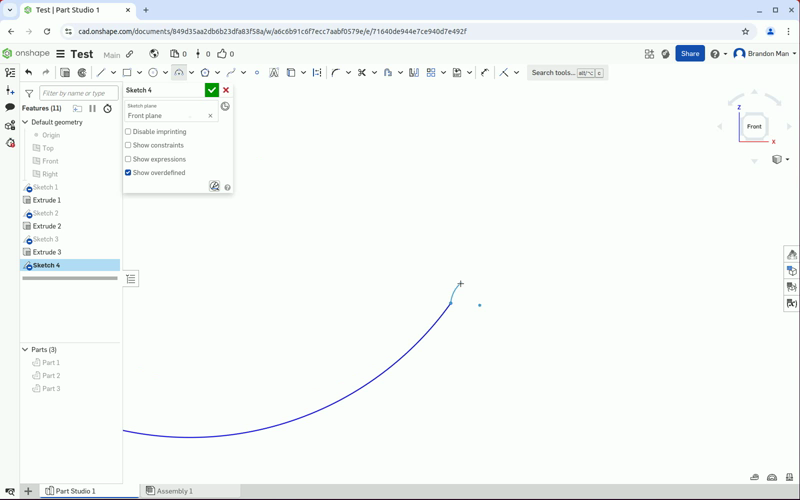
scroll(6)
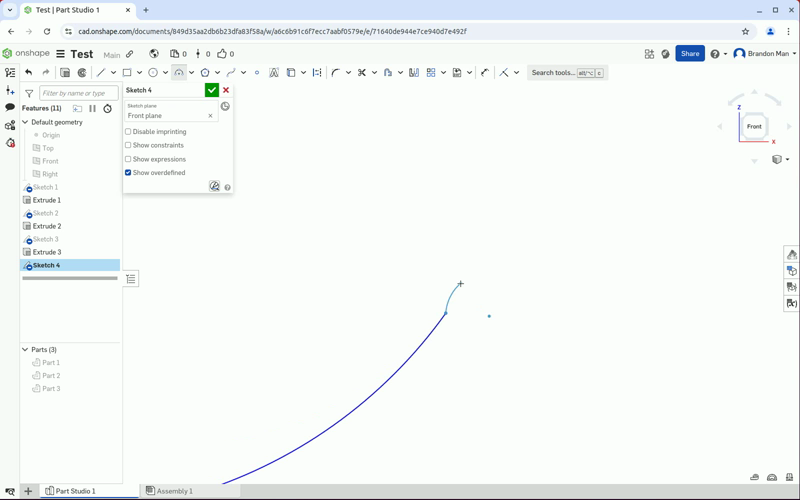
scroll(6)
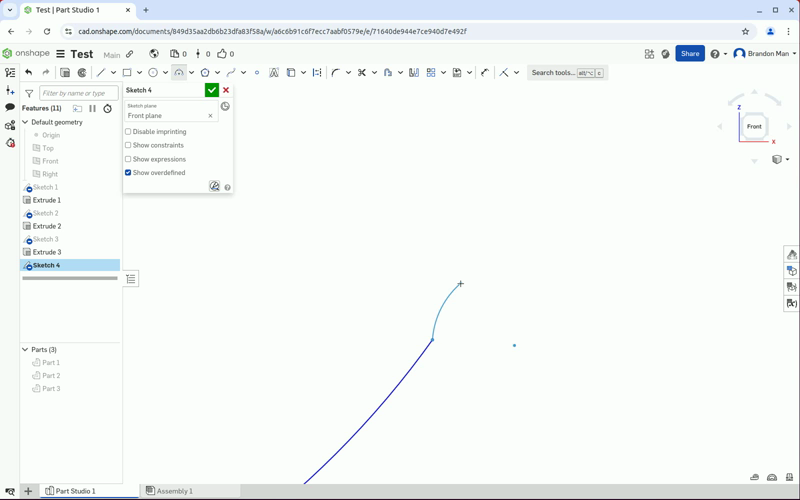
click(460, 283)
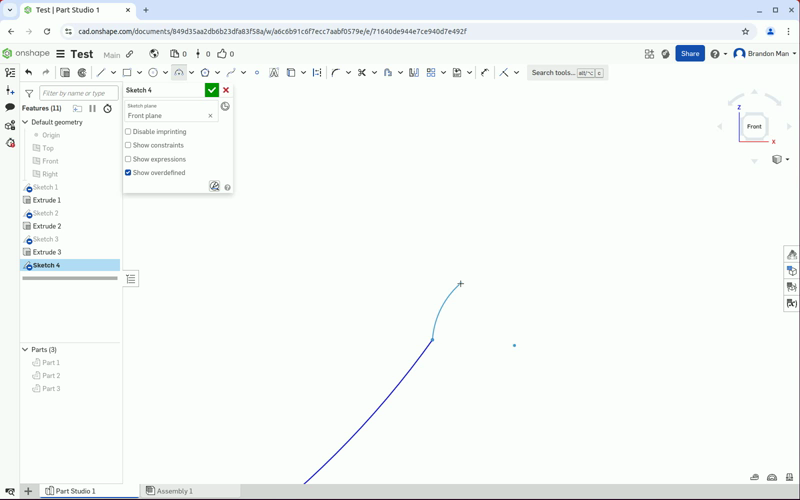
scroll(-6)
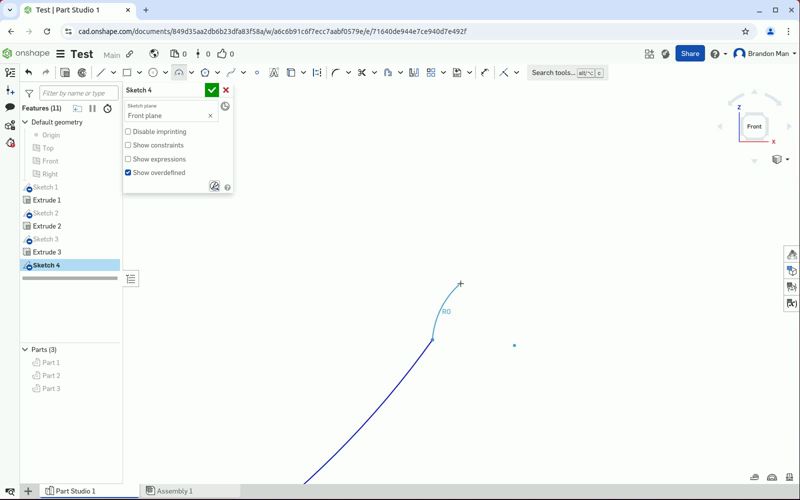
scroll(-6)
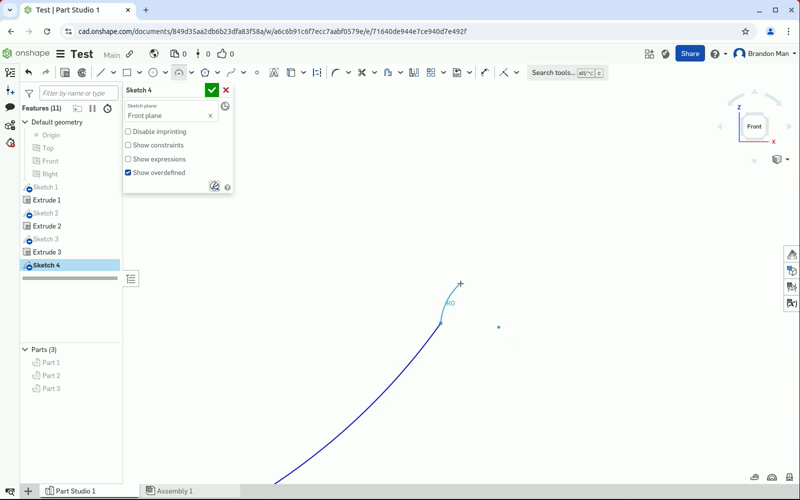
scroll(-6)
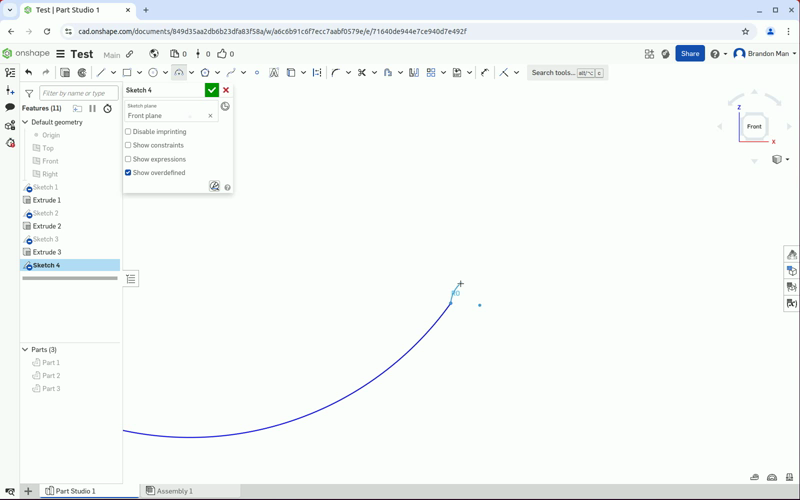
scroll(-6)
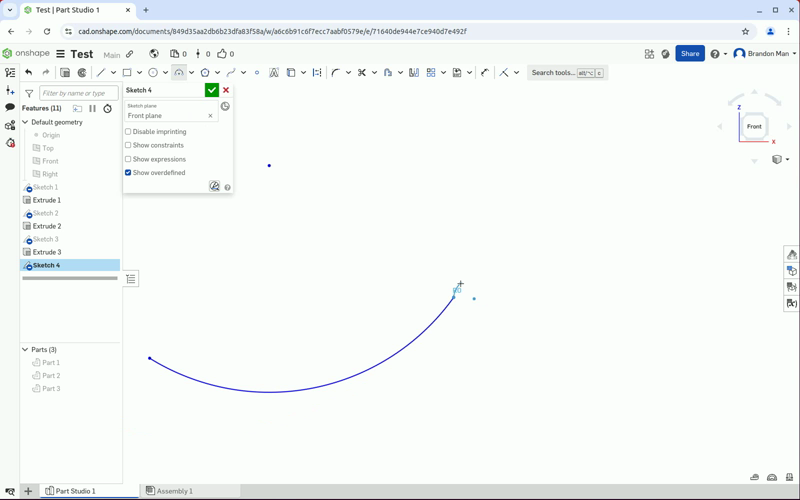
scroll(-6)
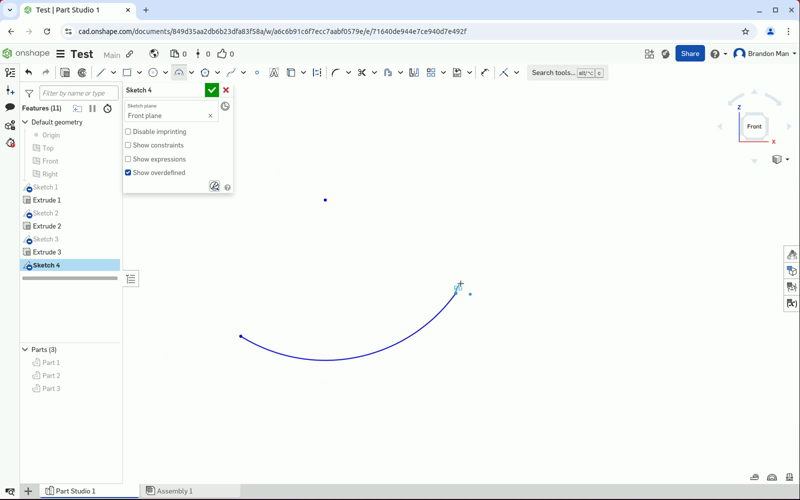
scroll(-6)
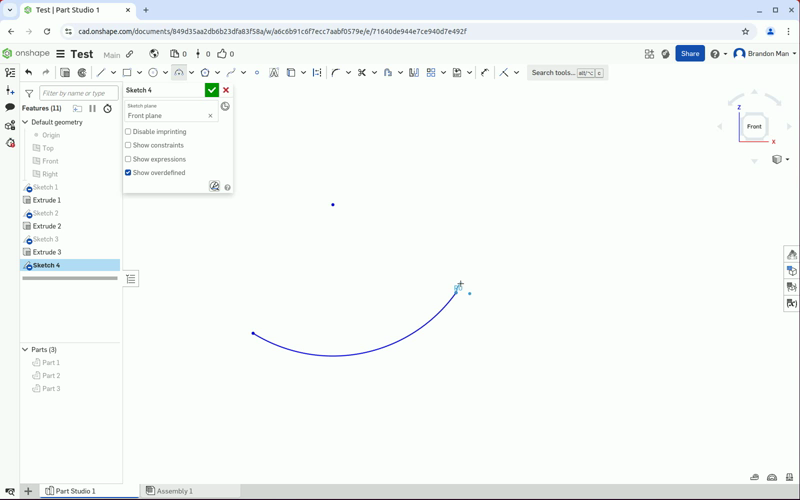
scroll(-6)
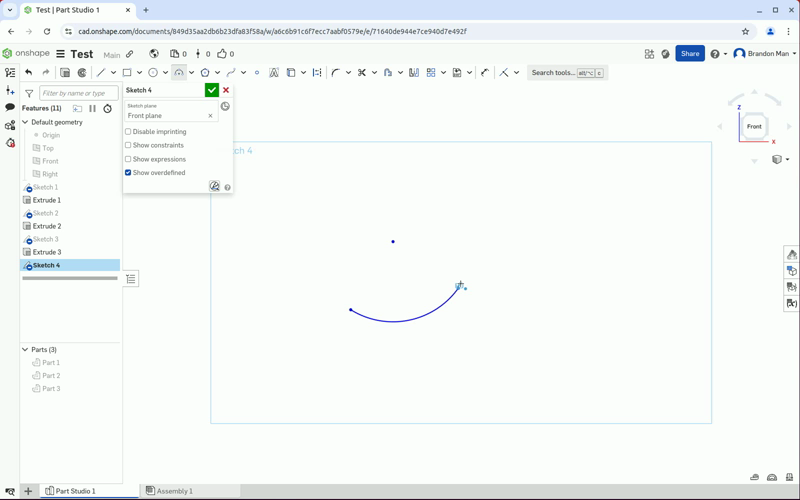
mouse_move(459, 285)
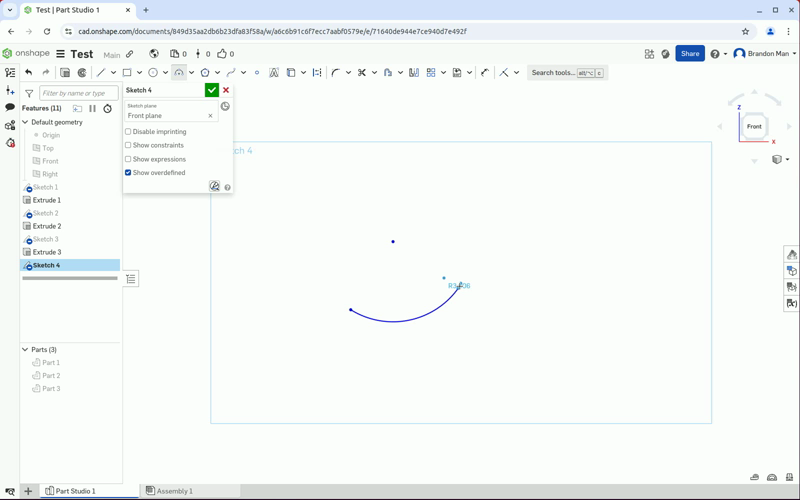
scroll(6)
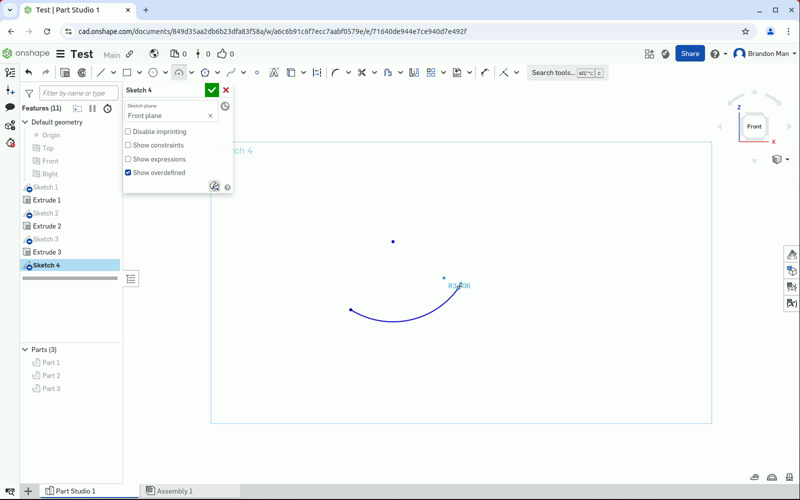
scroll(6)
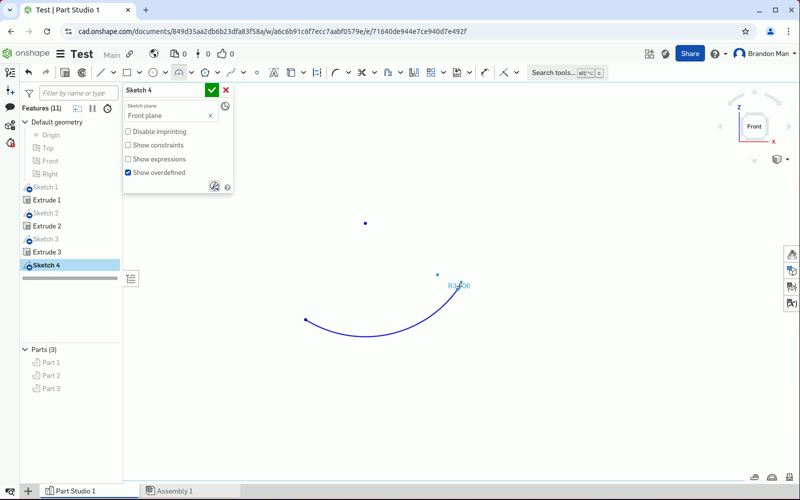
scroll(6)
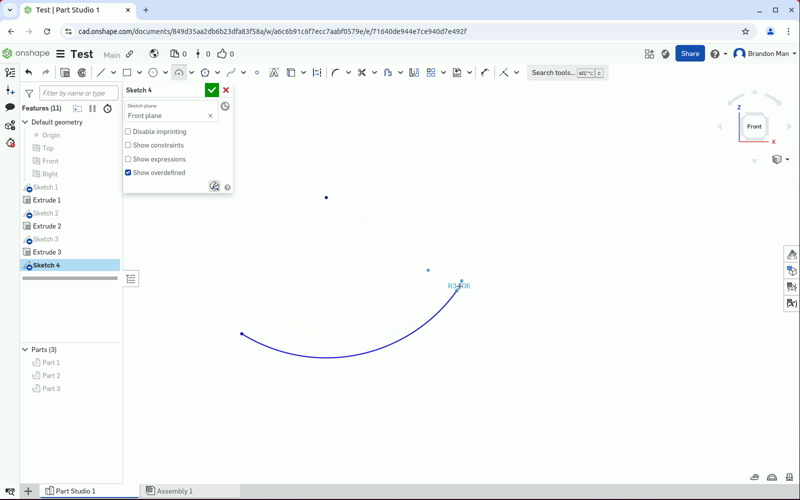
scroll(6)
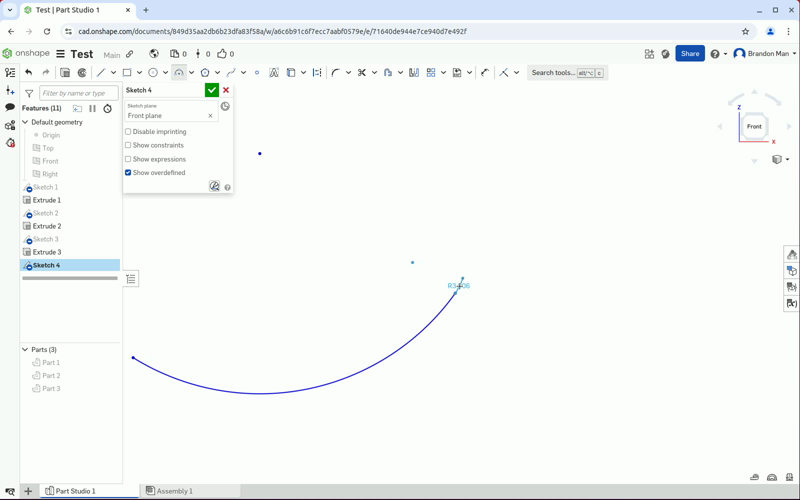
scroll(6)
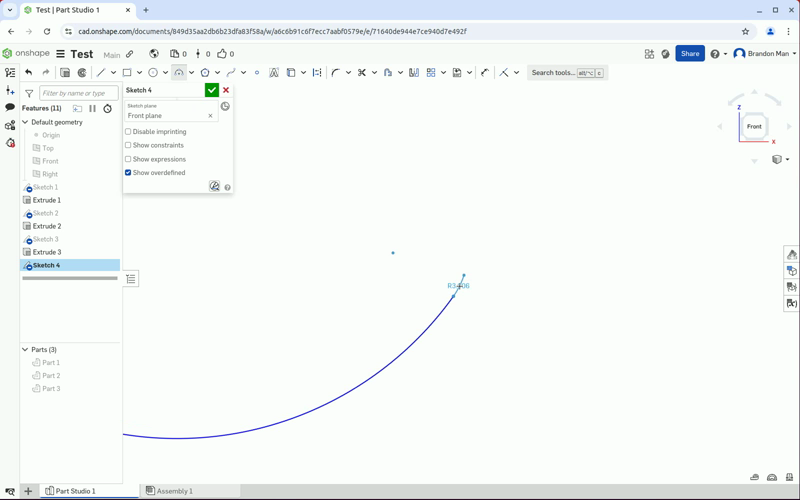
scroll(6)
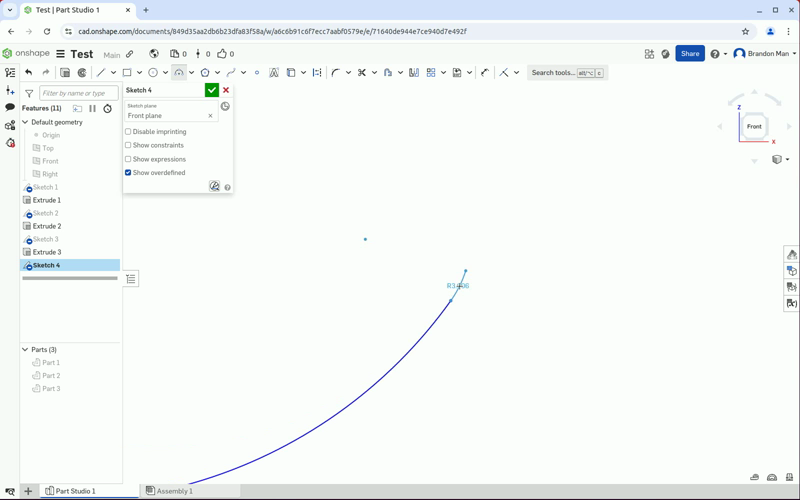
scroll(6)
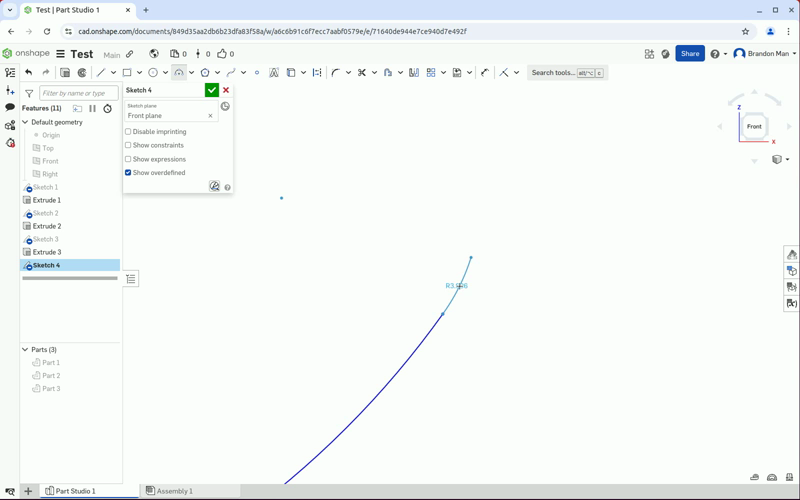
click(459, 285)
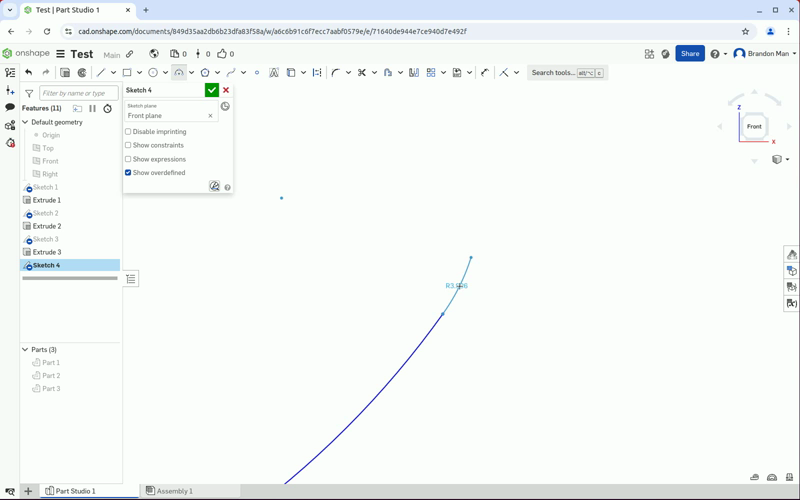
scroll(-6)
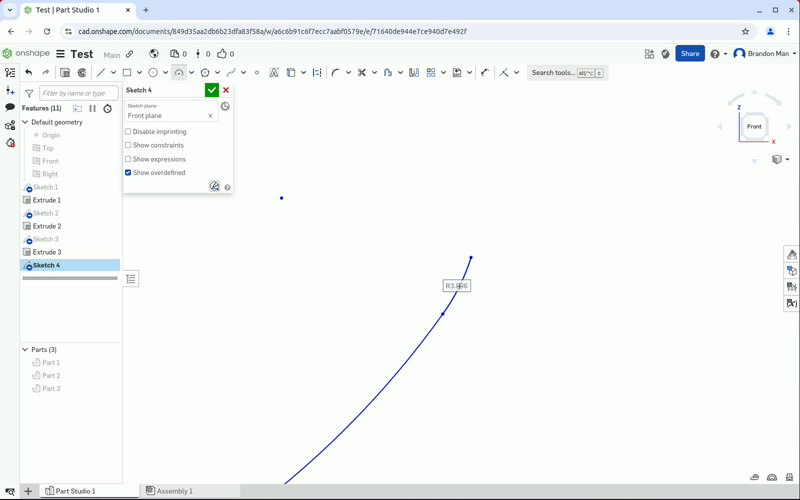
scroll(-6)
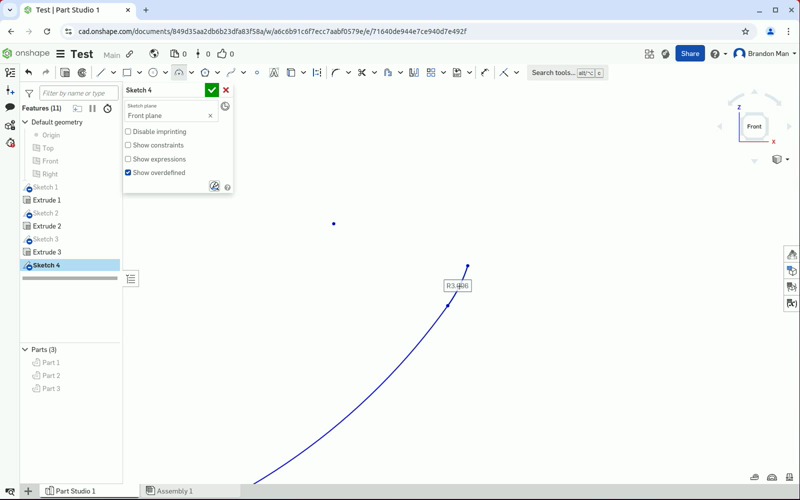
scroll(-6)
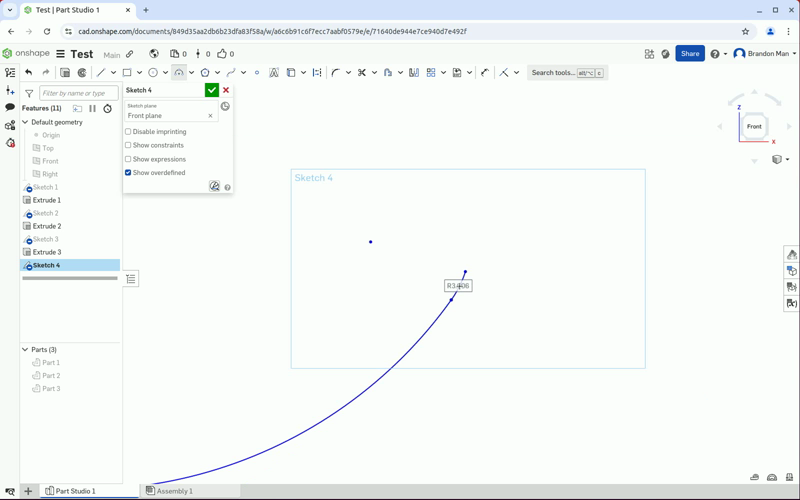
scroll(-6)
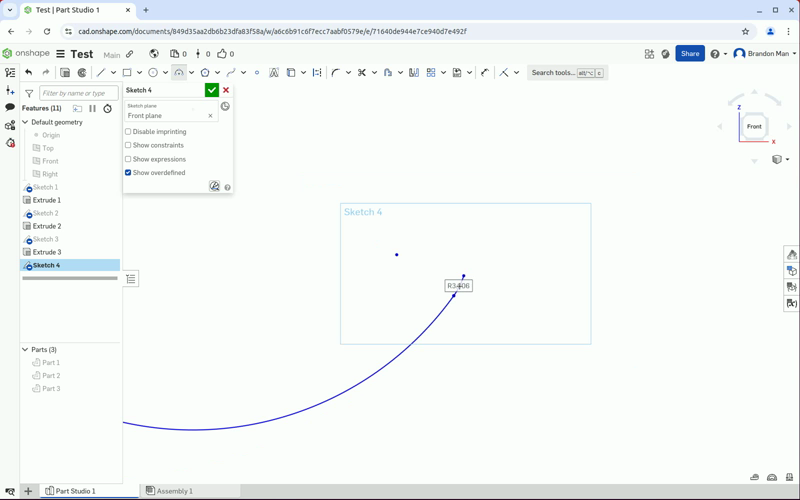
scroll(-6)
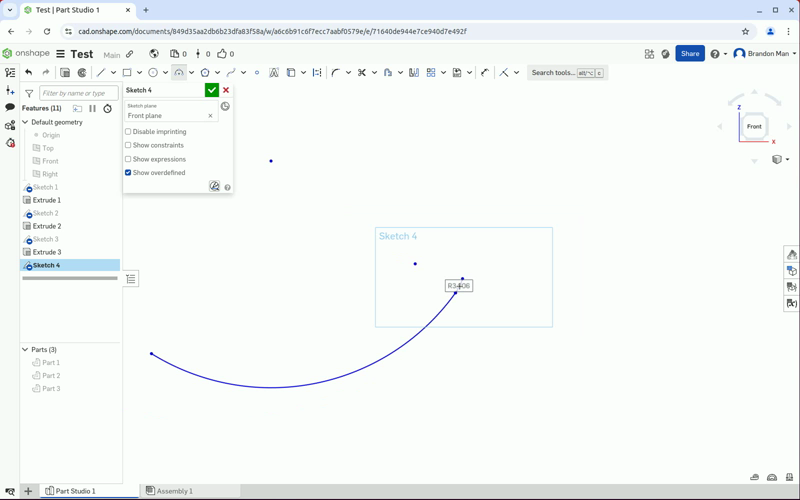
scroll(-6)
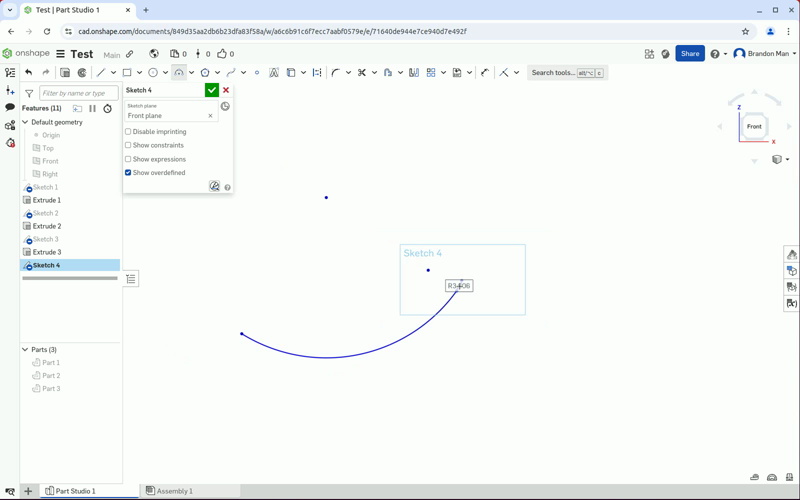
scroll(-6)
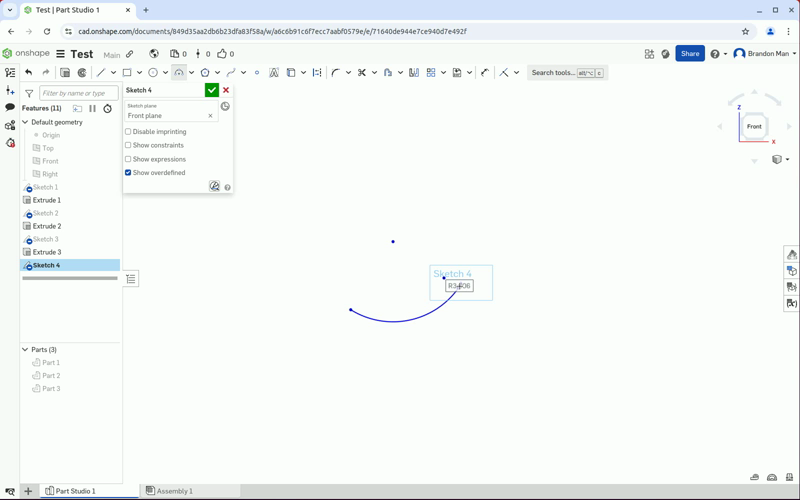
key_up(shift)
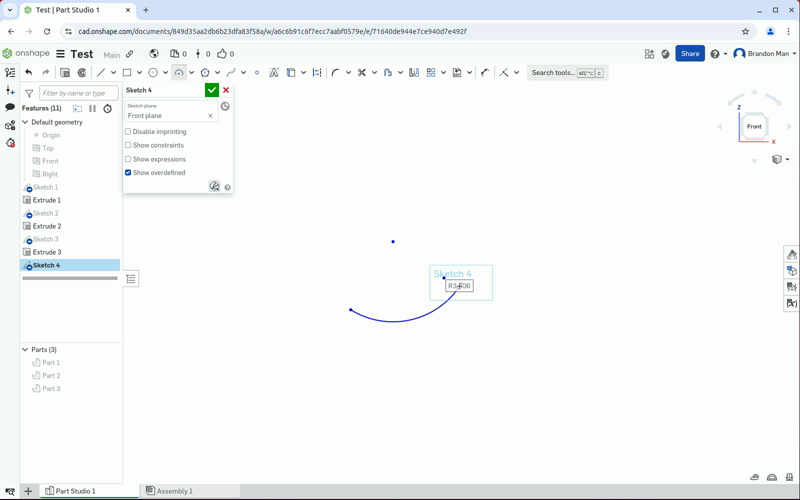
mouse_move(460, 283)
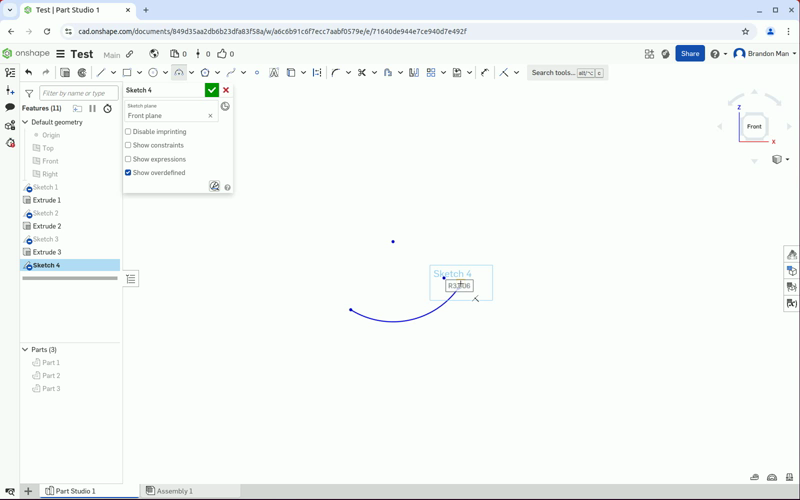
scroll(6)
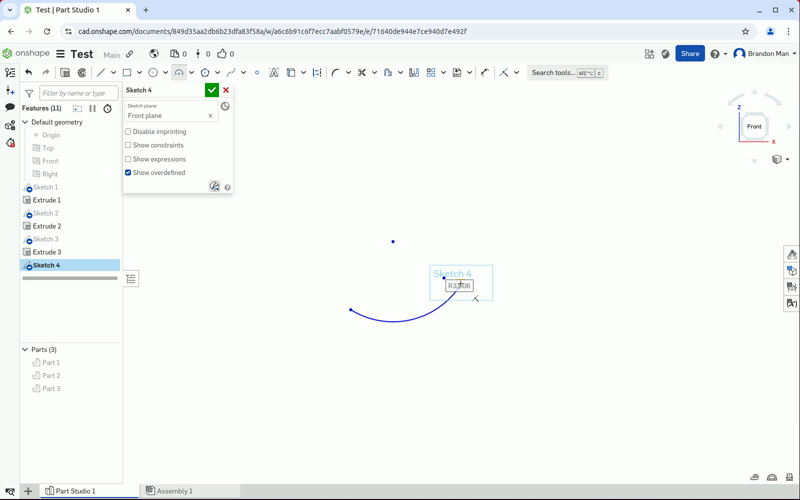
scroll(6)
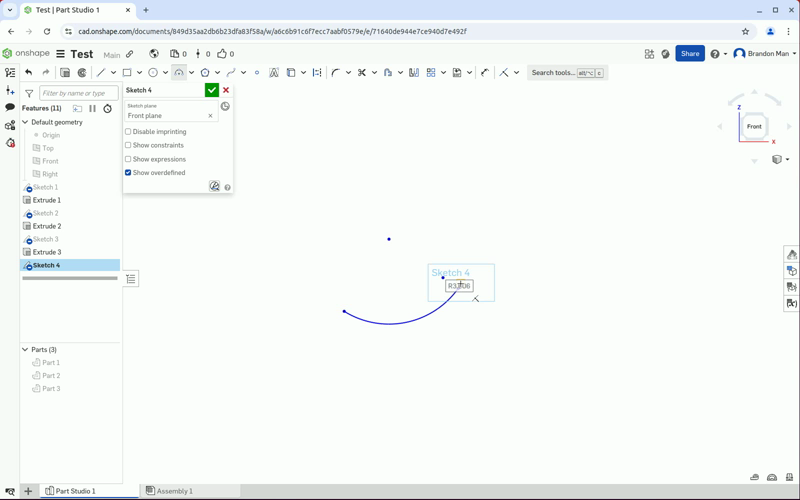
scroll(6)
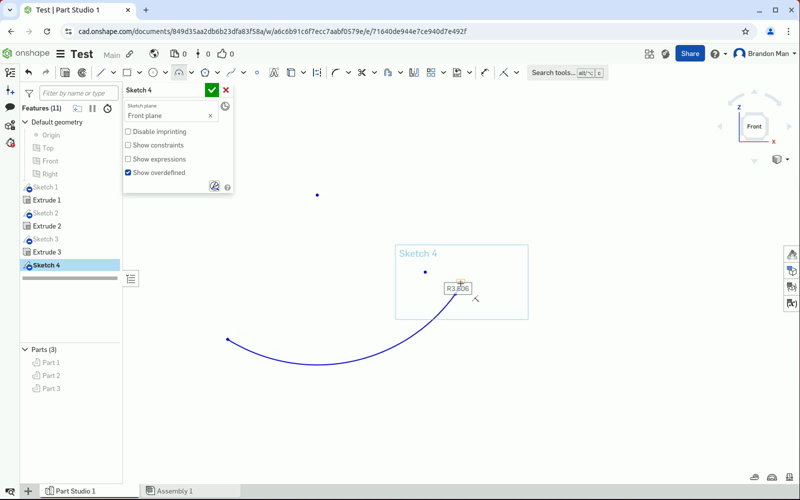
scroll(6)
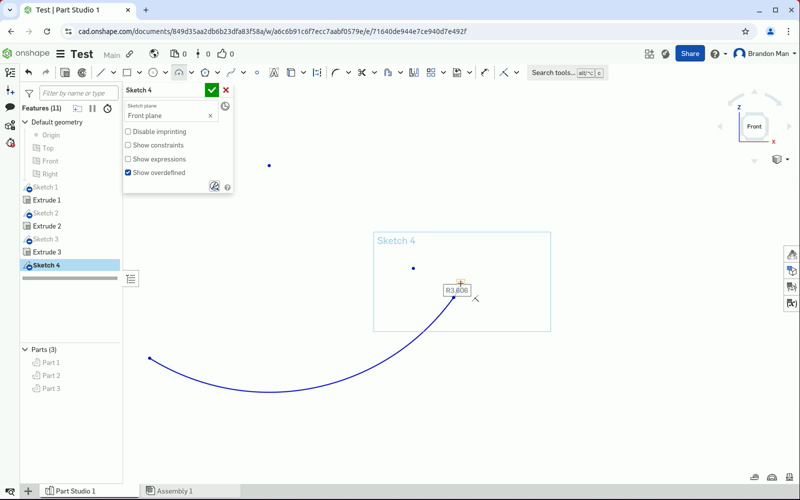
scroll(6)
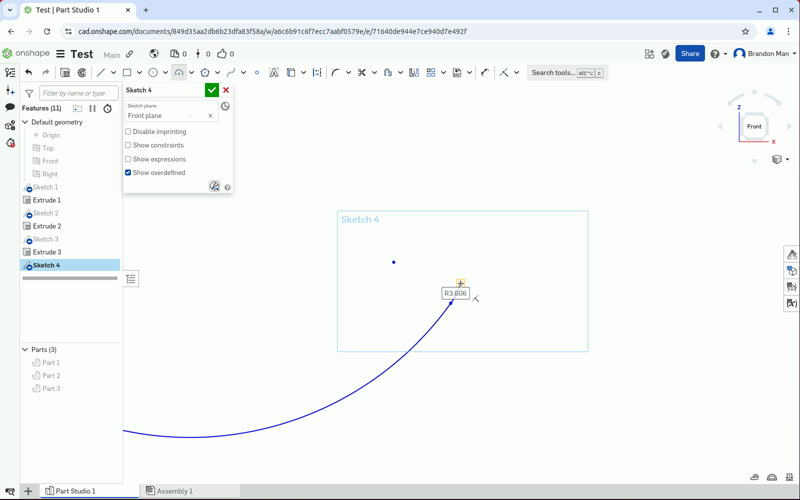
scroll(6)
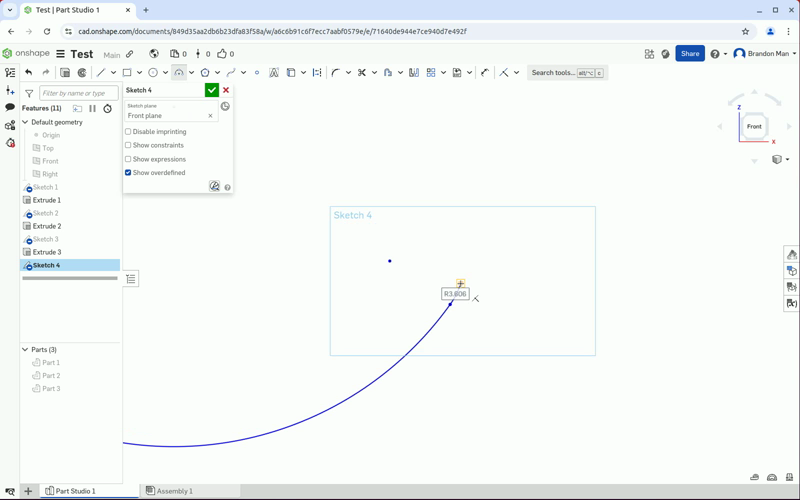
scroll(6)
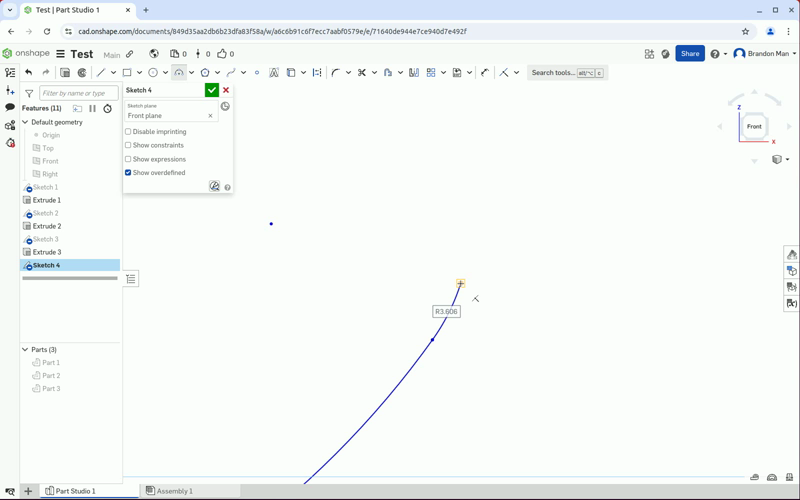
click(460, 283)
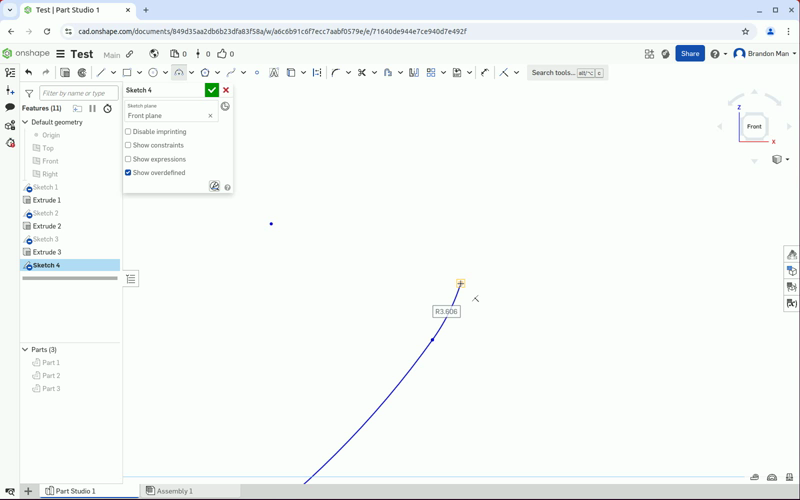
scroll(-6)
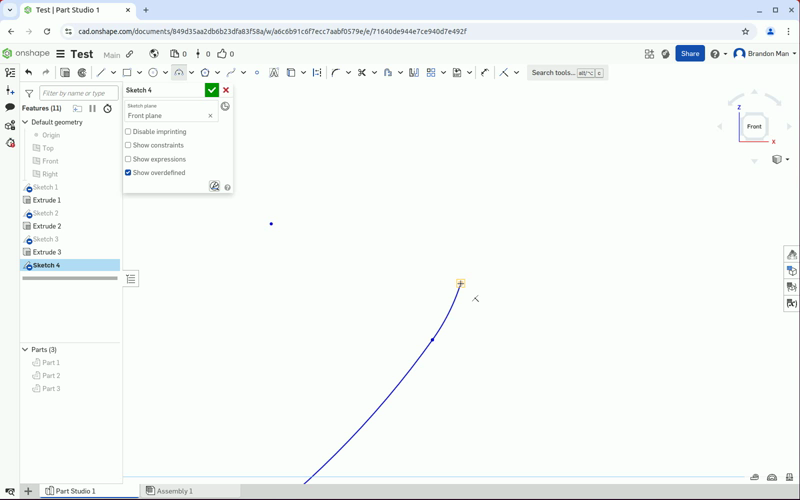
scroll(-6)
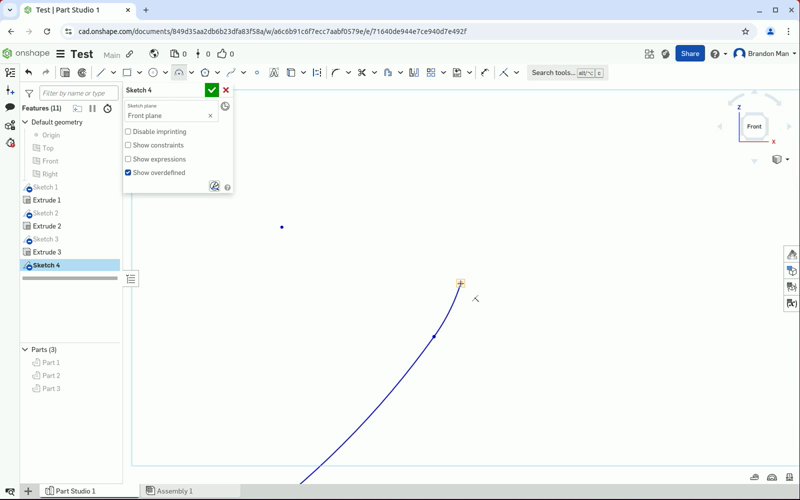
scroll(-6)
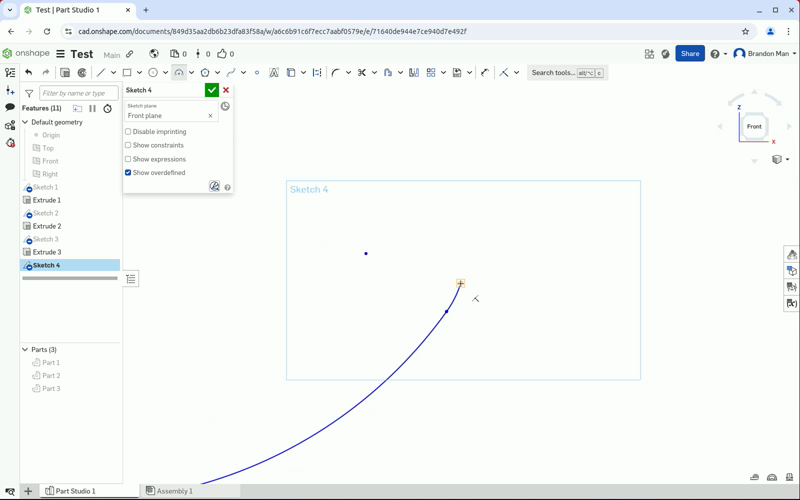
scroll(-6)
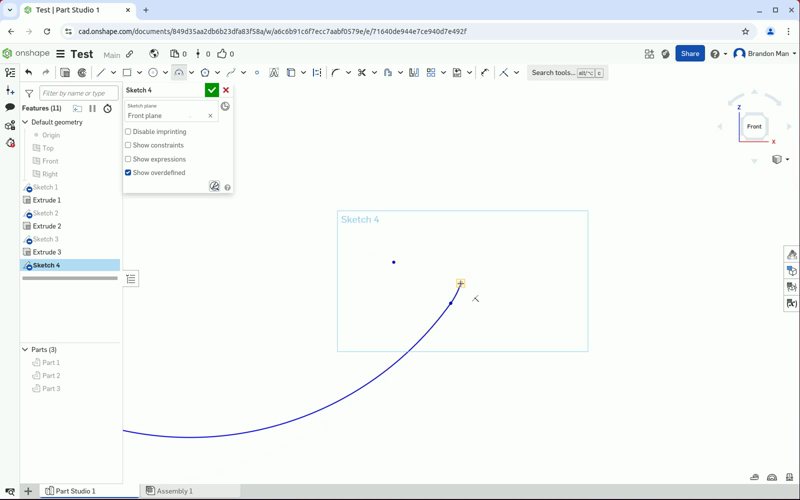
scroll(-6)
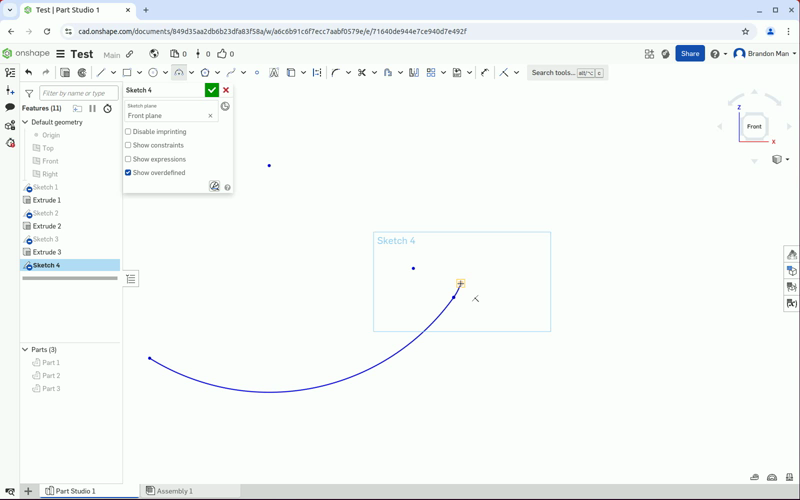
scroll(-6)
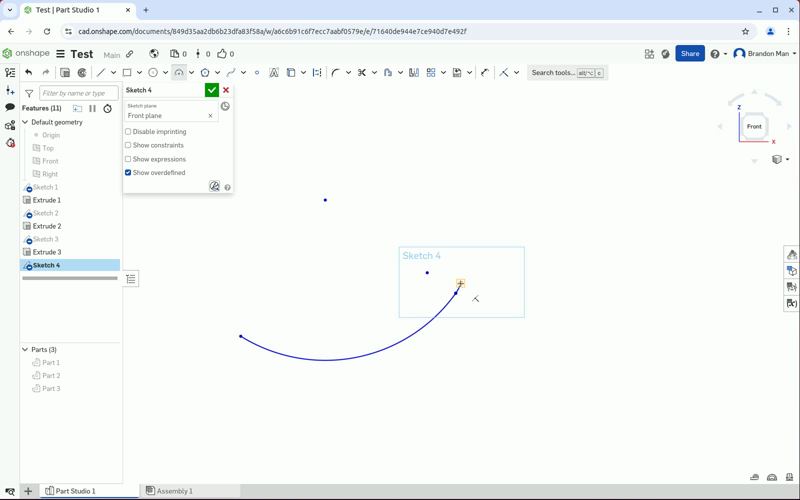
scroll(-6)
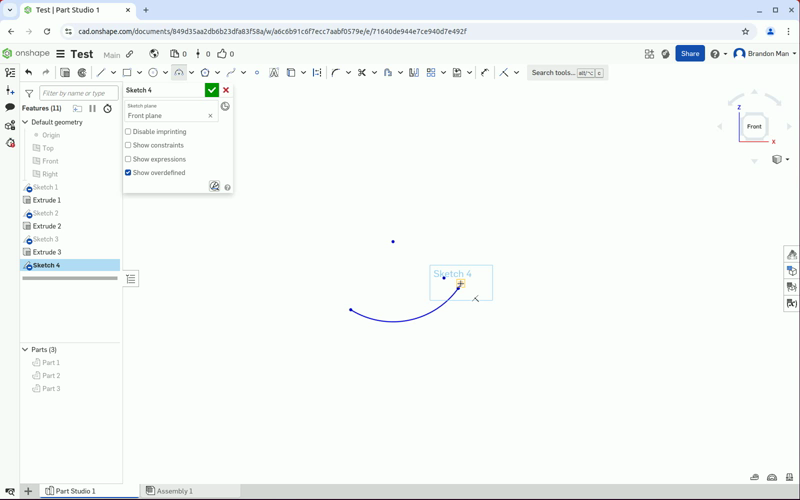
key_down(shift)
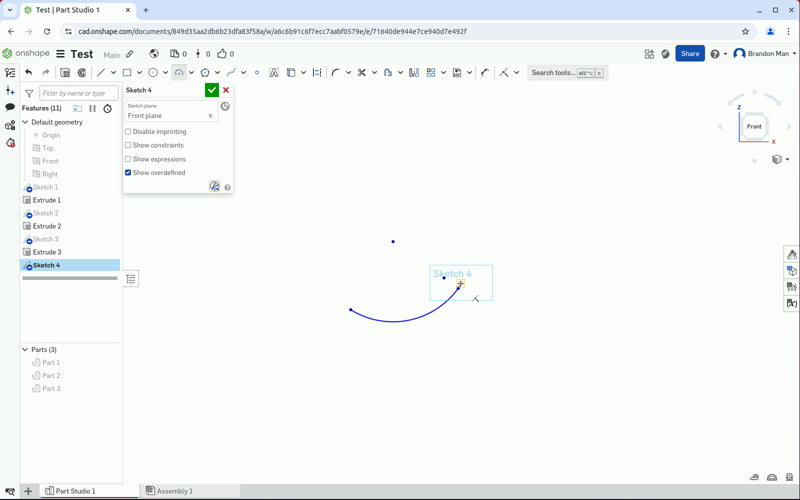
mouse_move(456, 280)
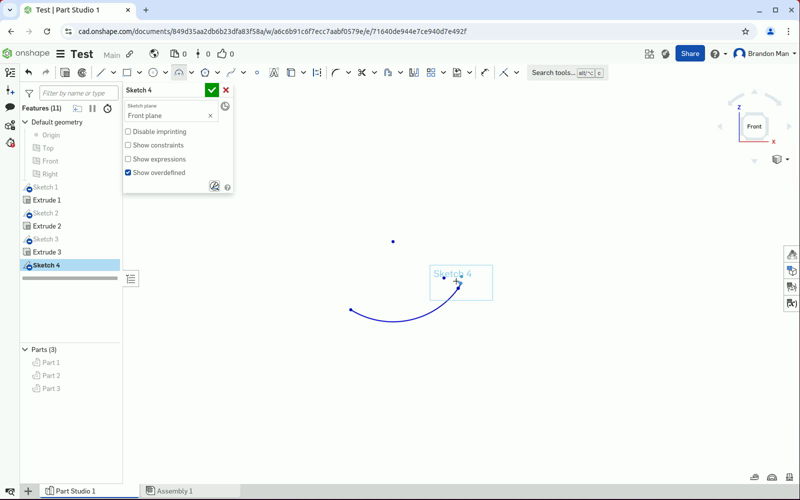
scroll(6)
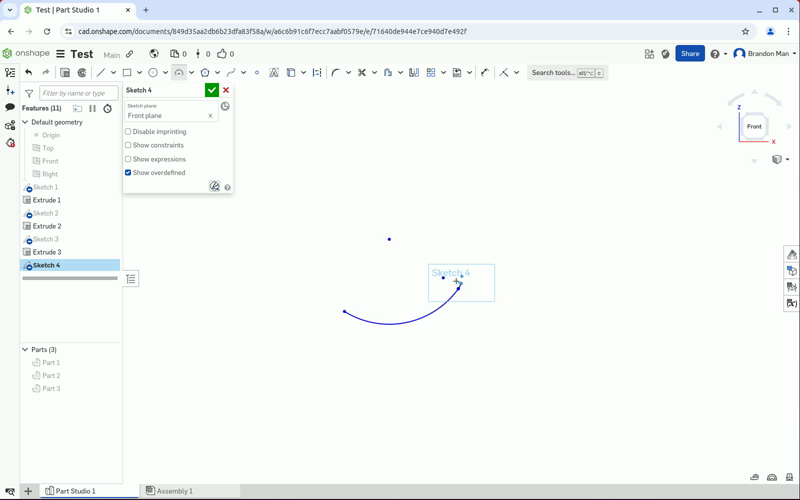
scroll(6)
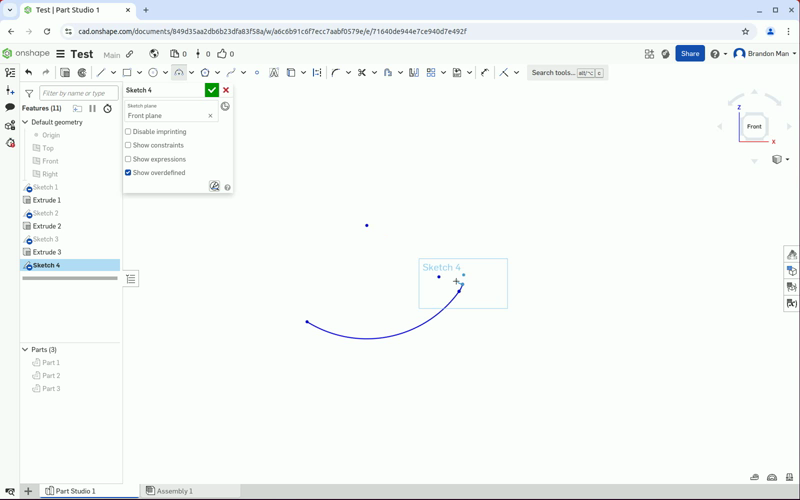
scroll(6)
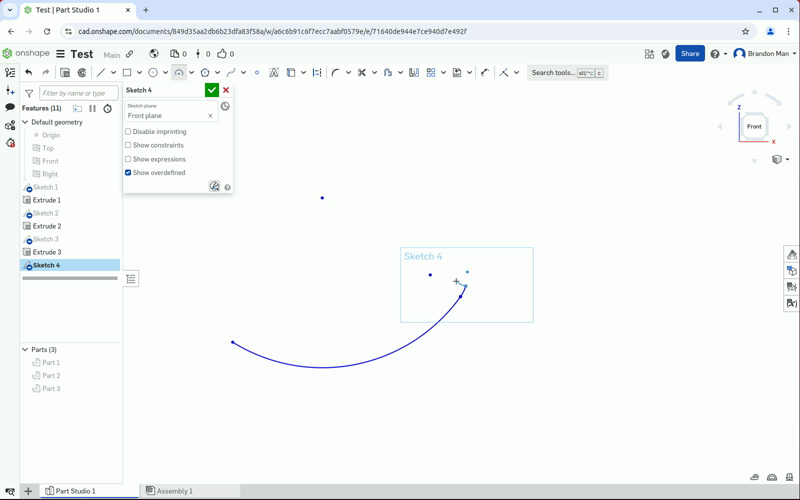
scroll(6)
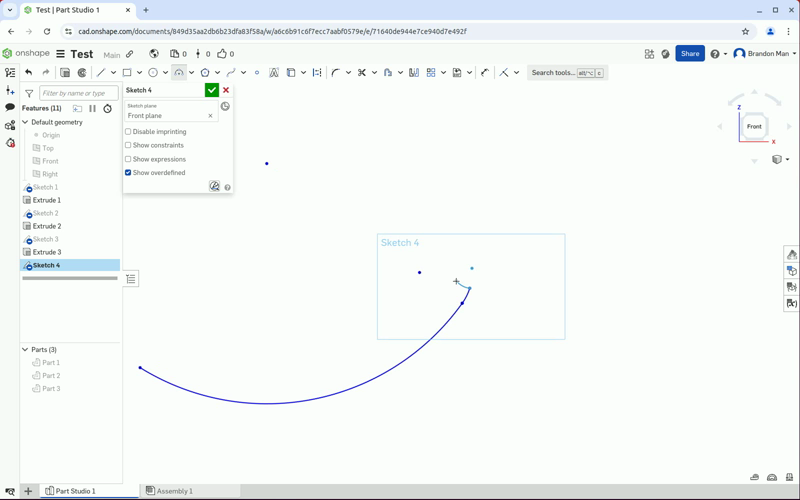
scroll(6)
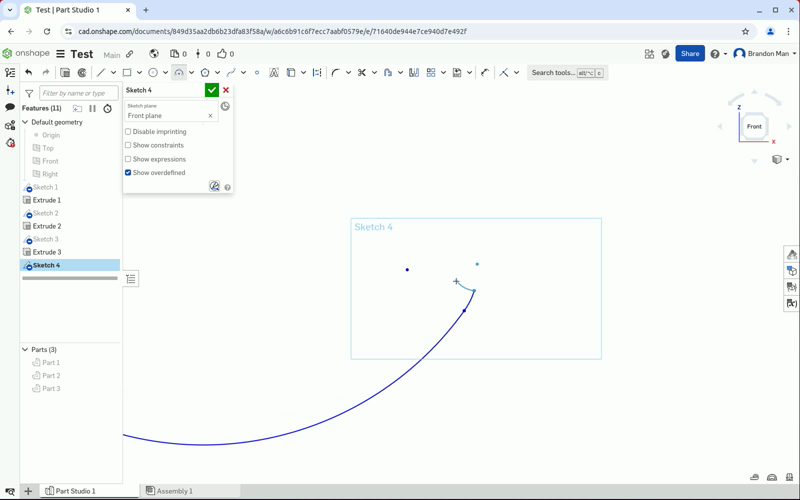
scroll(6)
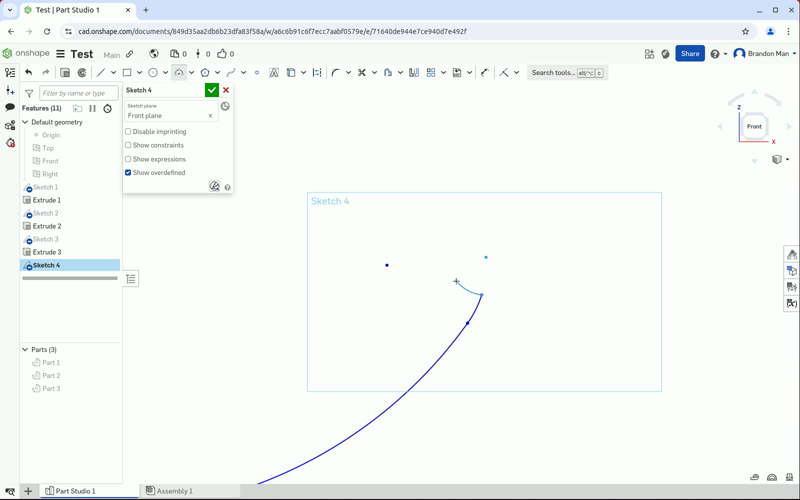
scroll(6)
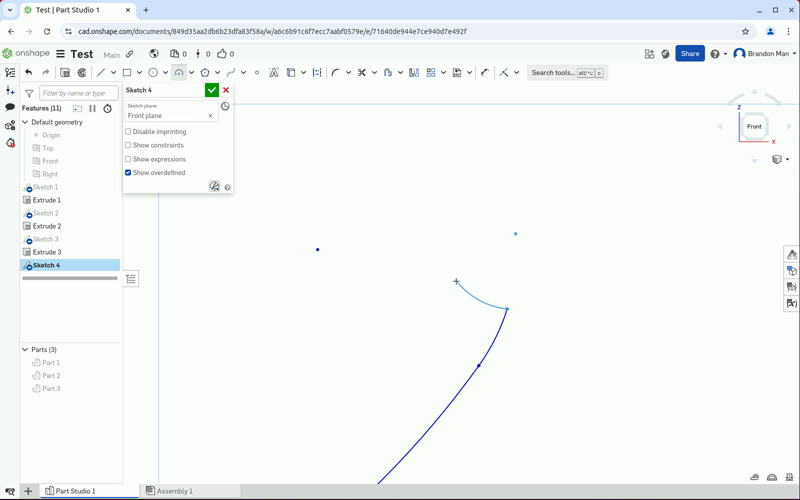
click(456, 280)
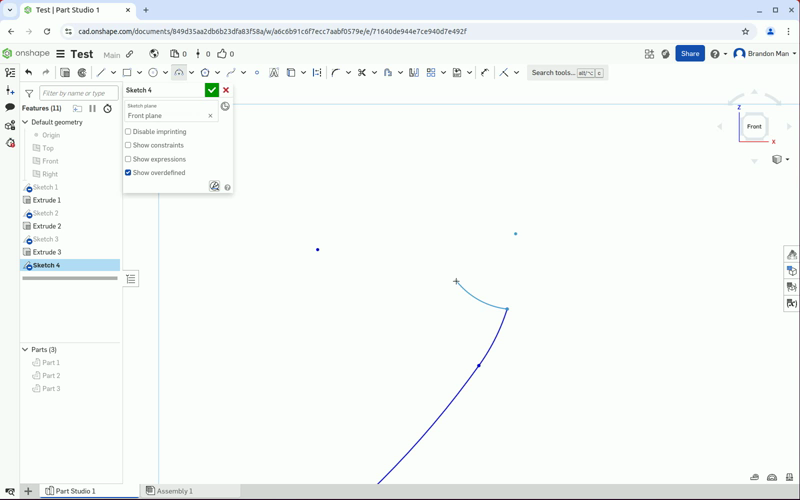
scroll(-6)
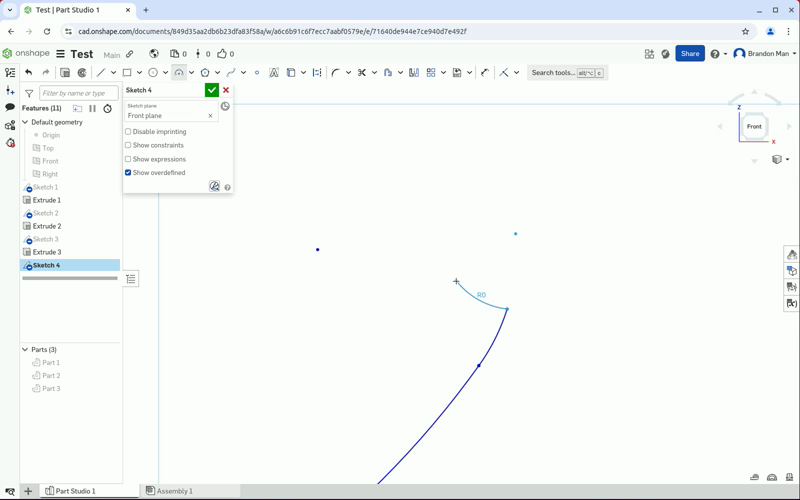
scroll(-6)
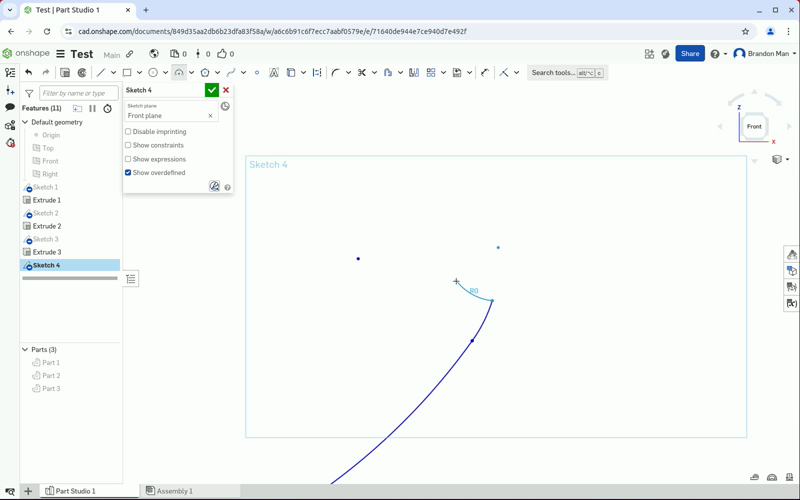
scroll(-6)
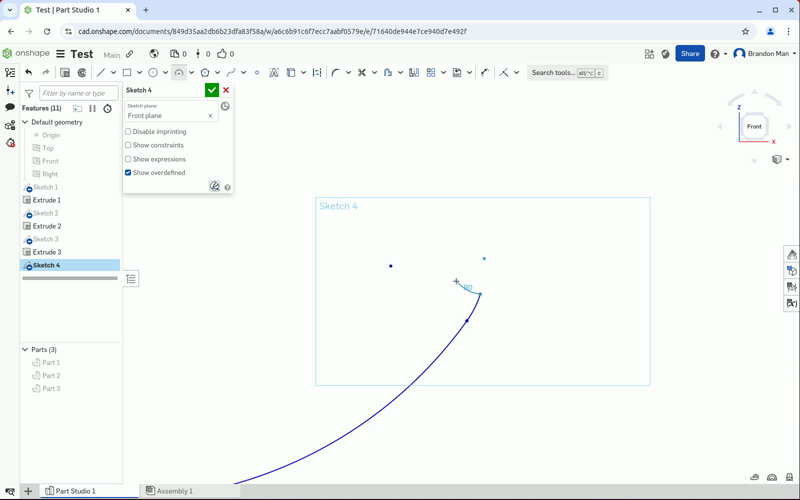
scroll(-6)
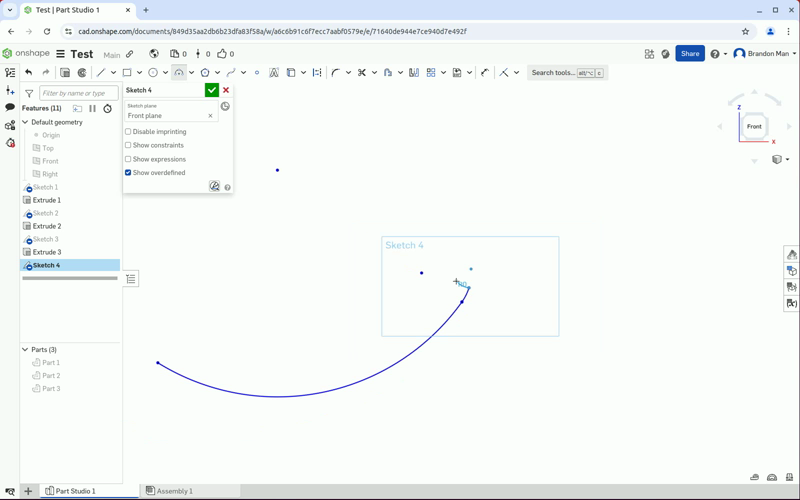
scroll(-6)
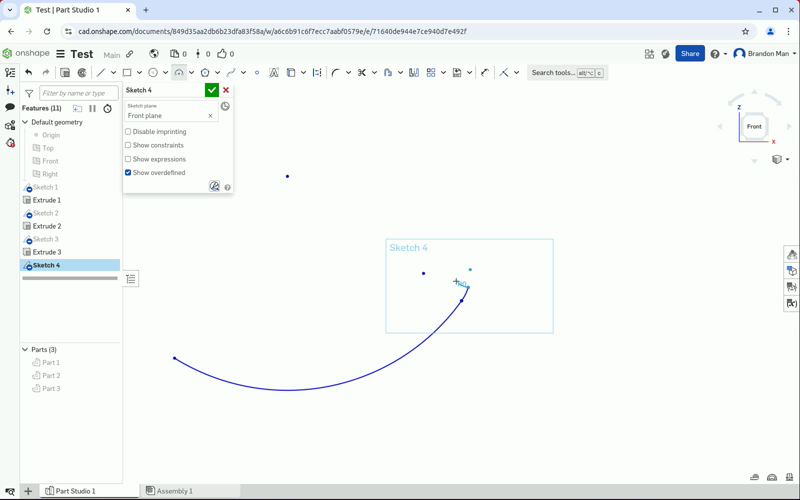
scroll(-6)
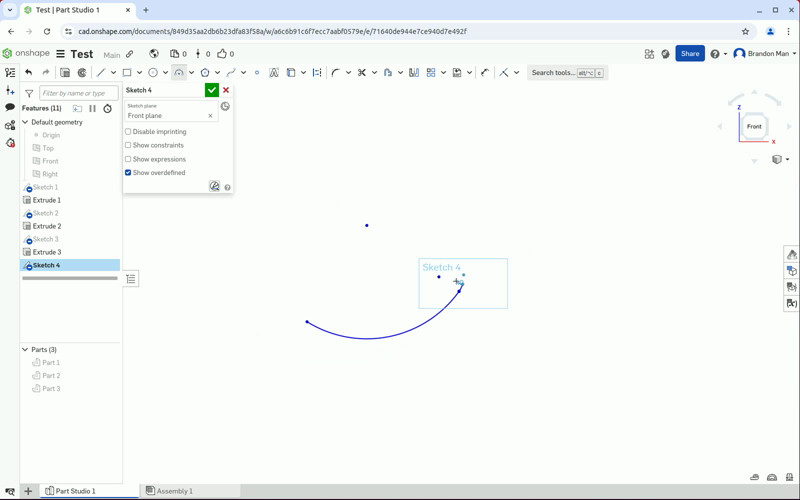
scroll(-6)
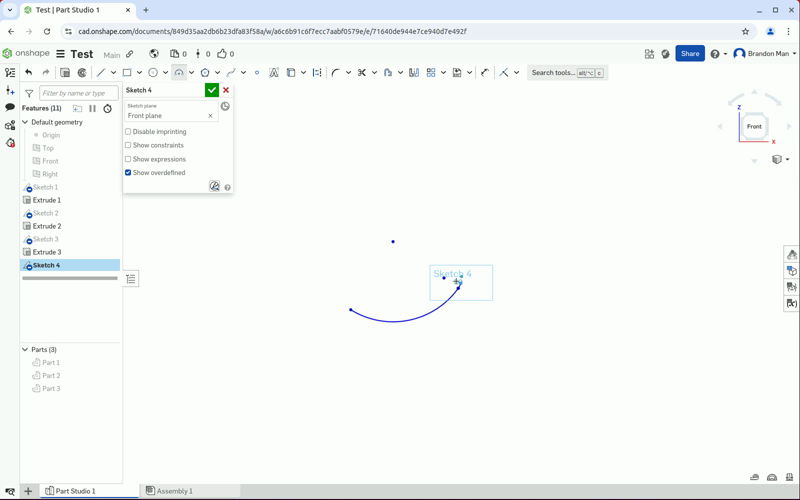
mouse_move(458, 282)
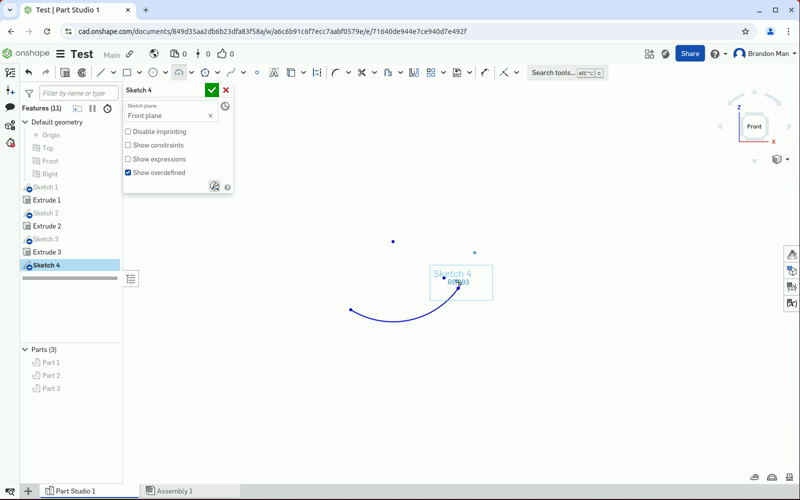
scroll(6)
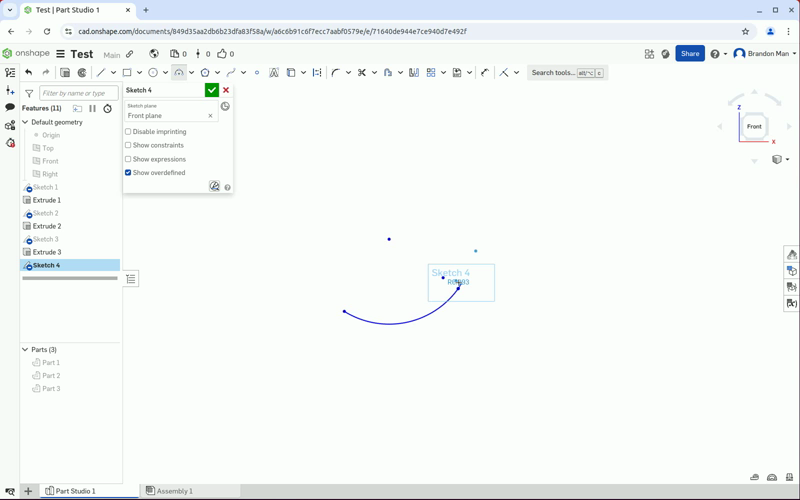
scroll(6)
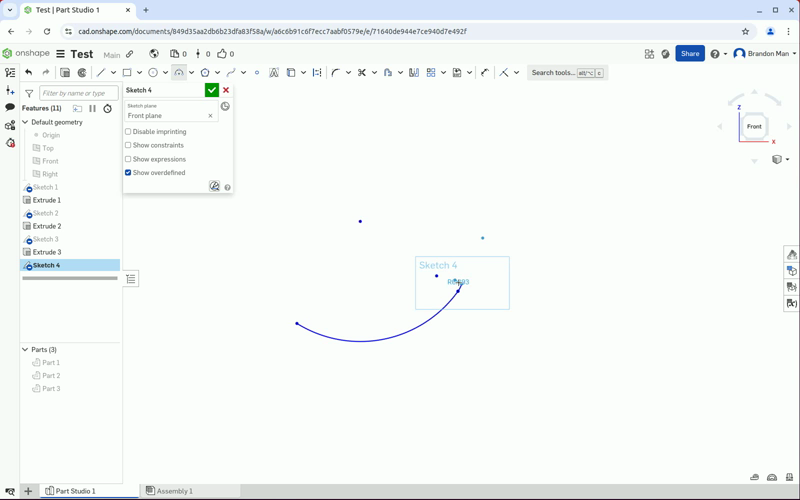
scroll(6)
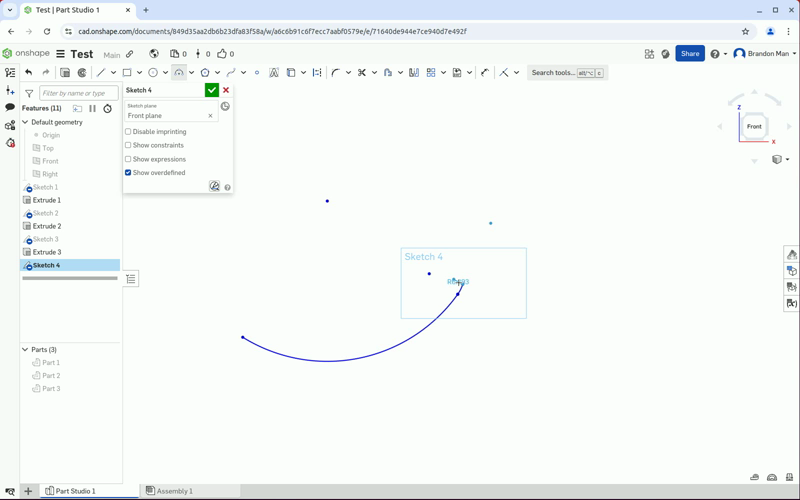
scroll(6)
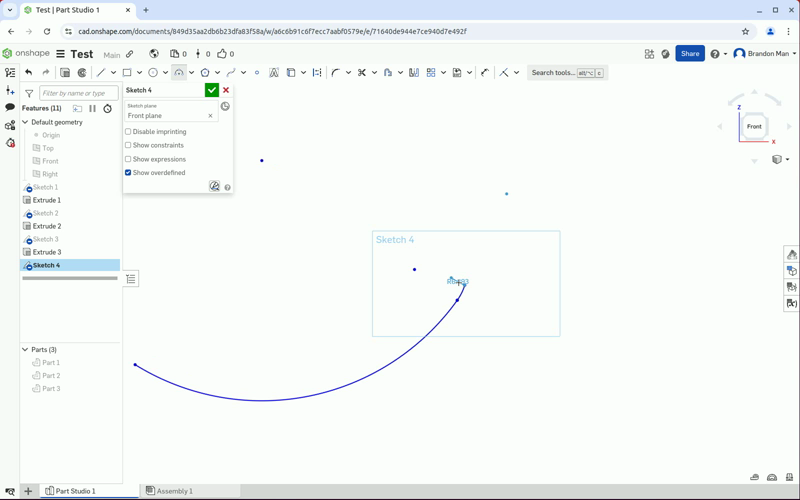
scroll(6)
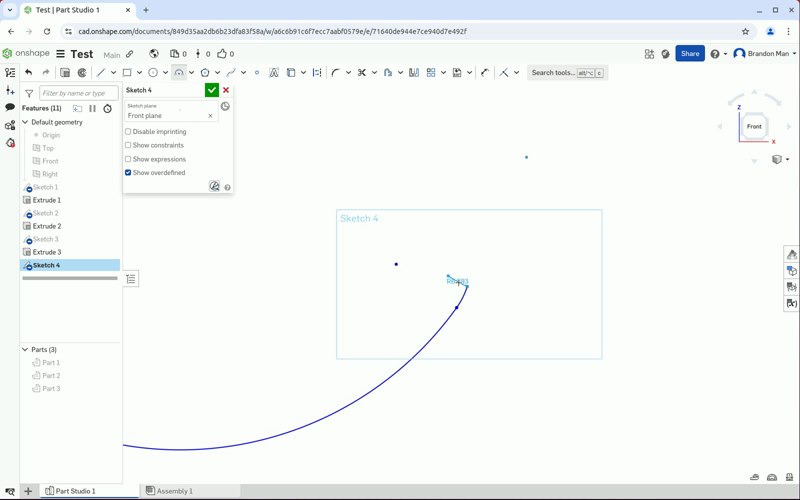
scroll(6)
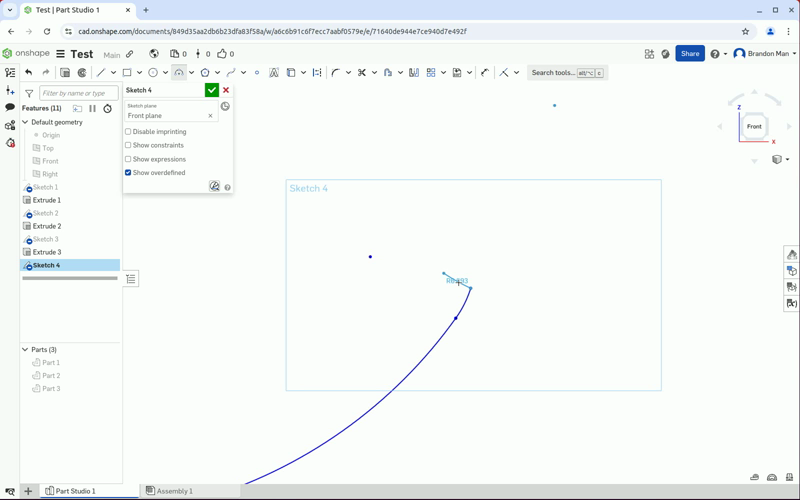
scroll(6)
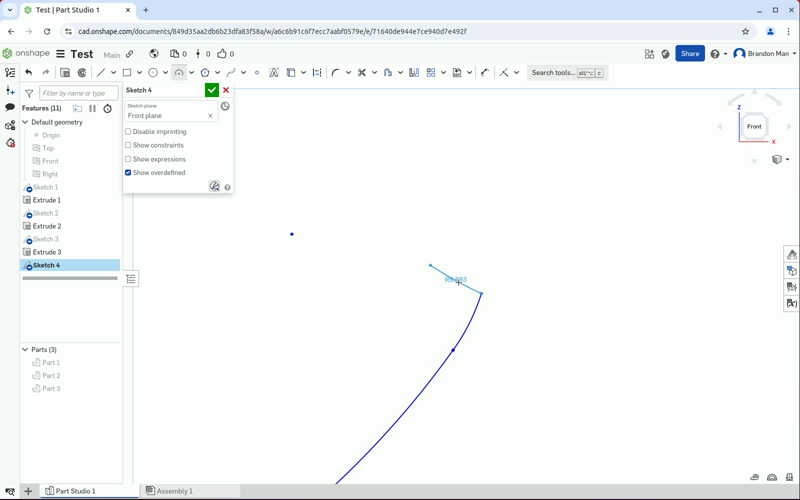
click(458, 282)
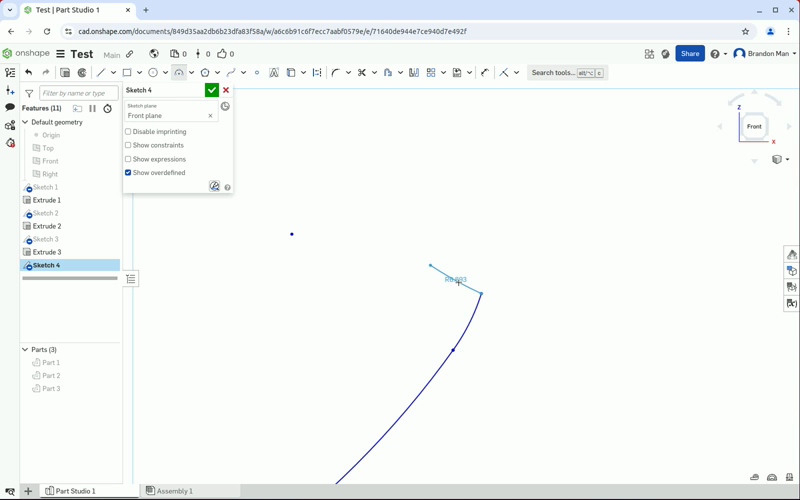
scroll(-6)
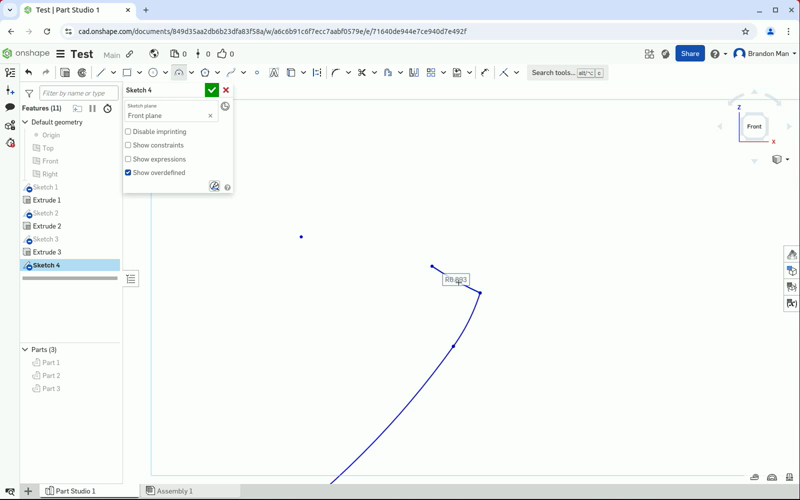
scroll(-6)
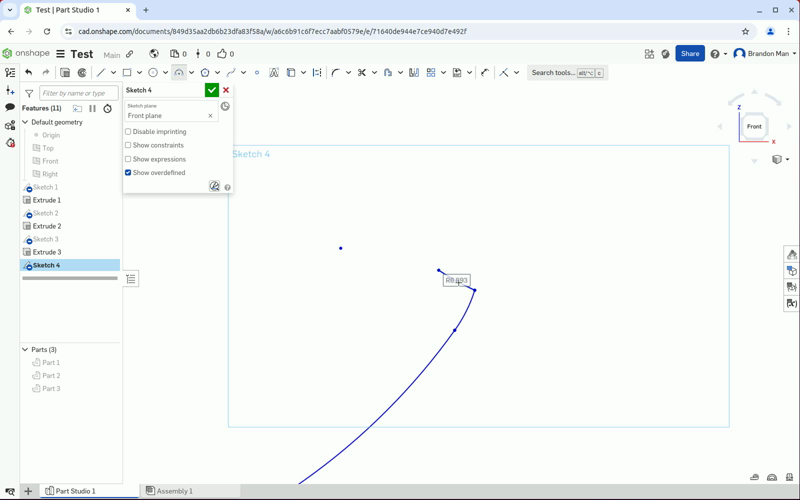
scroll(-6)
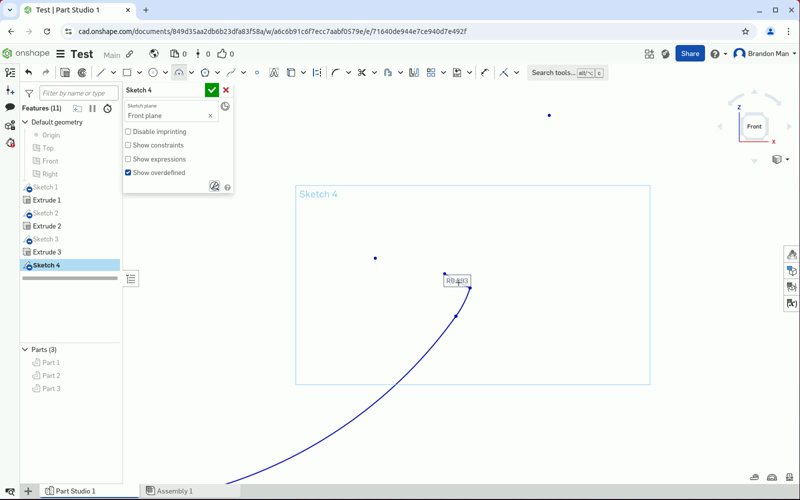
scroll(-6)
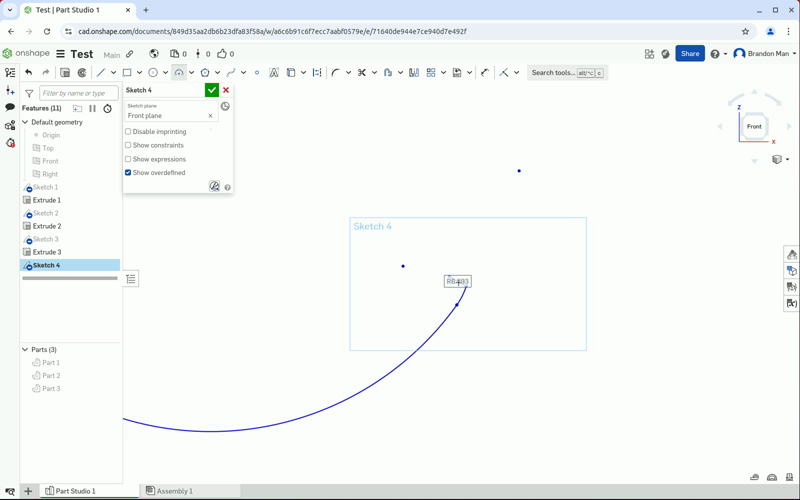
scroll(-6)
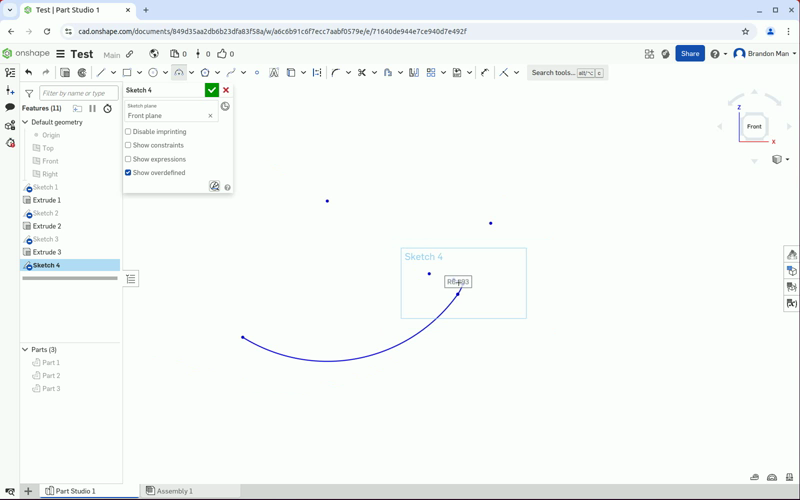
scroll(-6)
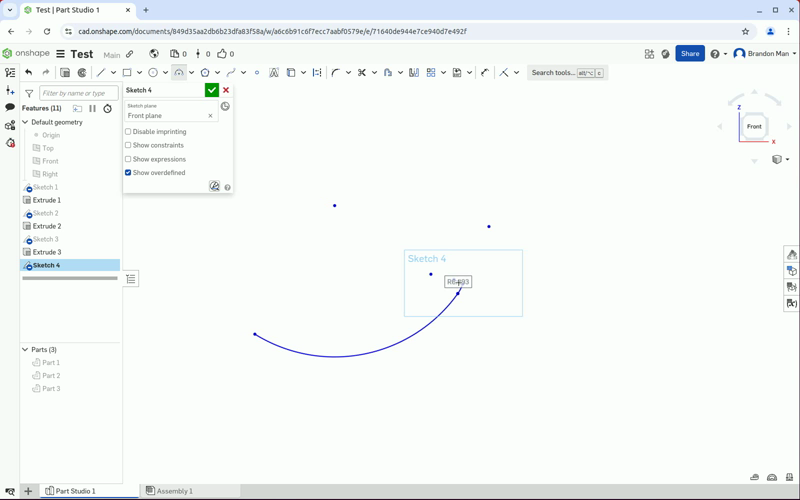
scroll(-6)
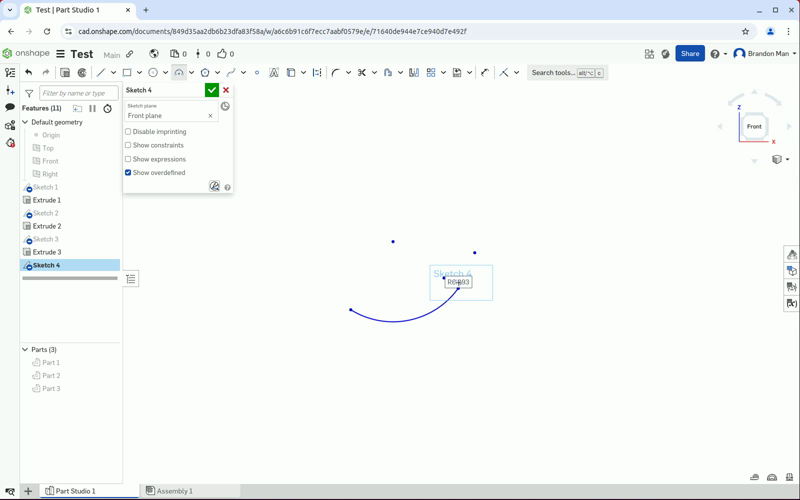
key_up(shift)
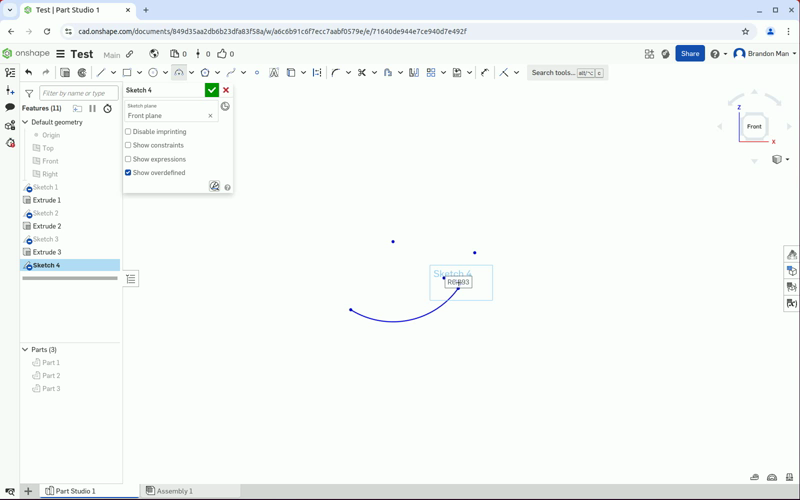
mouse_move(456, 280)
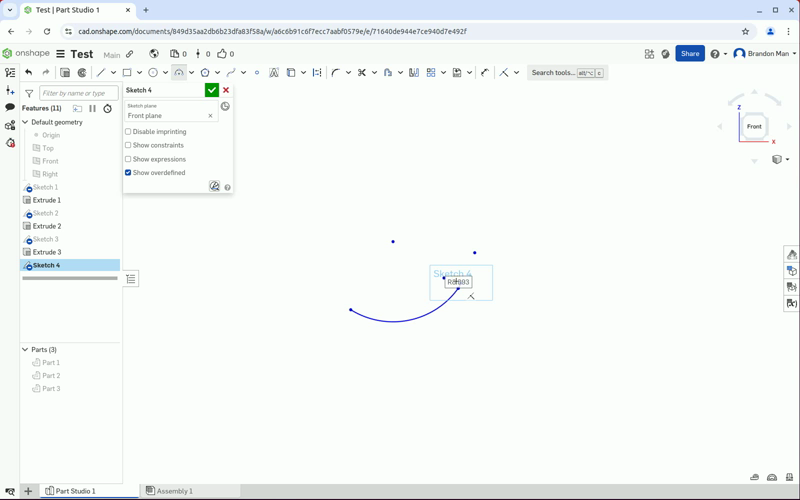
scroll(6)
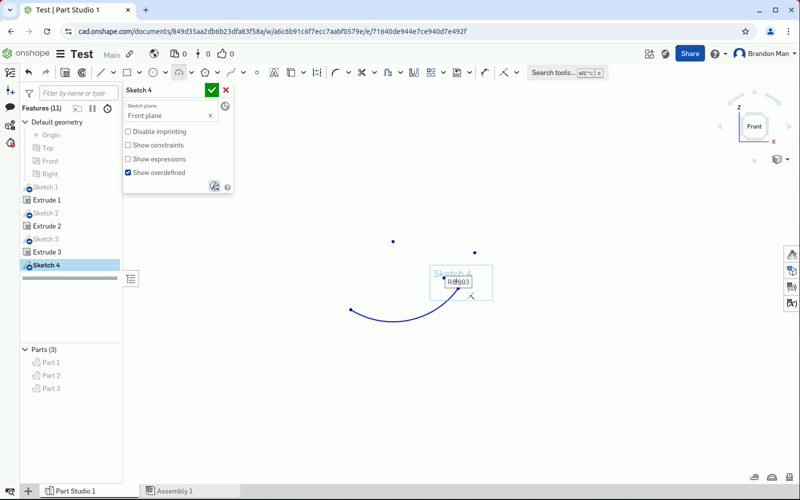
scroll(6)
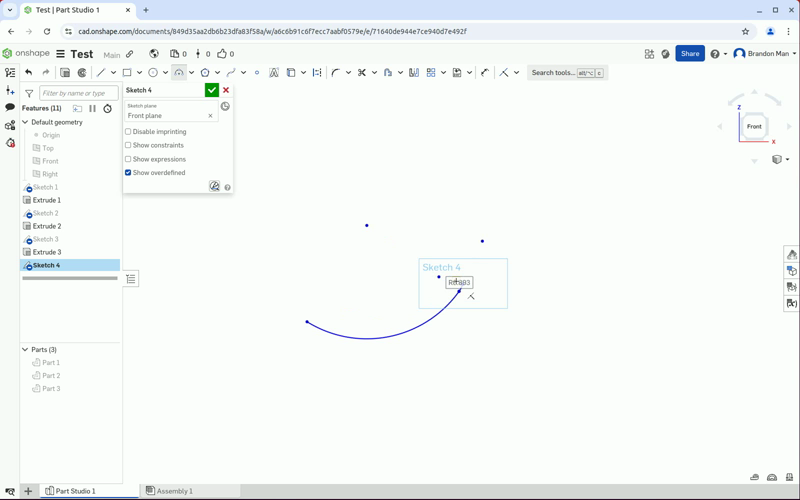
scroll(6)
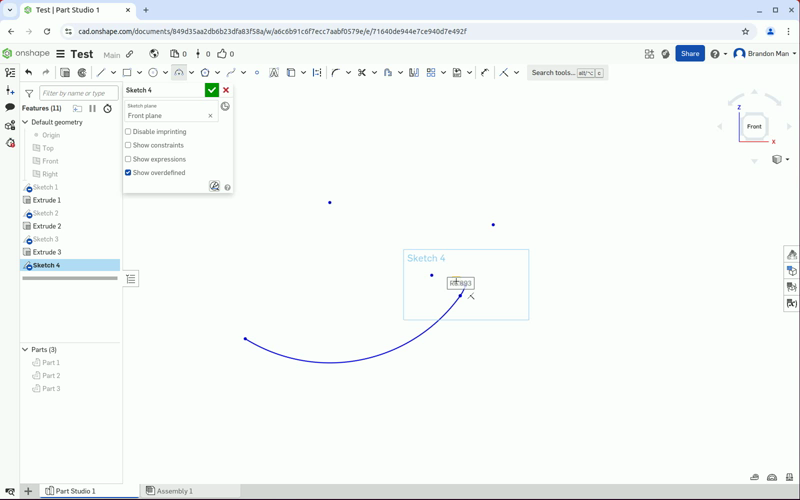
scroll(6)
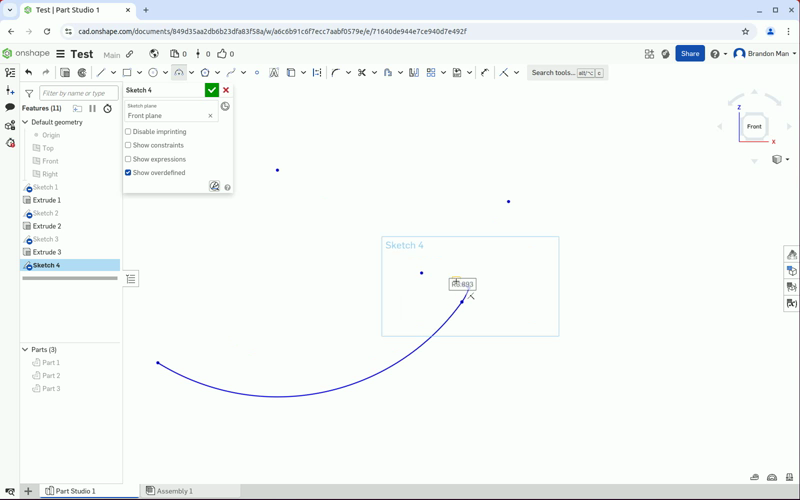
scroll(6)
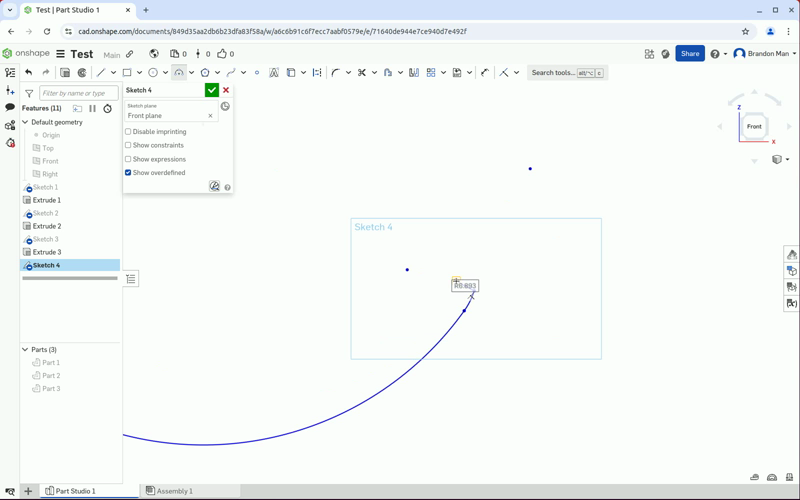
scroll(6)
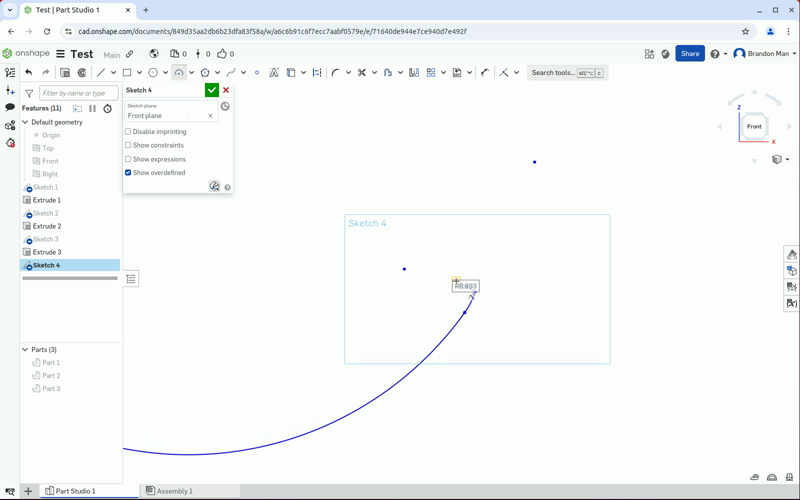
scroll(6)
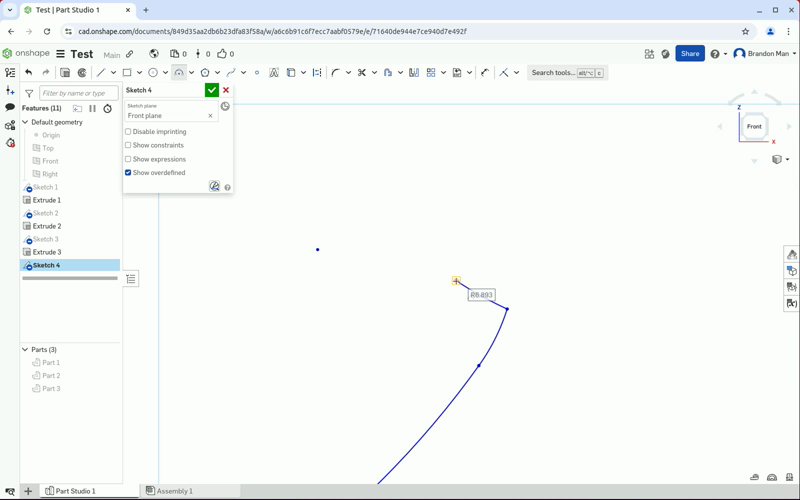
click(456, 280)
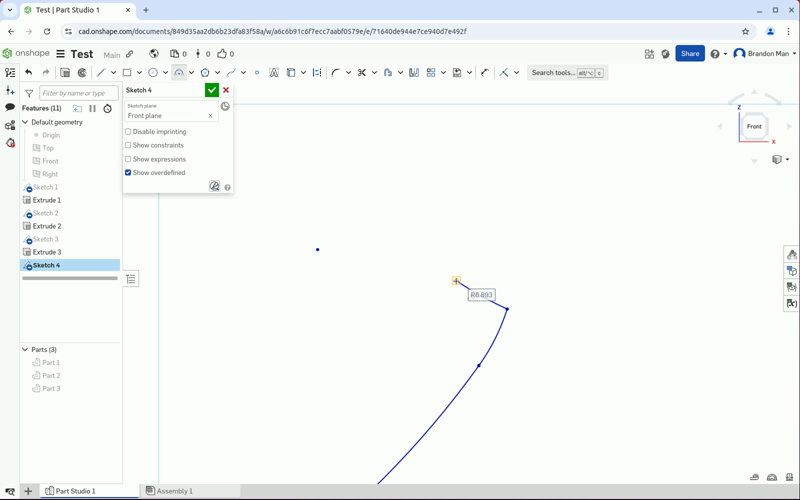
scroll(-6)
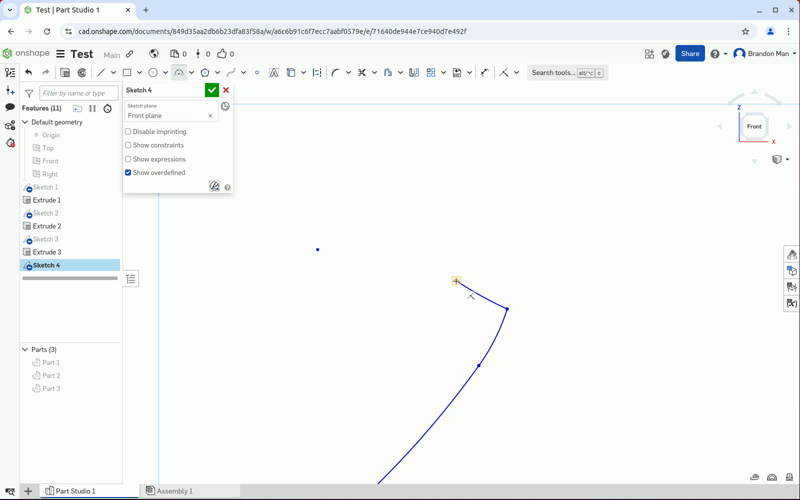
scroll(-6)
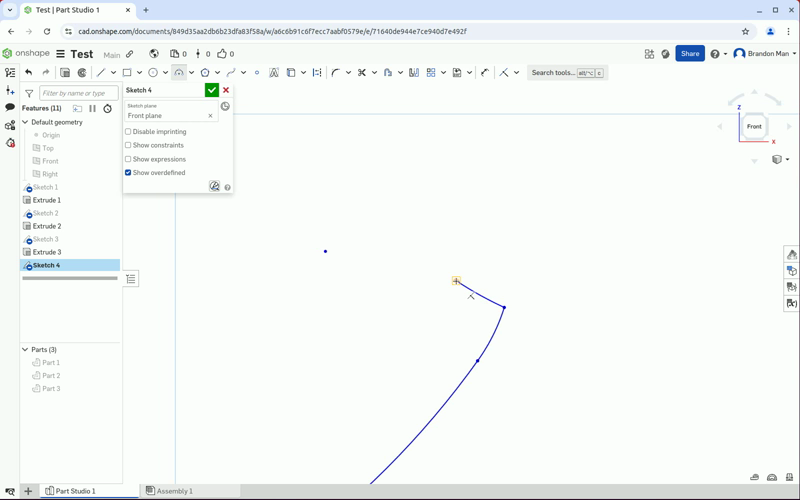
scroll(-6)
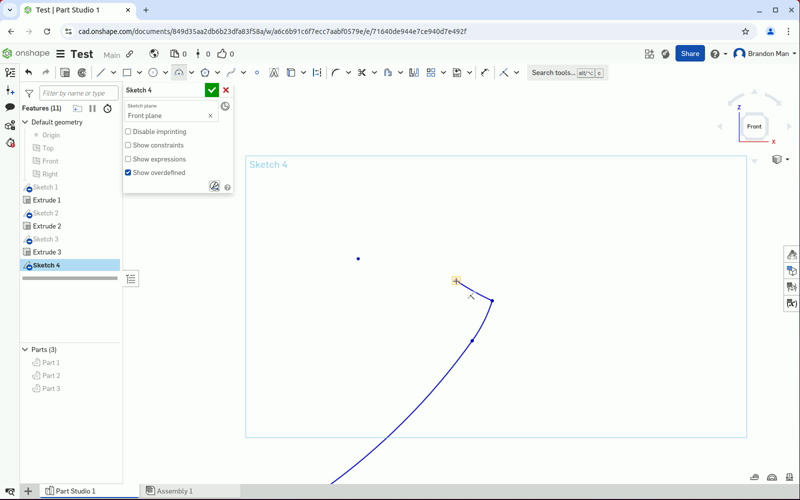
scroll(-6)
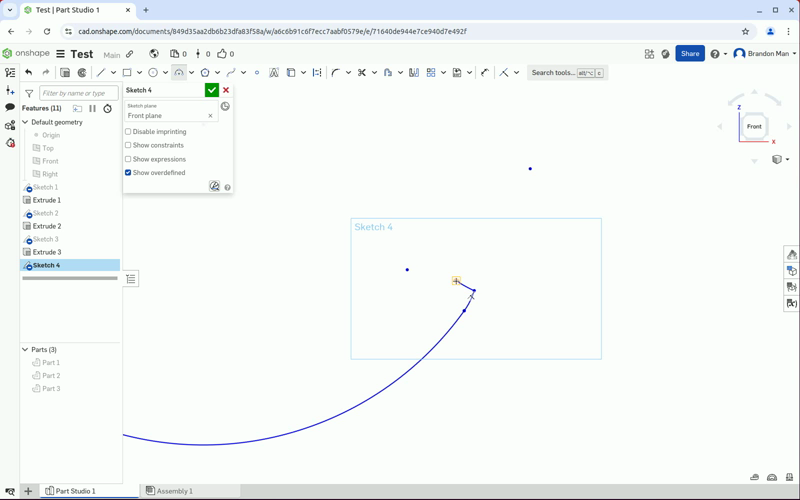
scroll(-6)
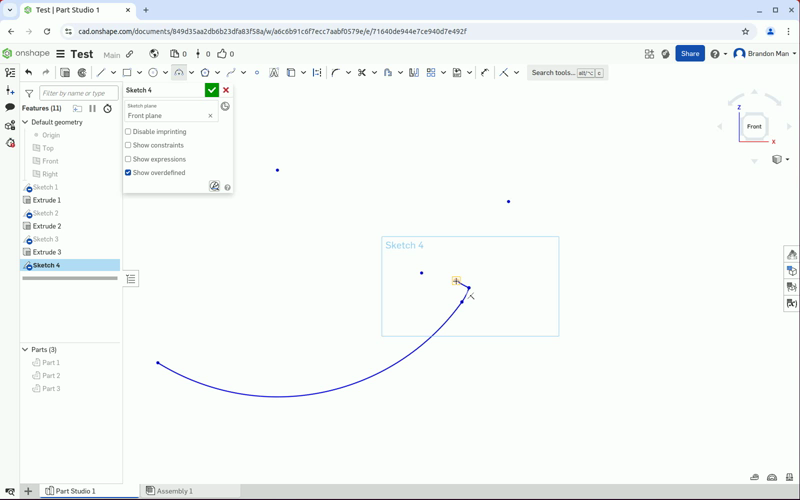
scroll(-6)
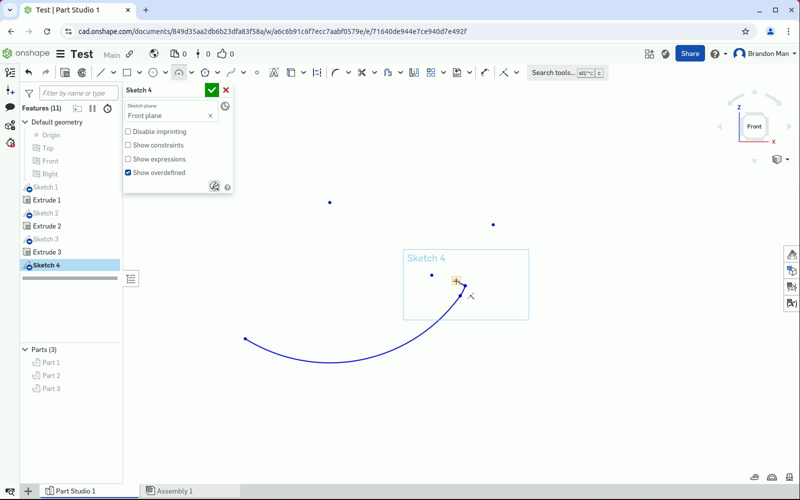
scroll(-6)
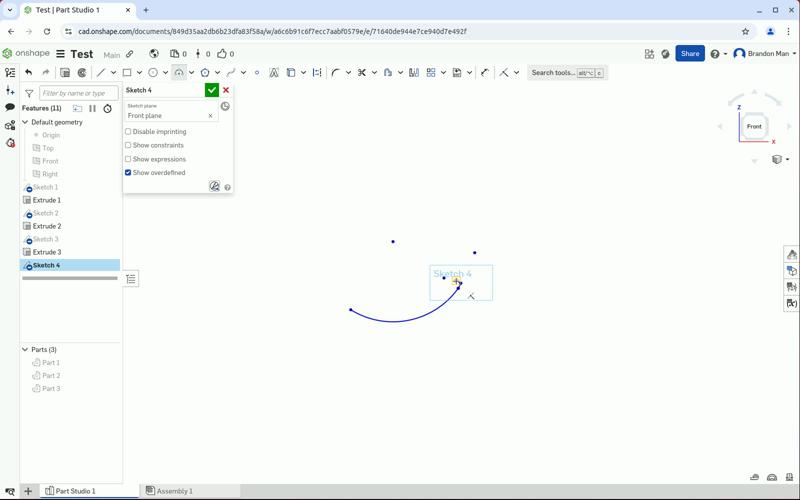
mouse_move(350, 309)
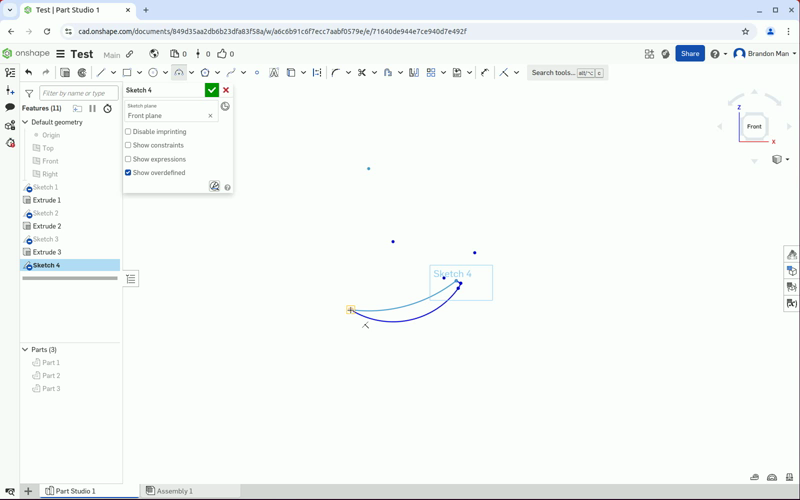
click(350, 309)
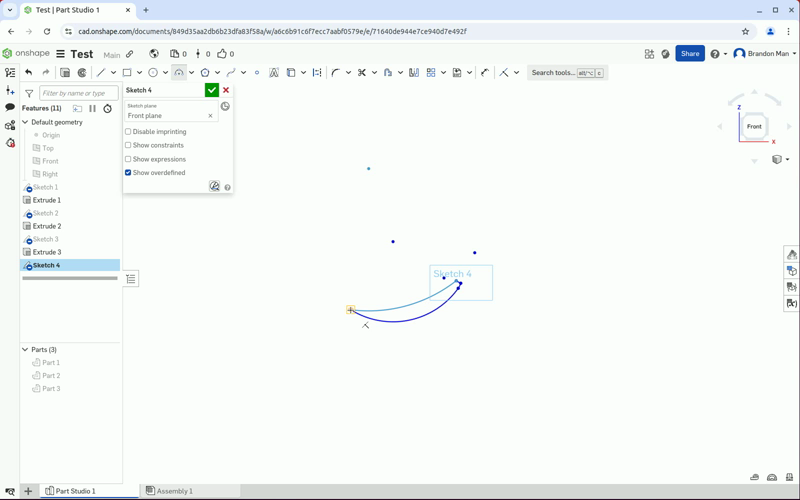
key_down(shift)
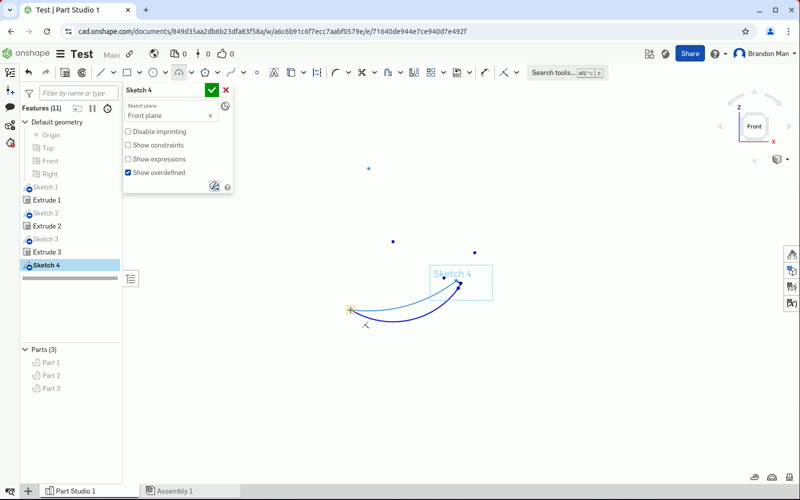
mouse_move(398, 276)
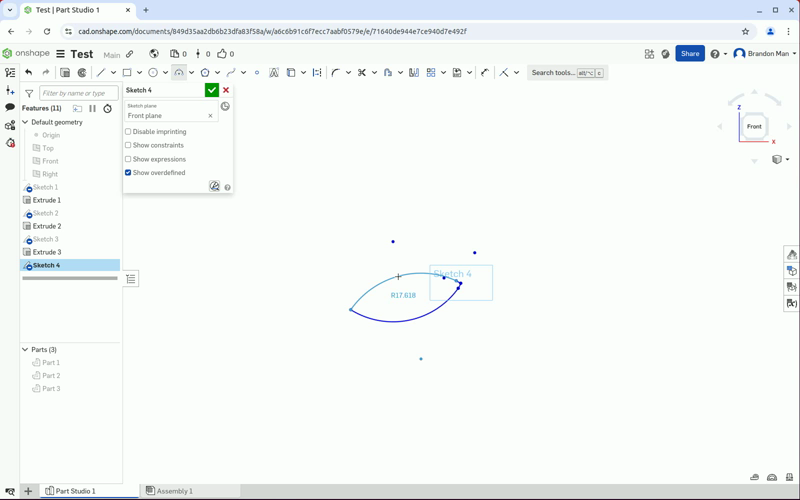
click(398, 276)
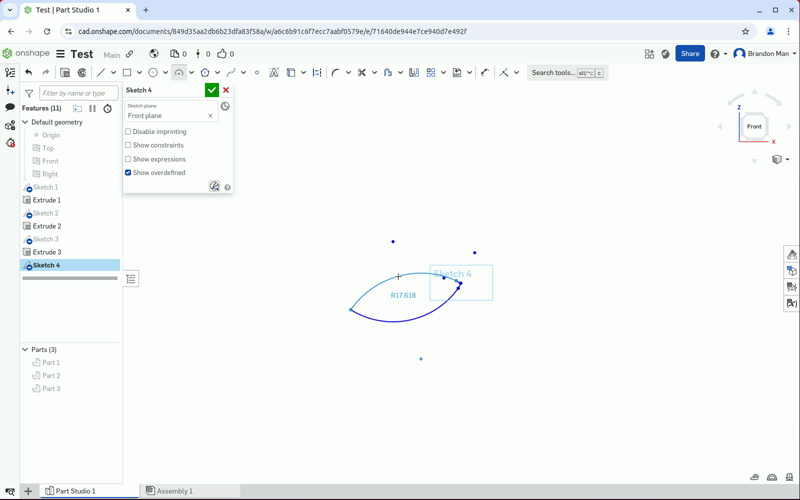
key_up(shift)
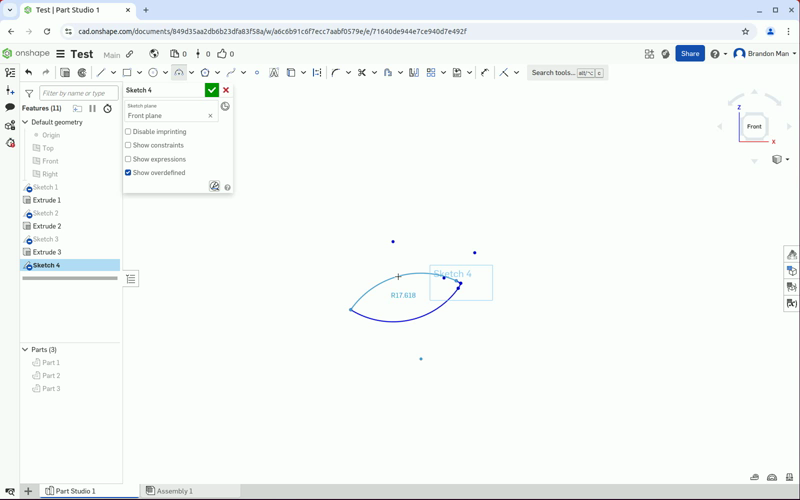
key(esc)
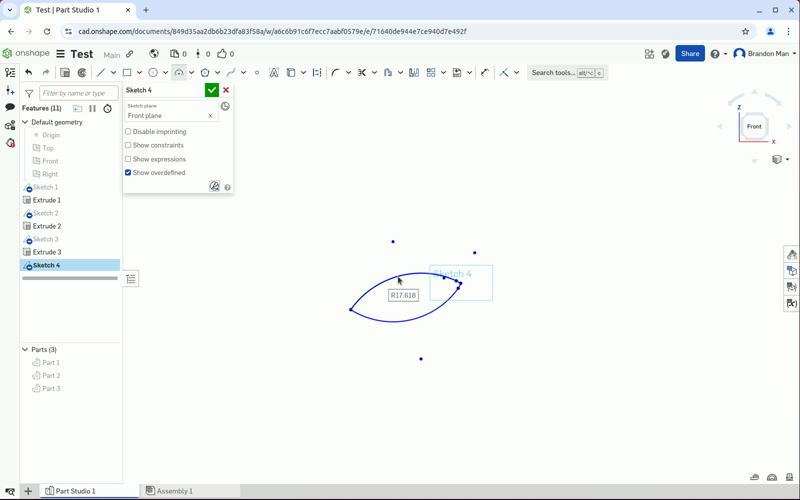
mouse_move(450, 293)
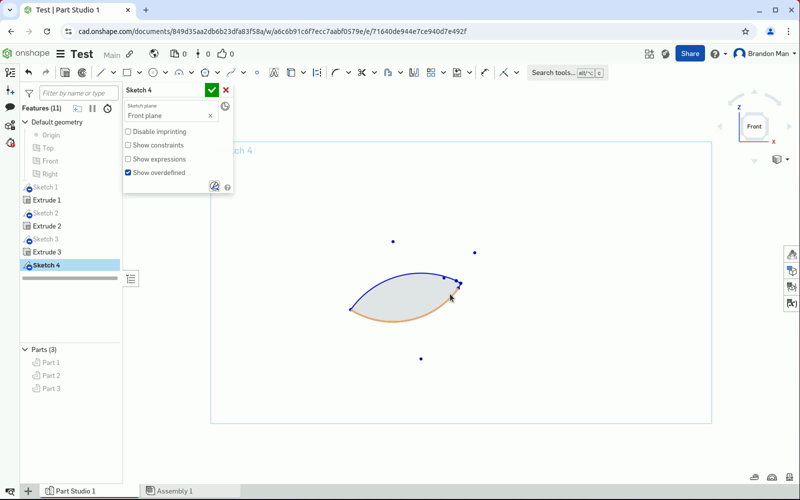
click(450, 293)
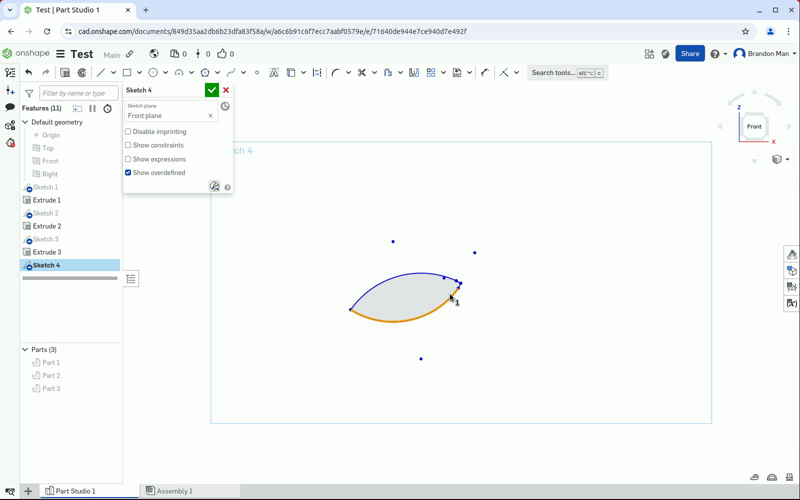
mouse_move(73, 352)
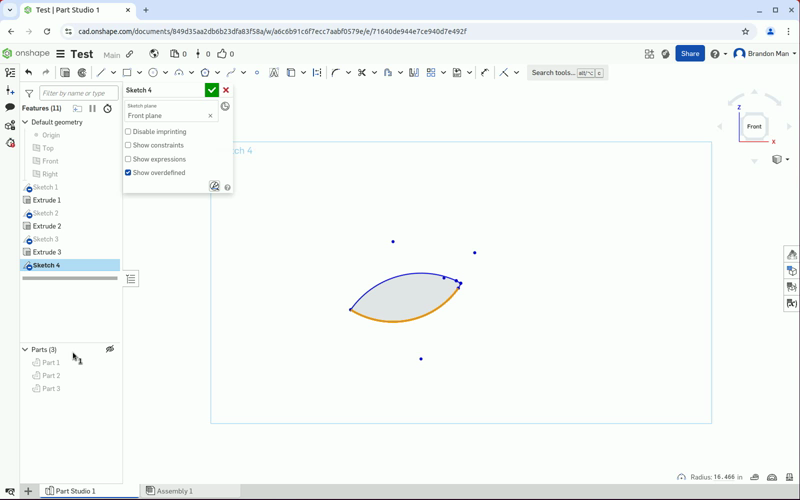
key(shift+y)
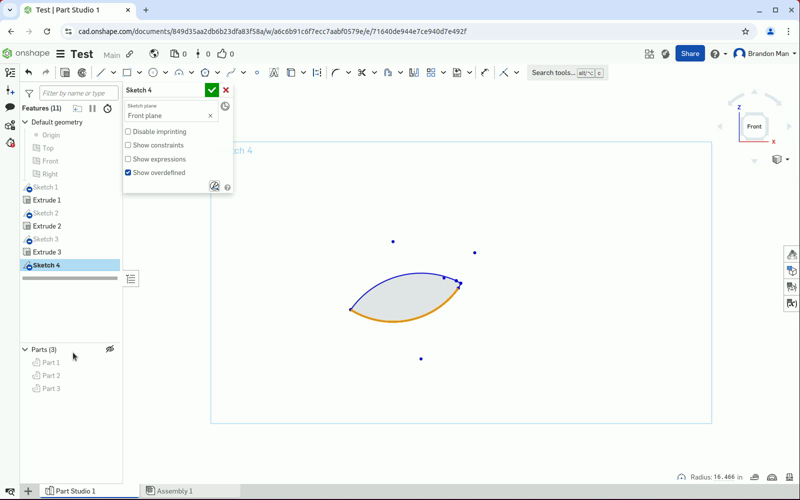
key(shift+e)
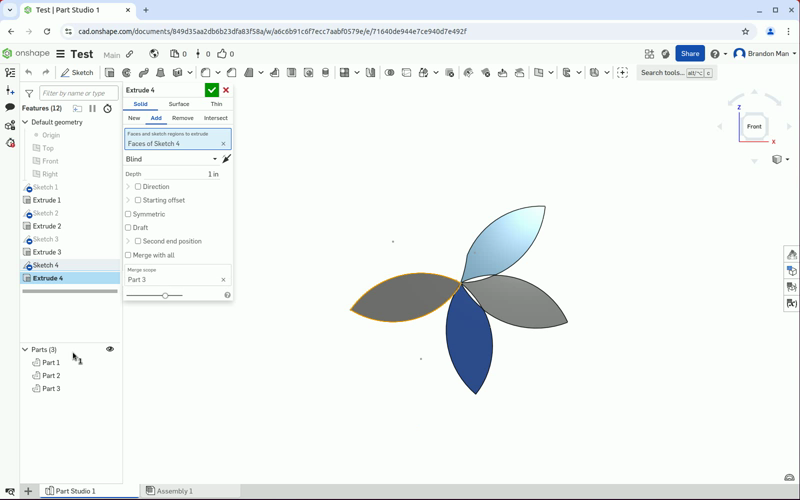
mouse_move(143, 106)
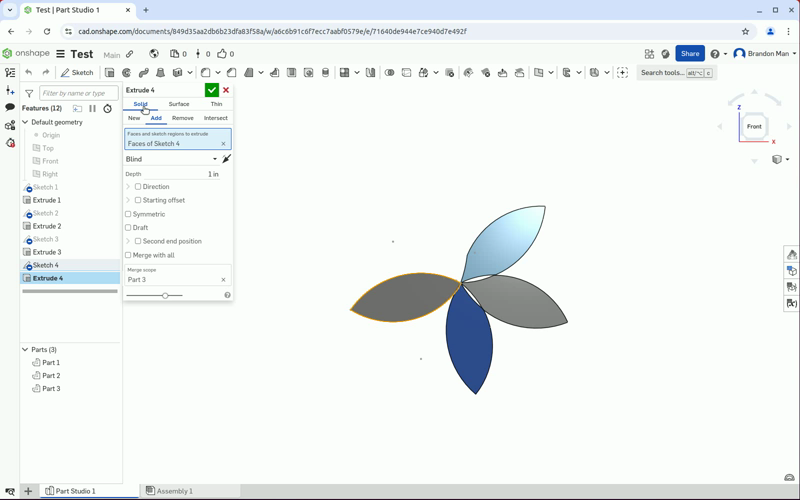
click(143, 106)
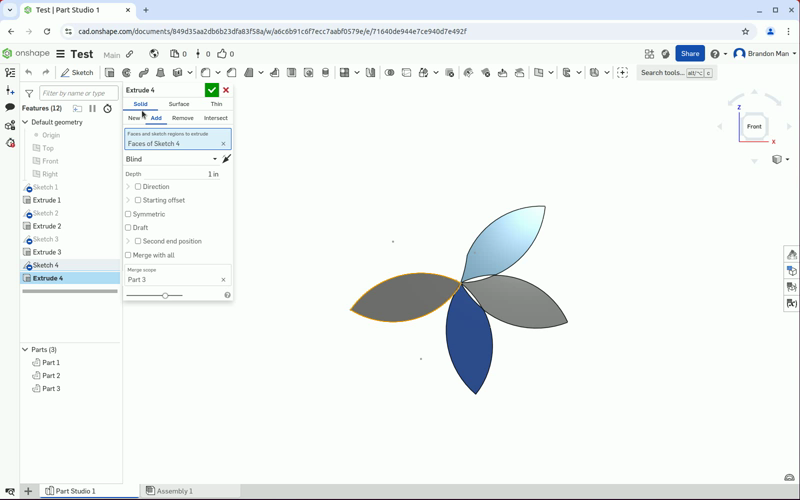
mouse_move(137, 120)
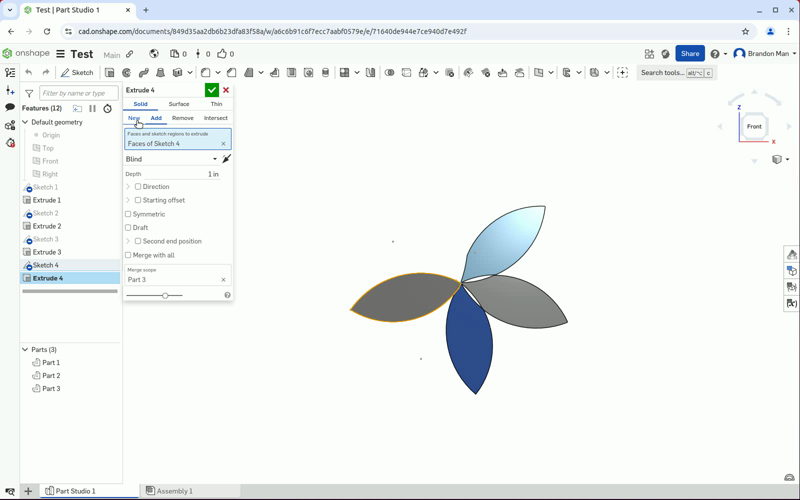
click(137, 120)
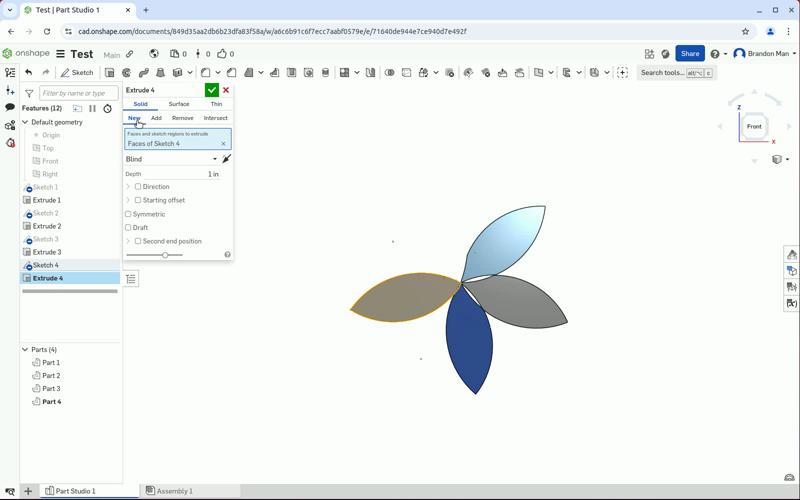
key(tab, 4)
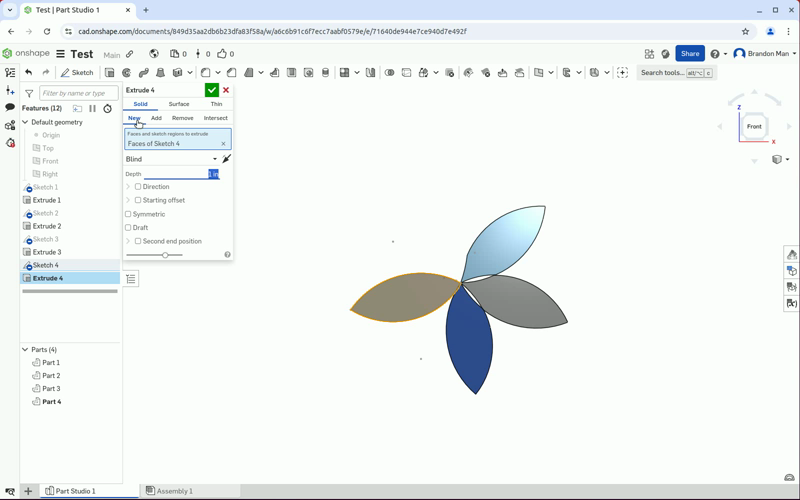
text(23.108)
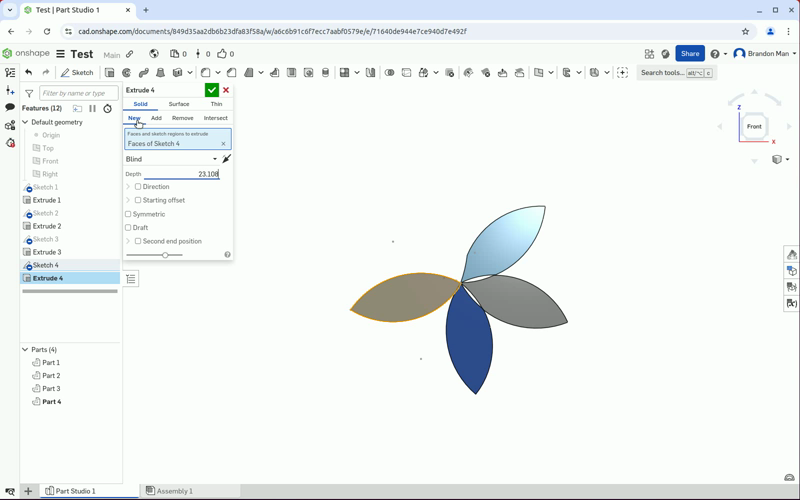
key(enter)
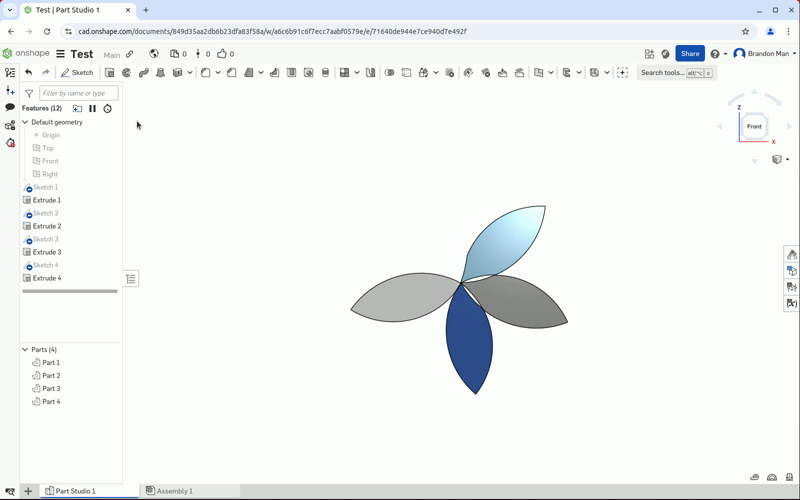
key(shift+h)
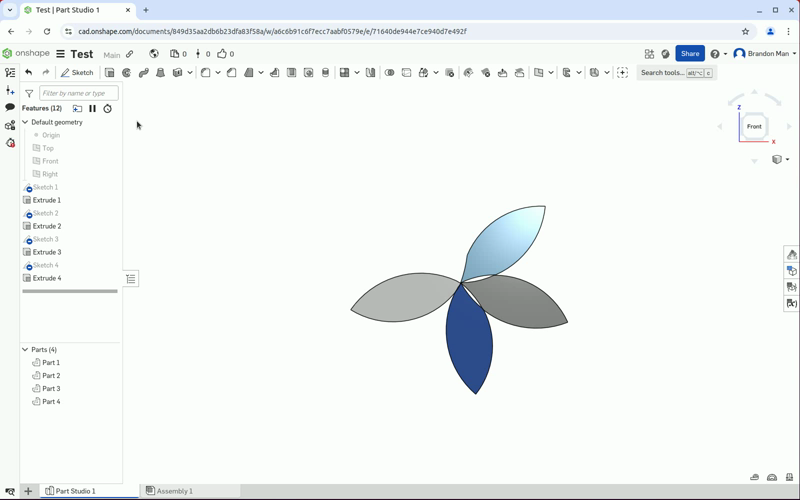
key(shift+h)
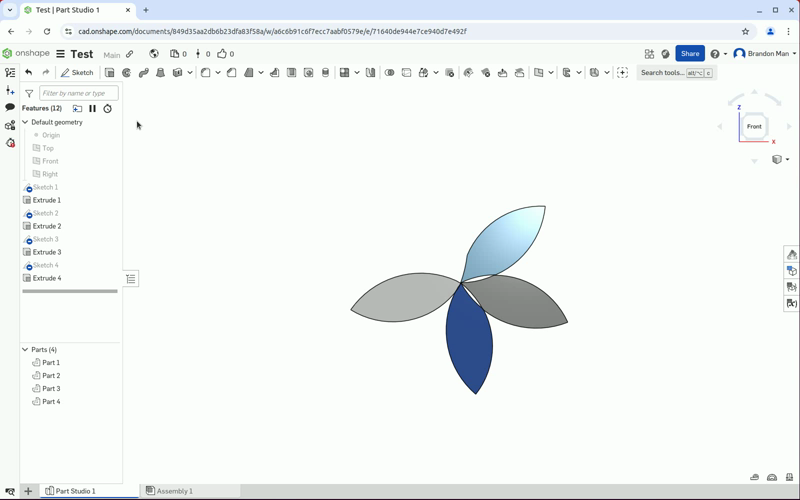
mouse_move(73, 189)
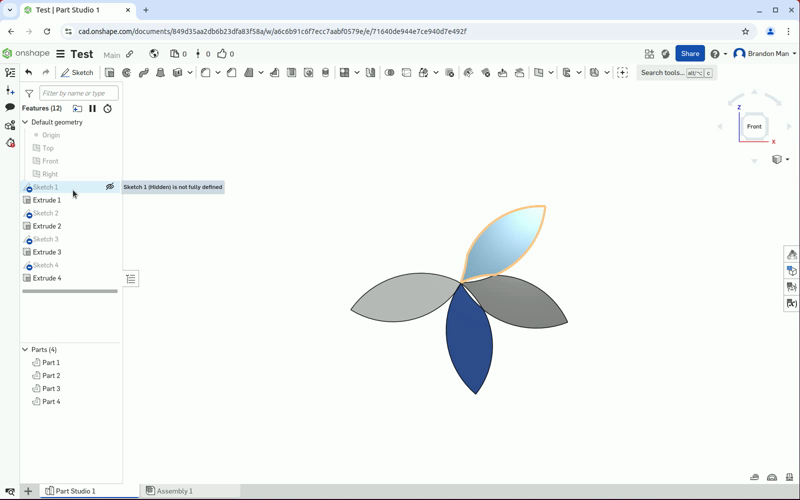
click(73, 189)
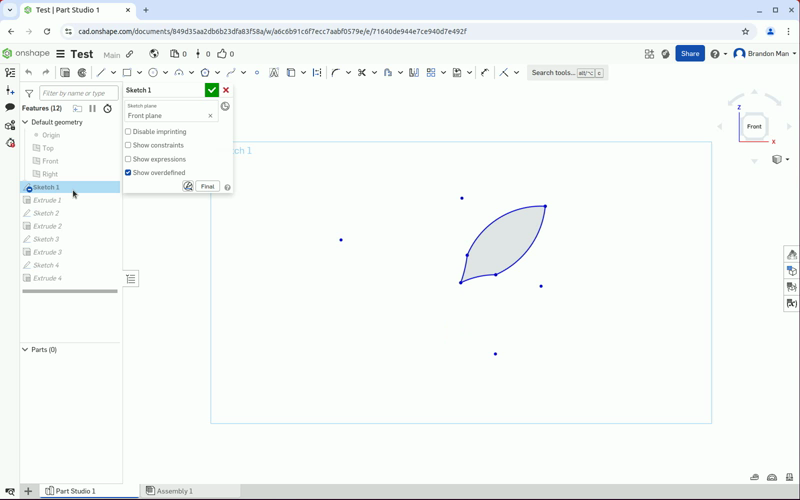
mouse_move(229, 92)
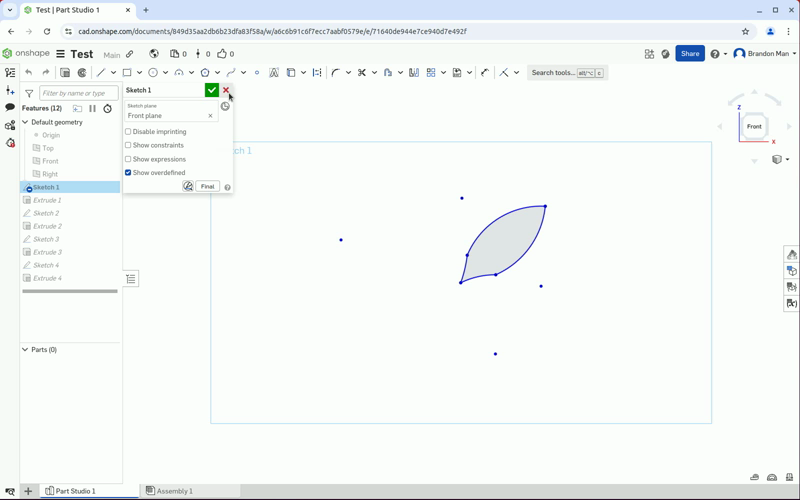
click(229, 92)
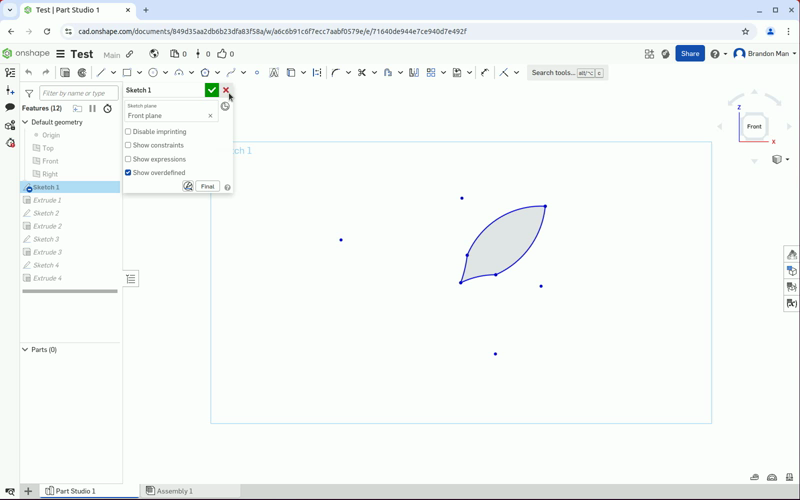
key(shift+s)
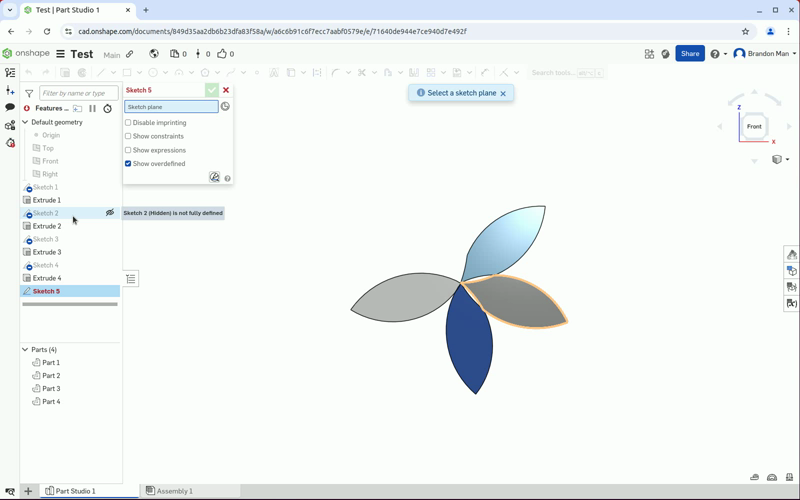
scroll(3)
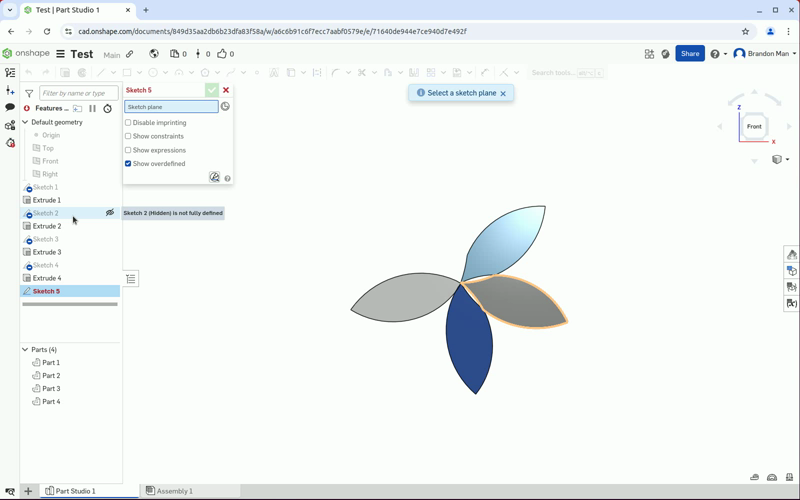
mouse_move(73, 163)
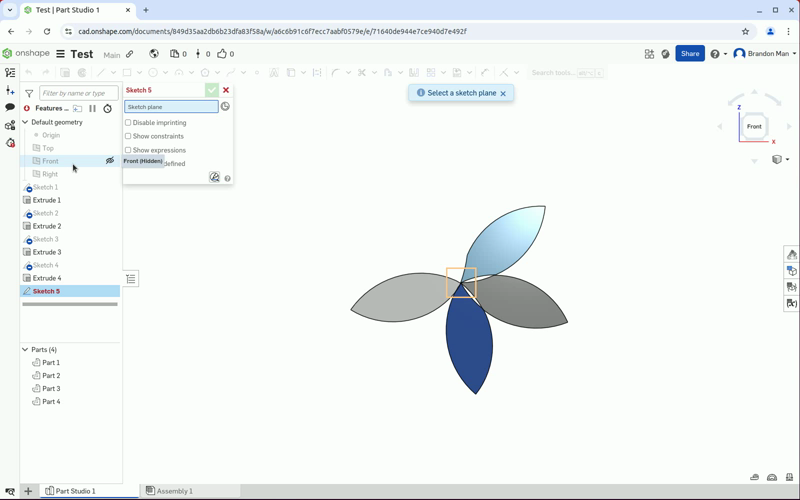
click(73, 163)
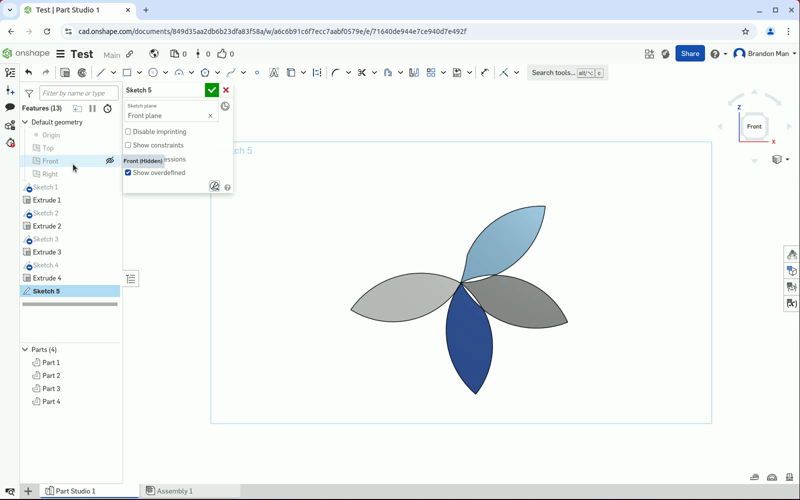
mouse_move(73, 352)
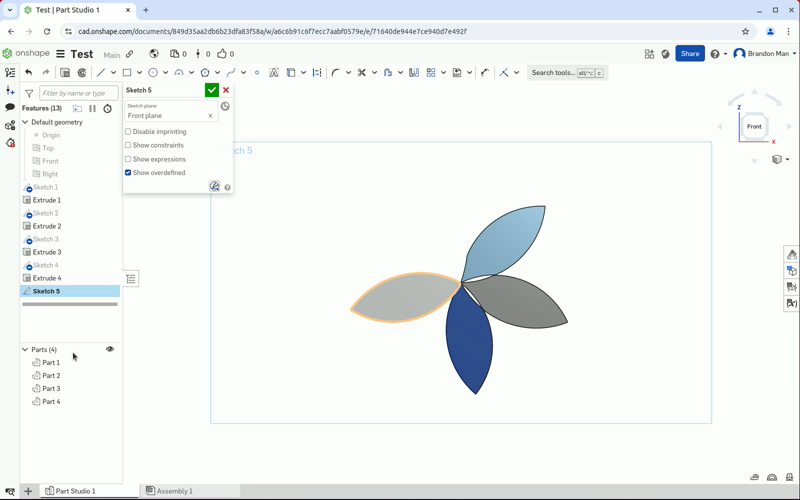
key(y)
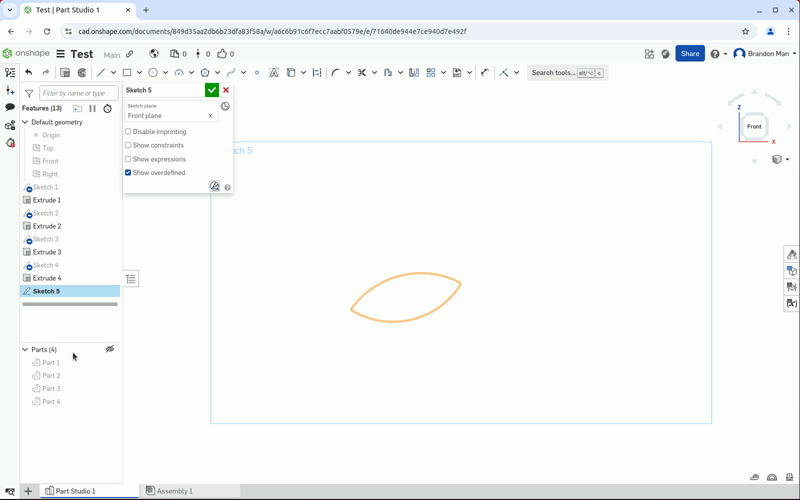
key(a)
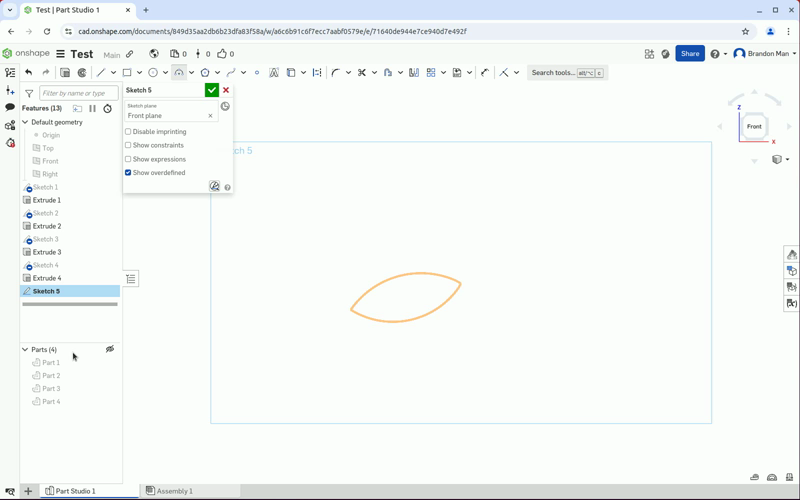
key_down(shift)
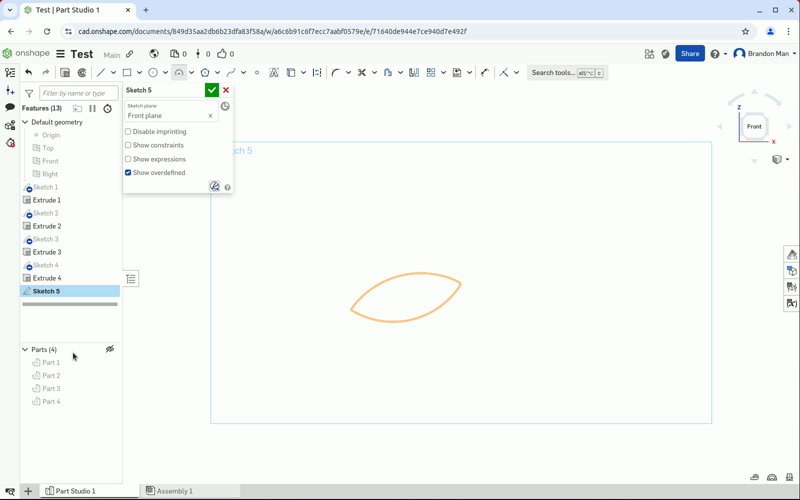
mouse_move(422, 176)
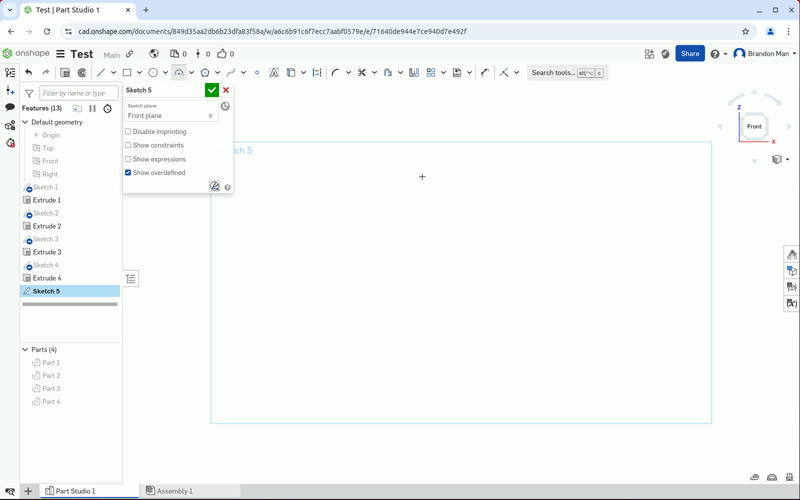
click(422, 176)
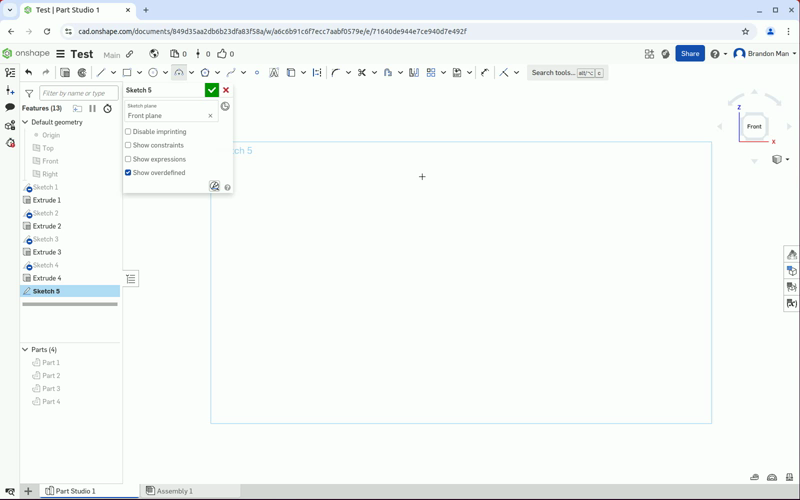
key_up(shift)
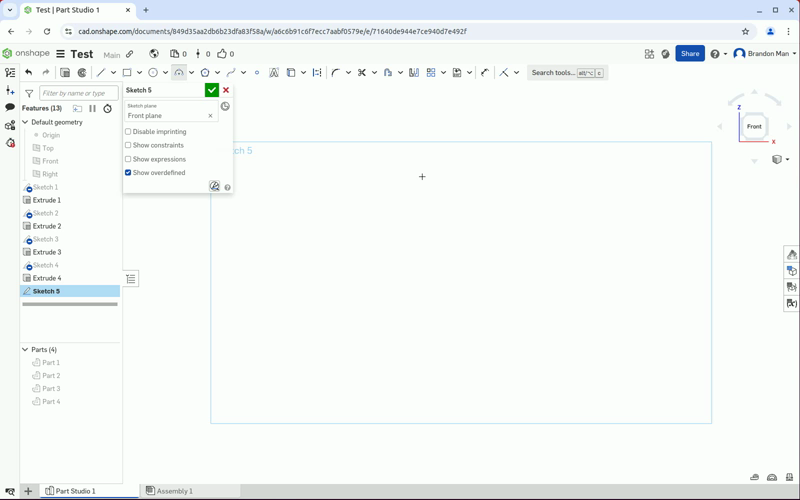
key_down(shift)
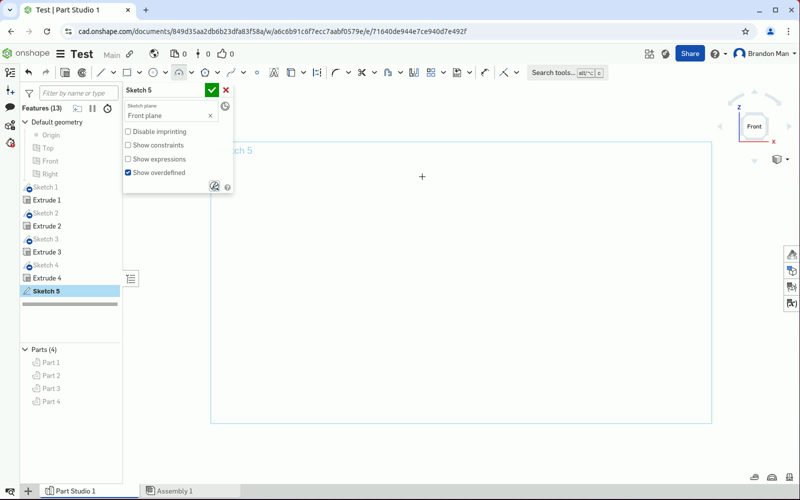
mouse_move(455, 280)
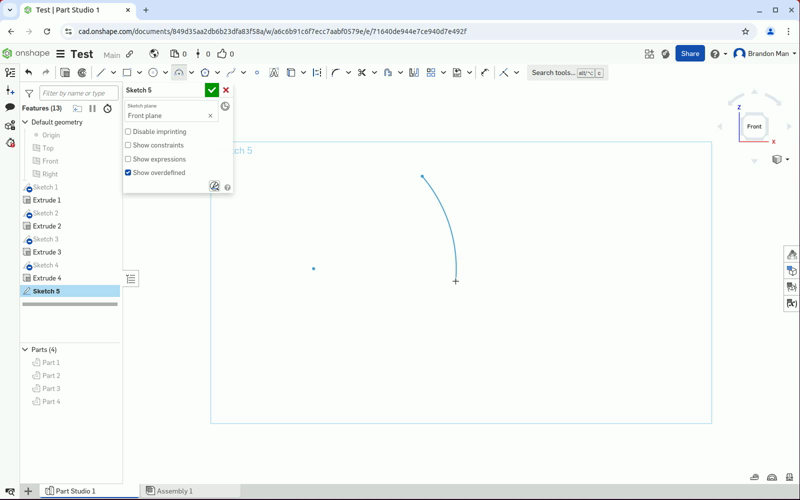
click(455, 280)
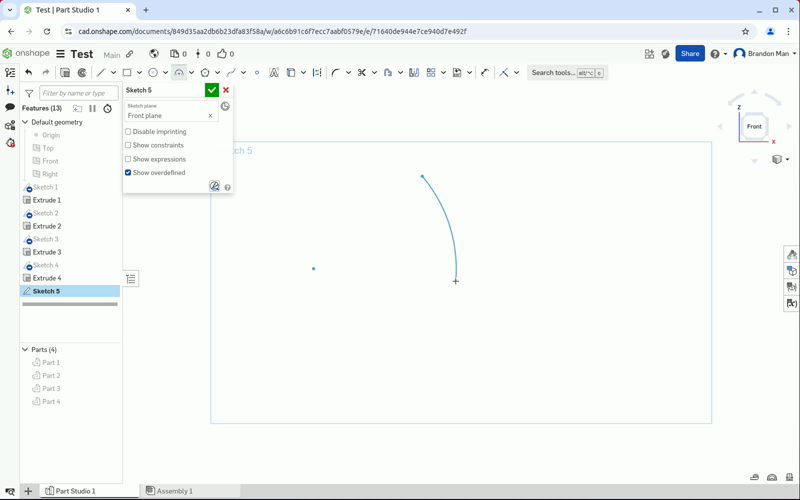
mouse_move(418, 235)
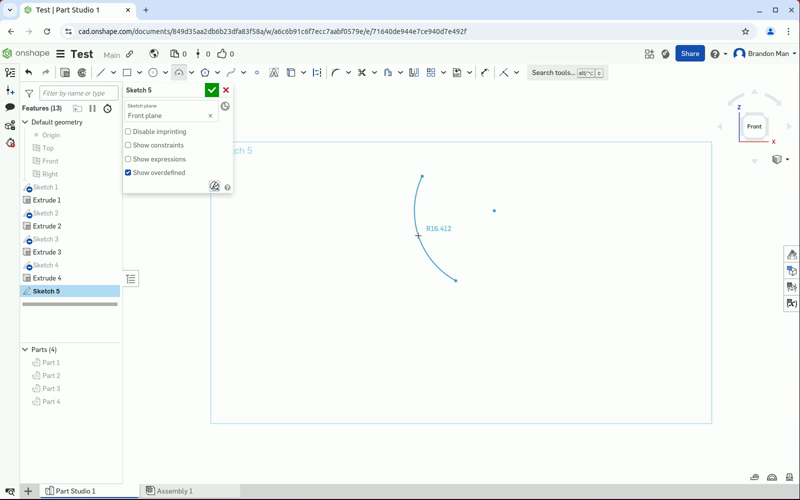
click(418, 235)
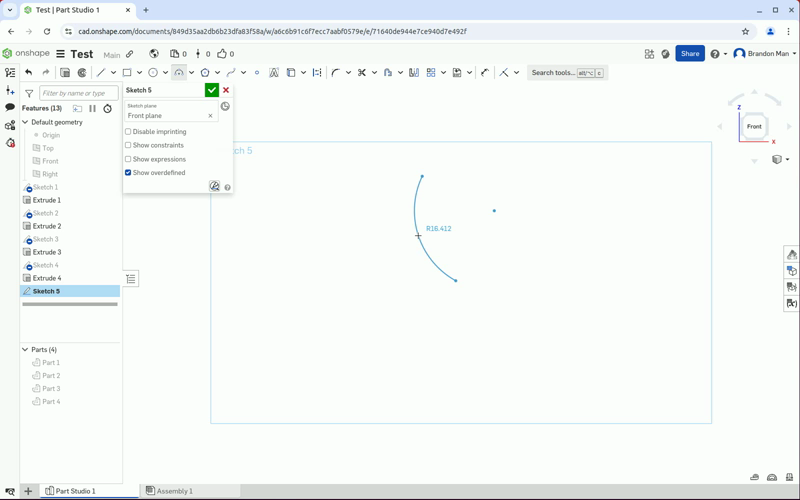
key_up(shift)
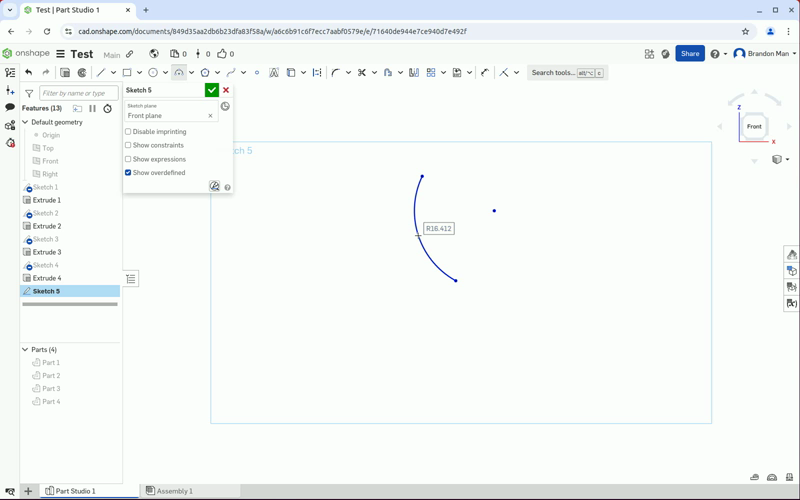
mouse_move(455, 280)
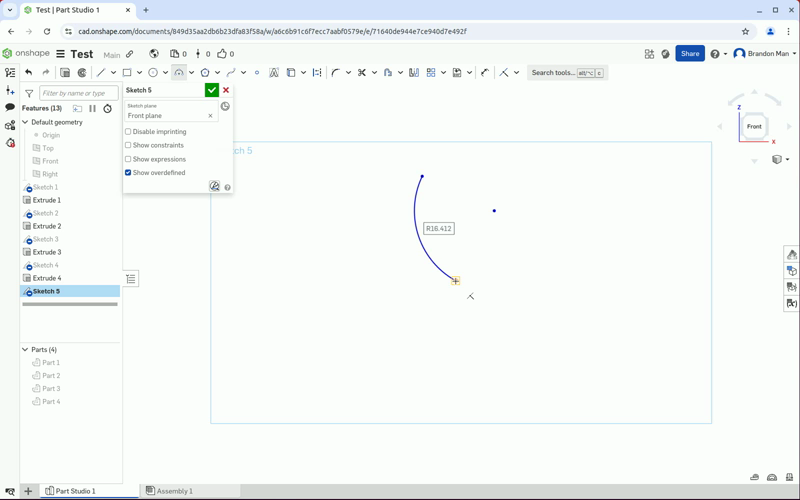
click(455, 280)
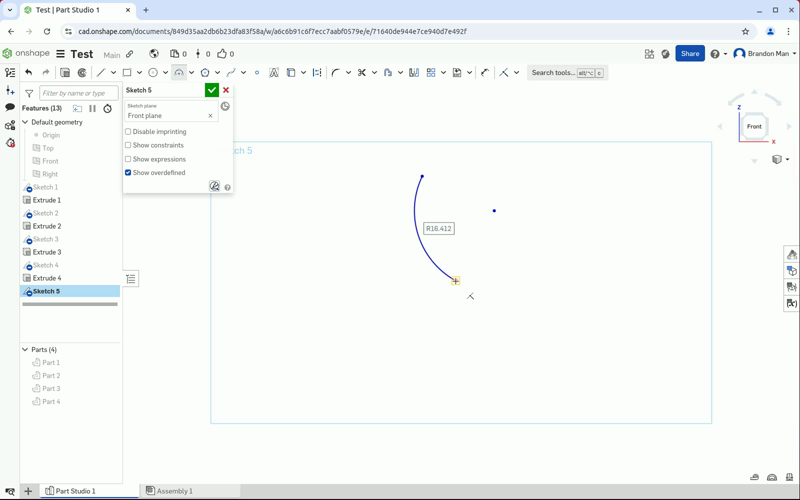
key_down(shift)
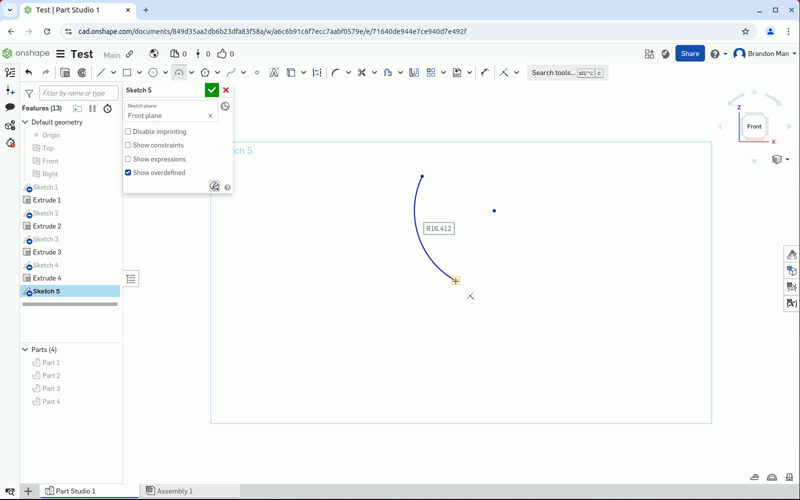
mouse_move(460, 282)
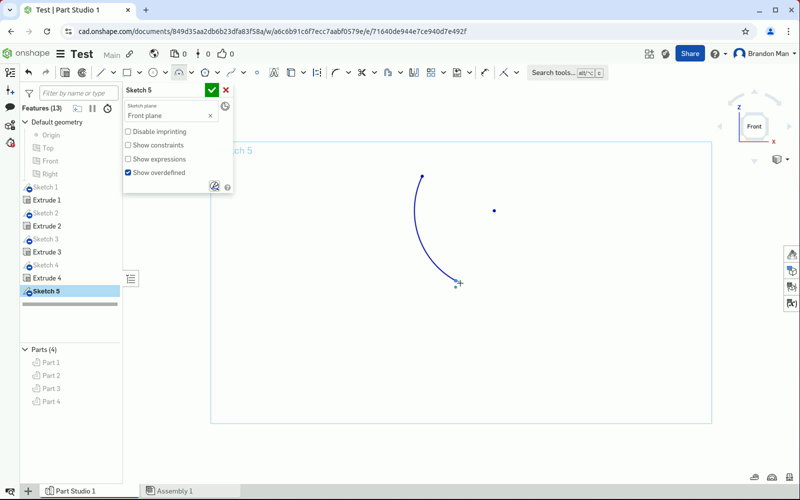
scroll(6)
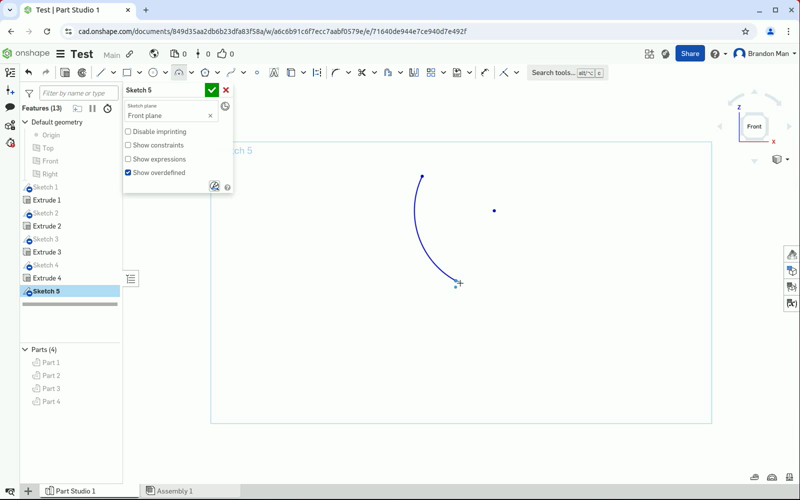
scroll(6)
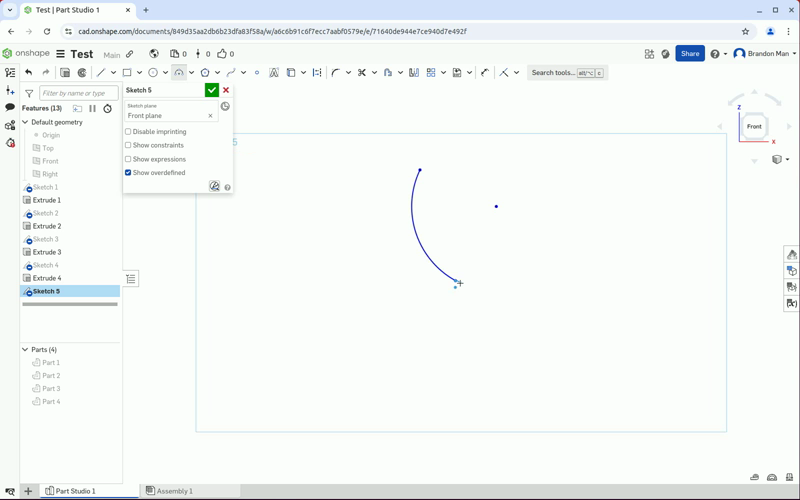
scroll(6)
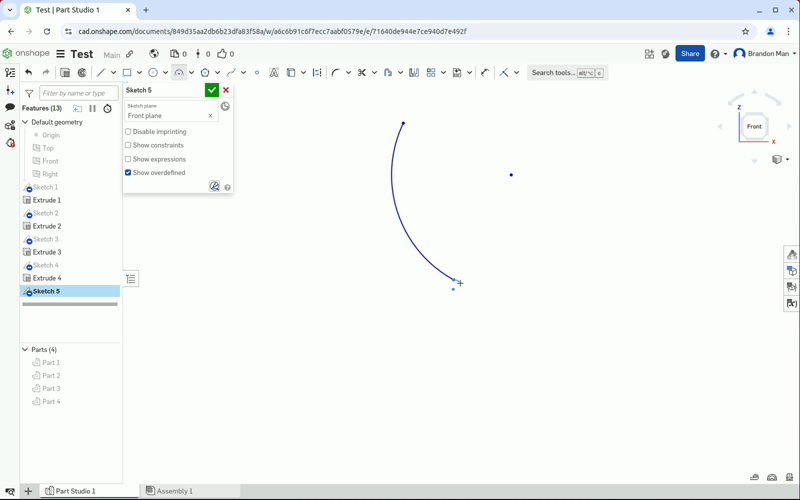
scroll(6)
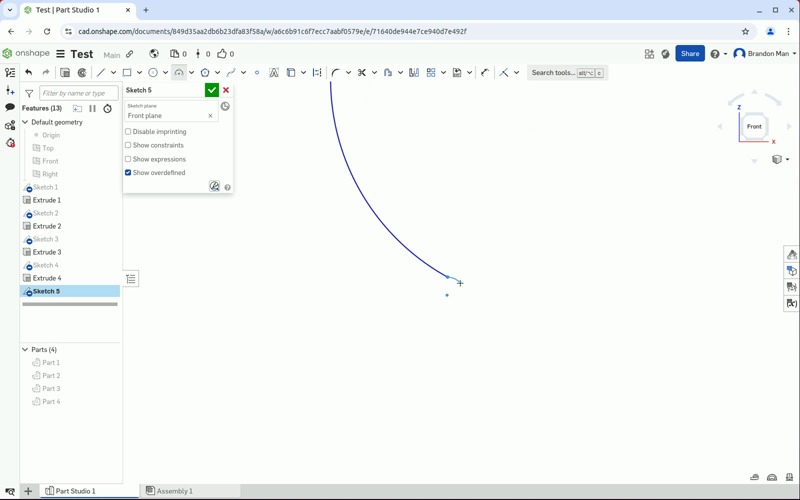
scroll(6)
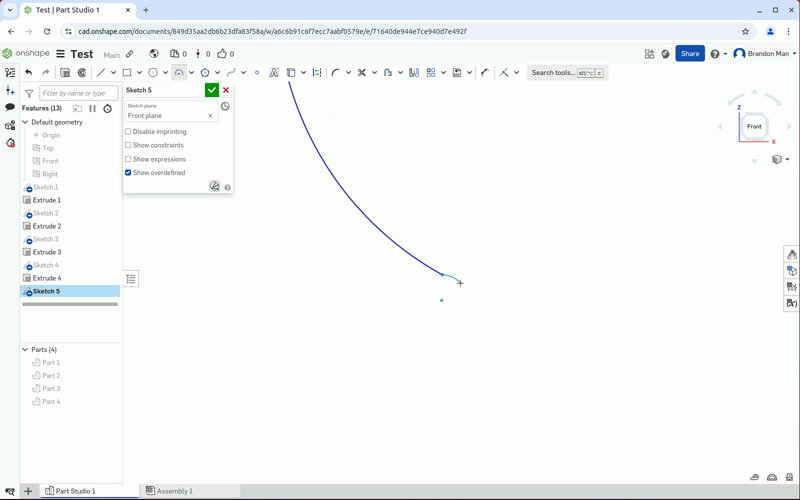
scroll(6)
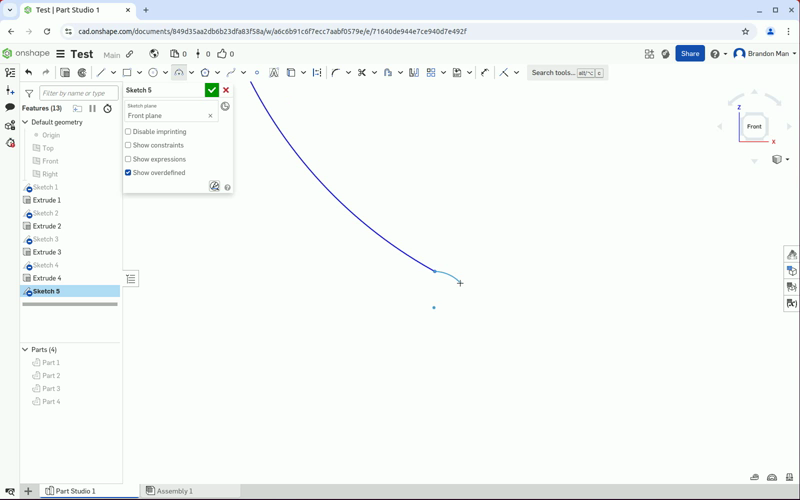
scroll(6)
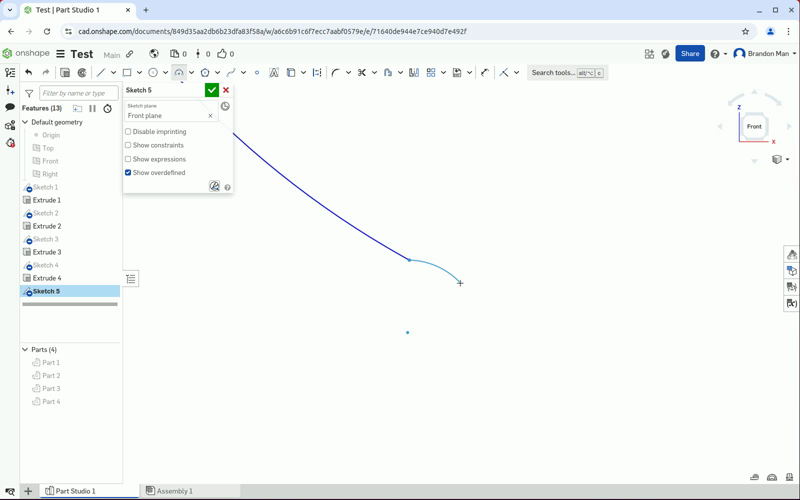
click(460, 282)
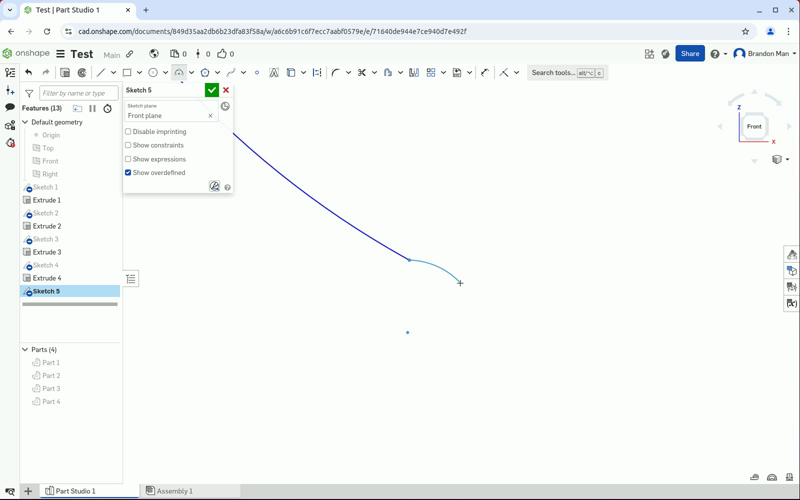
scroll(-6)
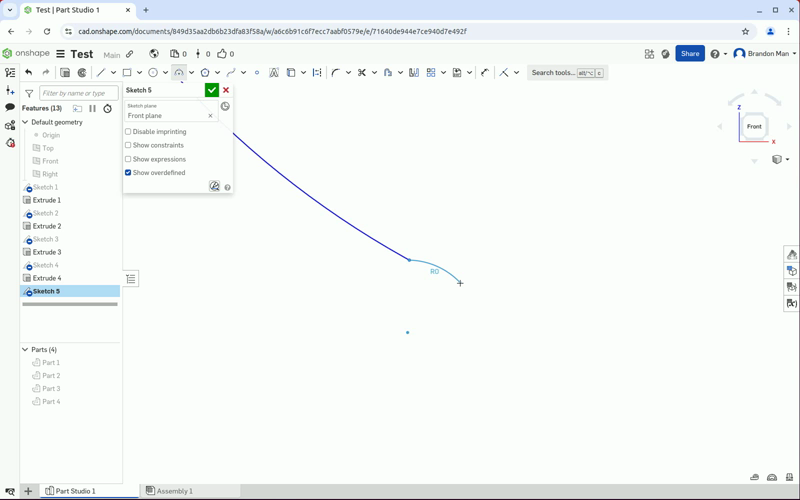
scroll(-6)
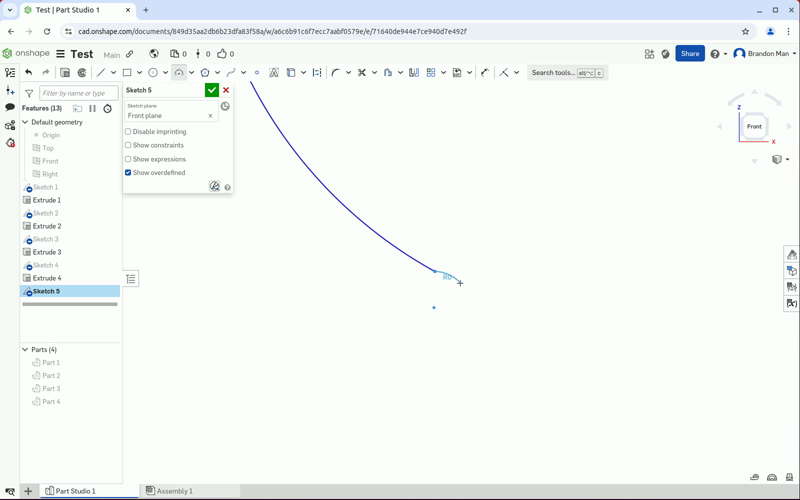
scroll(-6)
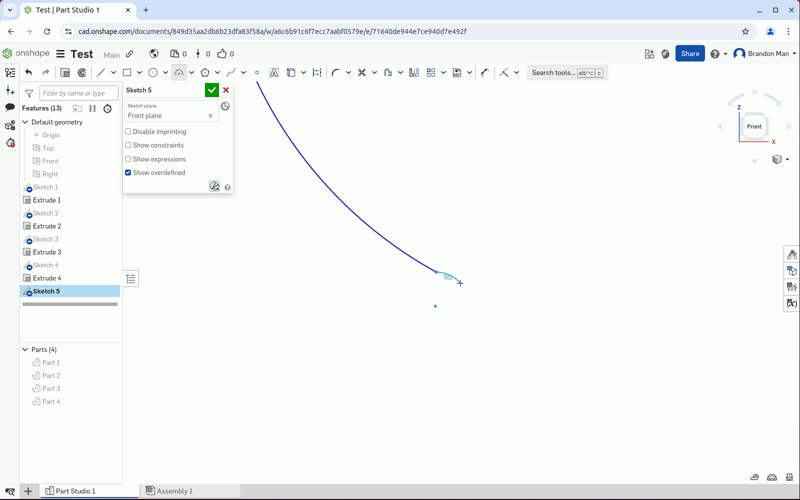
scroll(-6)
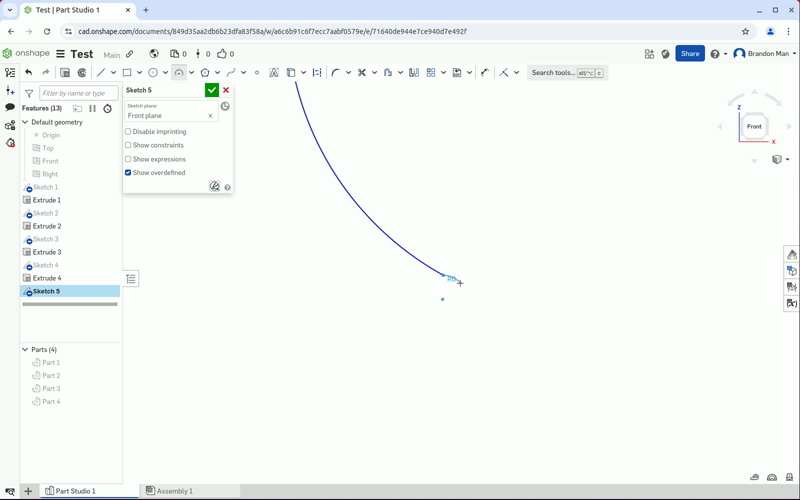
scroll(-6)
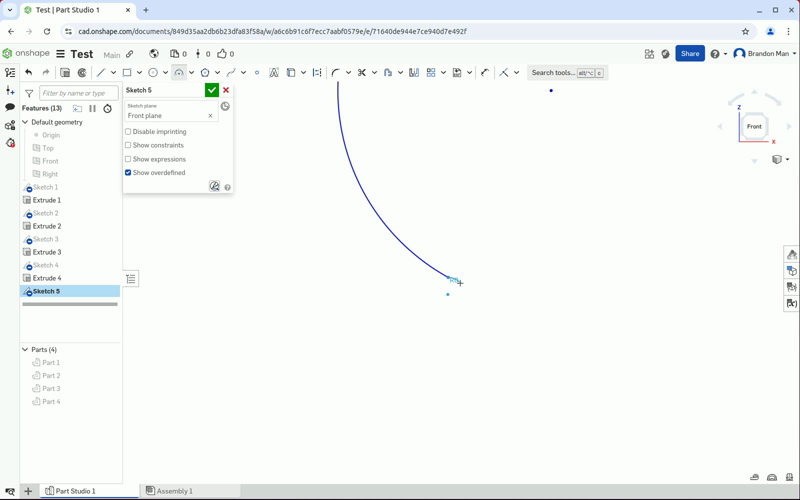
scroll(-6)
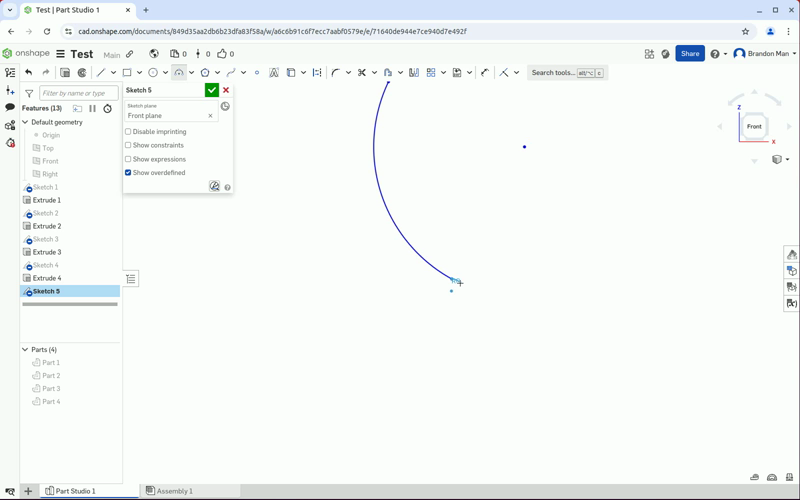
scroll(-6)
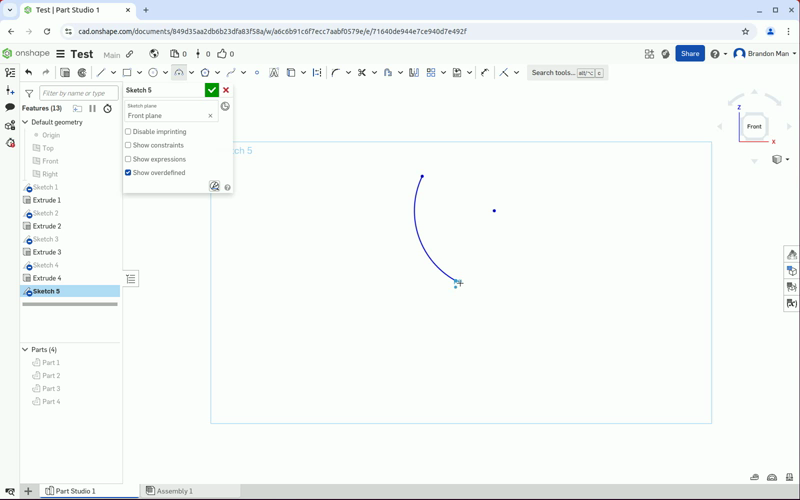
mouse_move(458, 281)
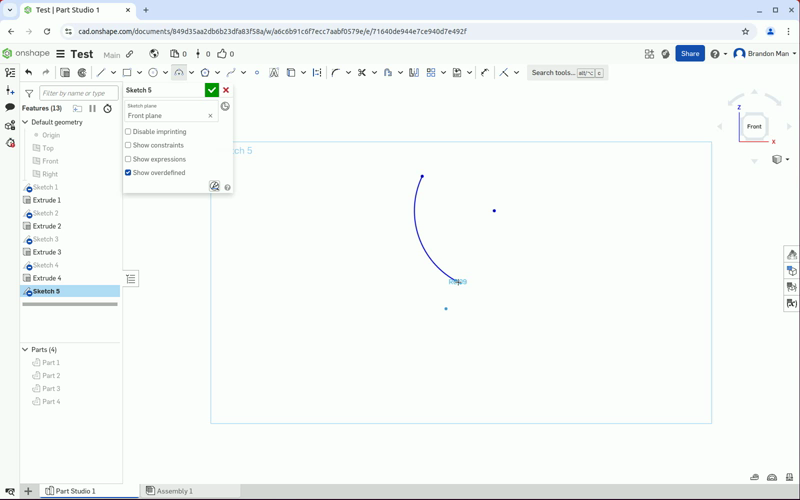
scroll(6)
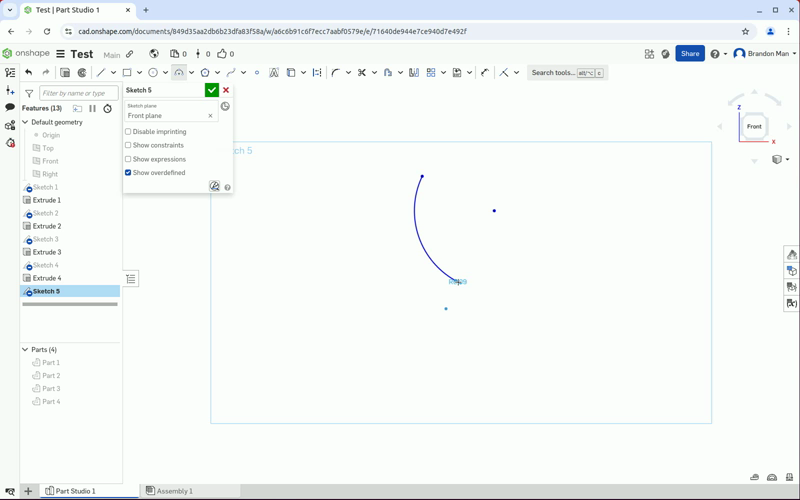
scroll(6)
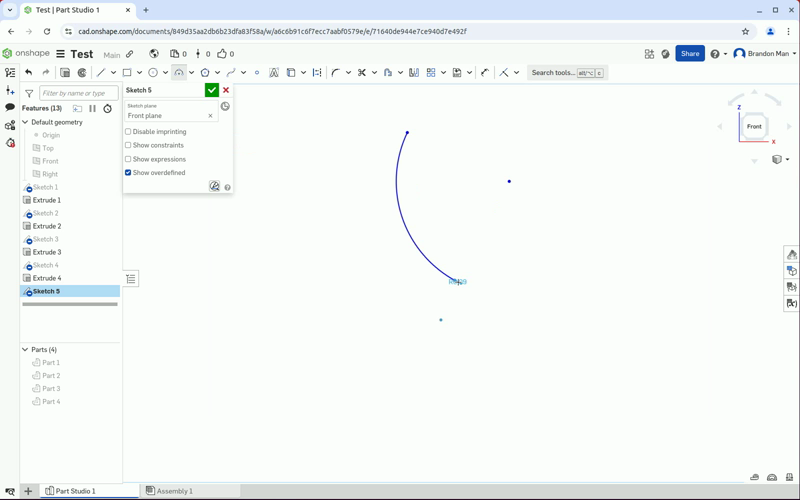
scroll(6)
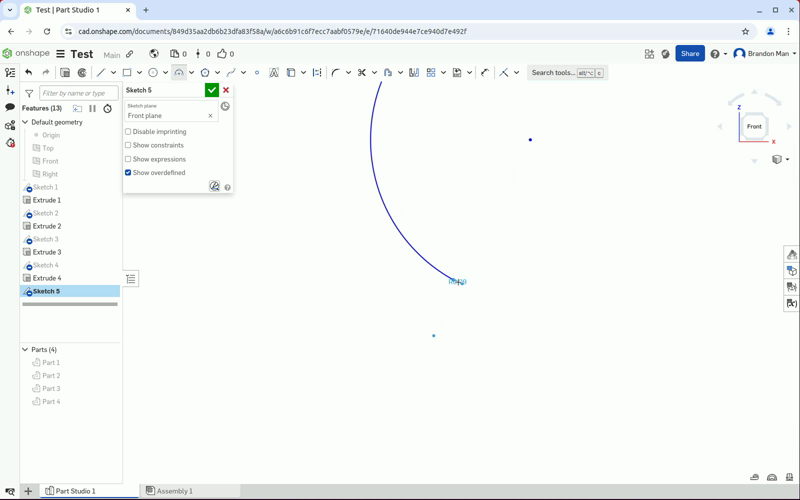
scroll(6)
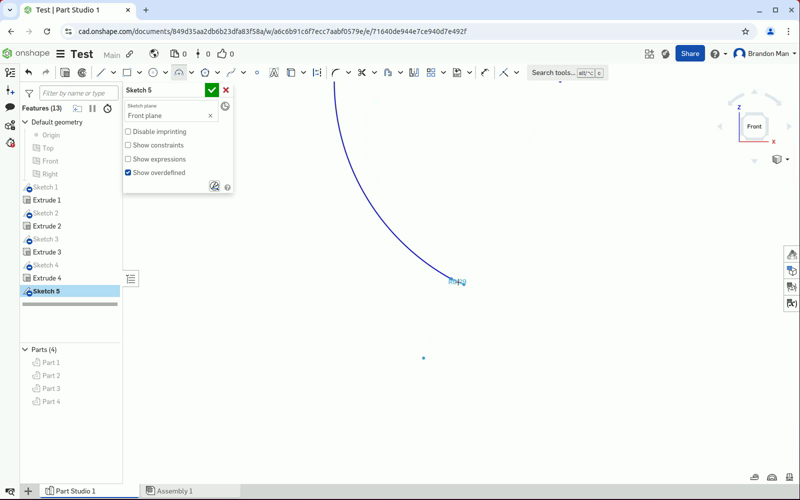
scroll(6)
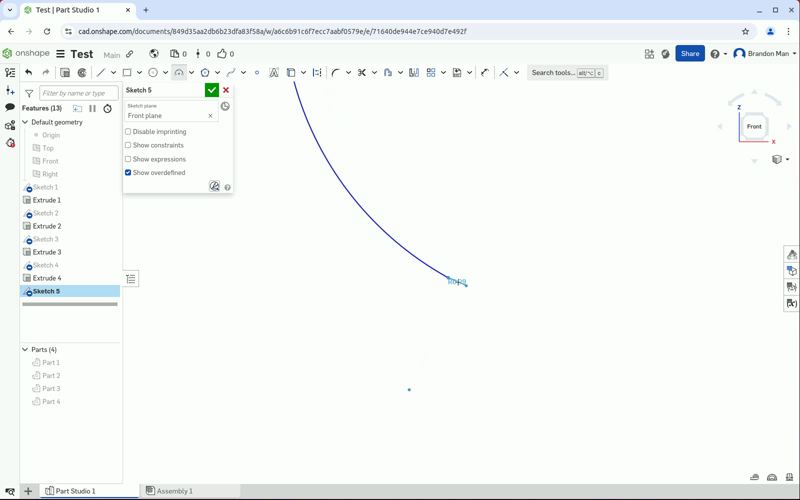
scroll(6)
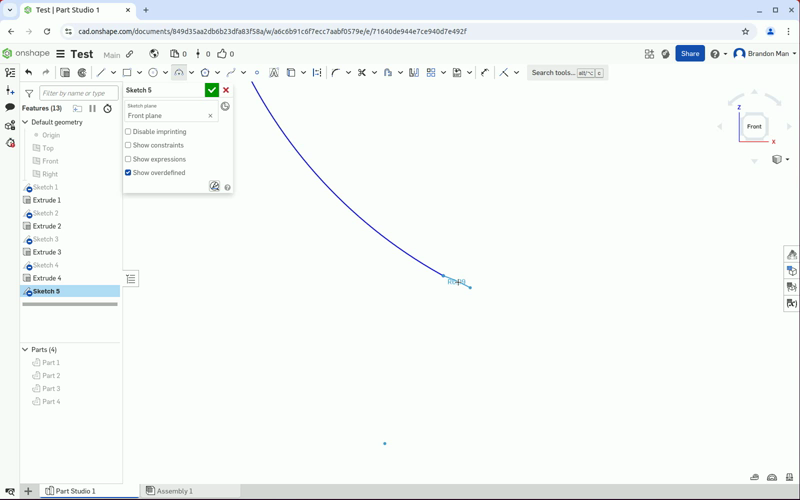
scroll(6)
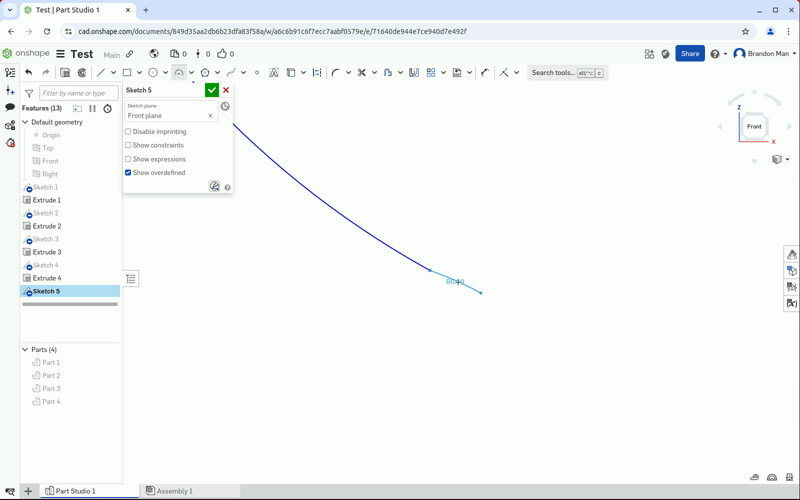
click(458, 281)
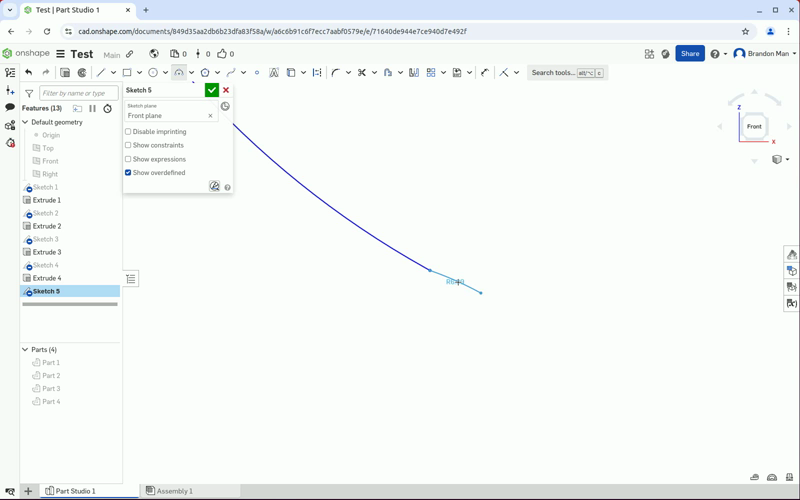
scroll(-6)
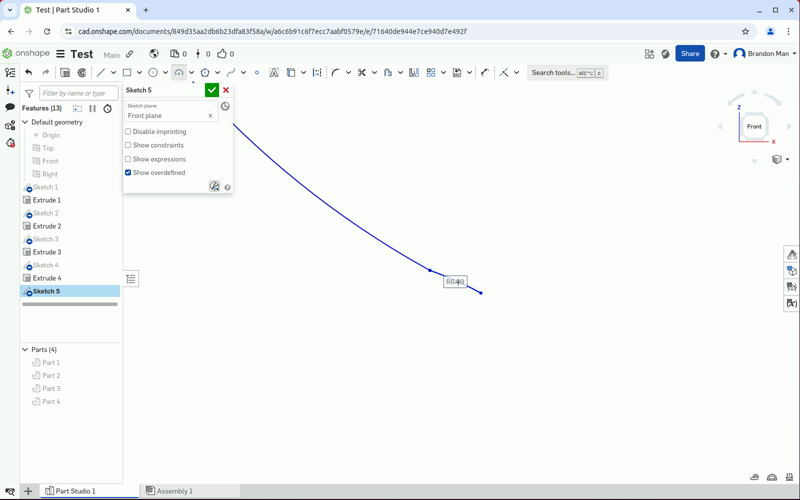
scroll(-6)
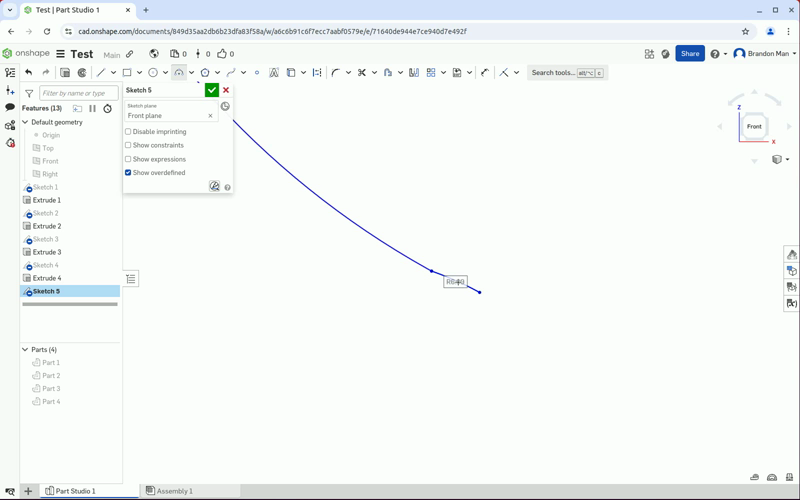
scroll(-6)
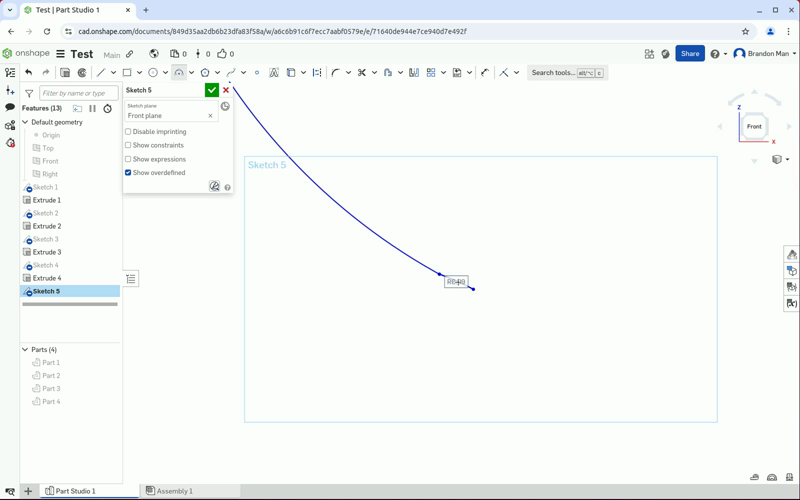
scroll(-6)
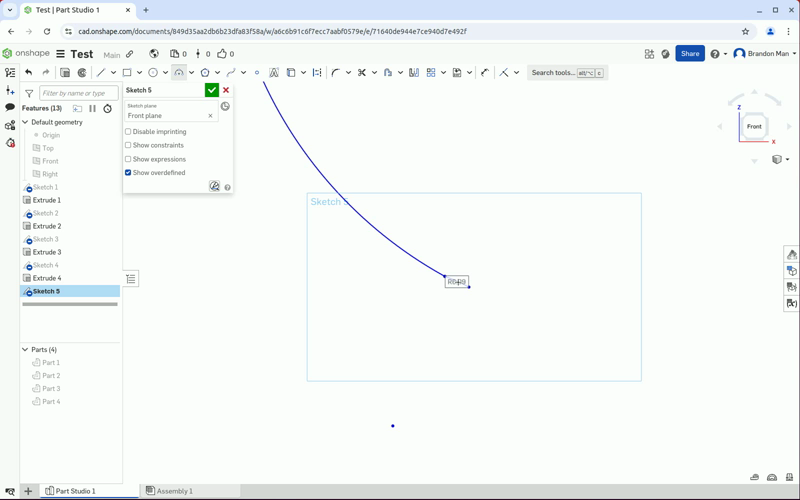
scroll(-6)
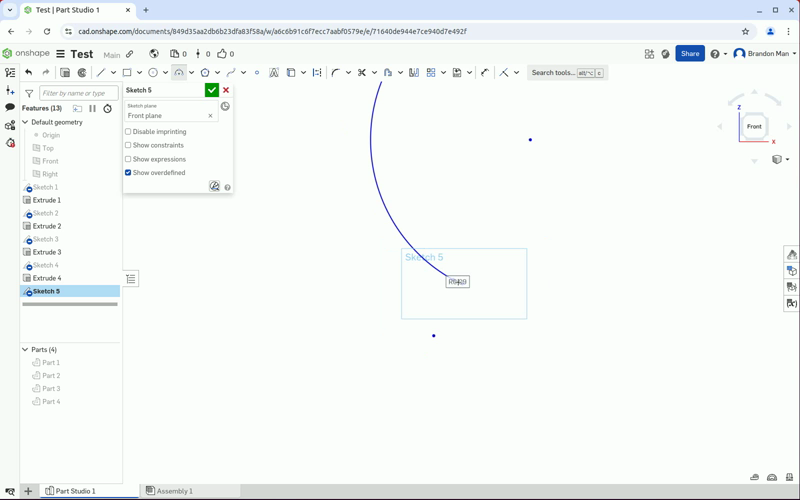
scroll(-6)
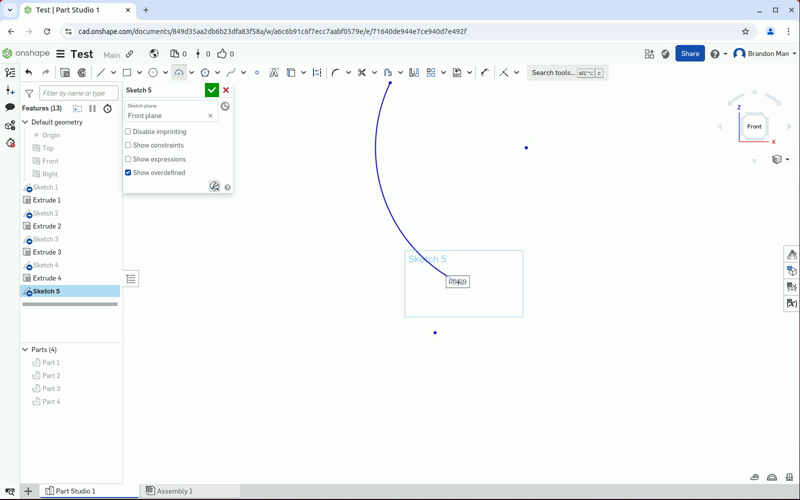
scroll(-6)
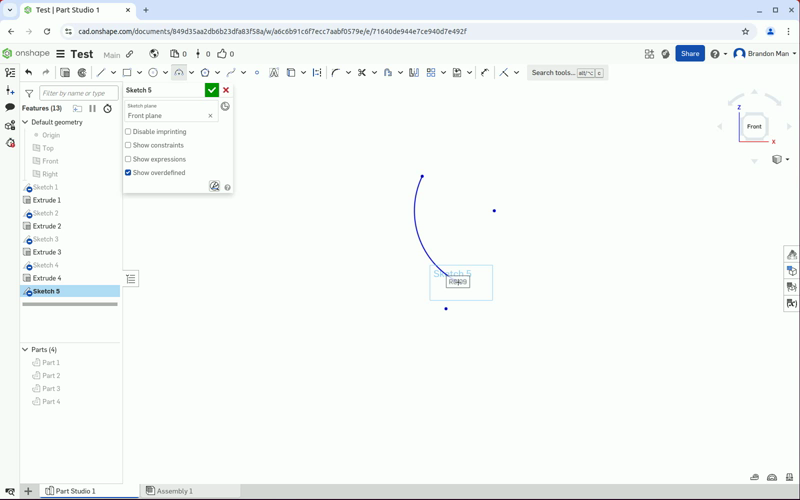
key_up(shift)
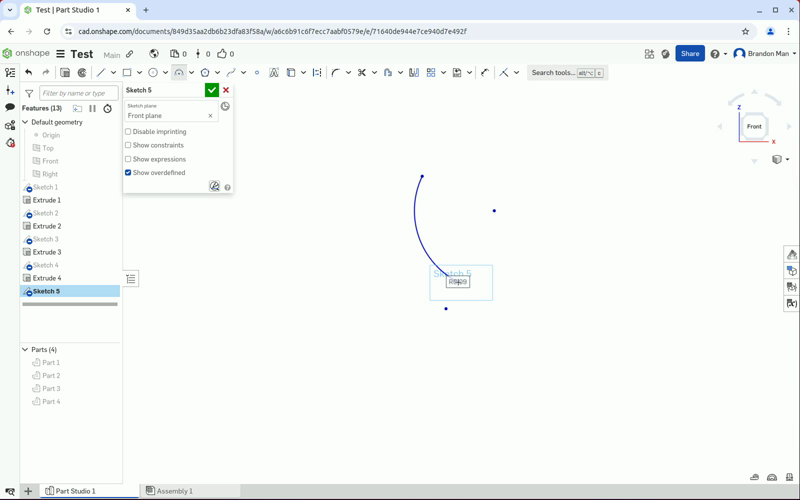
mouse_move(460, 282)
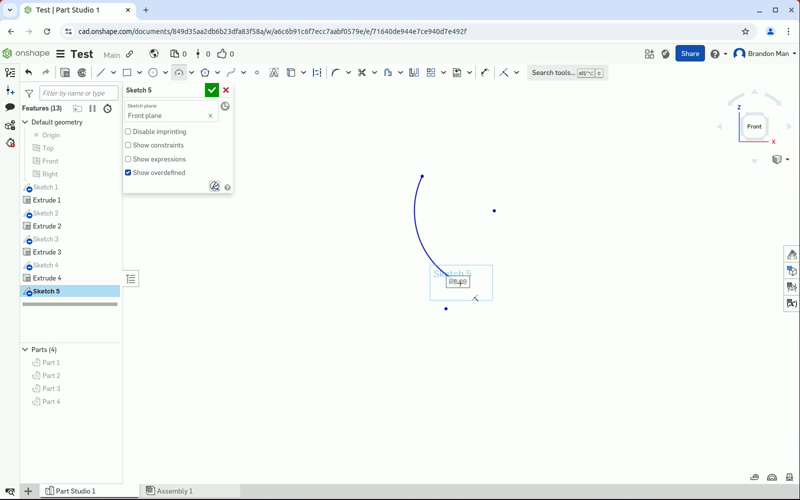
scroll(6)
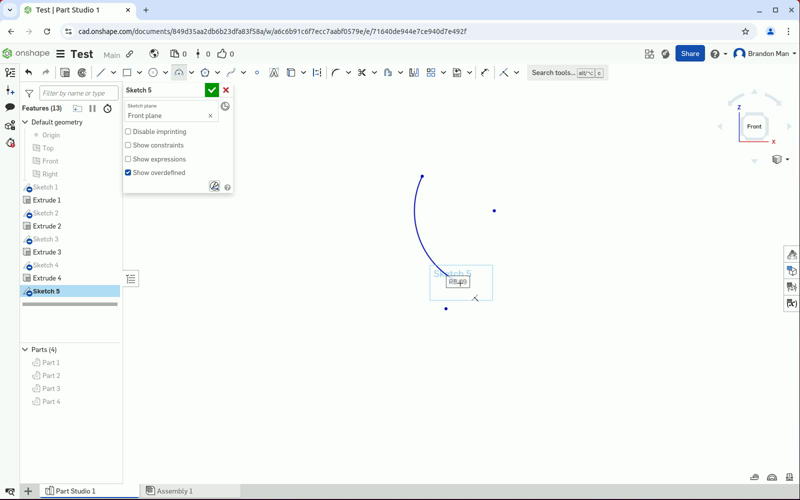
scroll(6)
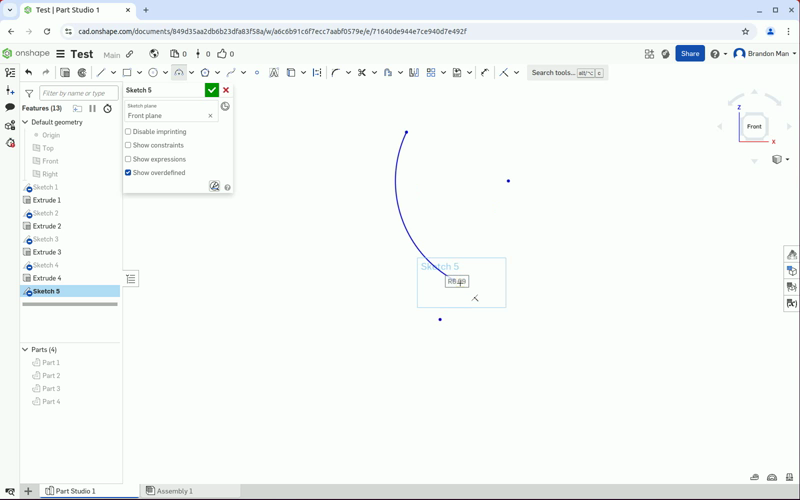
scroll(6)
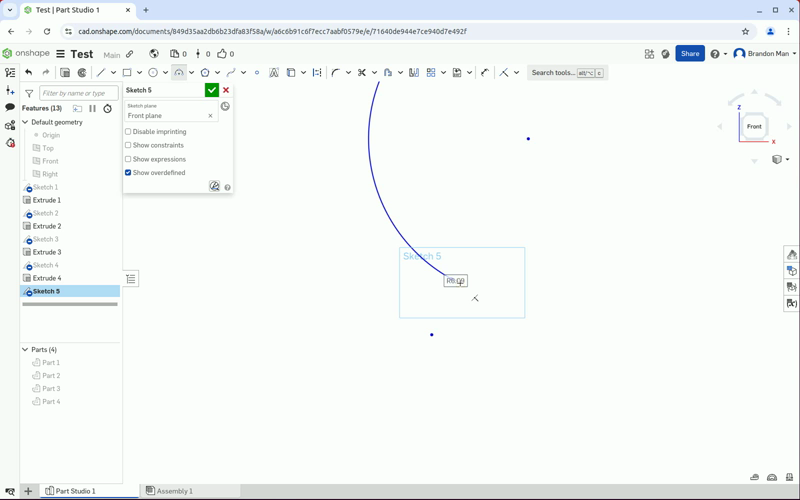
scroll(6)
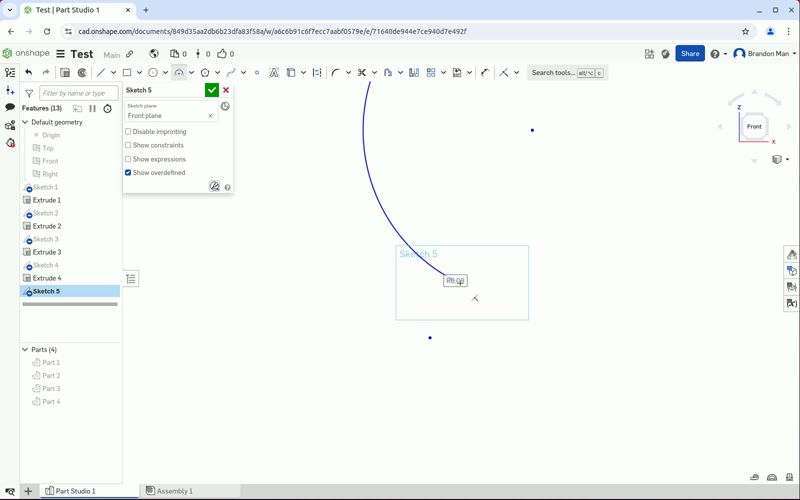
scroll(6)
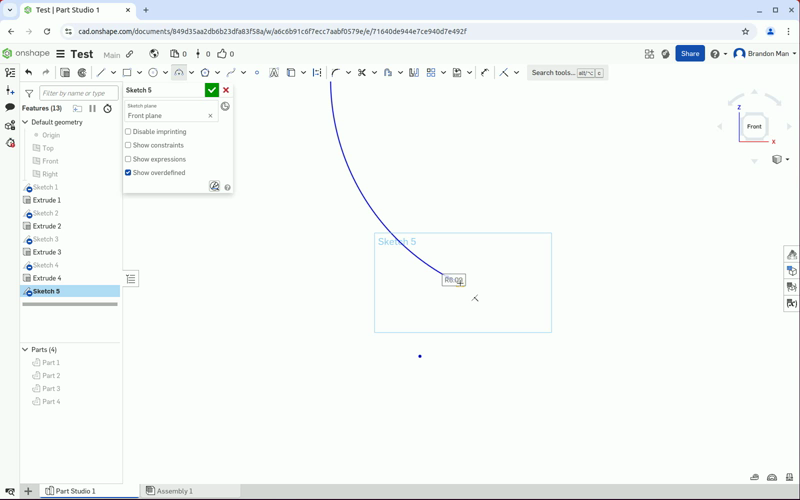
scroll(6)
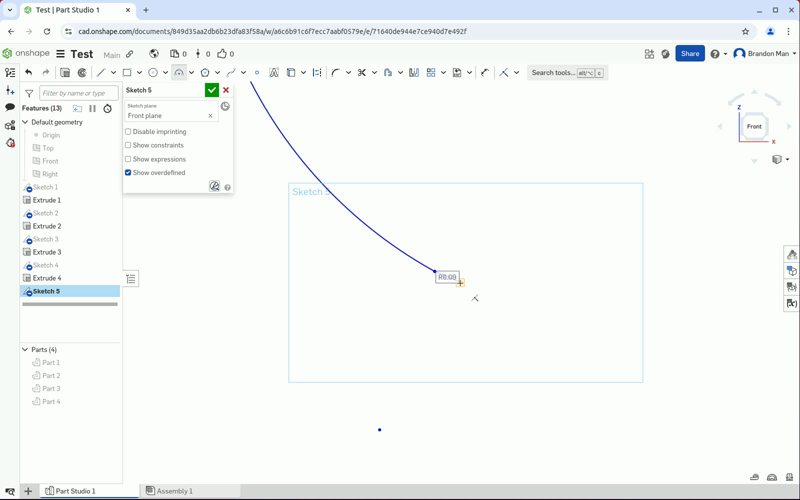
scroll(6)
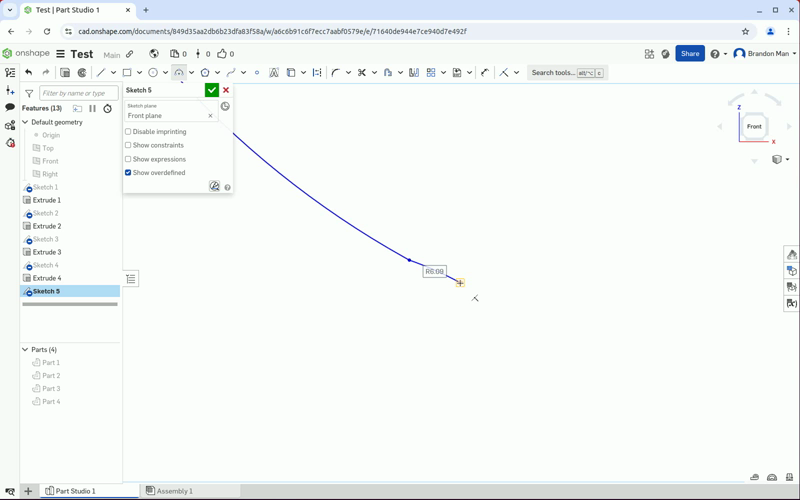
click(460, 282)
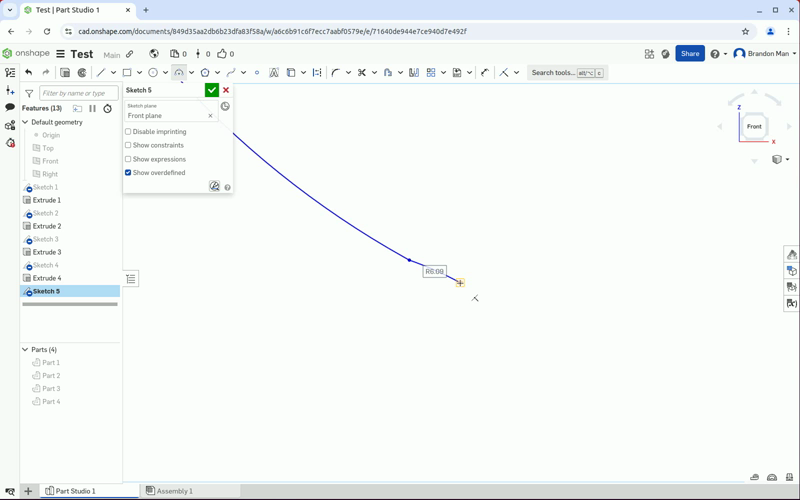
scroll(-6)
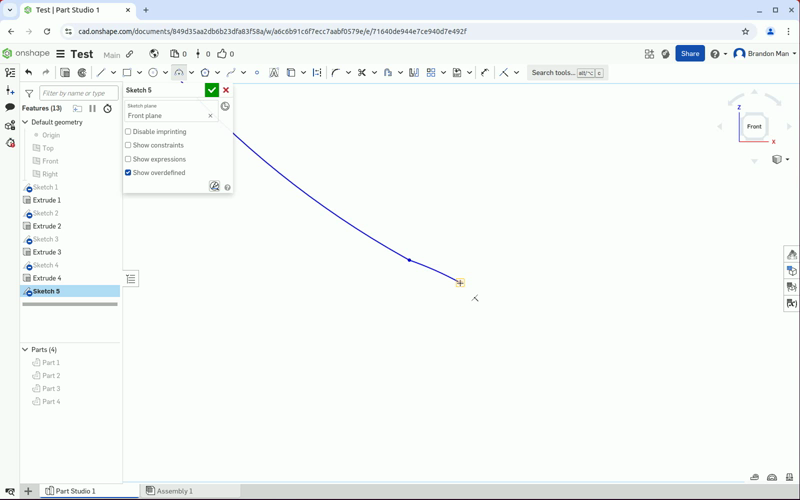
scroll(-6)
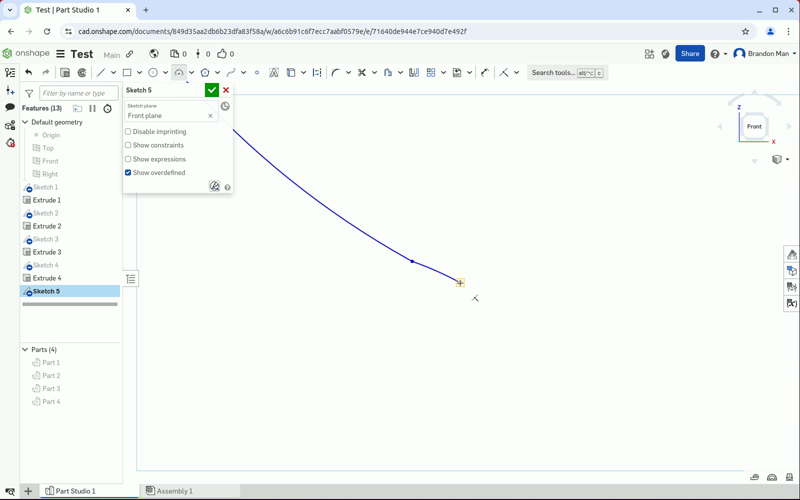
scroll(-6)
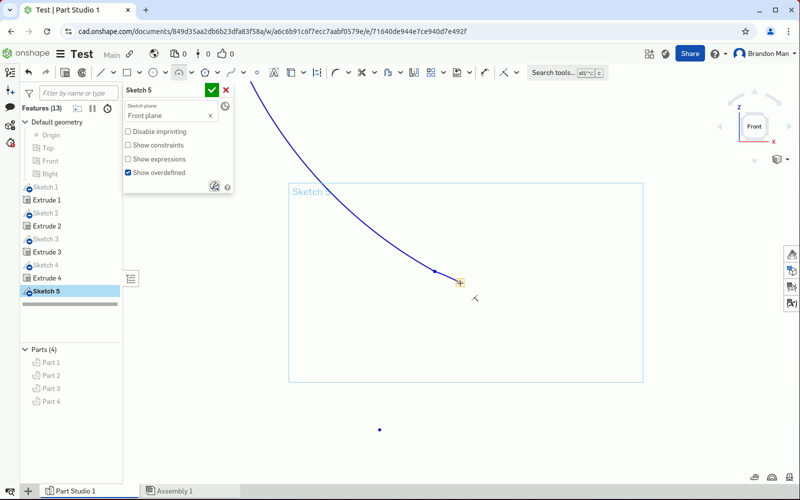
scroll(-6)
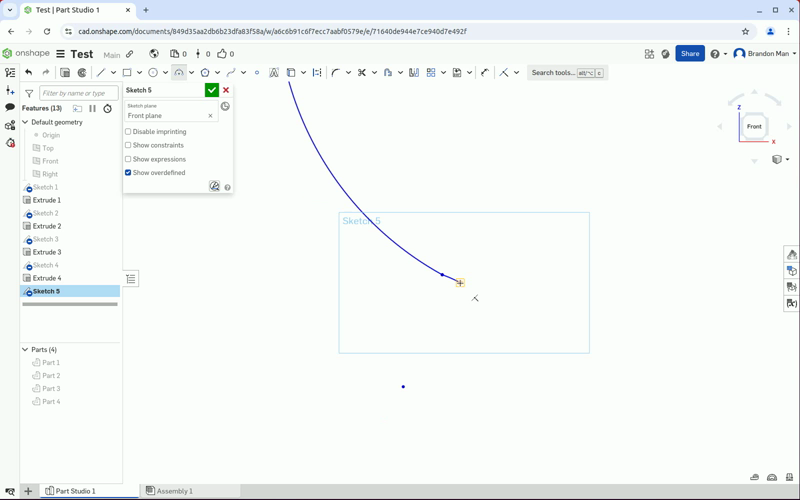
scroll(-6)
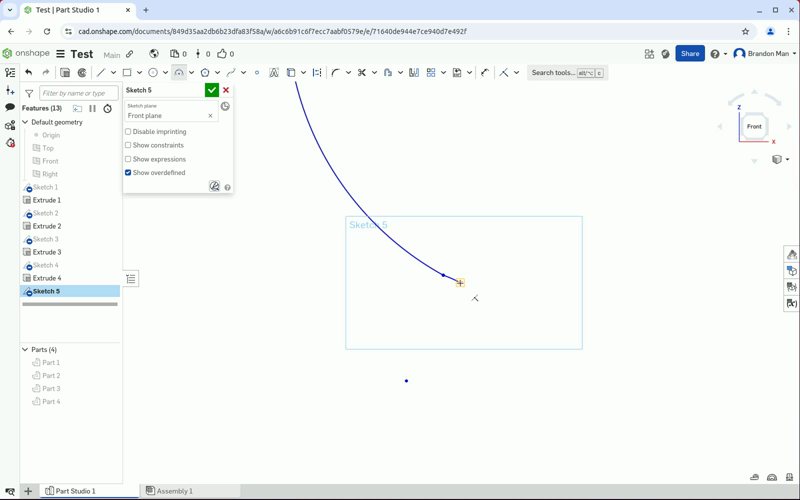
scroll(-6)
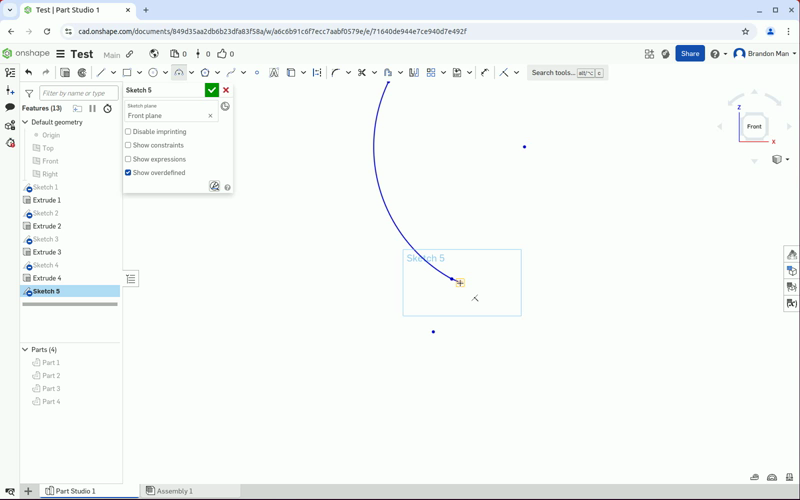
scroll(-6)
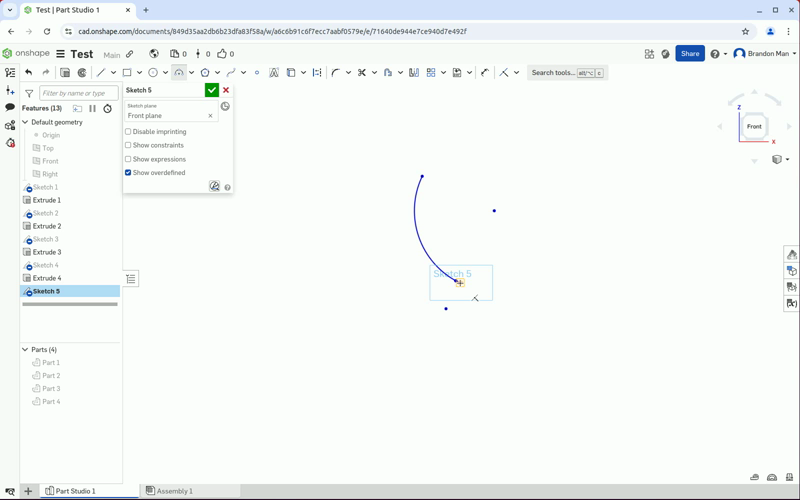
key_down(shift)
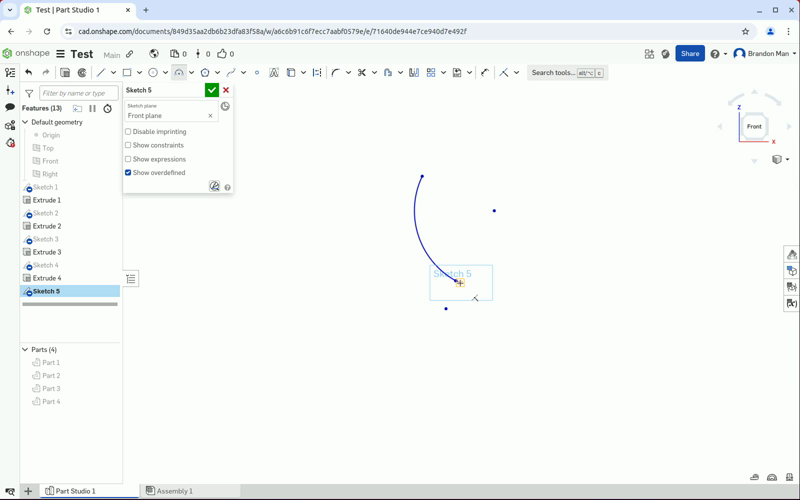
mouse_move(467, 255)
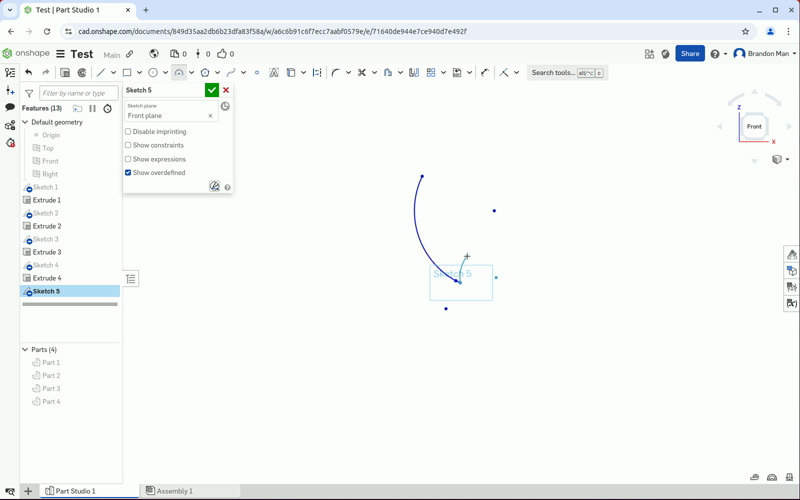
click(467, 255)
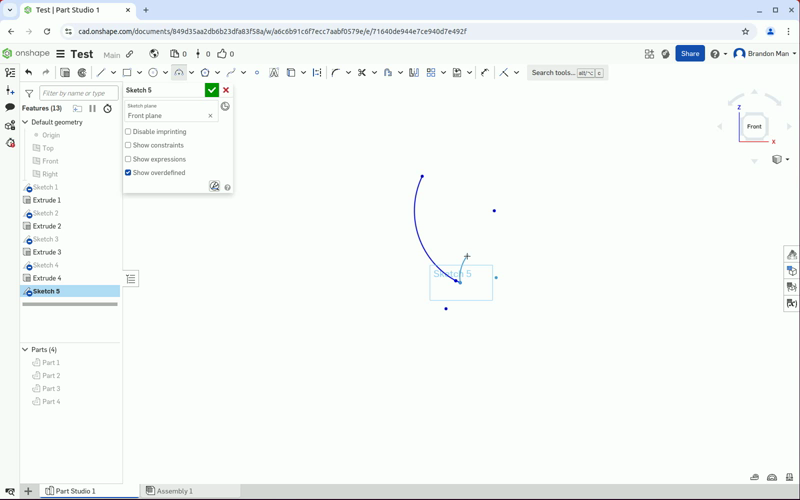
mouse_move(462, 269)
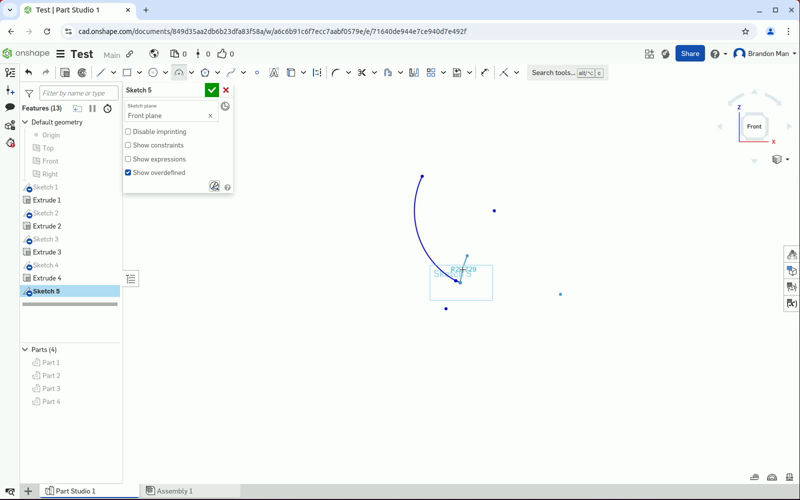
click(462, 269)
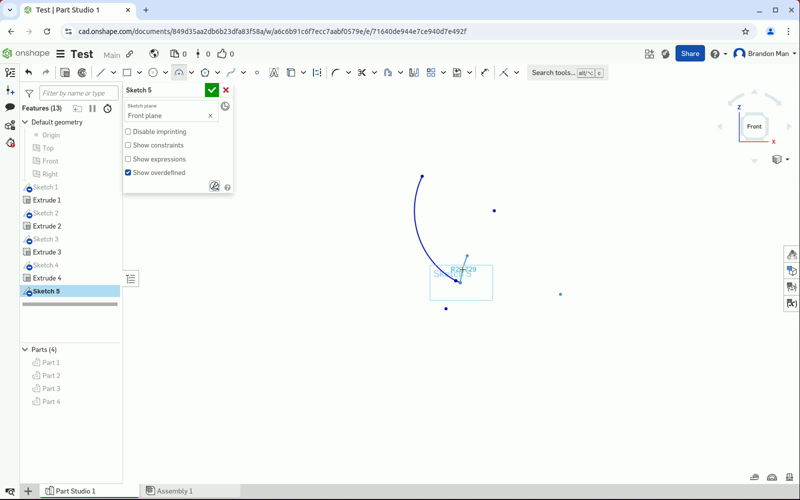
key_up(shift)
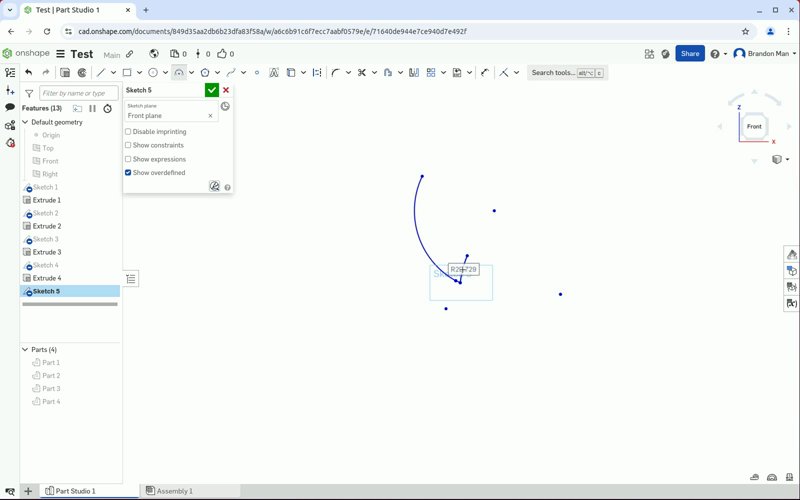
mouse_move(467, 255)
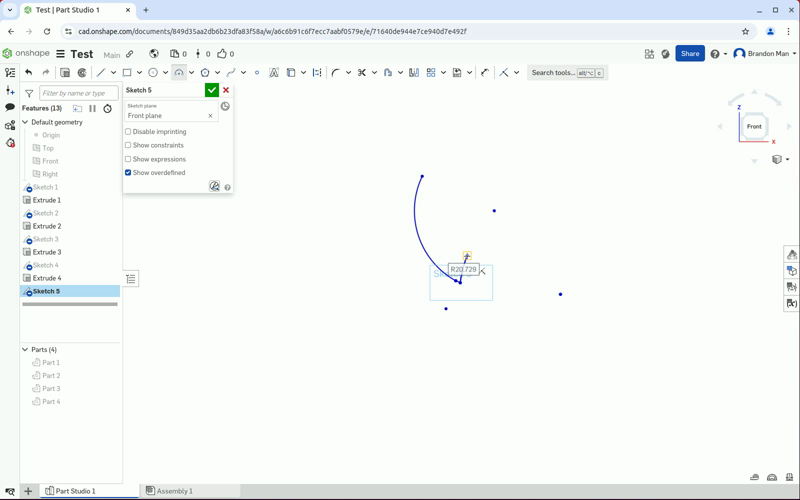
click(467, 255)
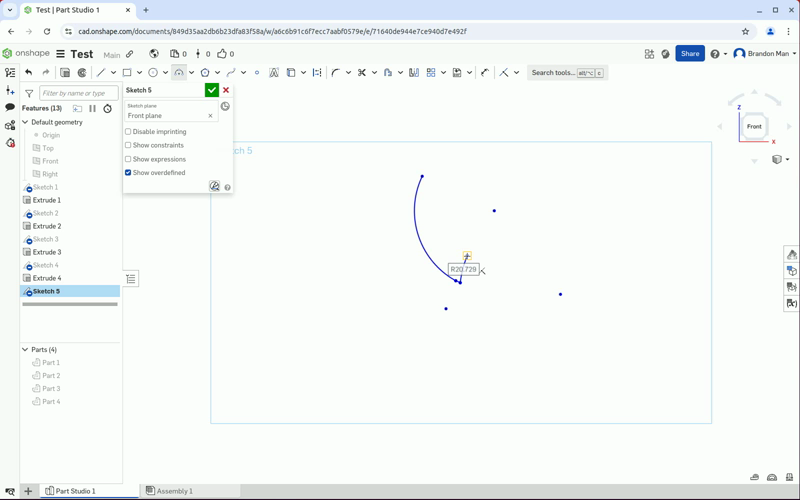
mouse_move(422, 176)
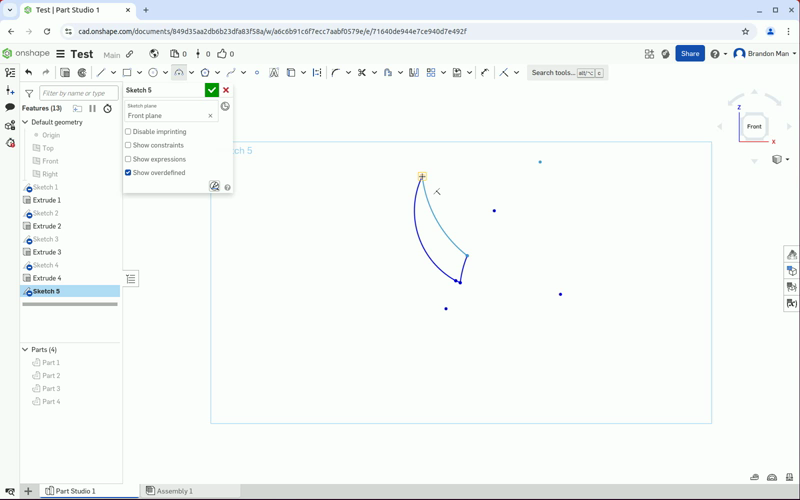
click(422, 176)
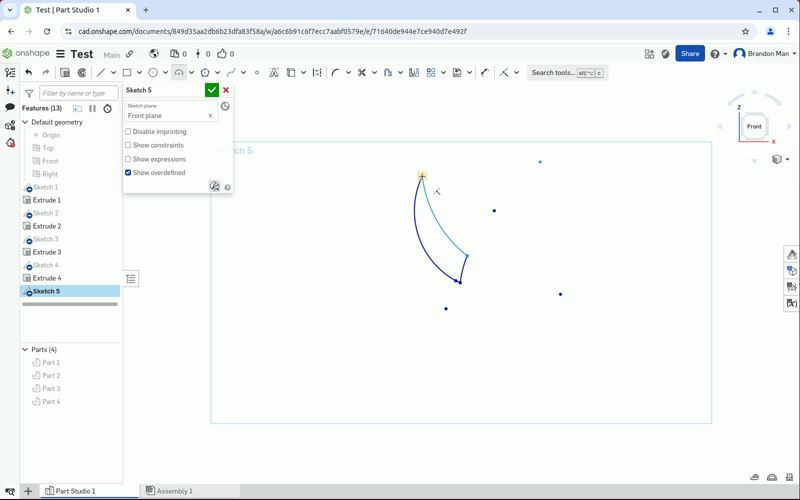
key_down(shift)
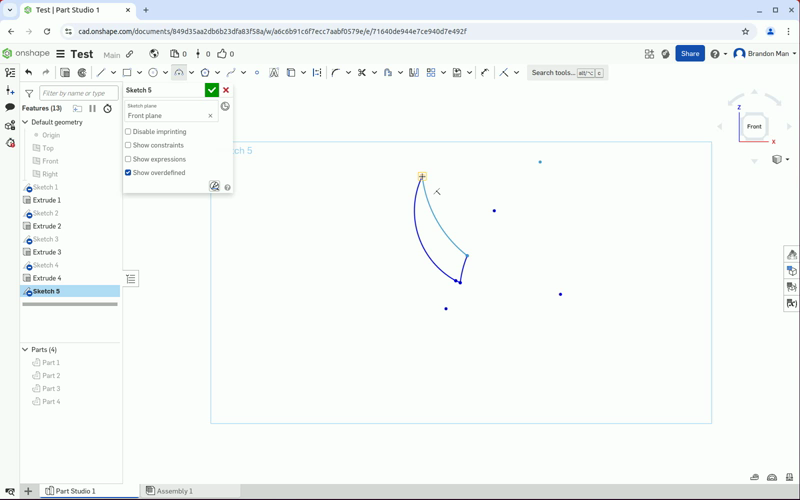
mouse_move(456, 209)
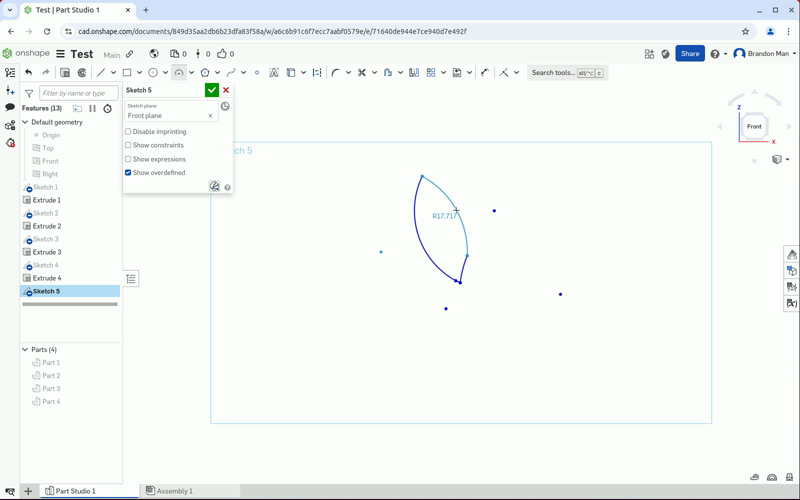
click(456, 209)
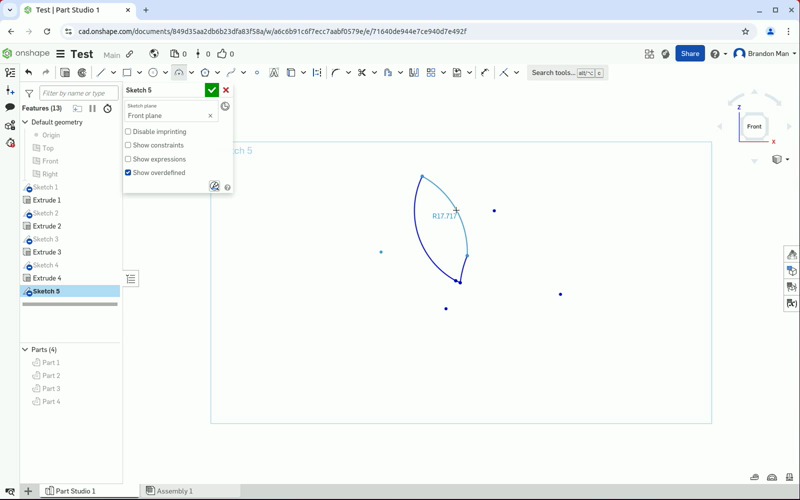
key_up(shift)
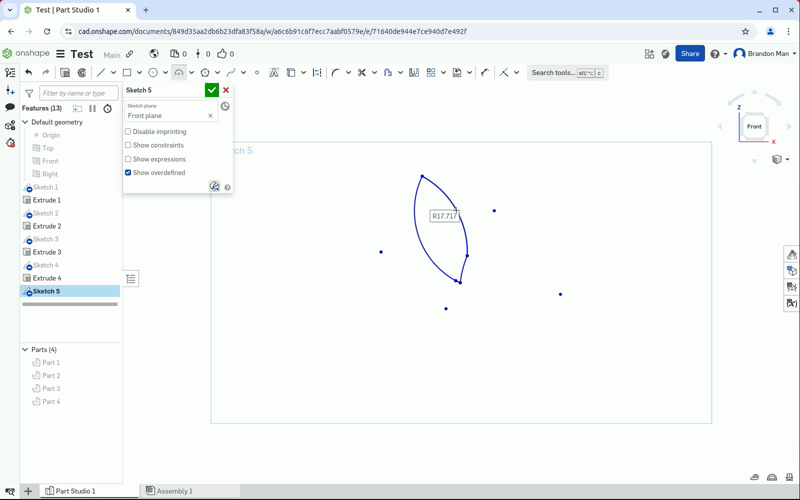
key(esc)
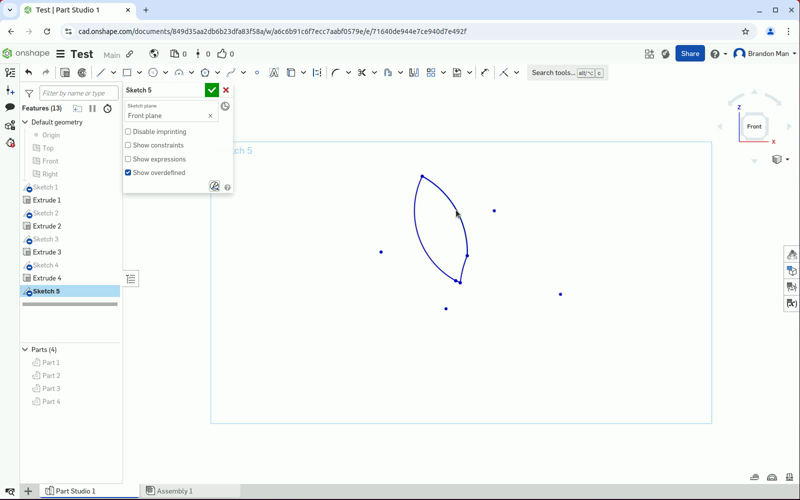
mouse_move(440, 240)
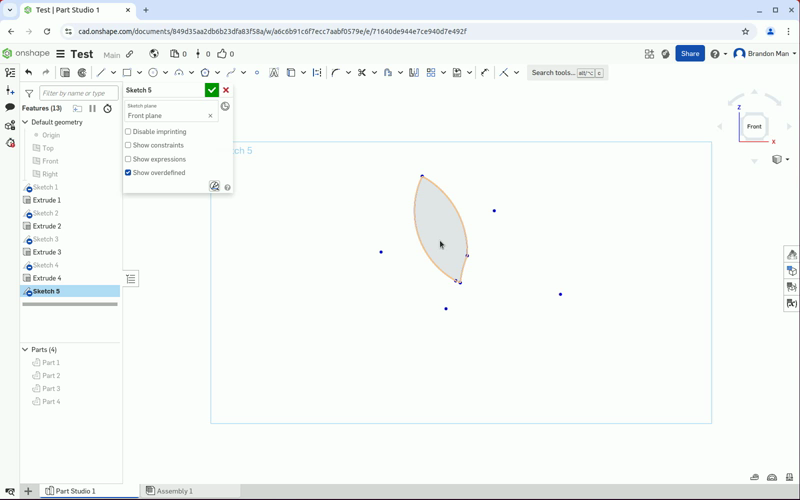
click(440, 240)
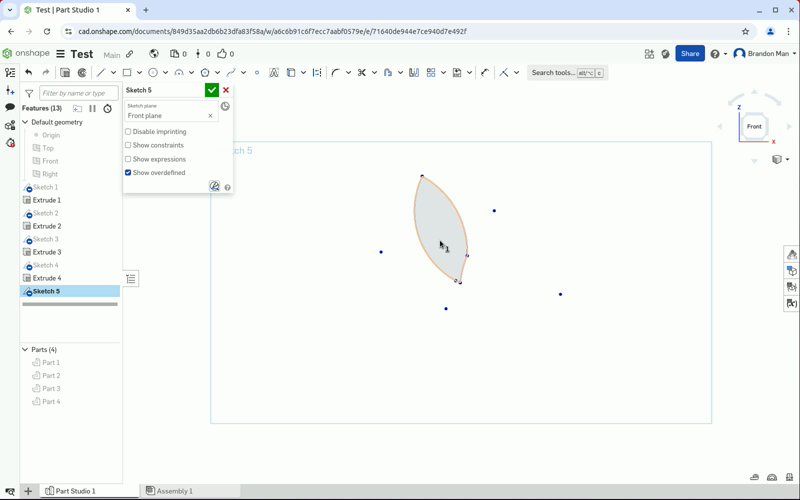
mouse_move(73, 352)
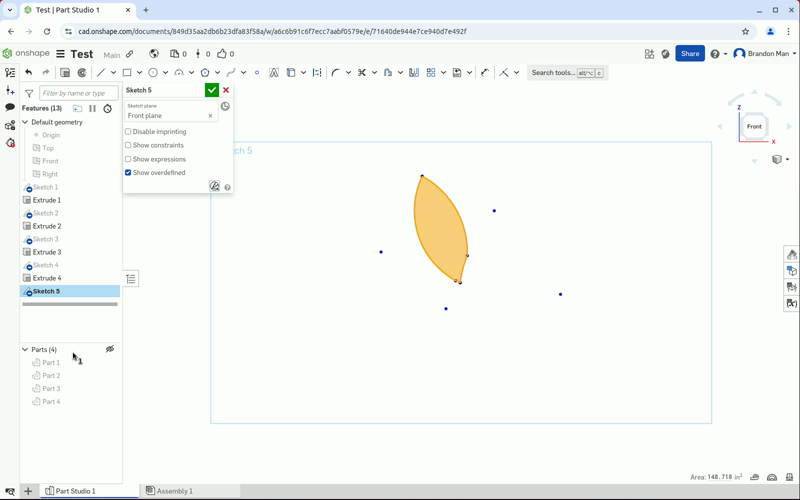
key(shift+y)
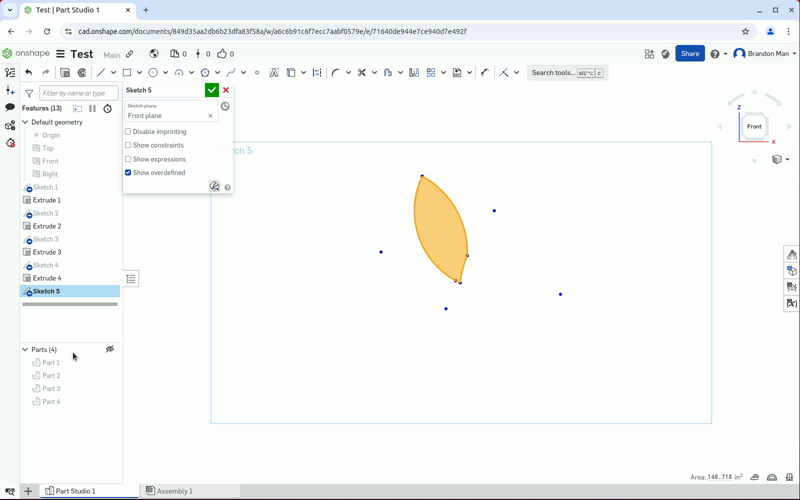
key(shift+e)
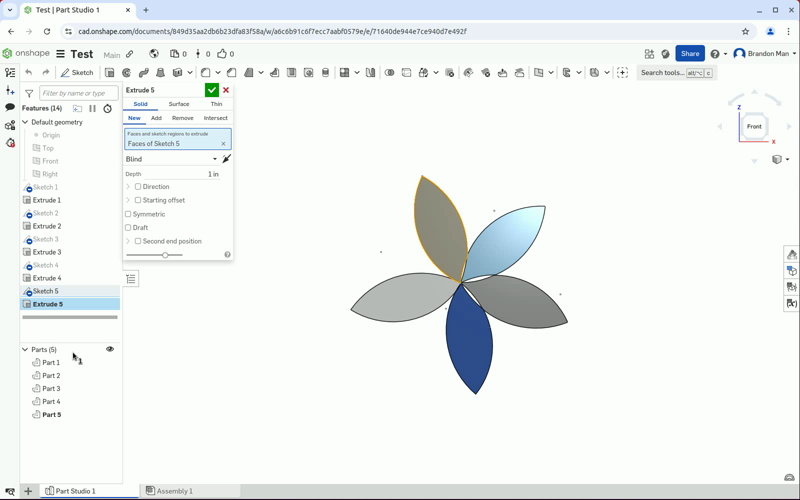
mouse_move(143, 106)
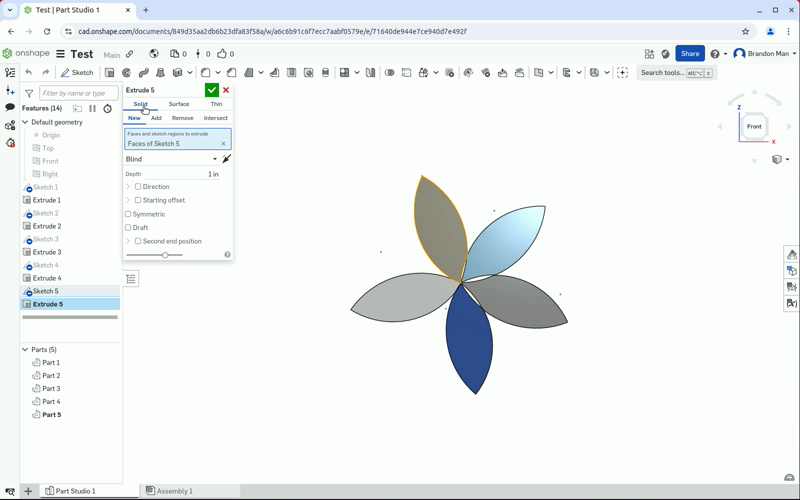
click(143, 106)
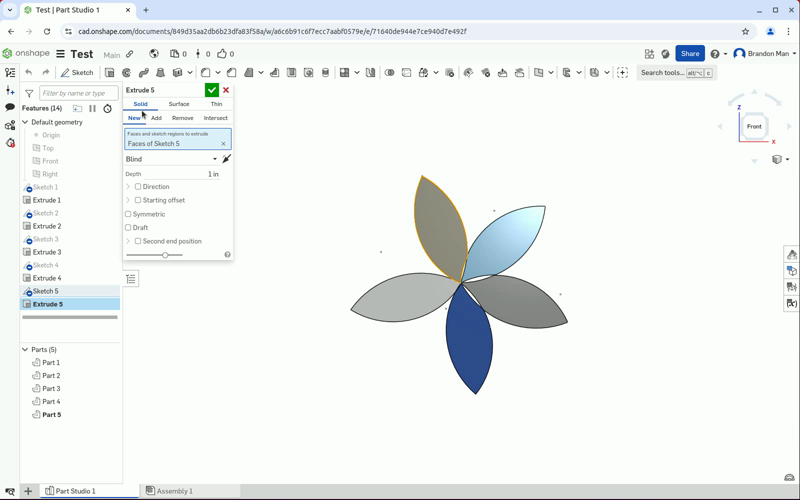
mouse_move(137, 120)
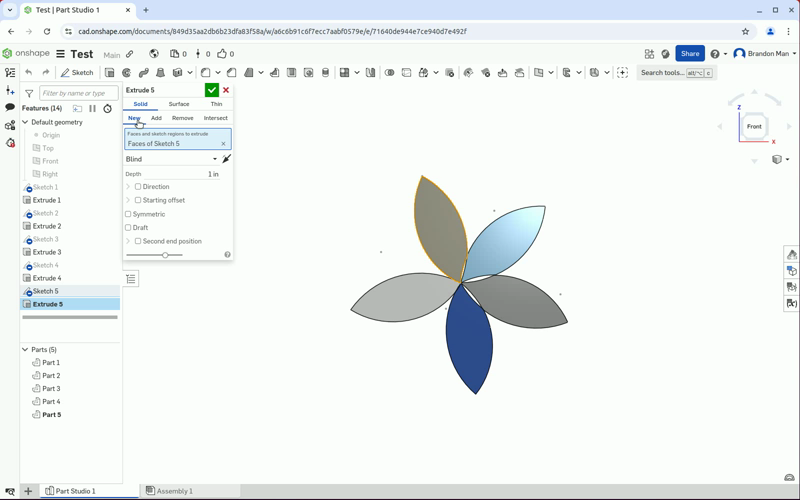
click(137, 120)
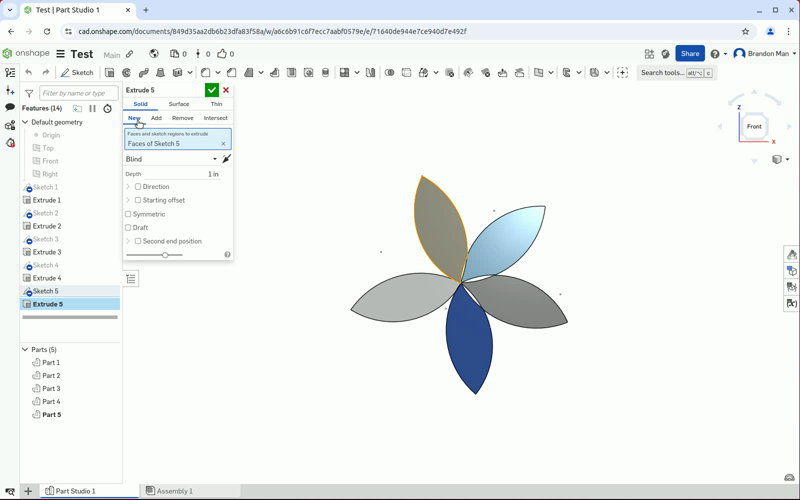
key(tab, 4)
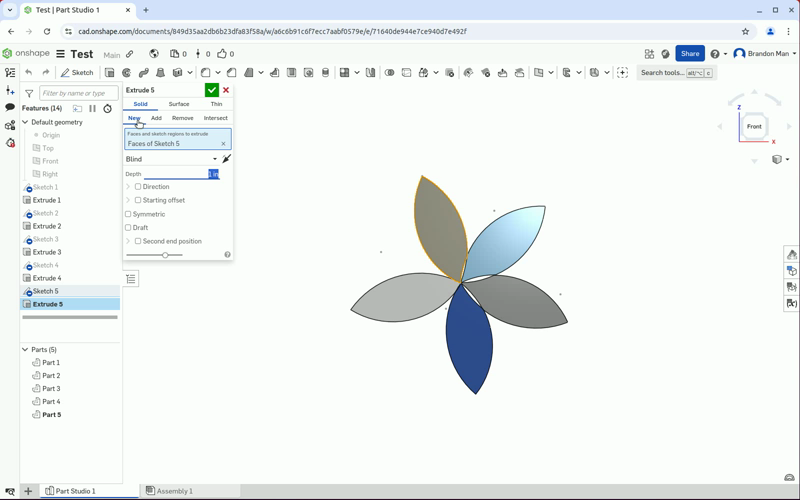
text(23.108)
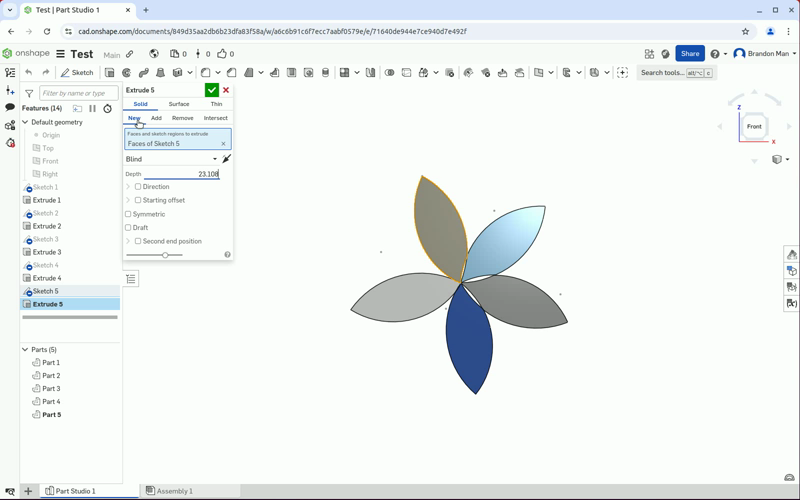
key(enter)
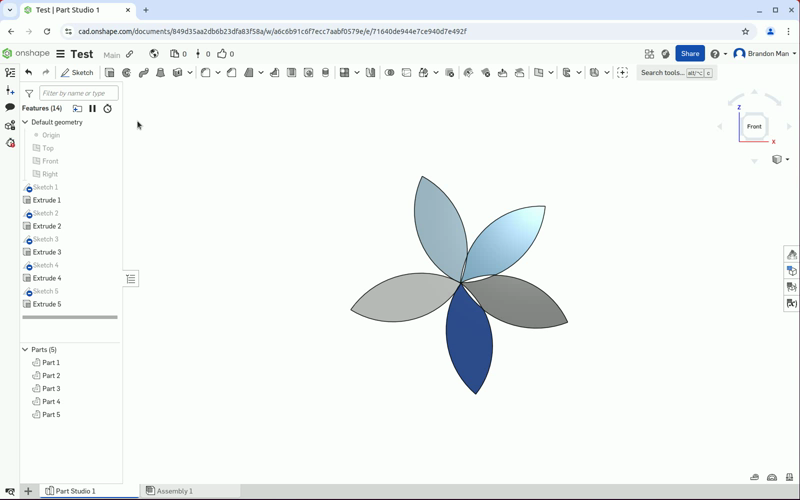
key(shift+h)
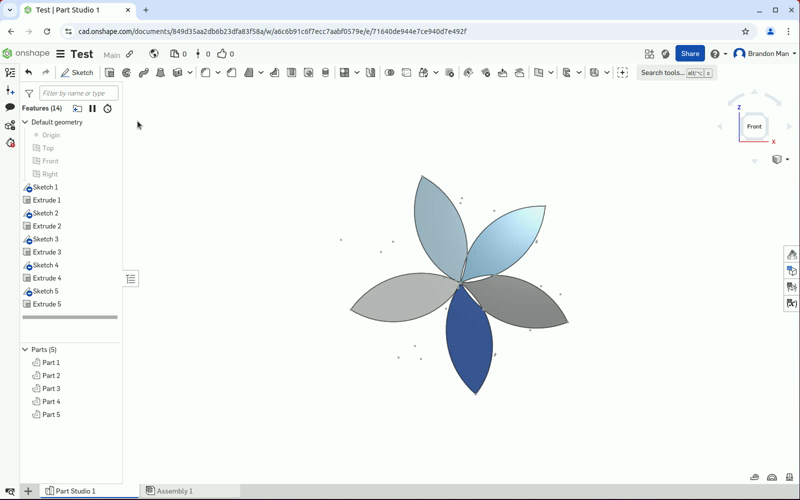
key(shift+h)
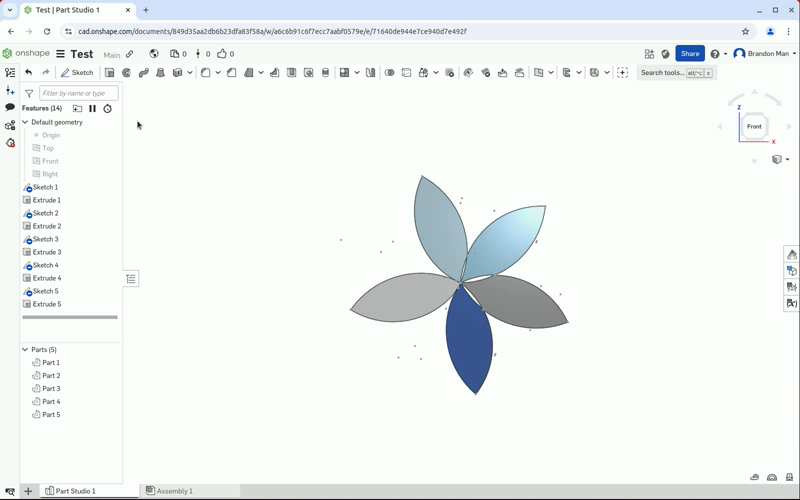
key(shift+7)
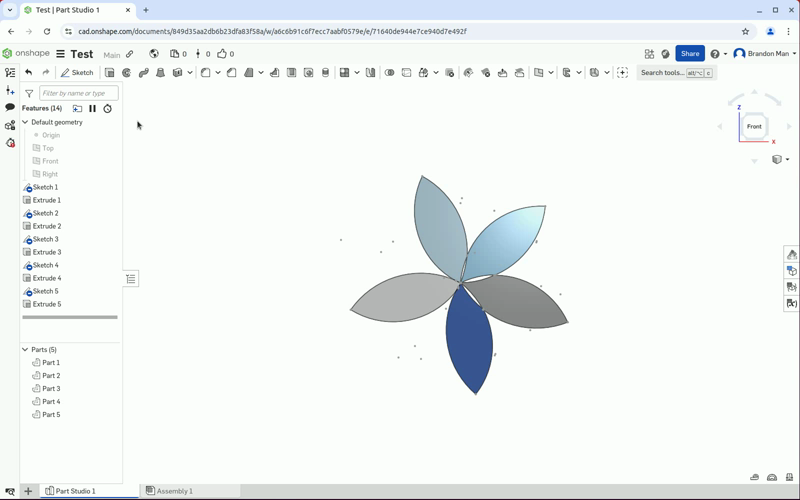
key(left, 2)
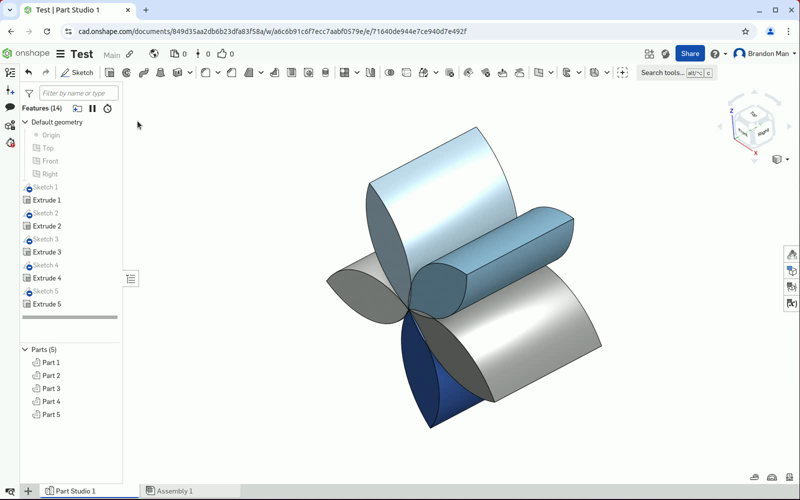
key(down, 2)
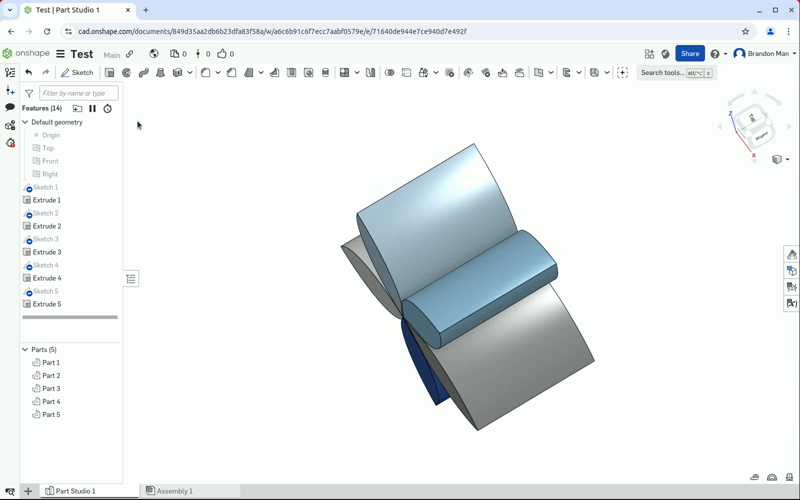
key(up, 2)
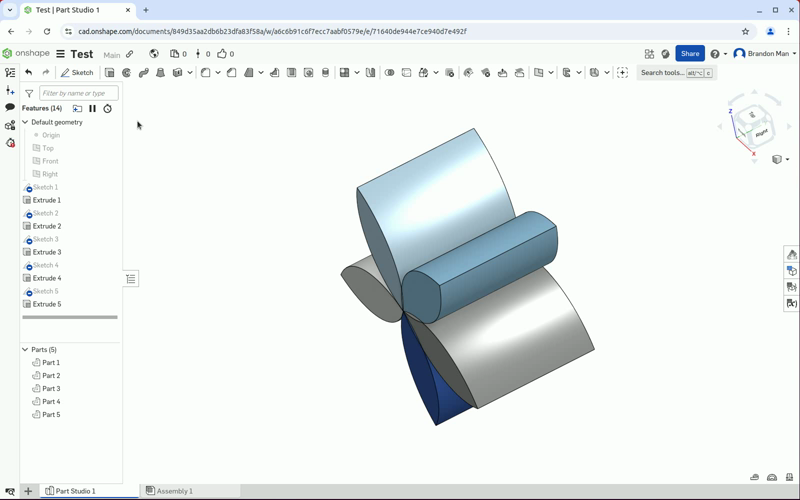
key(right, 2)
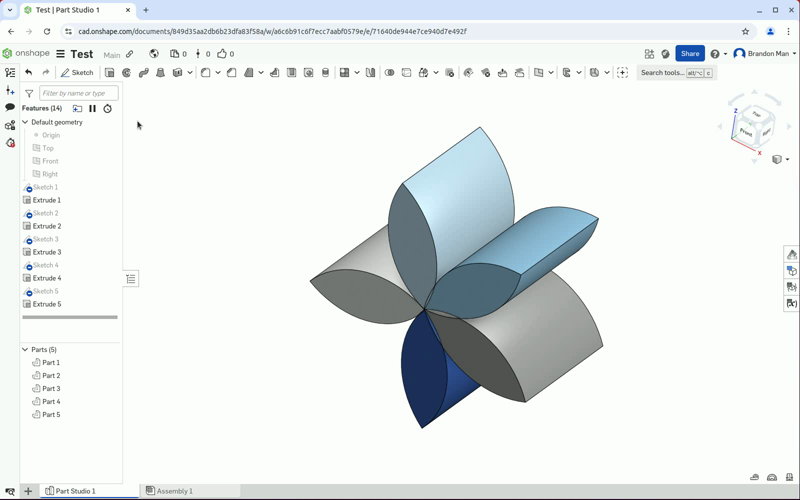
mouse_move(73, 189)
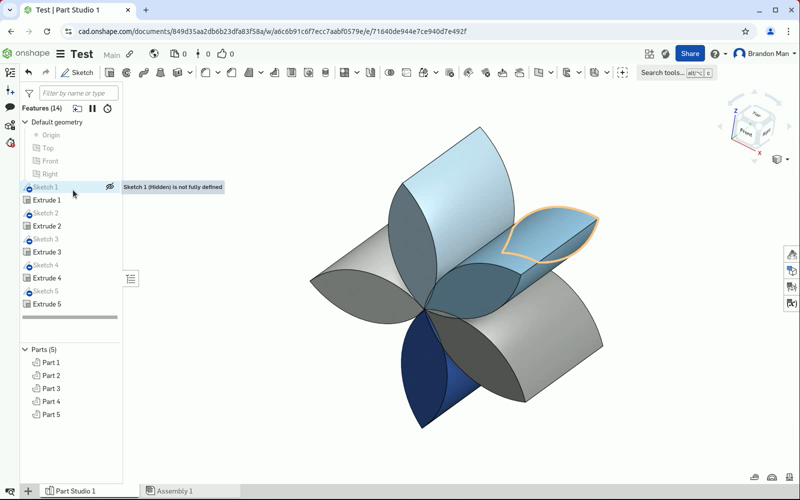
click(73, 189)